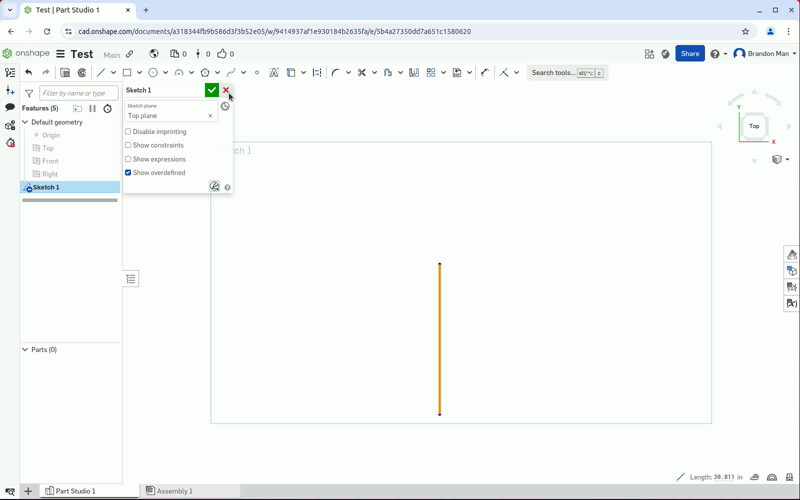
key(shift+h)
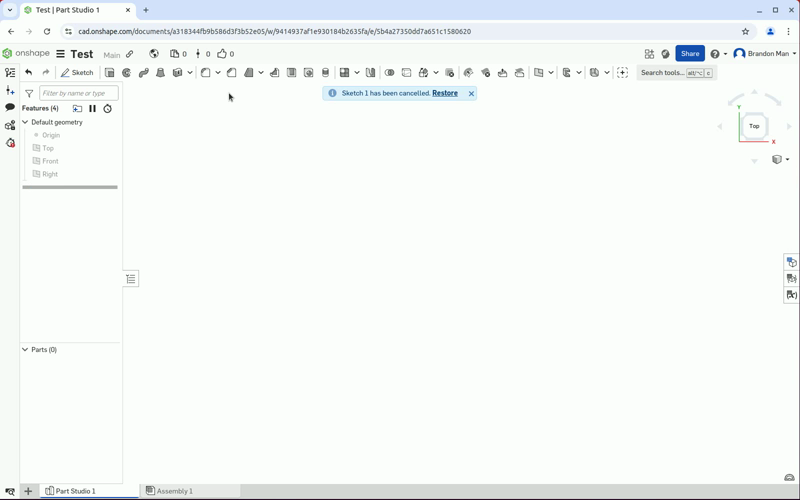
mouse_move(73, 352)
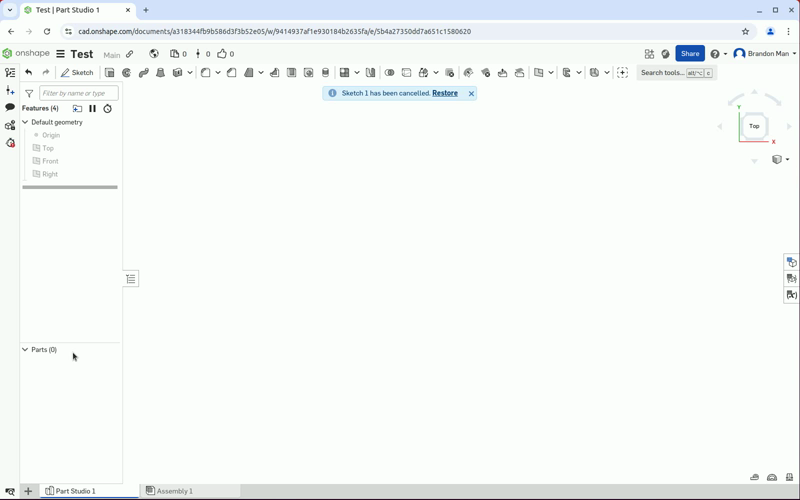
key(y)
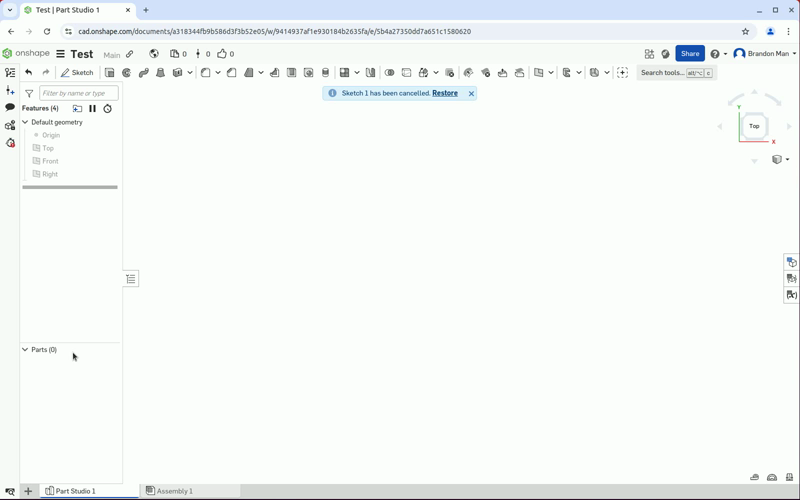
key(shift+p)
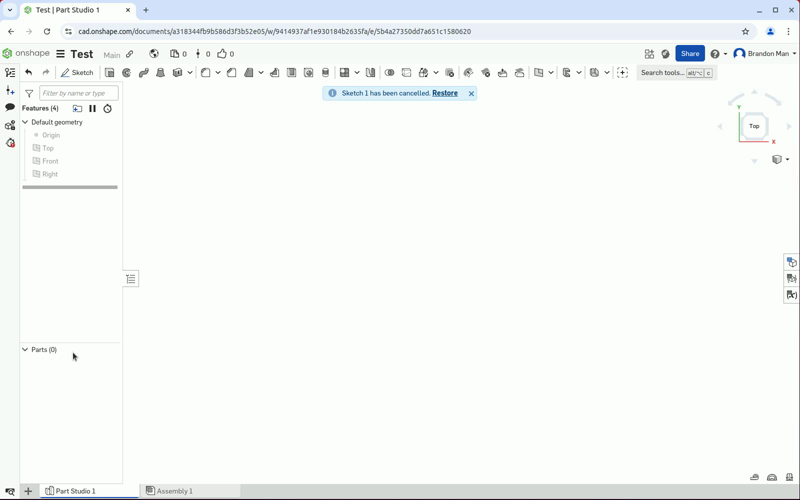
key(space)
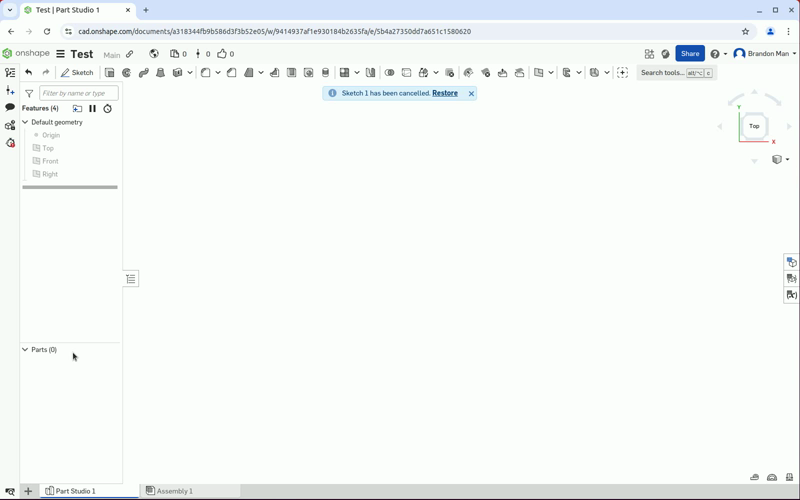
key_down(shift)
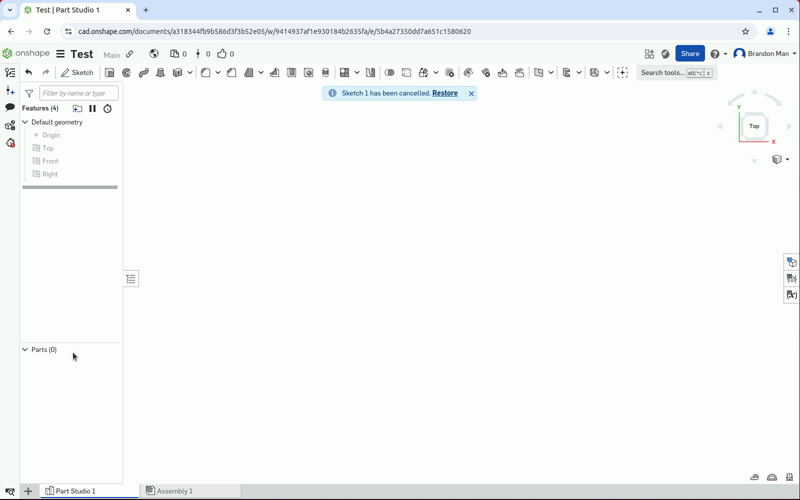
key(up)
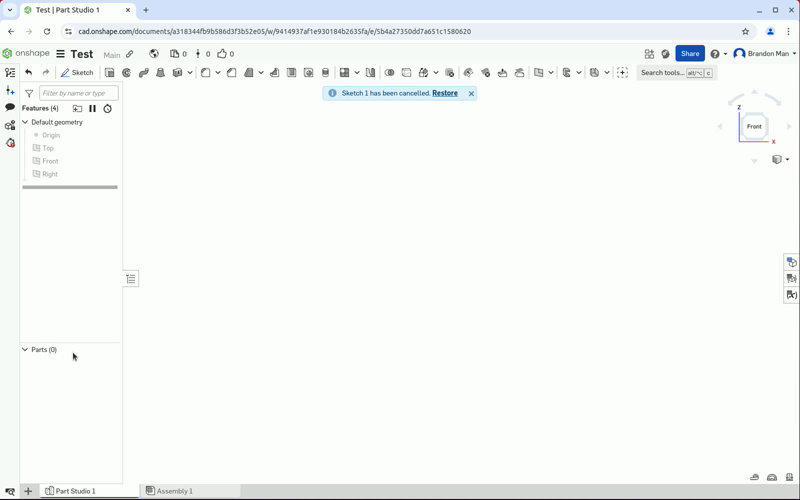
key_up(shift)
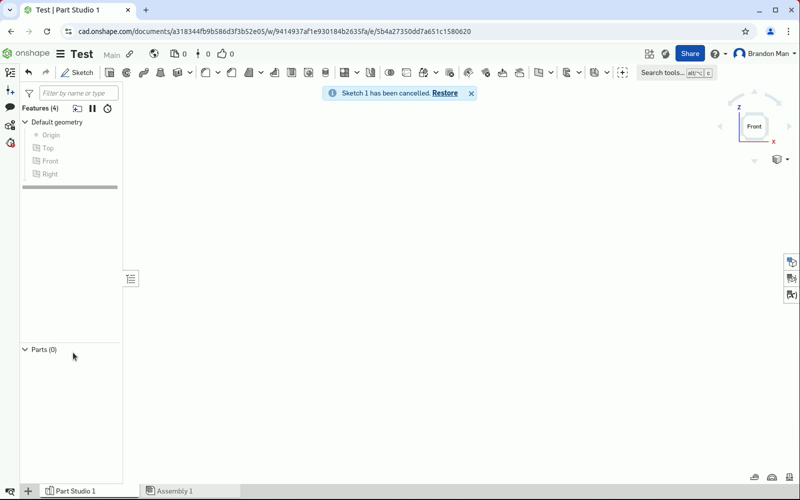
mouse_move(73, 352)
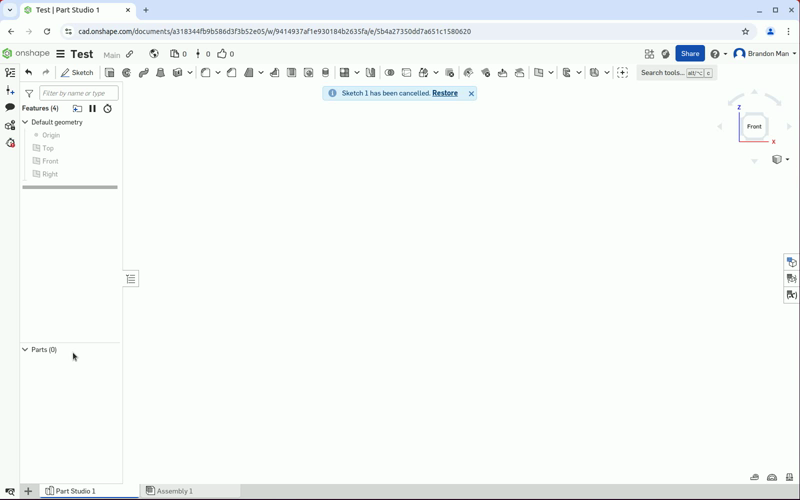
key(shift+y)
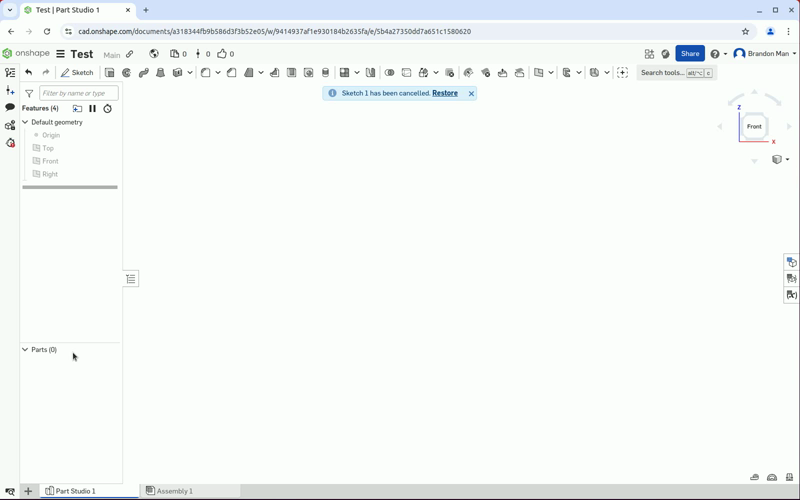
key(shift+s)
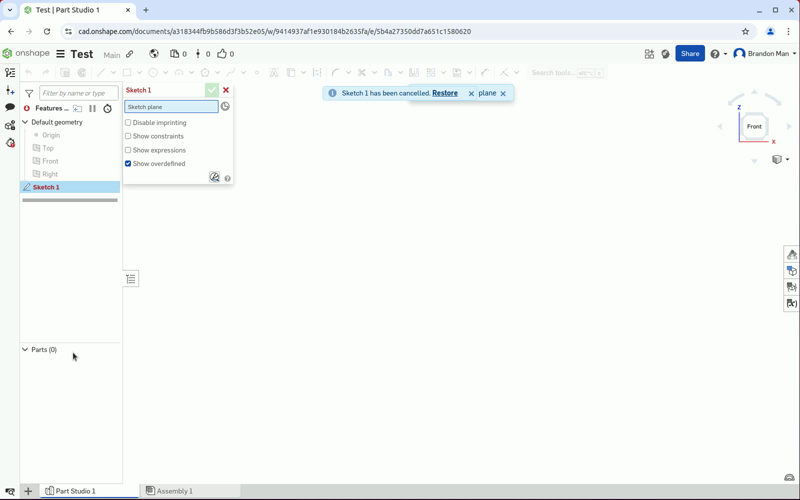
mouse_move(73, 163)
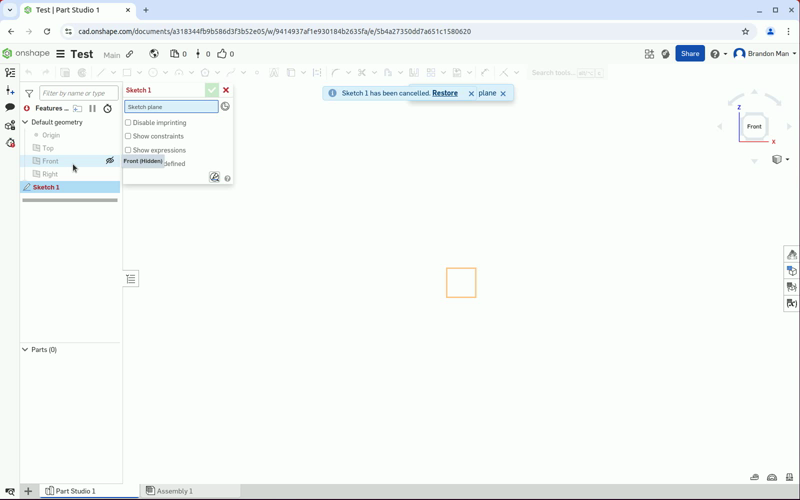
click(73, 163)
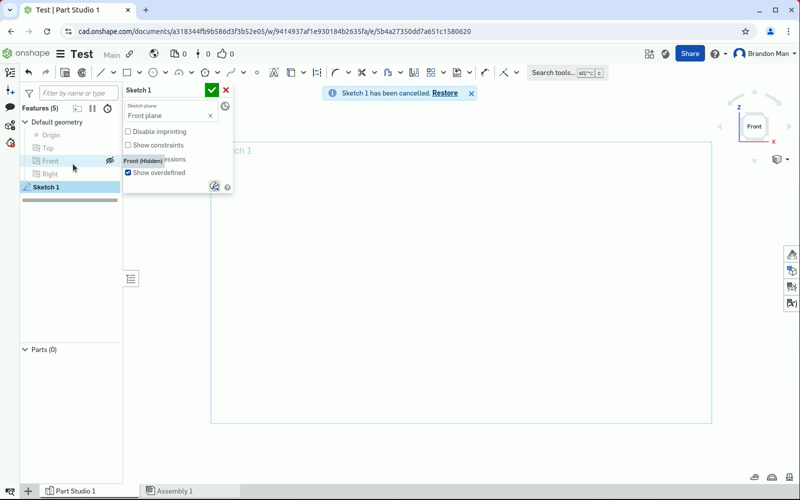
mouse_move(73, 352)
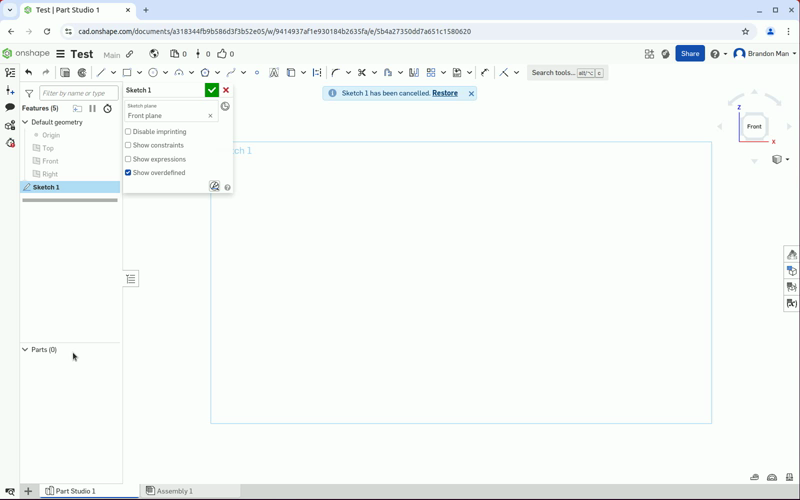
key(y)
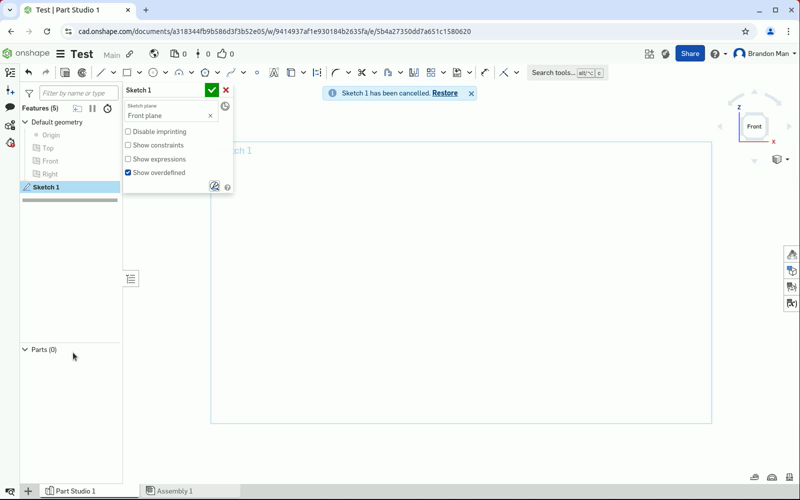
key(a)
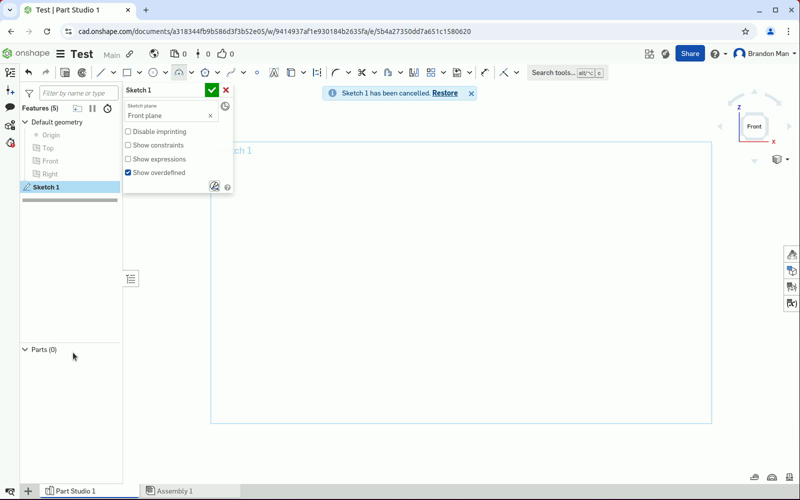
key_down(shift)
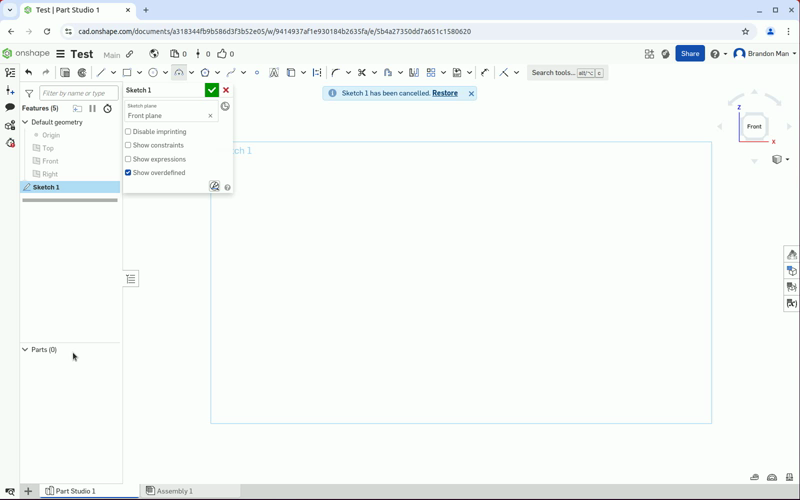
mouse_move(363, 237)
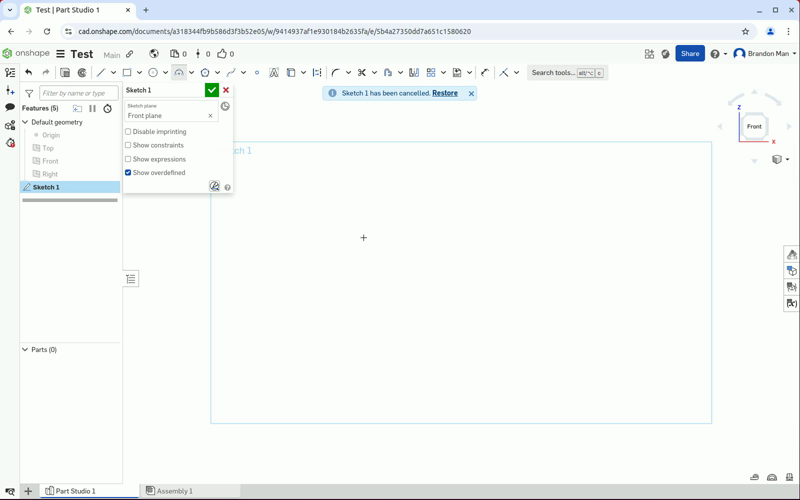
click(363, 237)
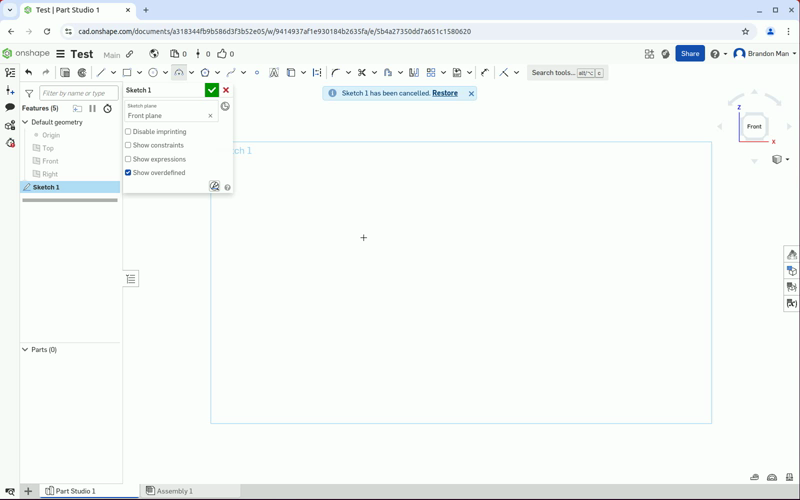
key_up(shift)
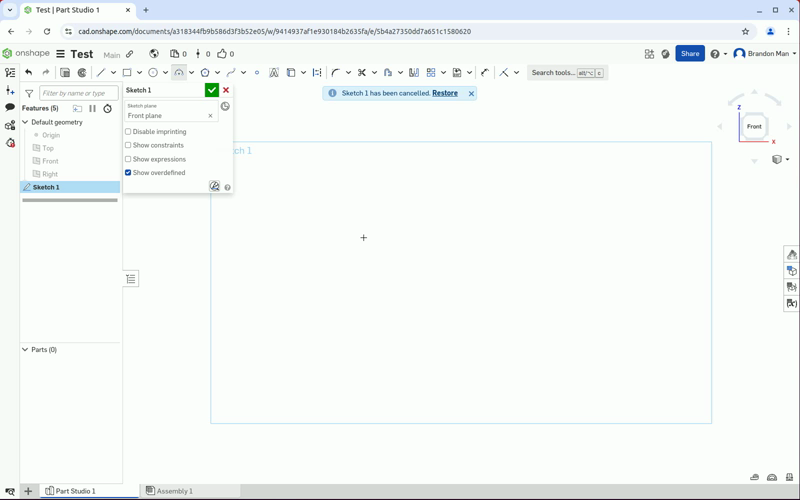
key_down(shift)
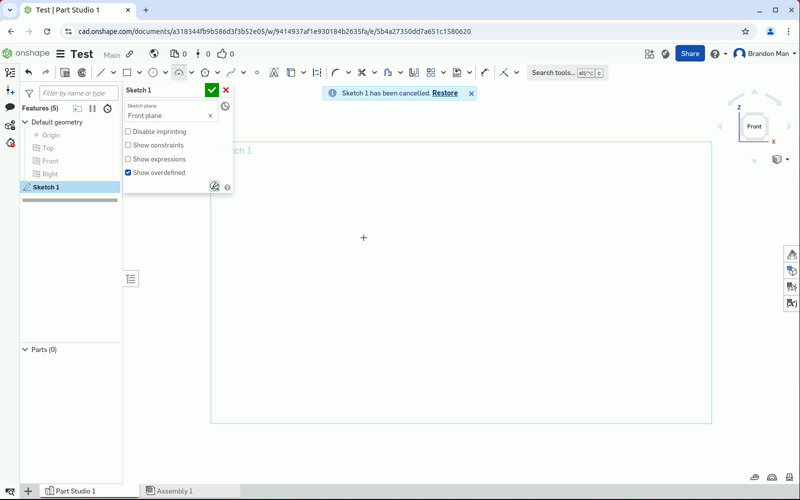
mouse_move(363, 205)
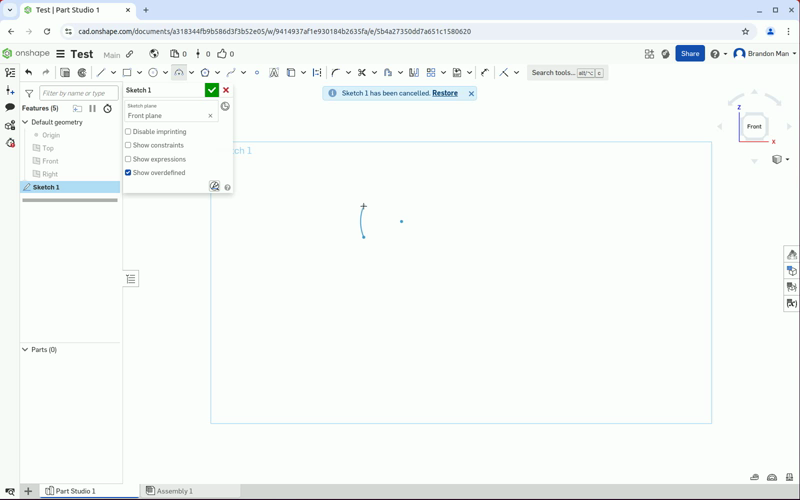
click(363, 205)
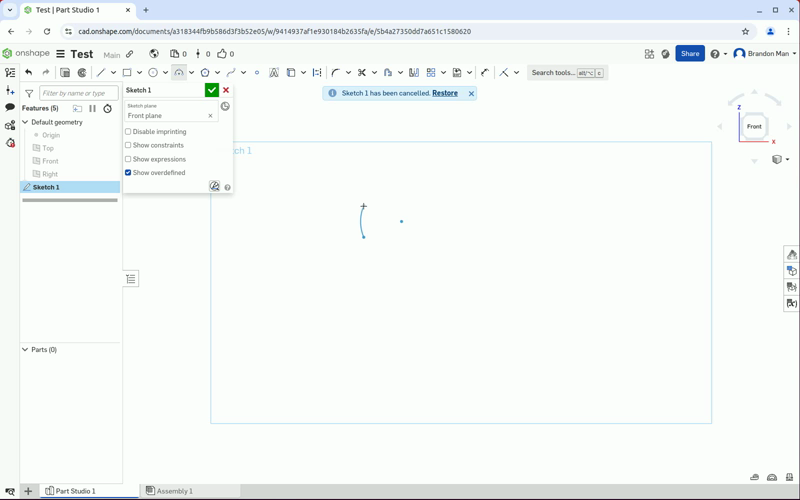
mouse_move(379, 221)
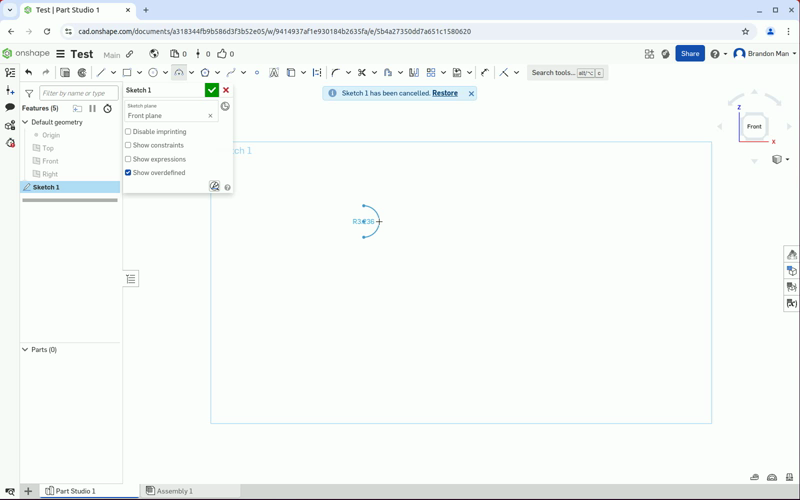
click(379, 221)
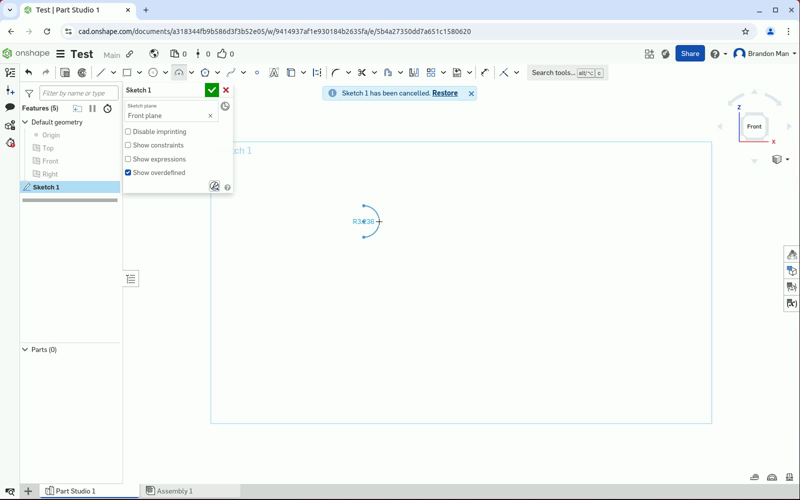
key_up(shift)
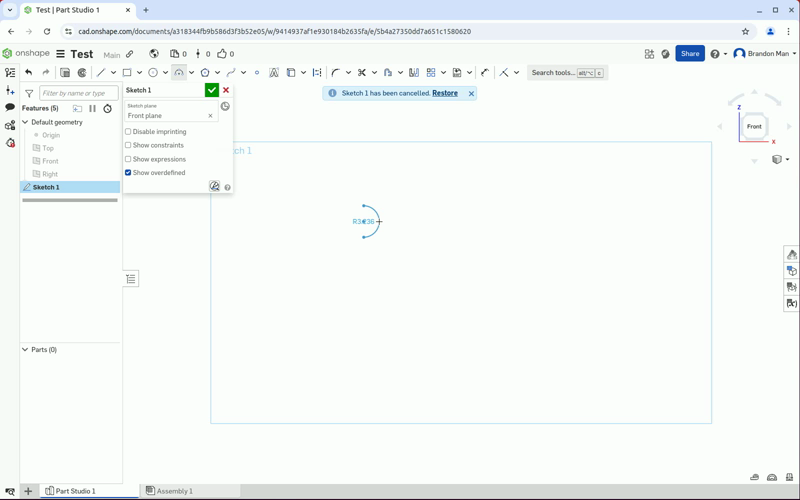
key(esc)
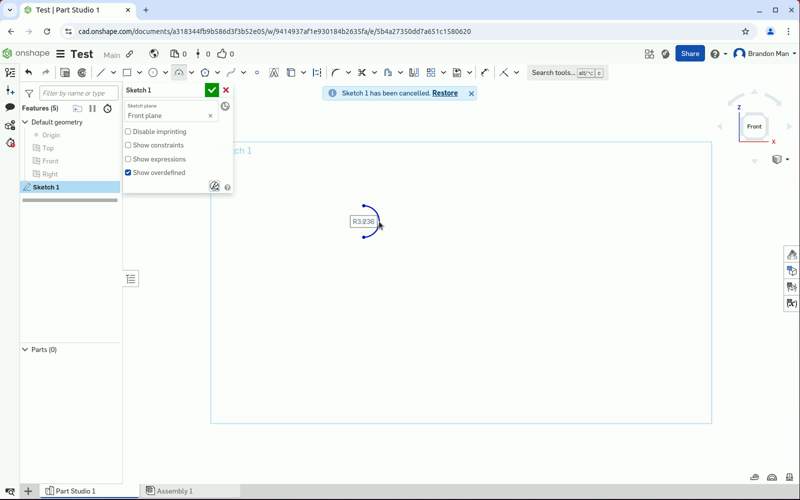
key(l)
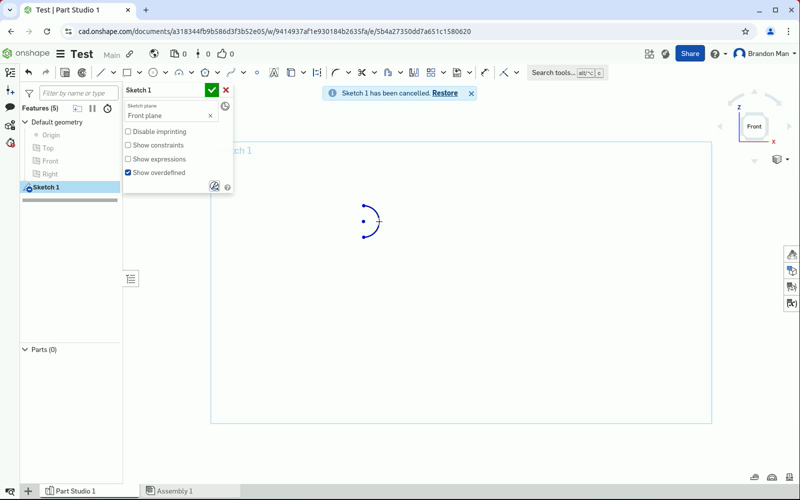
mouse_move(363, 205)
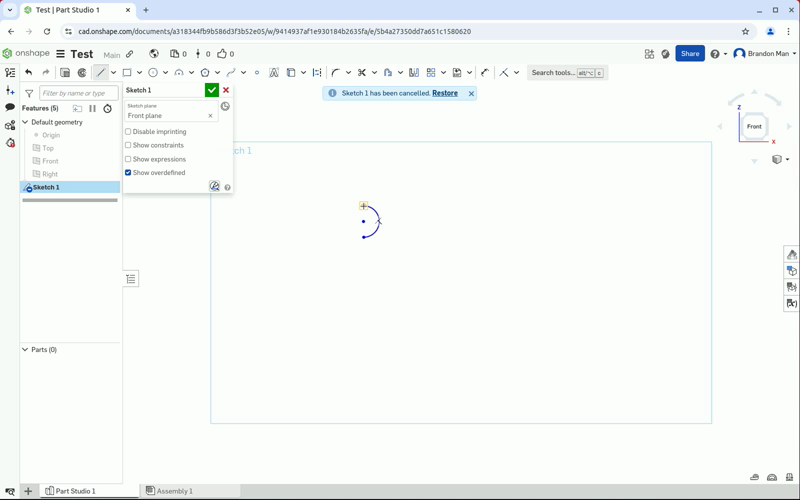
click(363, 205)
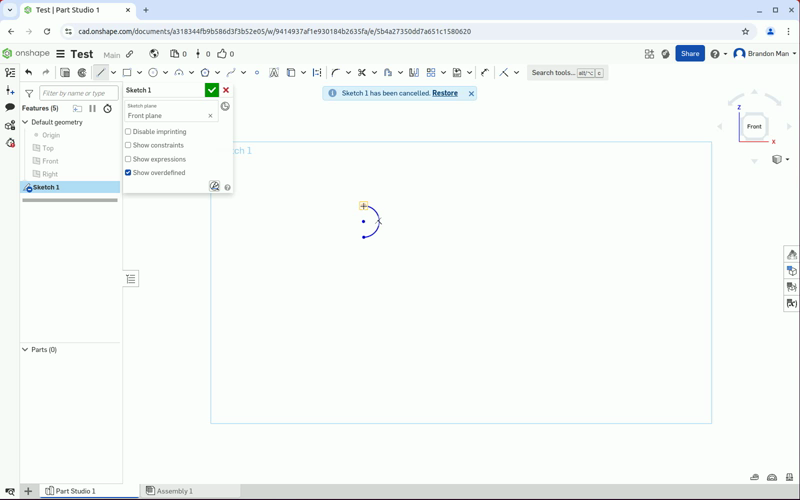
key_down(shift)
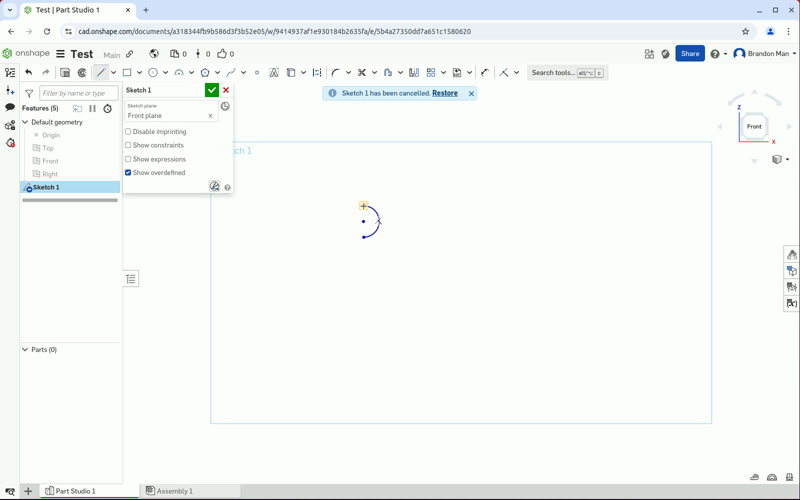
mouse_move(393, 205)
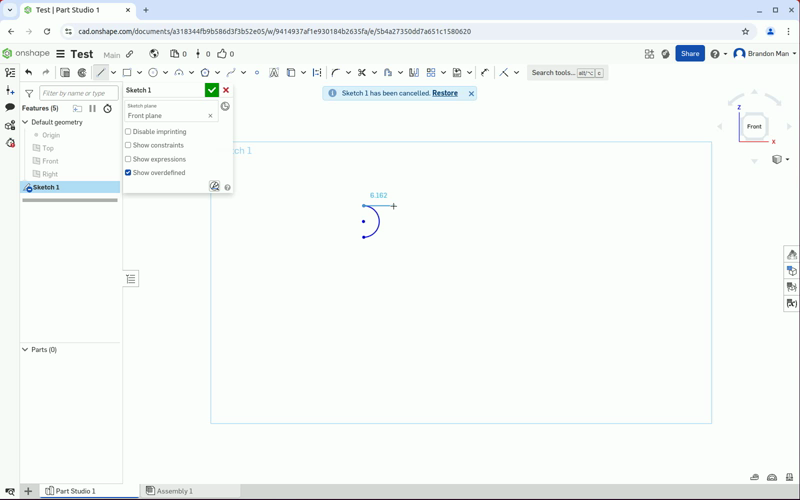
mouse_move(363, 219)
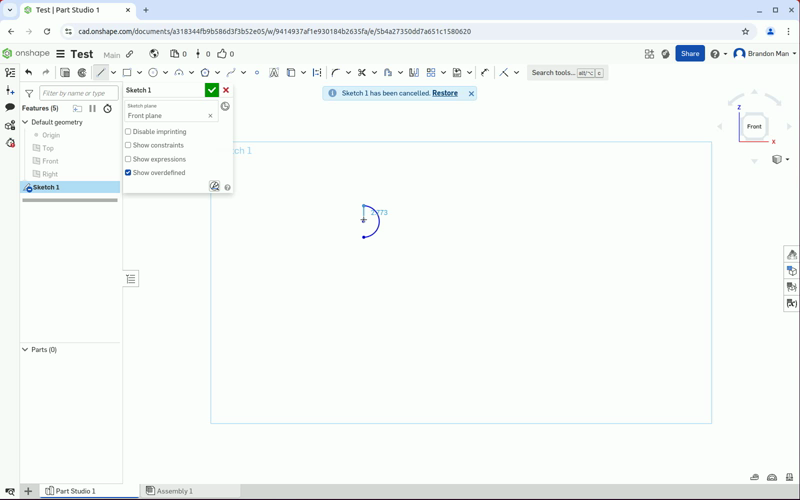
scroll(6)
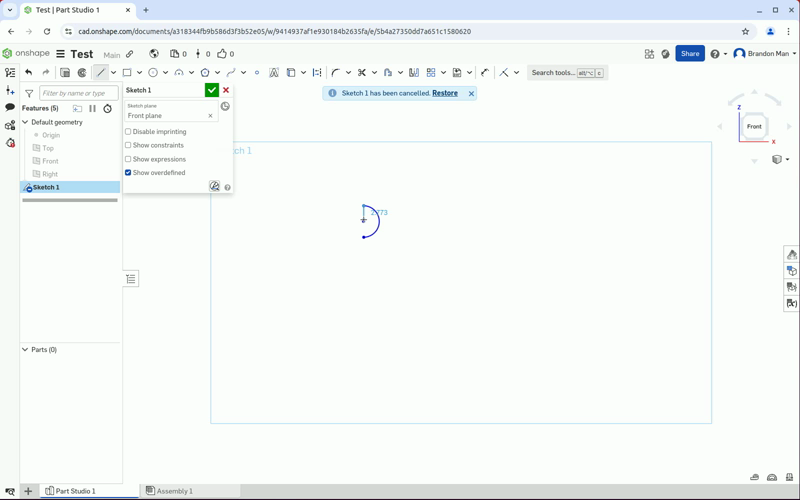
scroll(6)
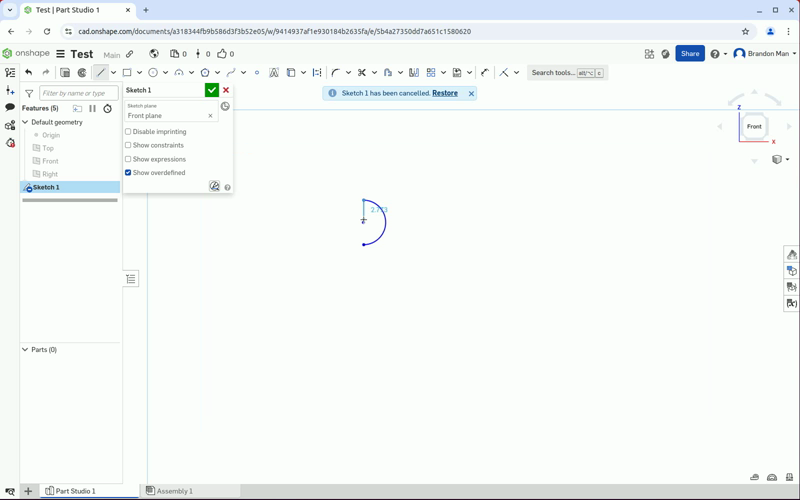
scroll(6)
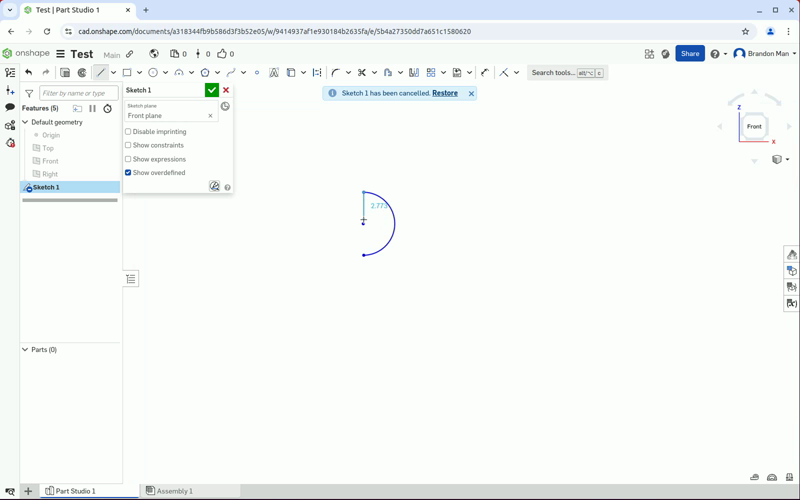
scroll(6)
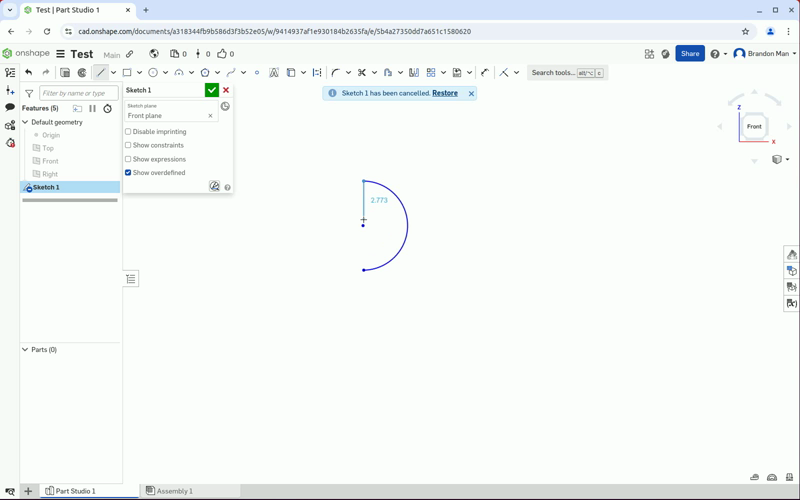
scroll(6)
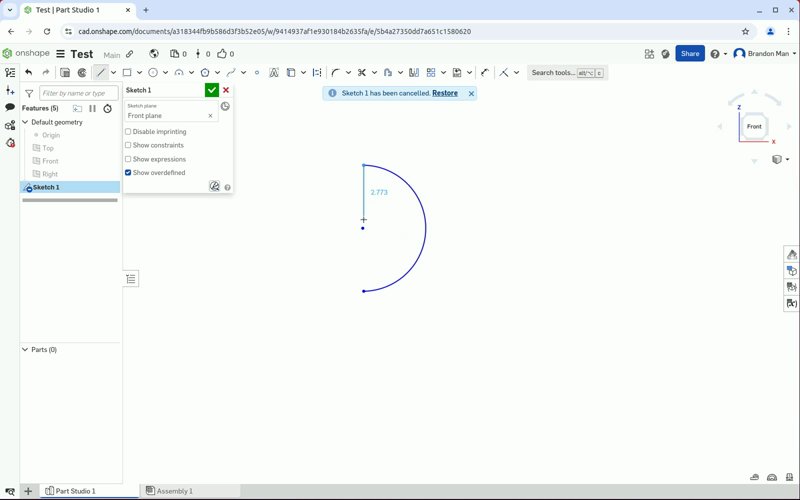
scroll(6)
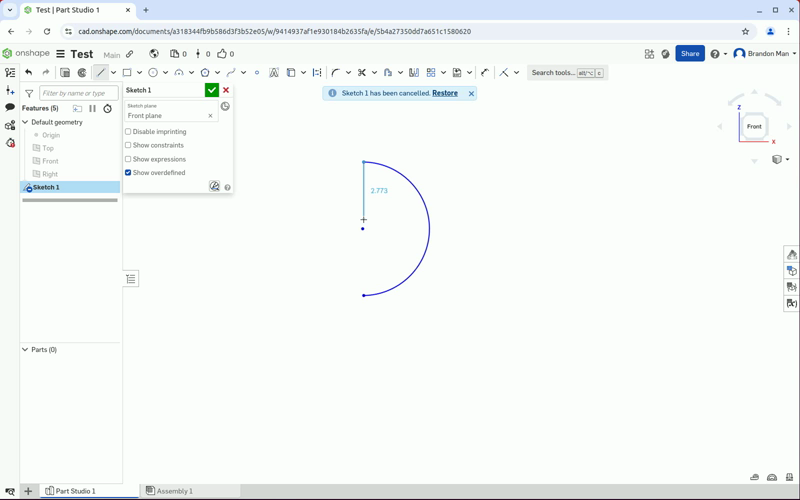
scroll(6)
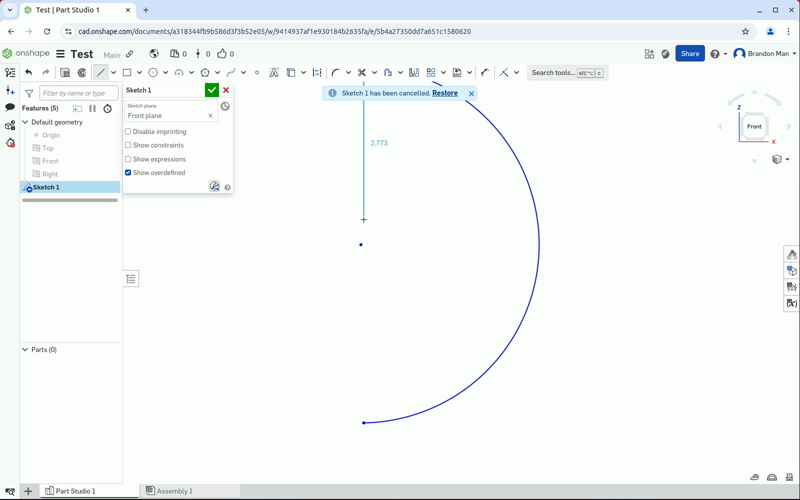
click(363, 219)
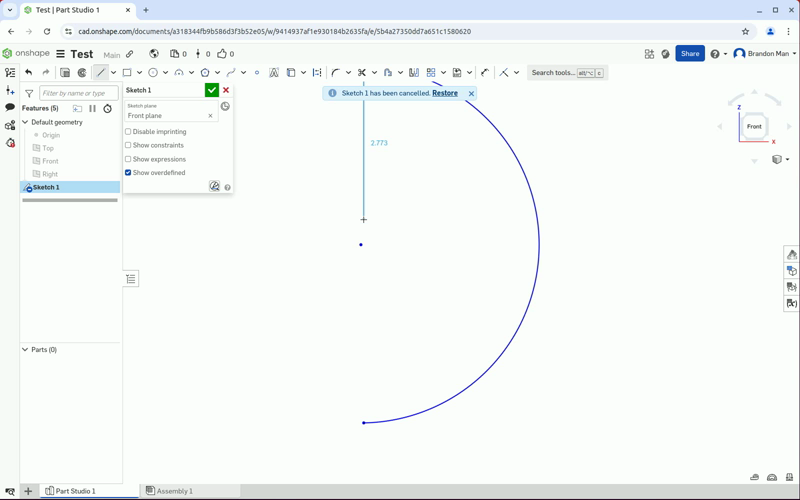
scroll(-6)
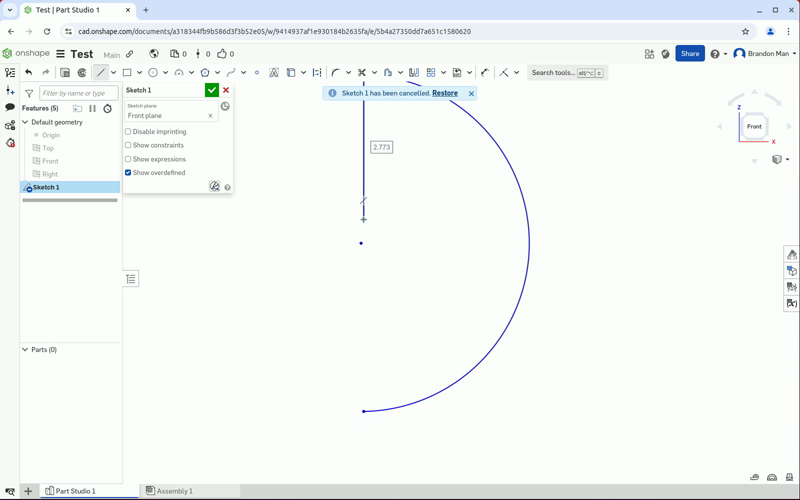
scroll(-6)
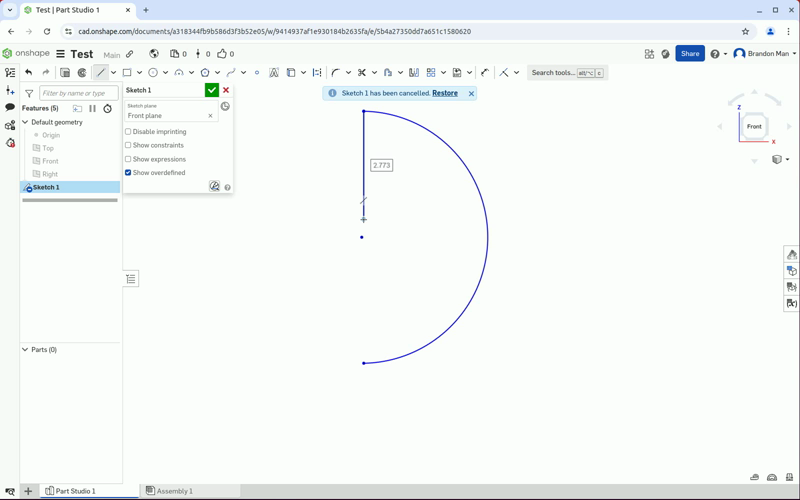
scroll(-6)
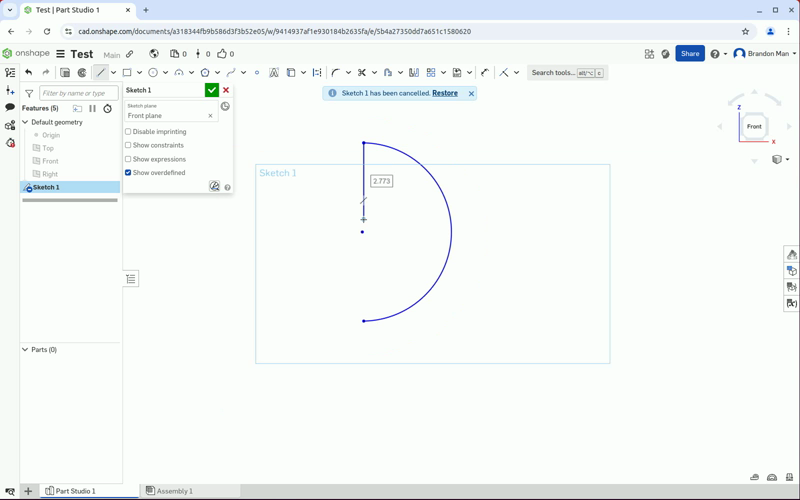
scroll(-6)
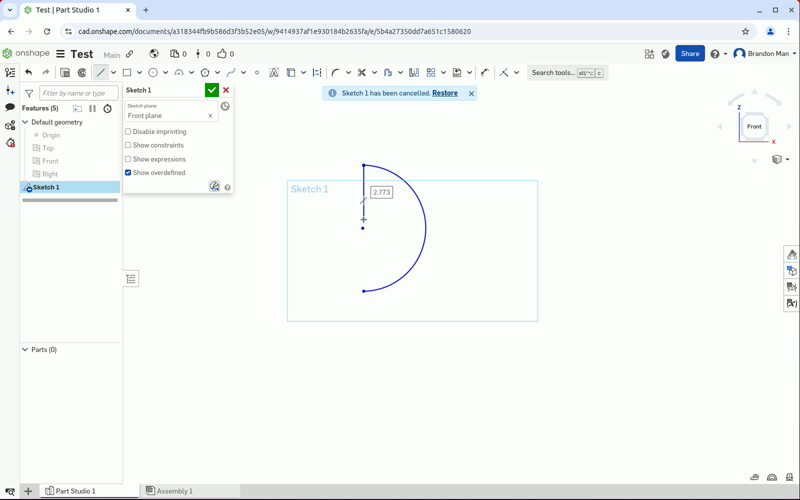
scroll(-6)
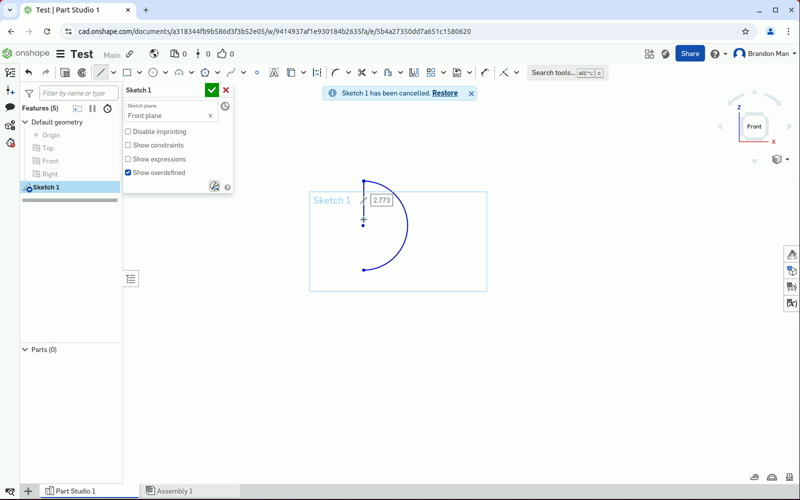
scroll(-6)
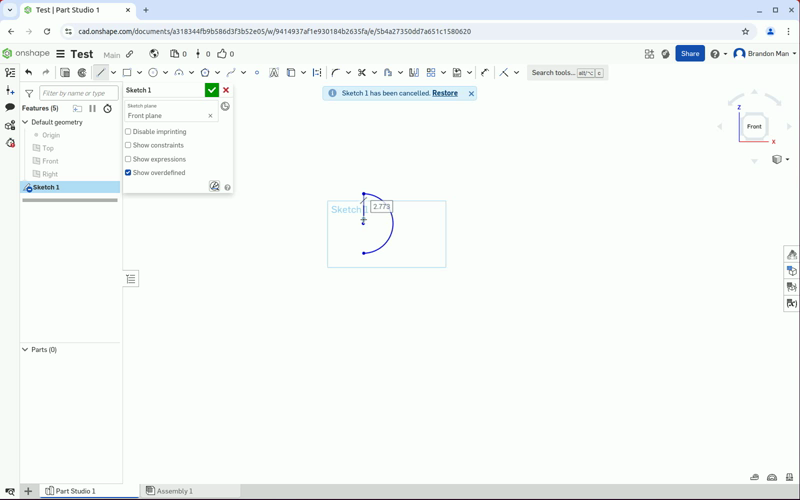
scroll(-6)
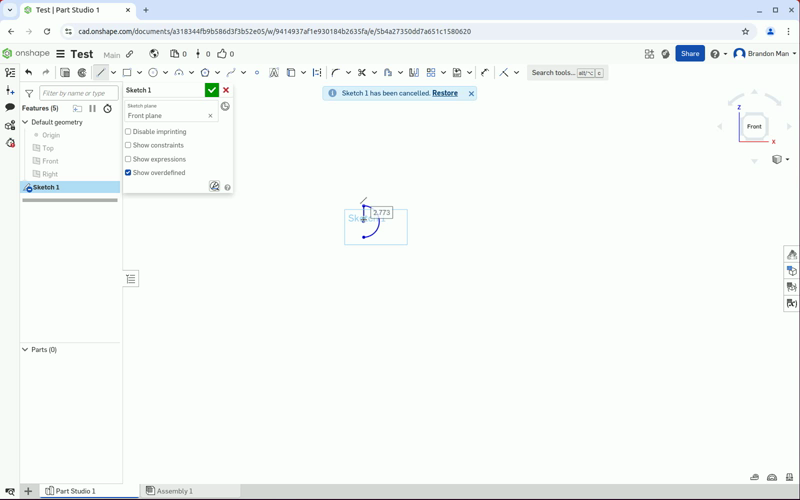
key_up(shift)
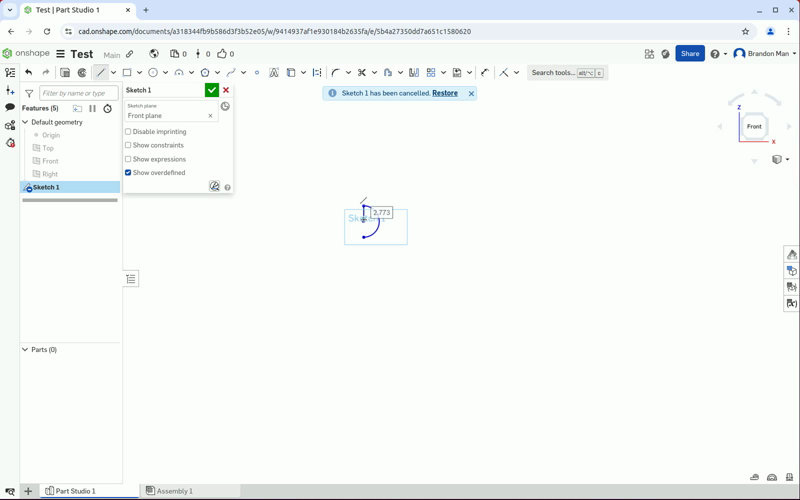
key(esc)
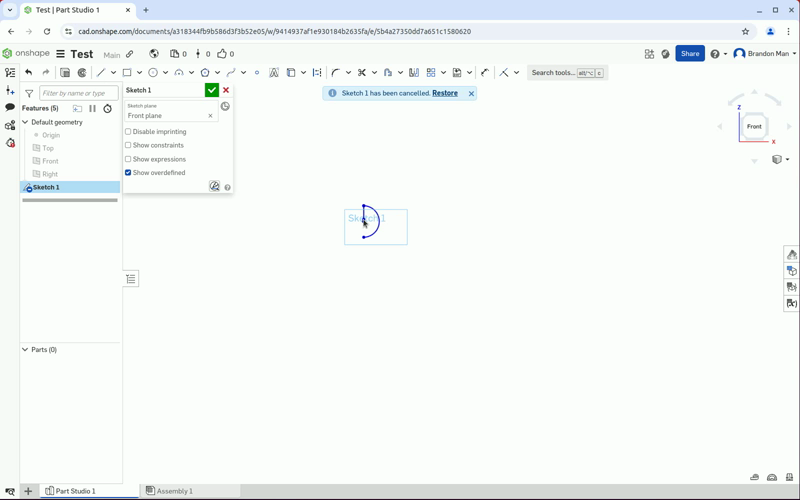
key(a)
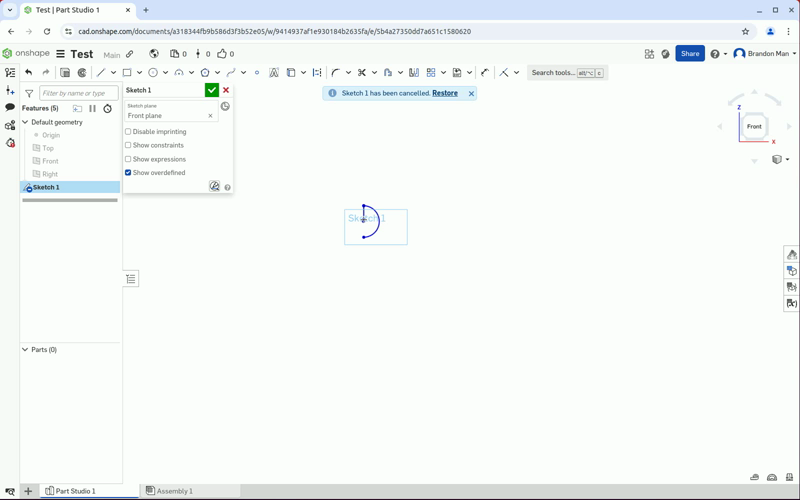
mouse_move(363, 219)
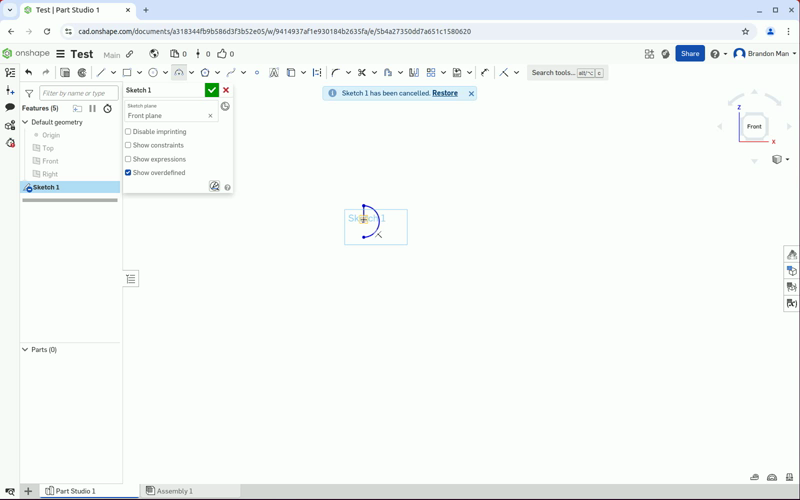
scroll(6)
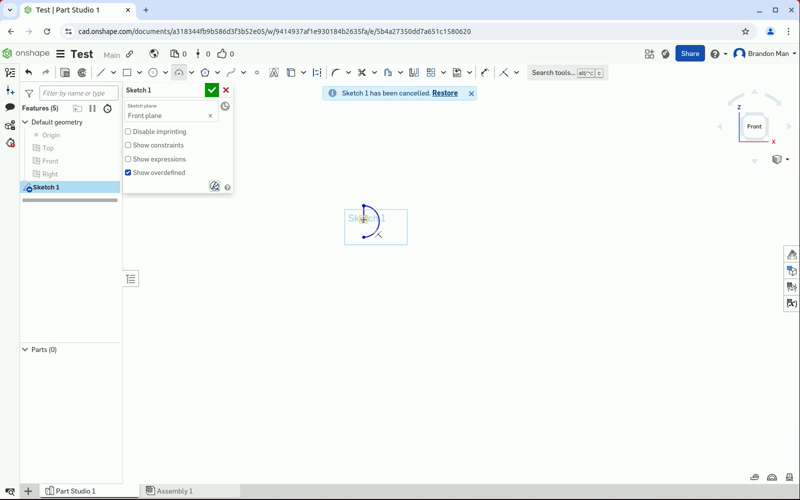
scroll(6)
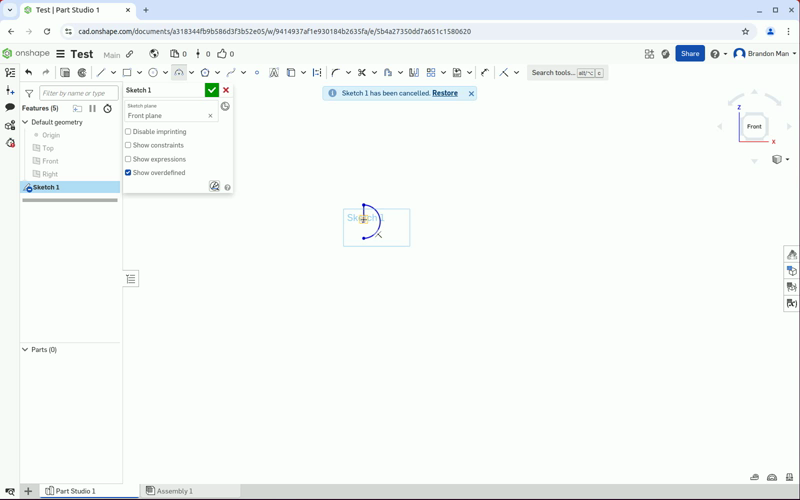
scroll(6)
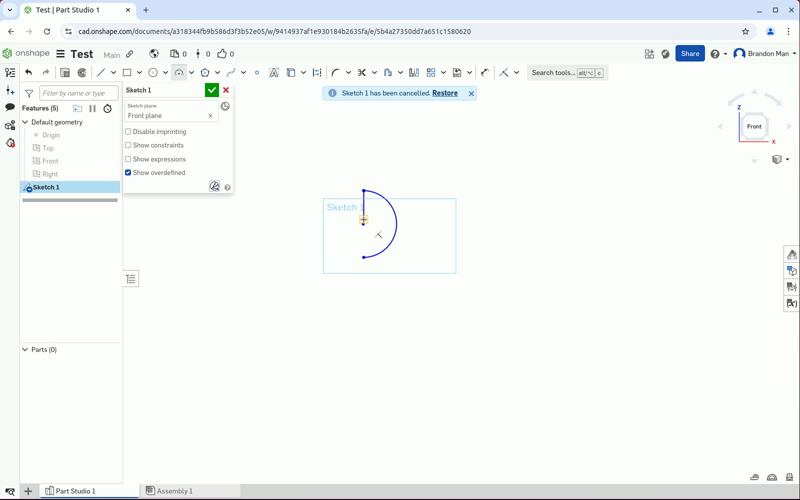
scroll(6)
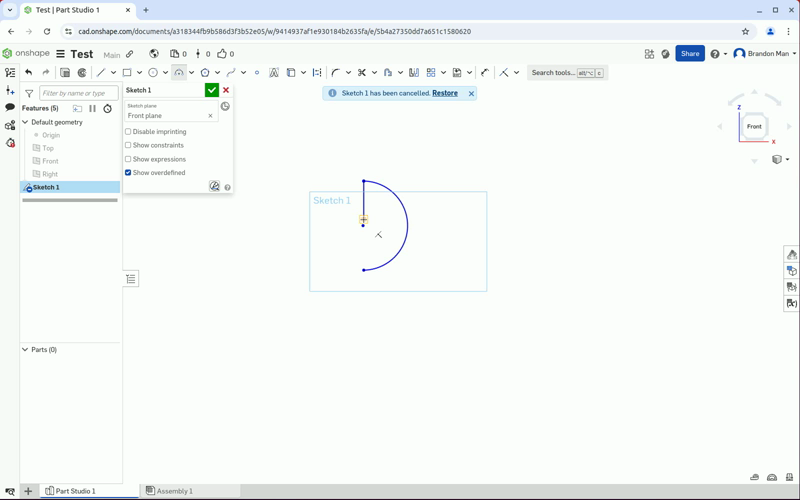
scroll(6)
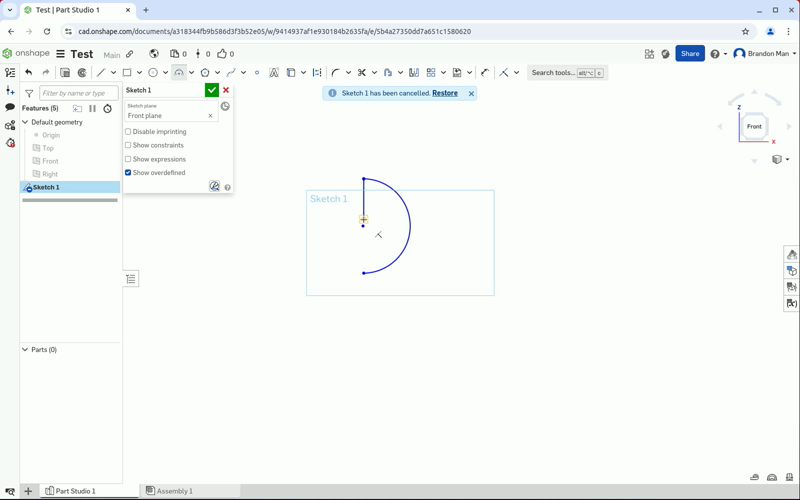
scroll(6)
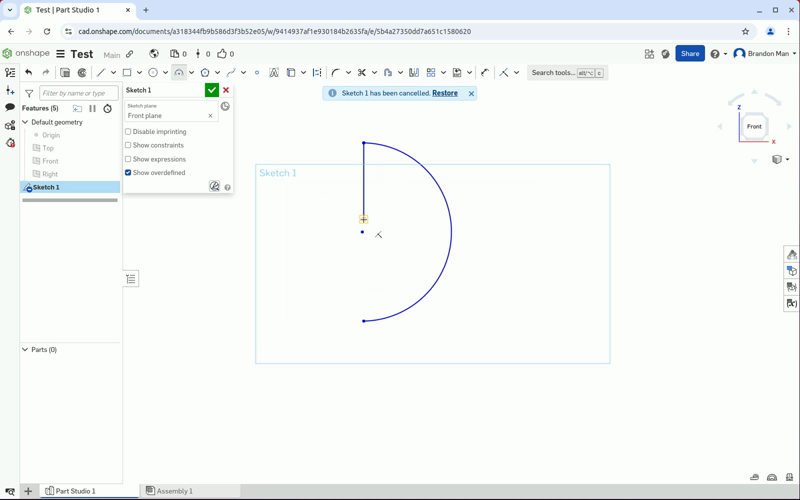
scroll(6)
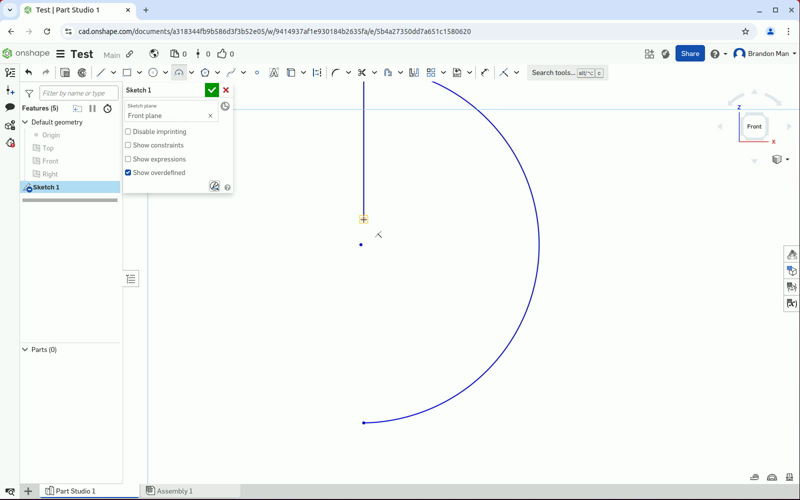
click(363, 219)
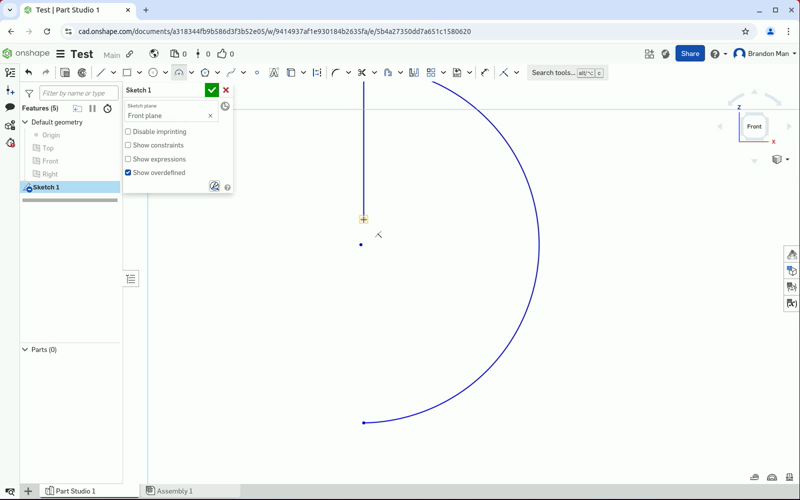
scroll(-6)
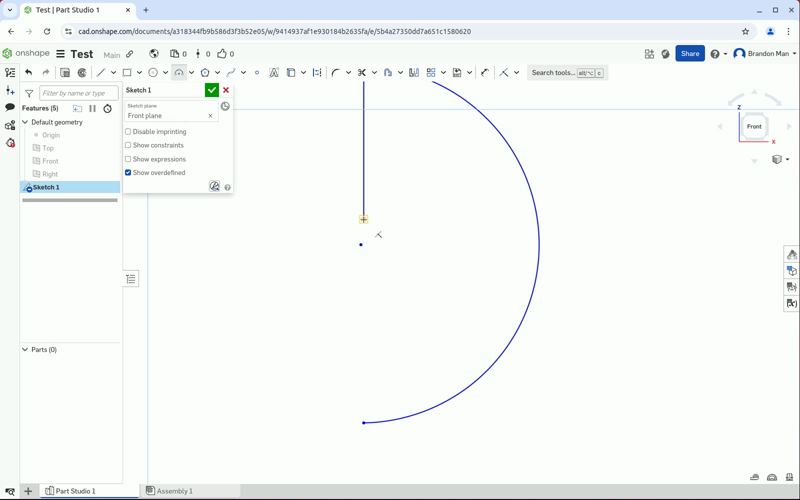
scroll(-6)
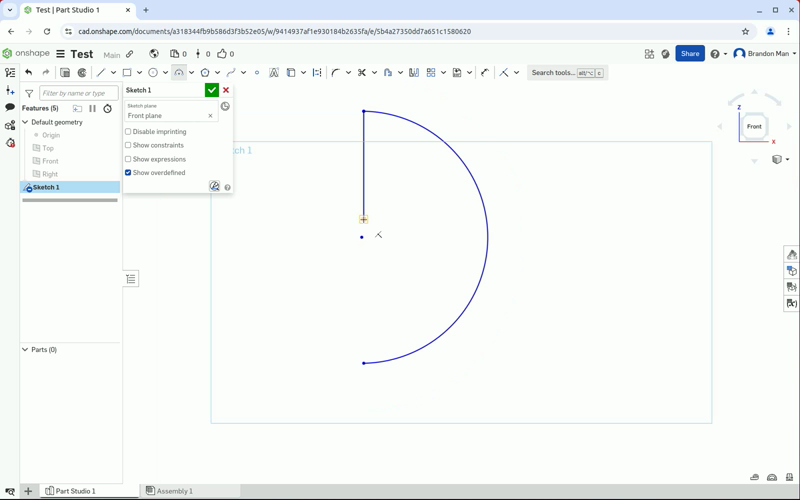
scroll(-6)
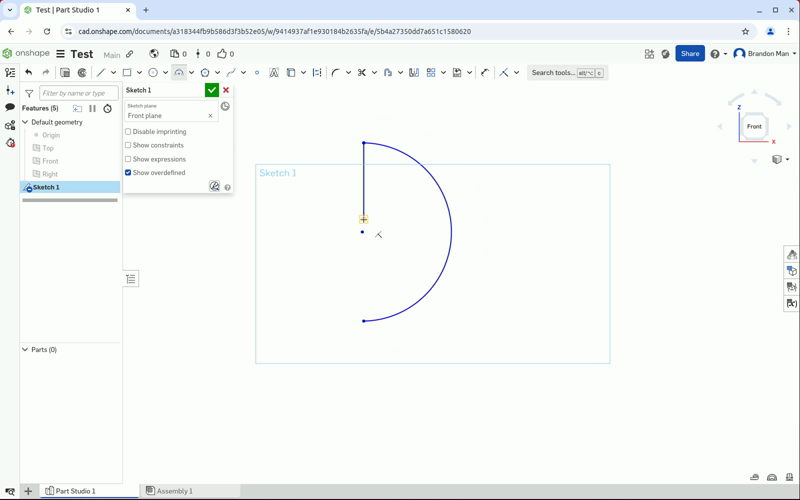
scroll(-6)
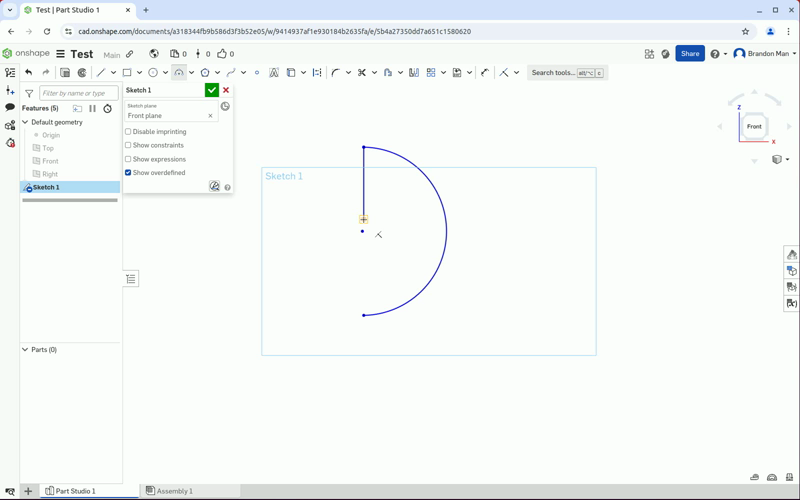
scroll(-6)
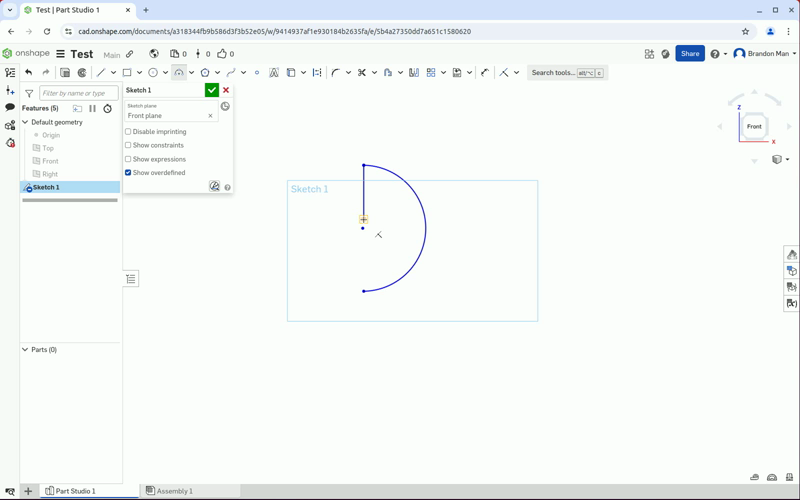
scroll(-6)
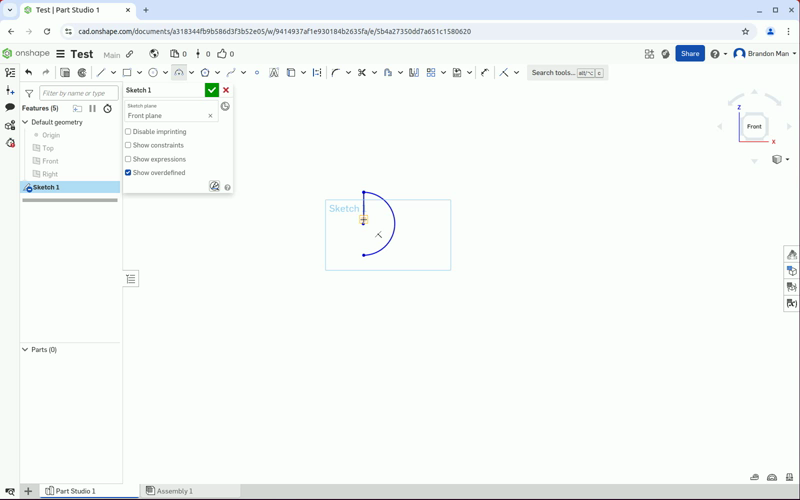
scroll(-6)
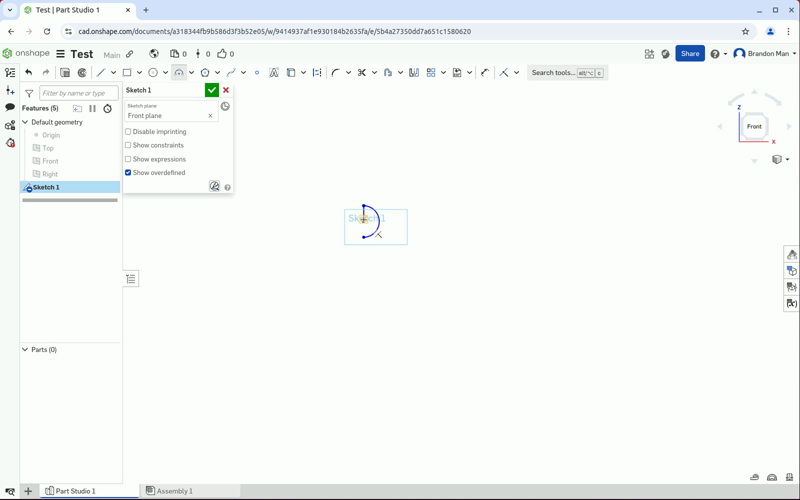
key_down(shift)
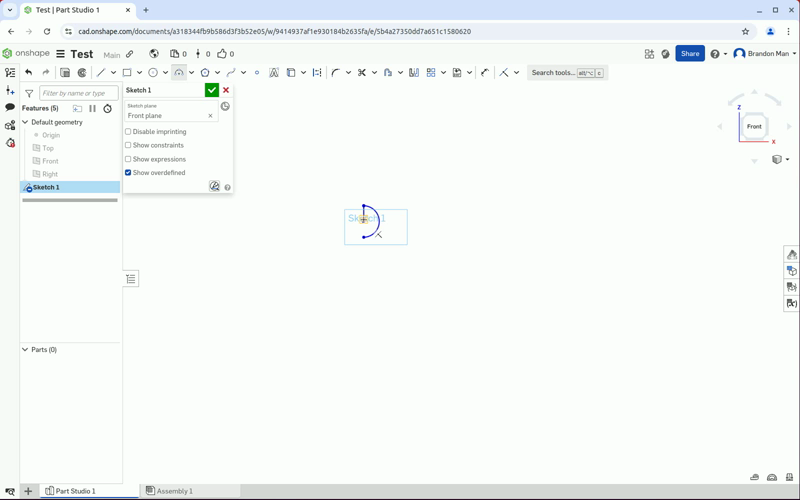
mouse_move(363, 223)
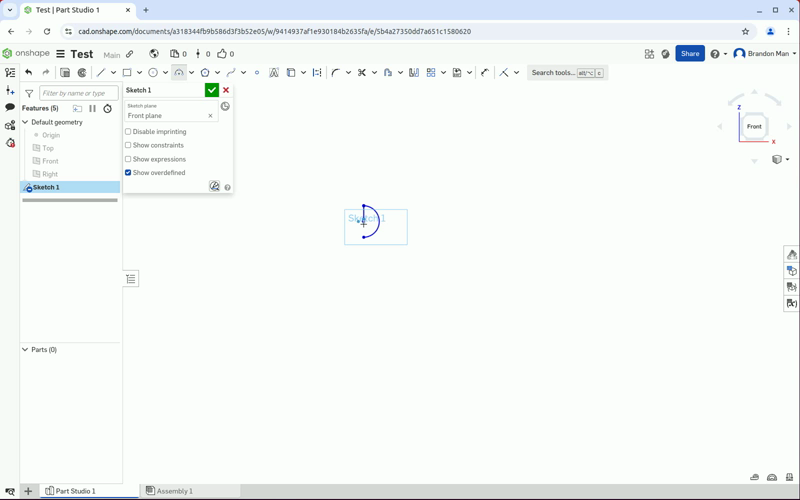
scroll(6)
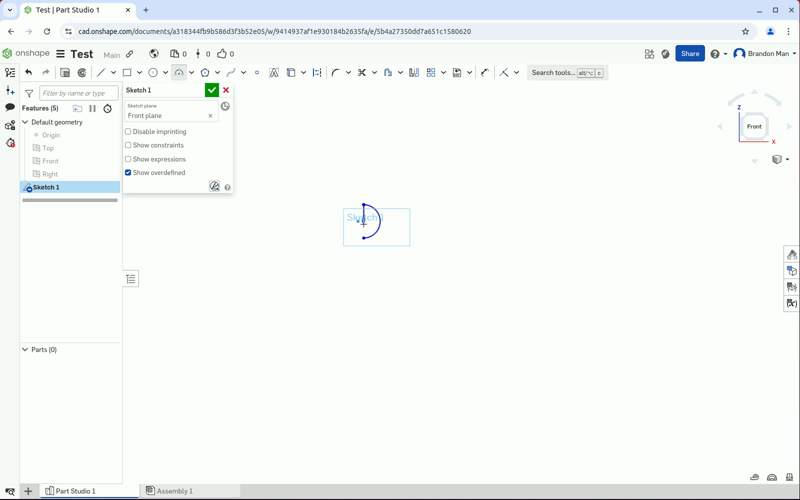
scroll(6)
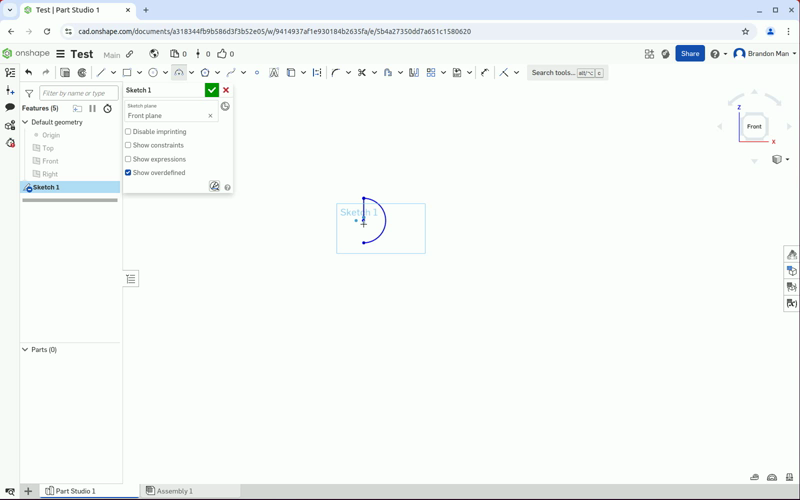
scroll(6)
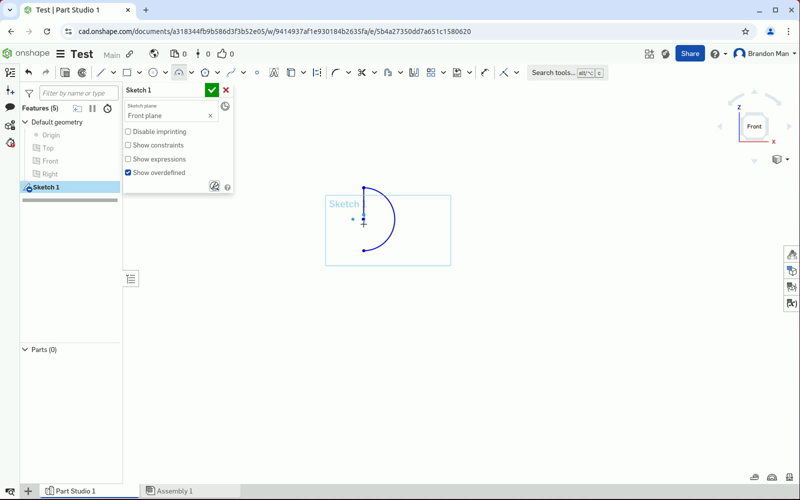
scroll(6)
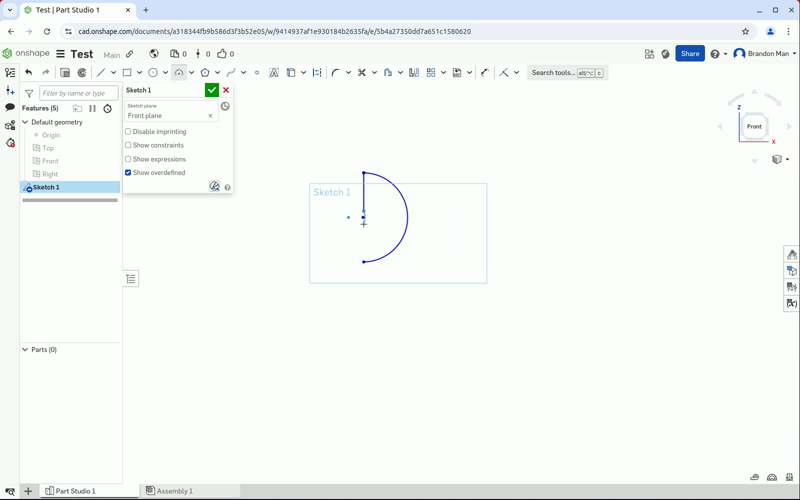
scroll(6)
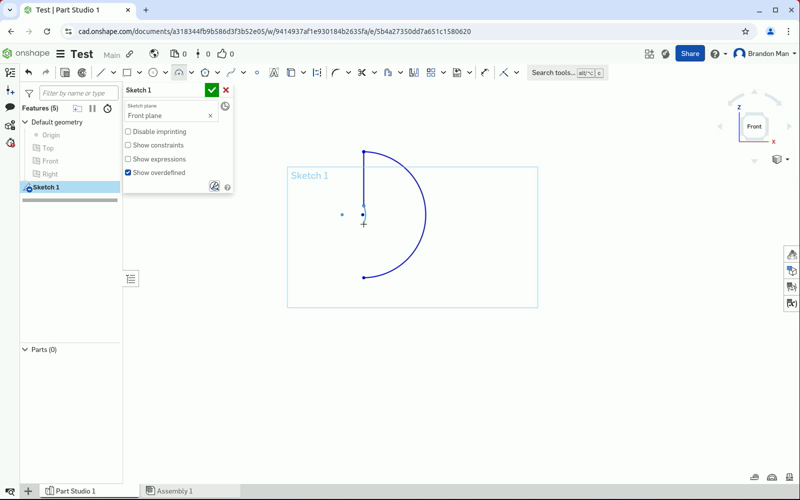
scroll(6)
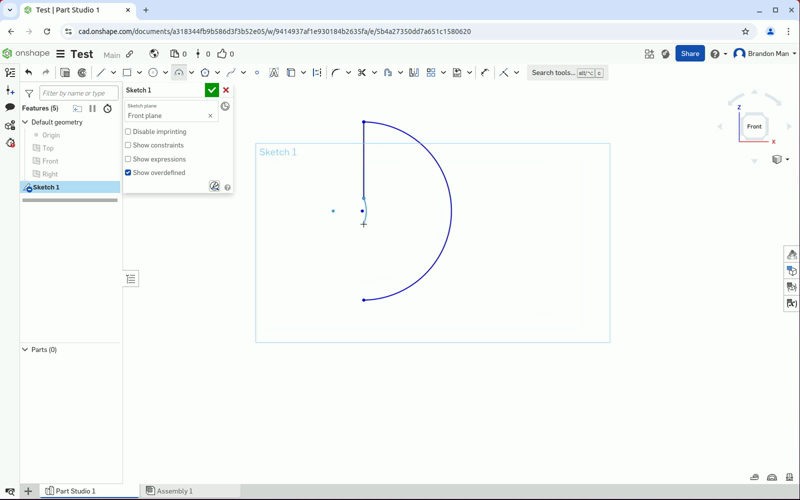
scroll(6)
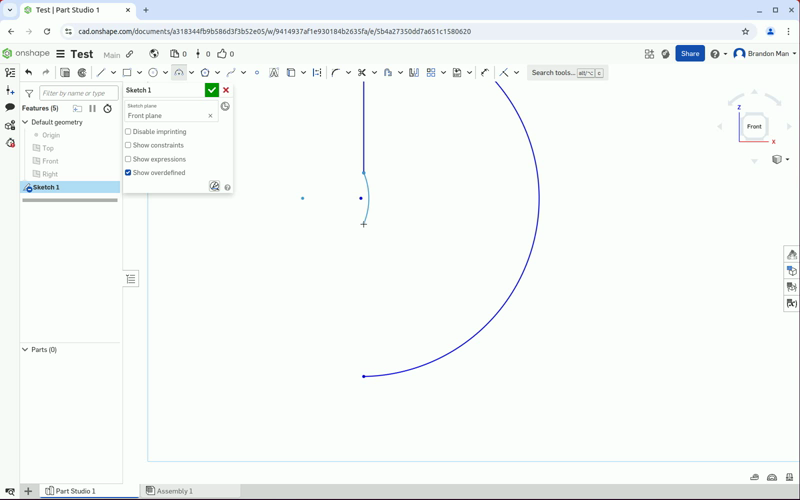
click(363, 223)
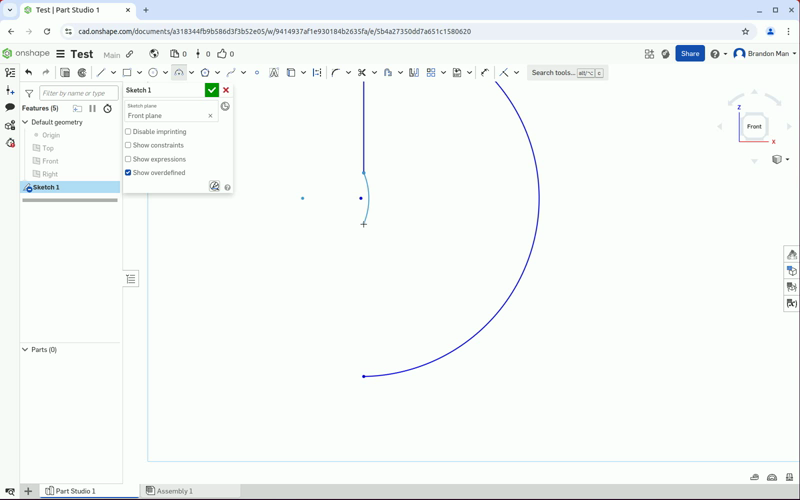
scroll(-6)
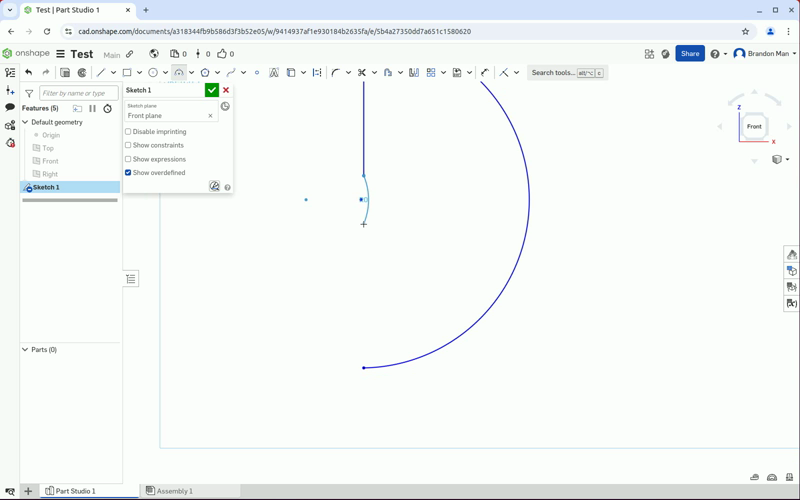
scroll(-6)
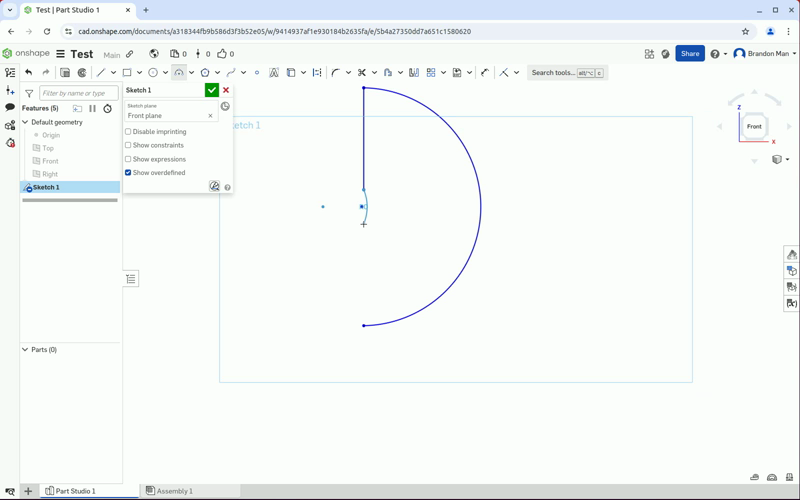
scroll(-6)
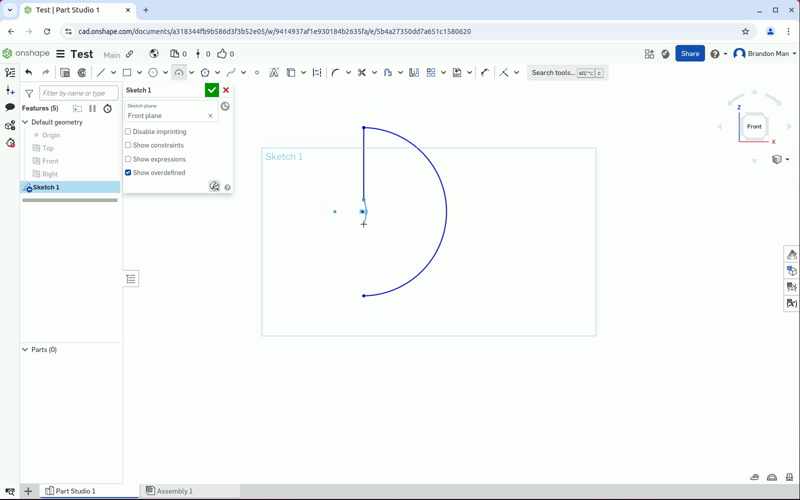
scroll(-6)
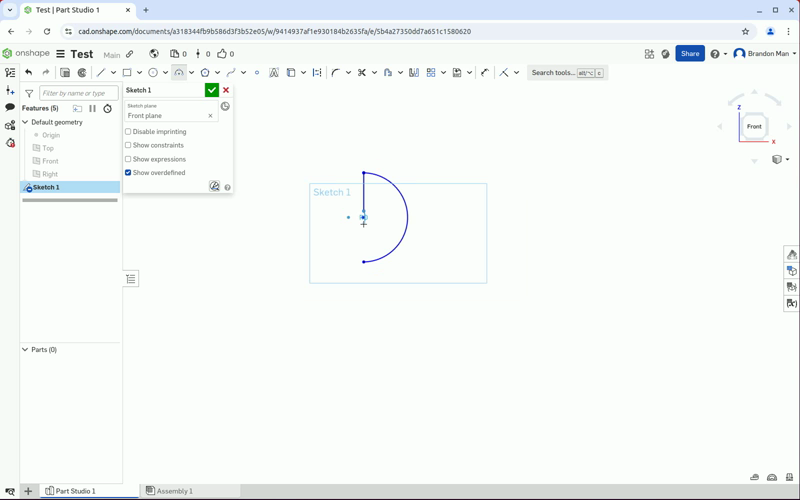
scroll(-6)
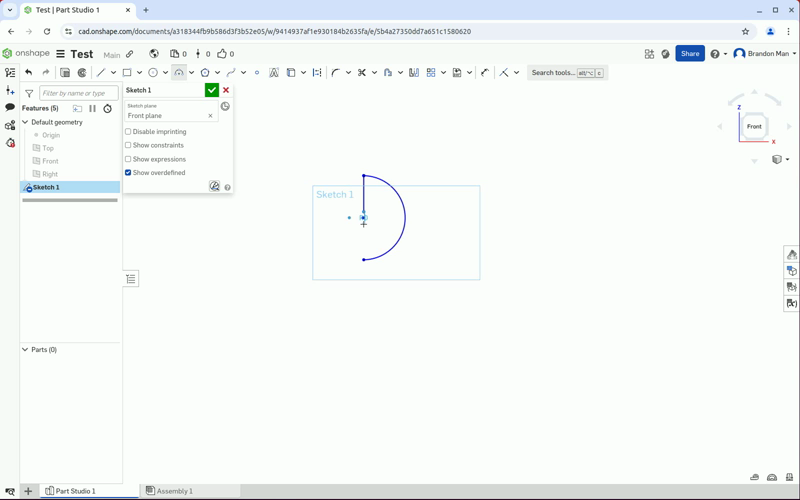
scroll(-6)
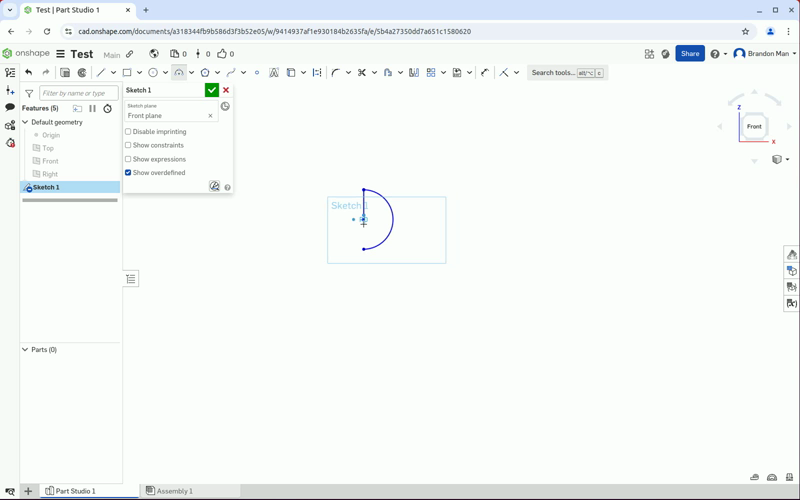
scroll(-6)
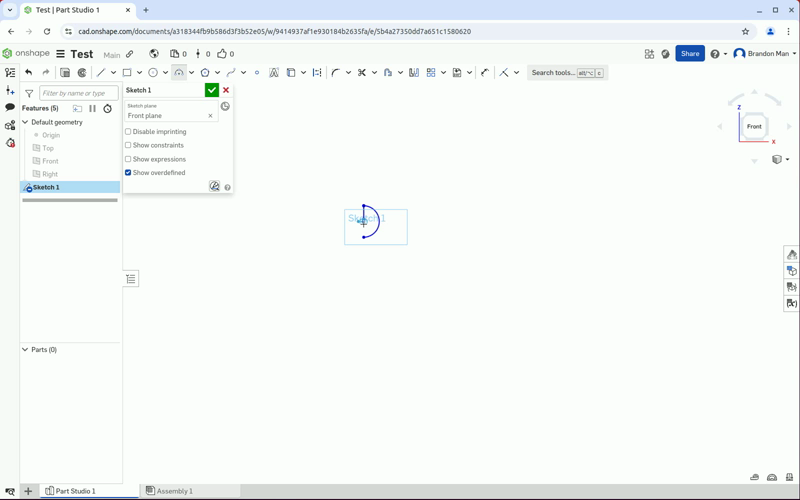
mouse_move(365, 221)
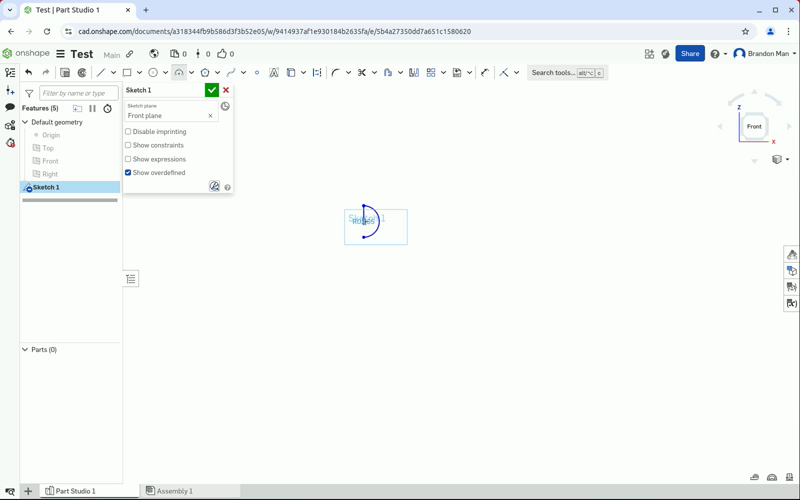
scroll(6)
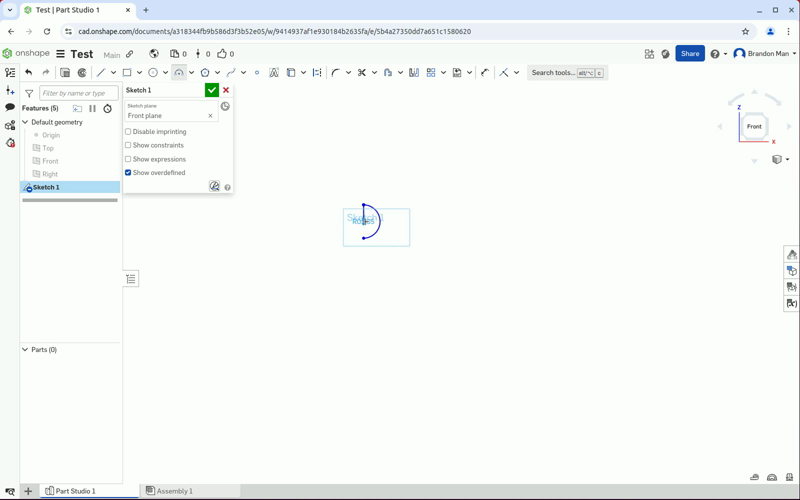
scroll(6)
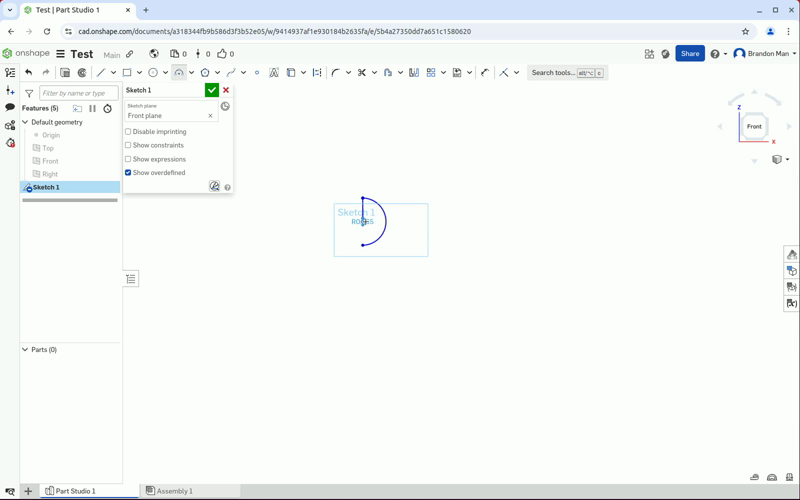
scroll(6)
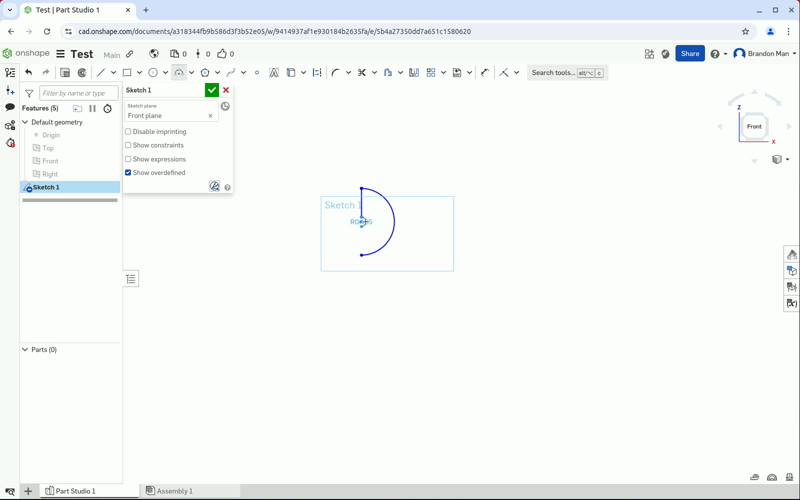
scroll(6)
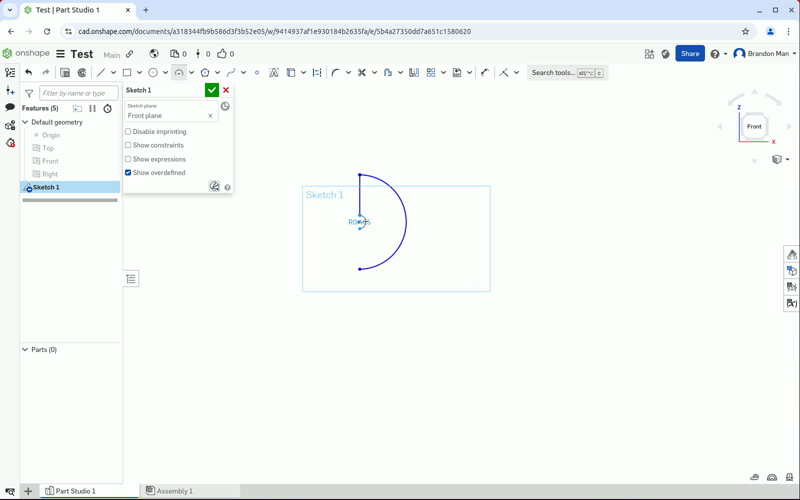
scroll(6)
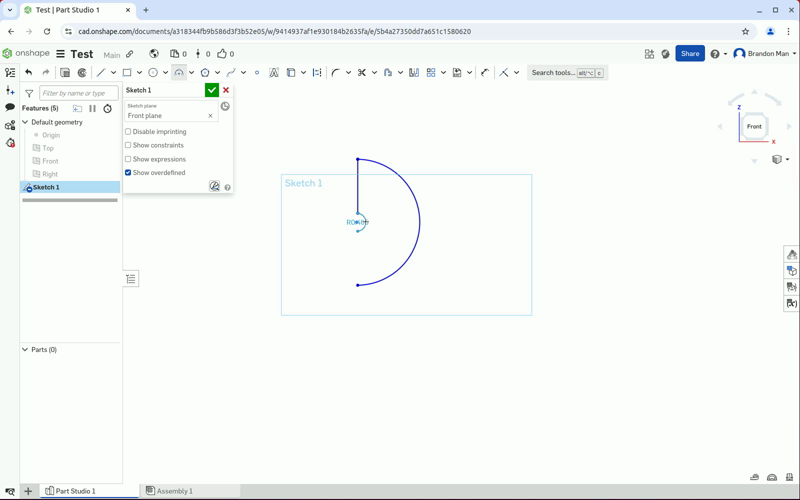
scroll(6)
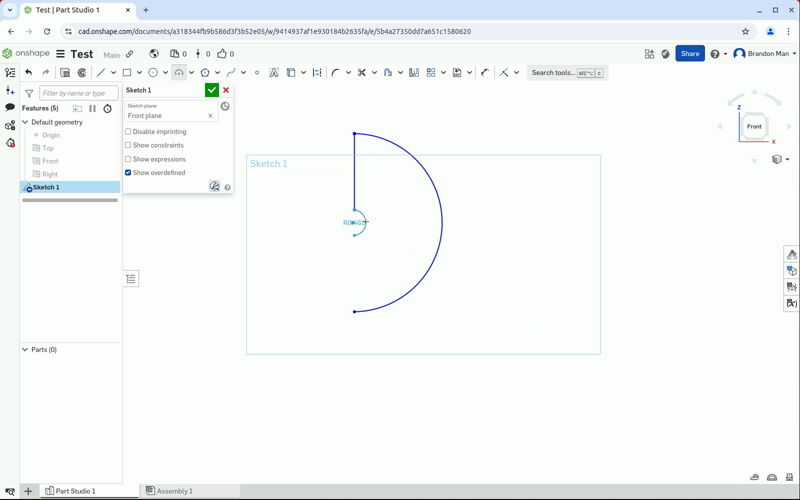
scroll(6)
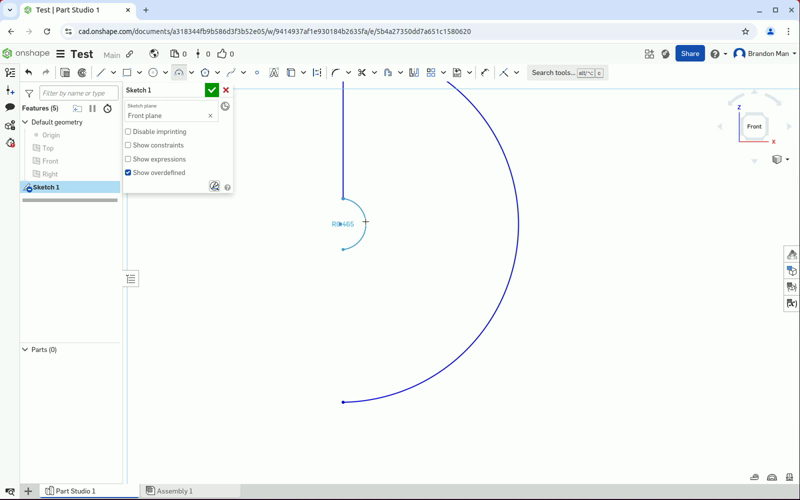
click(365, 221)
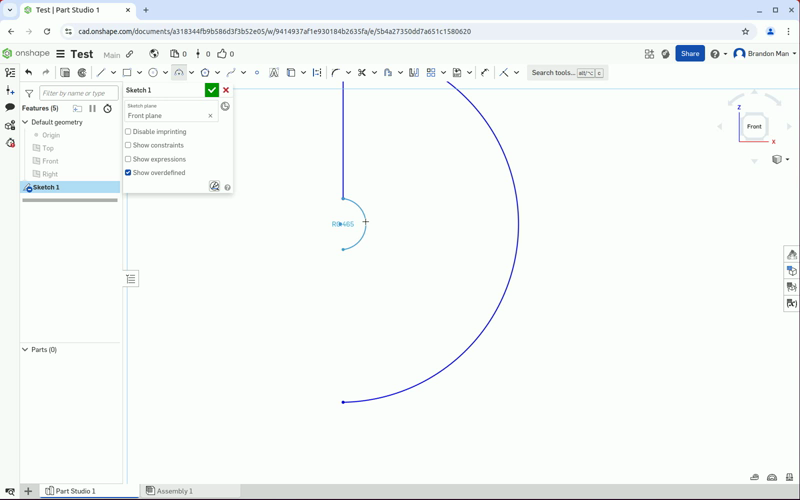
scroll(-6)
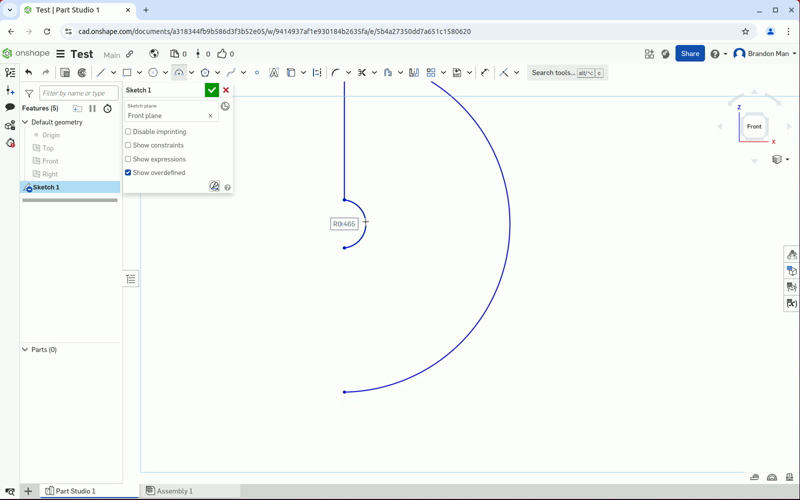
scroll(-6)
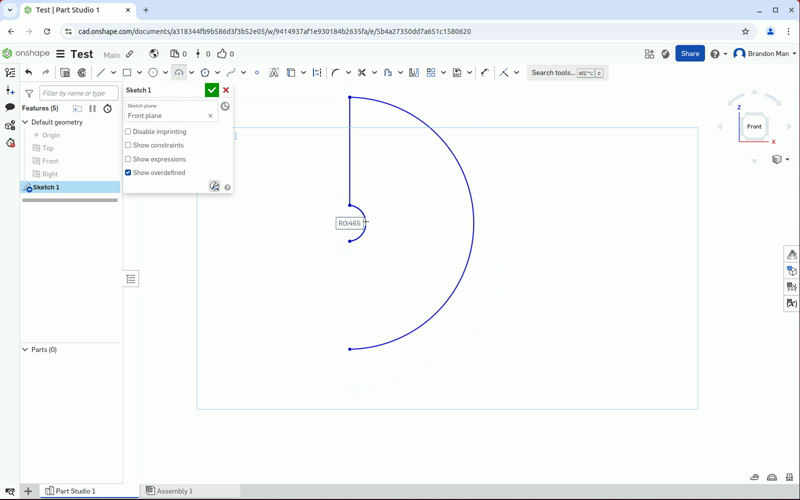
scroll(-6)
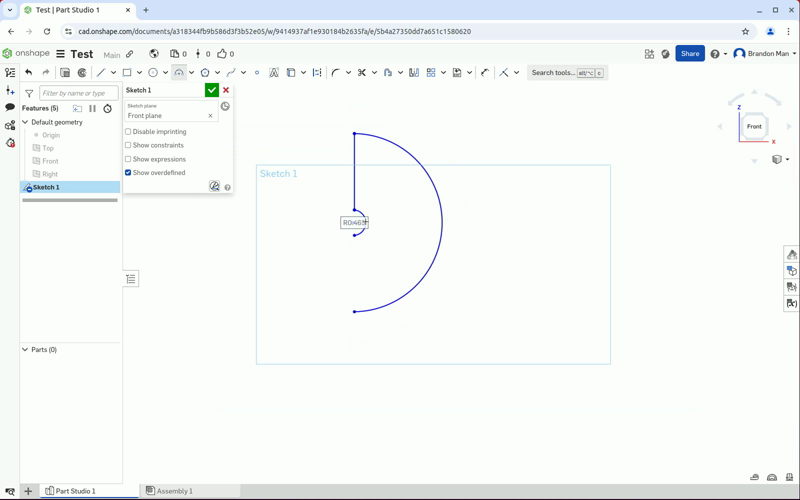
scroll(-6)
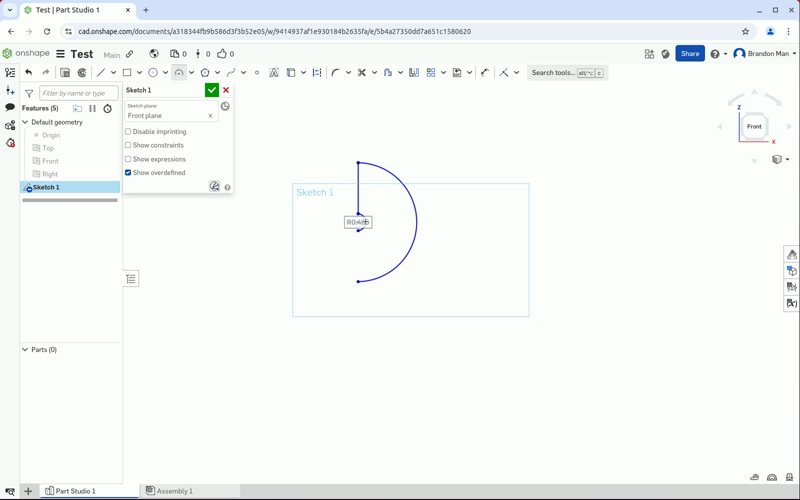
scroll(-6)
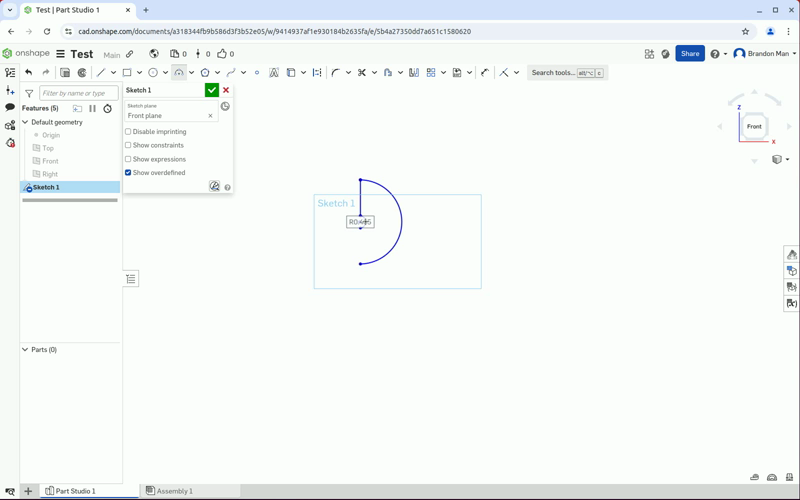
scroll(-6)
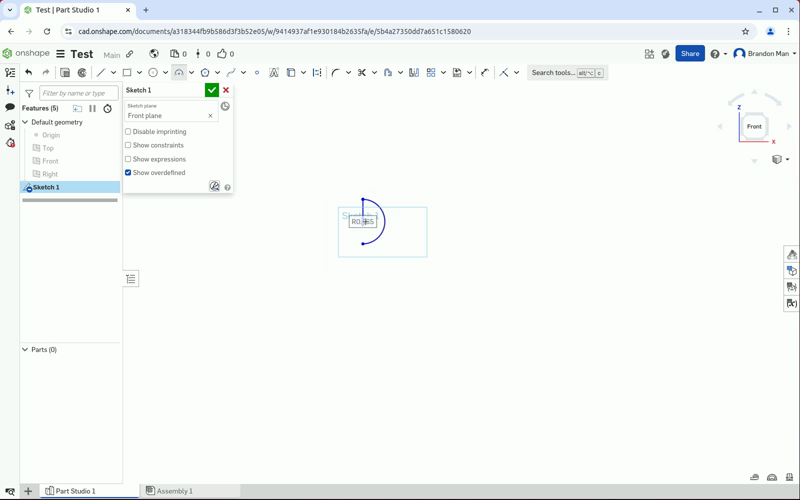
scroll(-6)
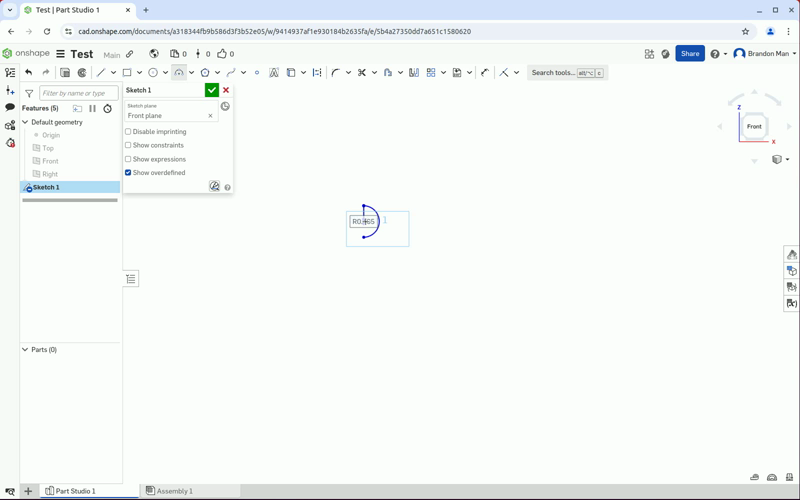
key_up(shift)
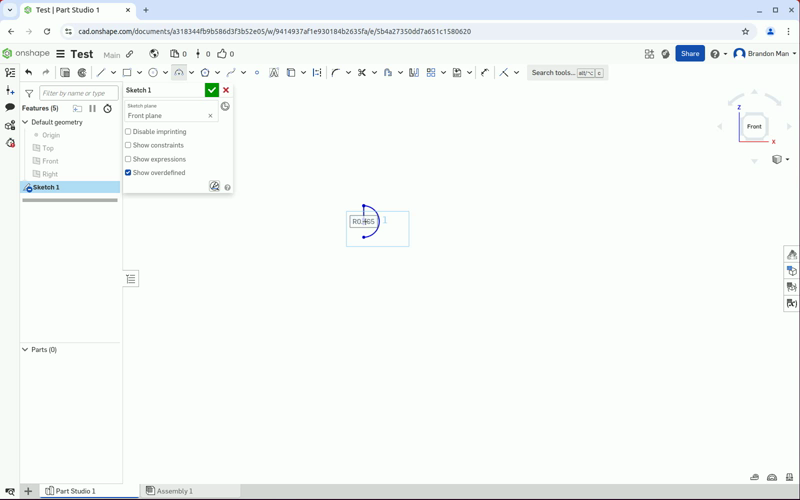
key(esc)
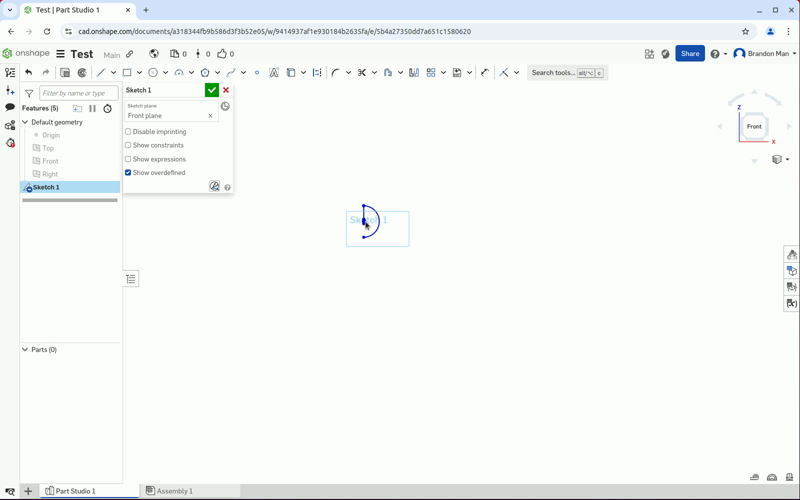
key(l)
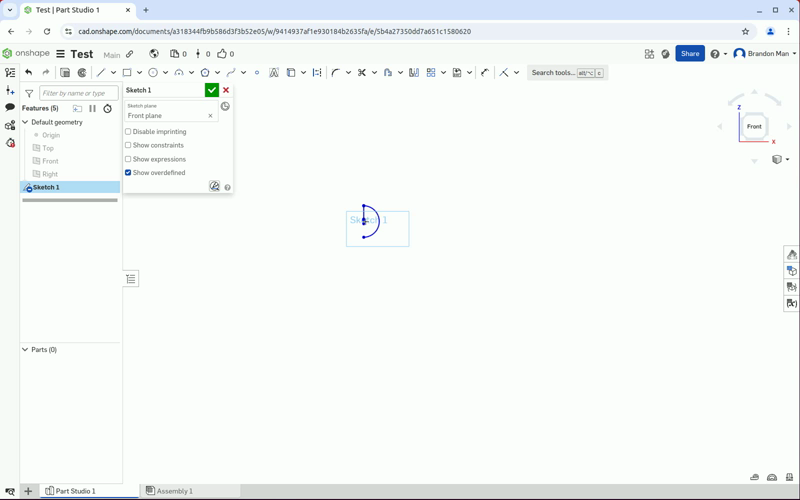
mouse_move(363, 223)
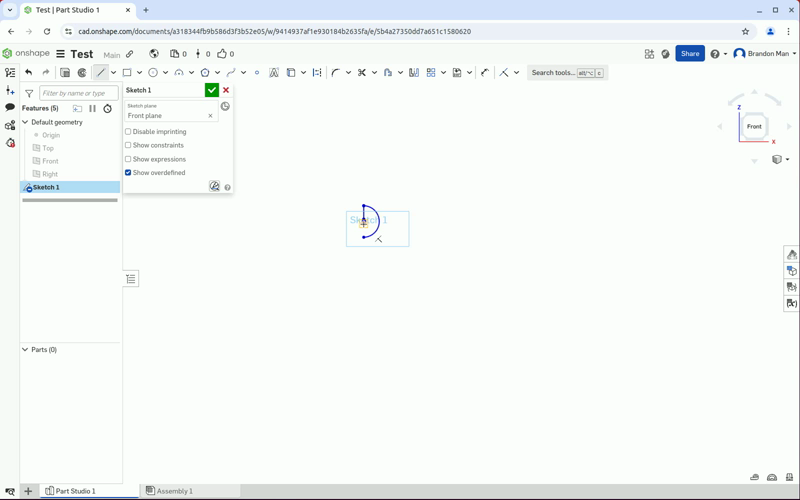
scroll(6)
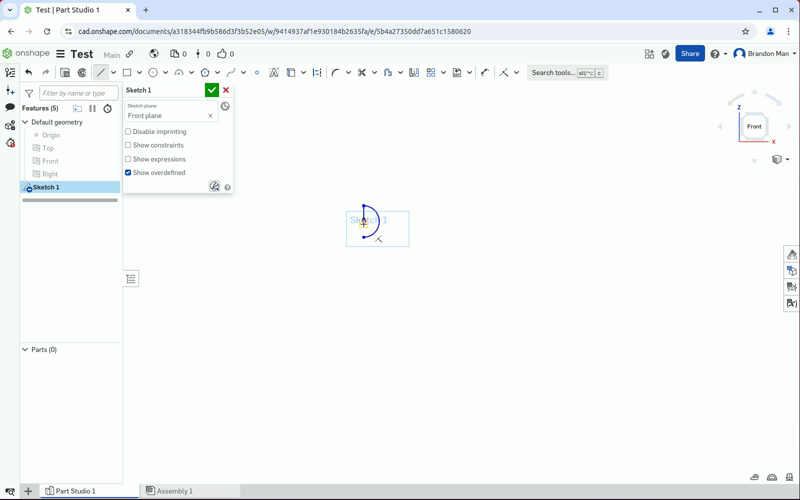
scroll(6)
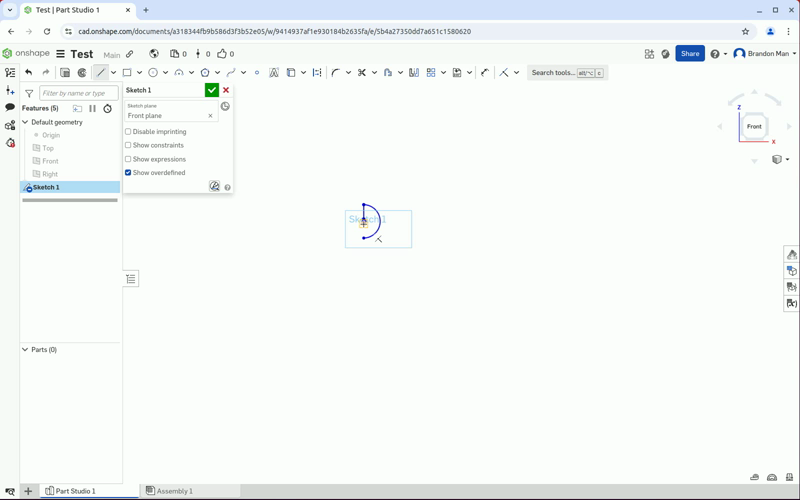
scroll(6)
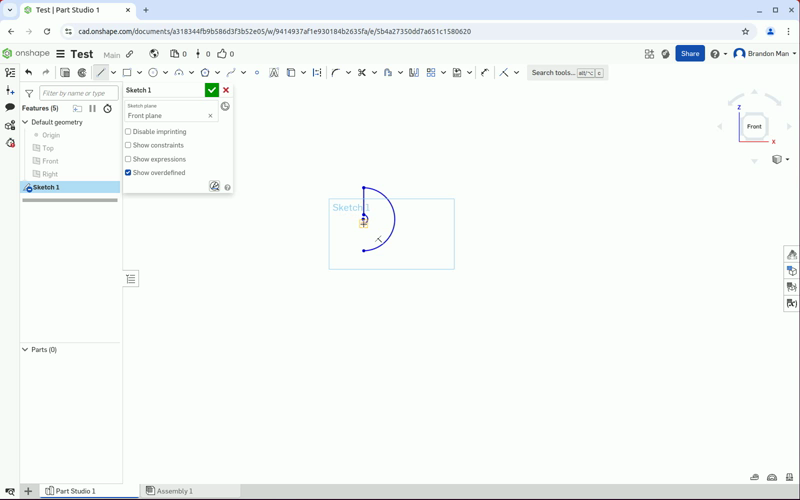
scroll(6)
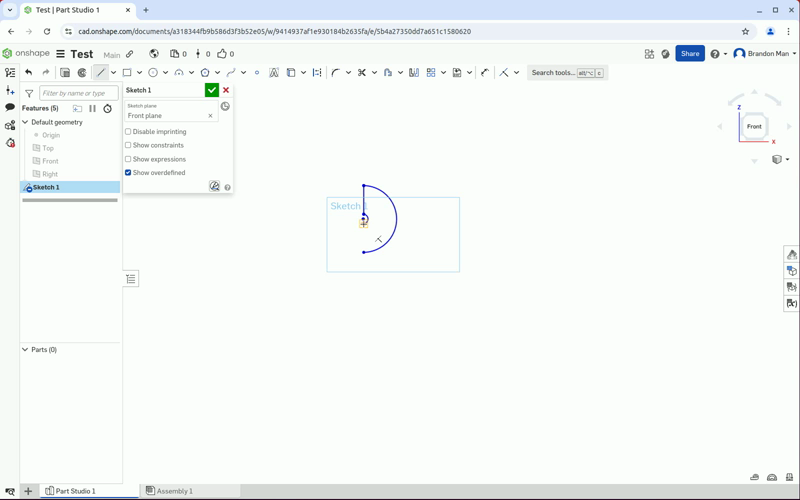
scroll(6)
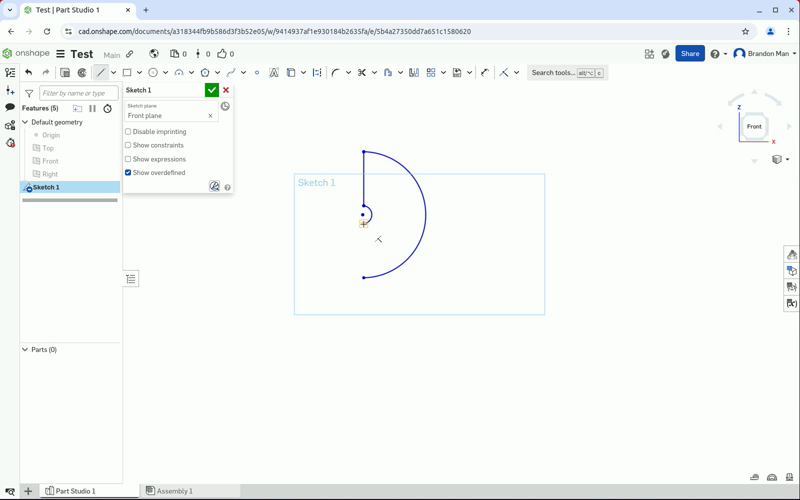
scroll(6)
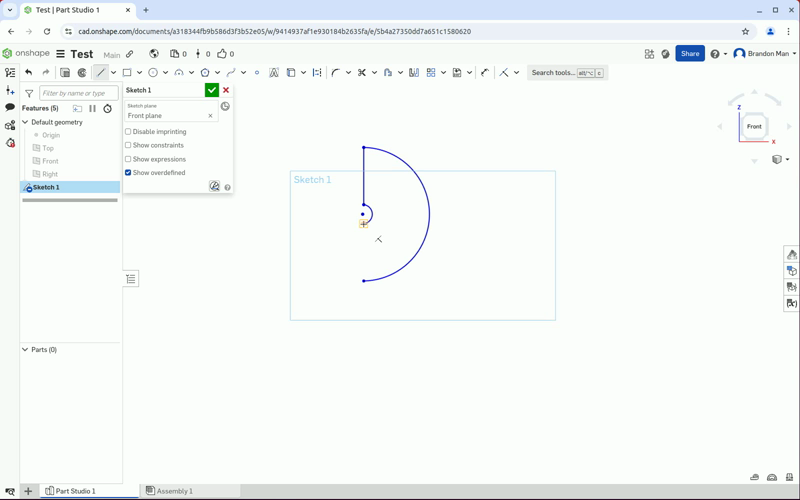
scroll(6)
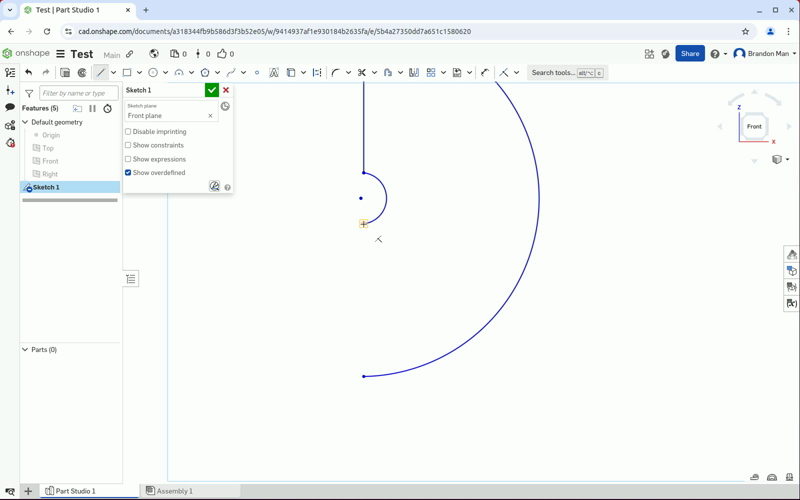
click(363, 223)
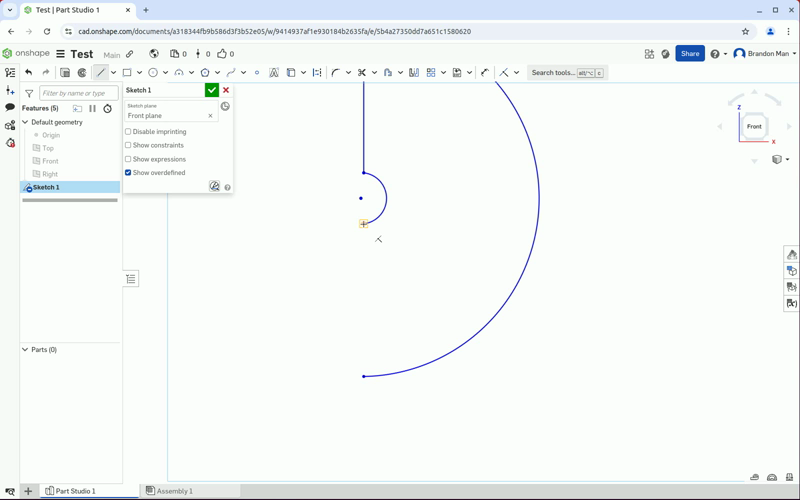
scroll(-6)
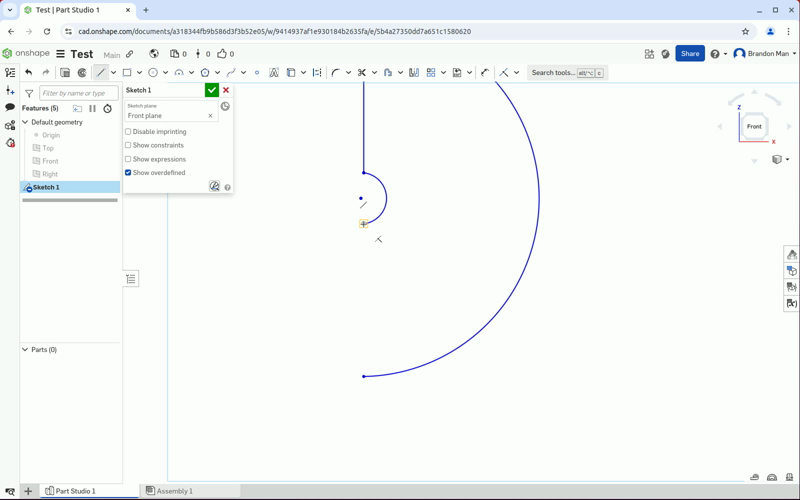
scroll(-6)
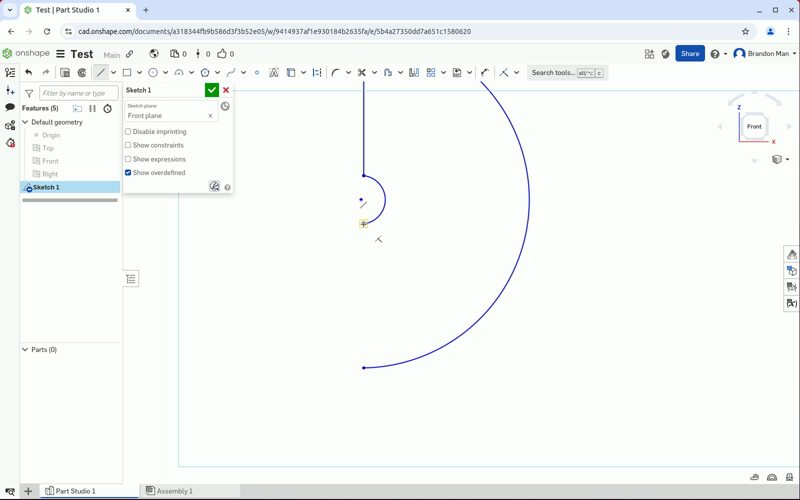
scroll(-6)
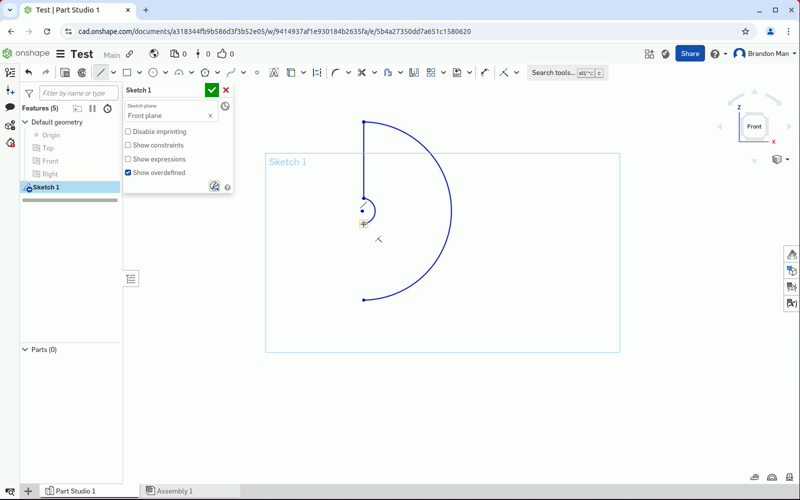
scroll(-6)
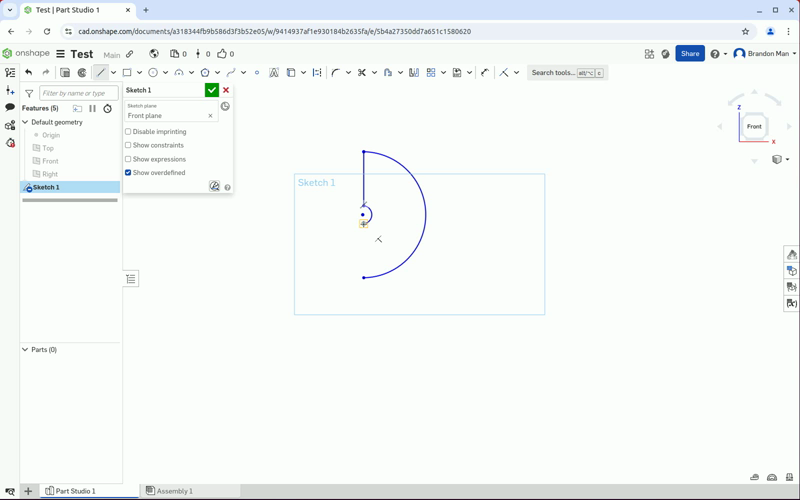
scroll(-6)
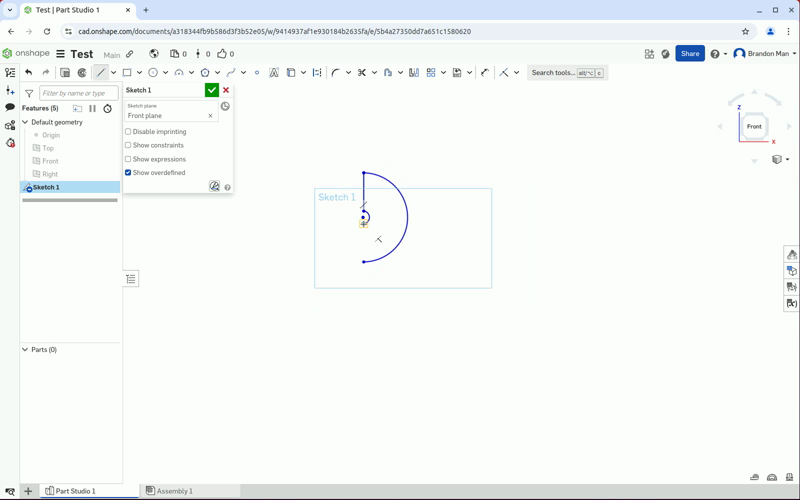
scroll(-6)
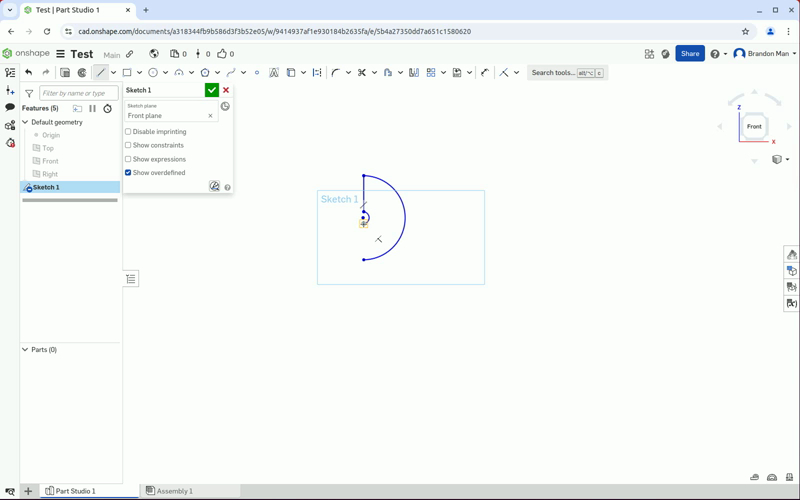
scroll(-6)
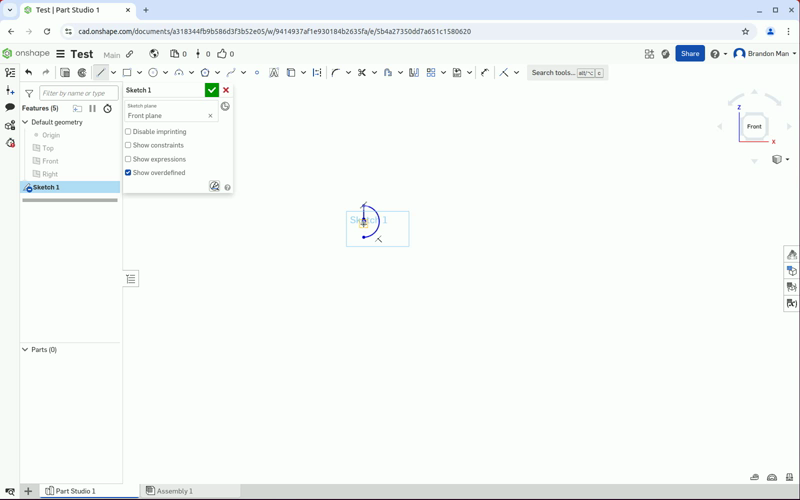
mouse_move(393, 223)
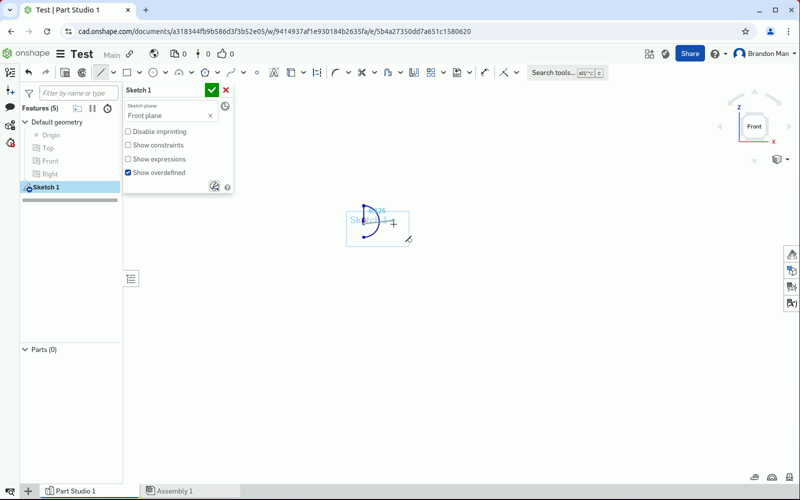
key_down(shift)
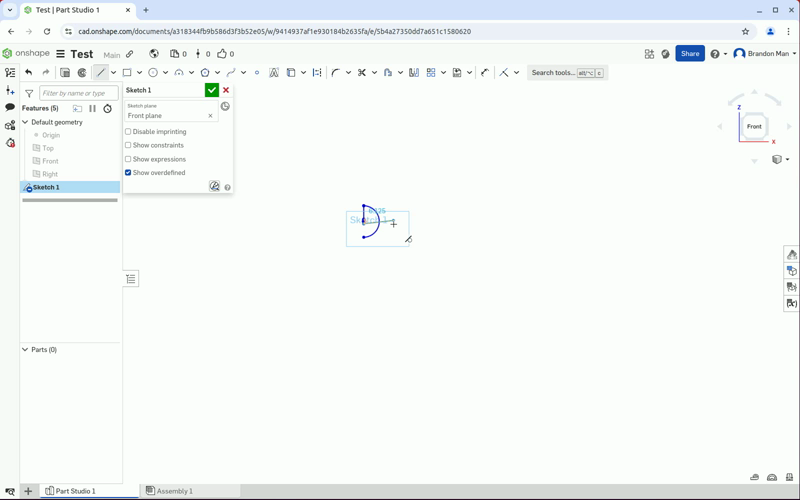
mouse_move(363, 237)
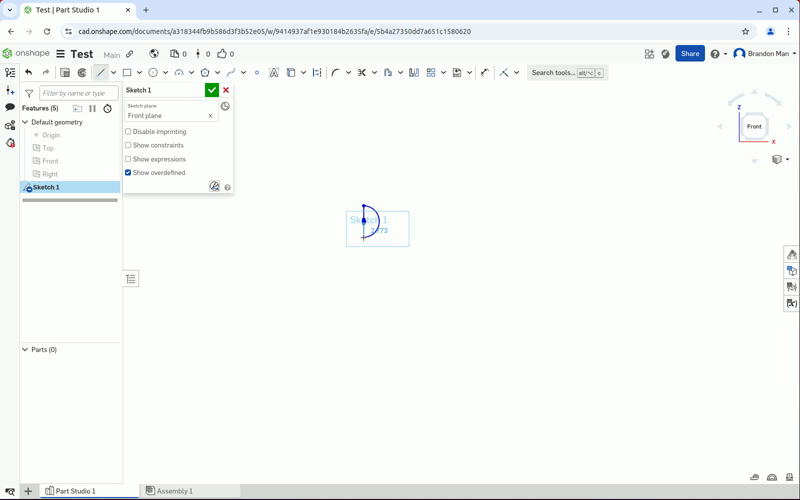
key_up(shift)
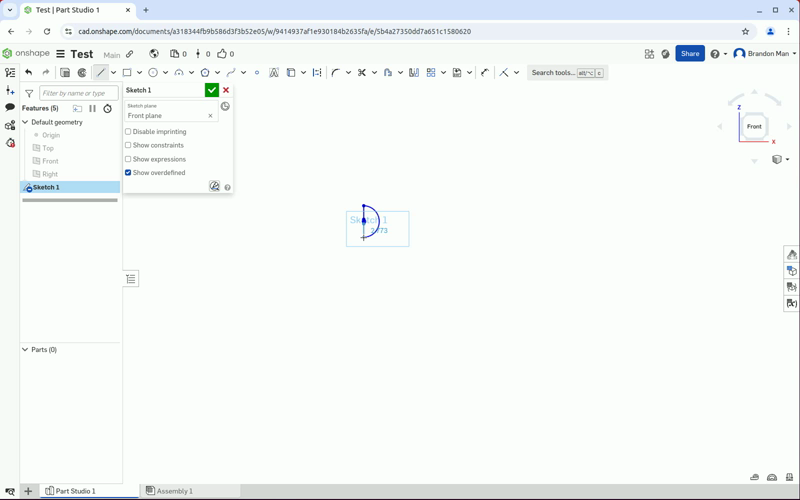
click(363, 237)
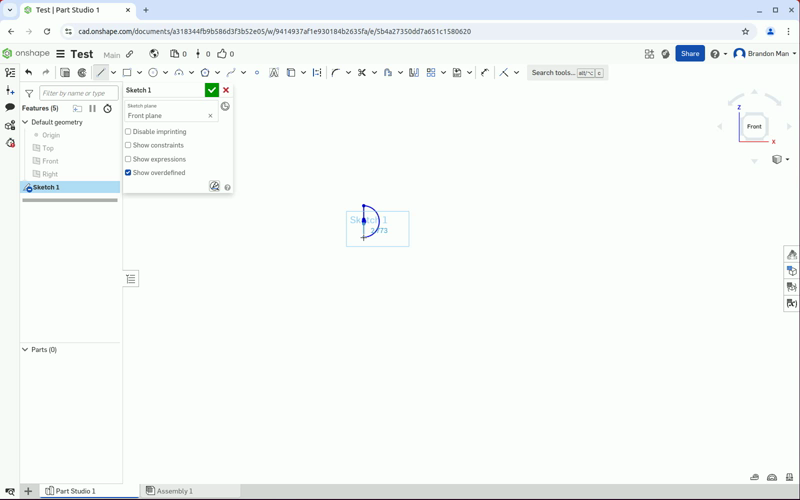
key(esc)
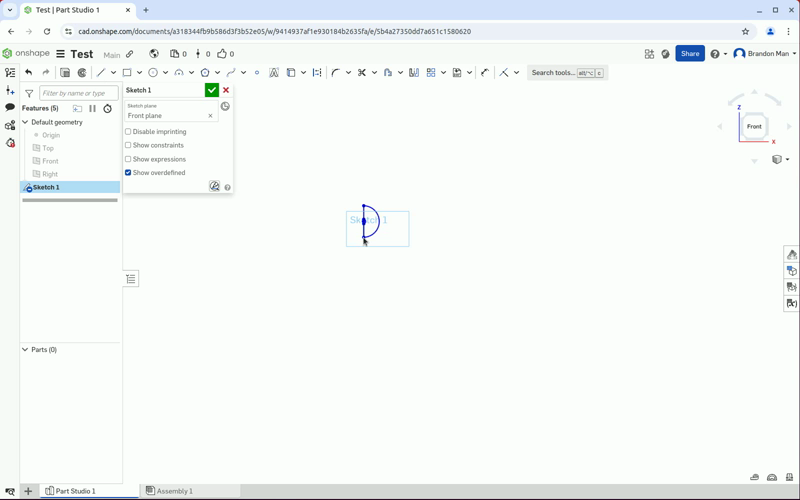
mouse_move(365, 214)
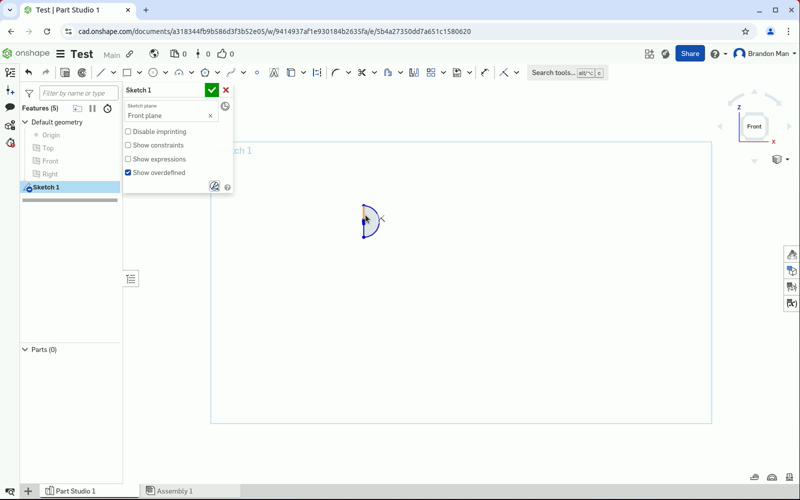
scroll(6)
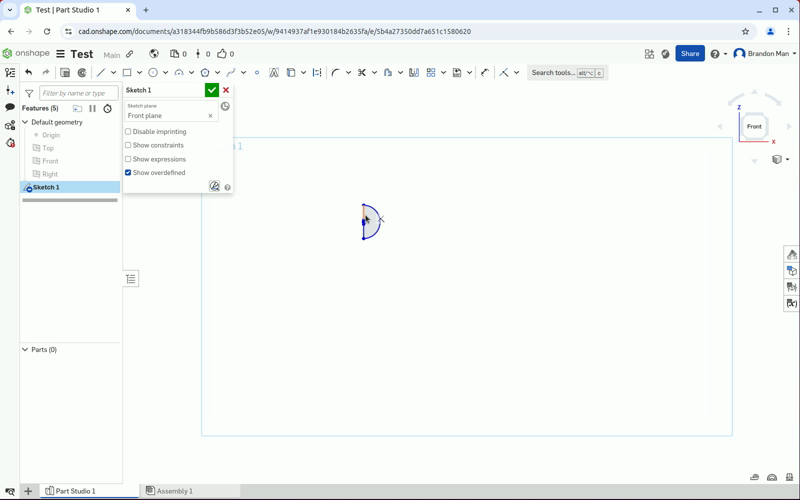
scroll(6)
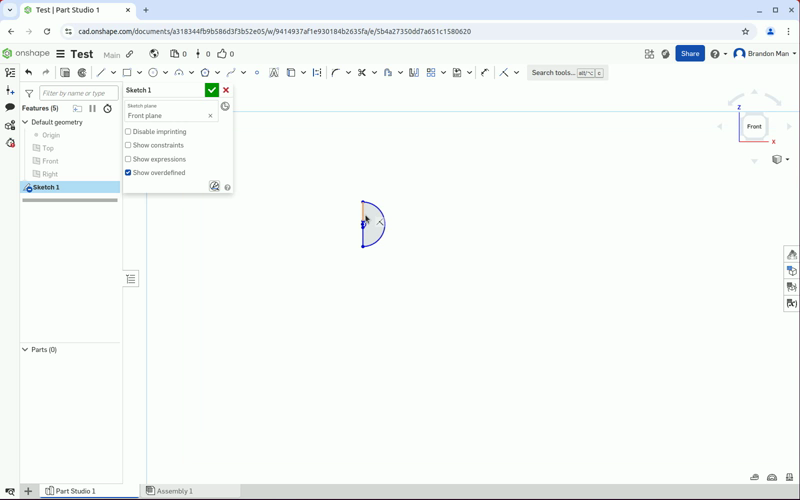
scroll(6)
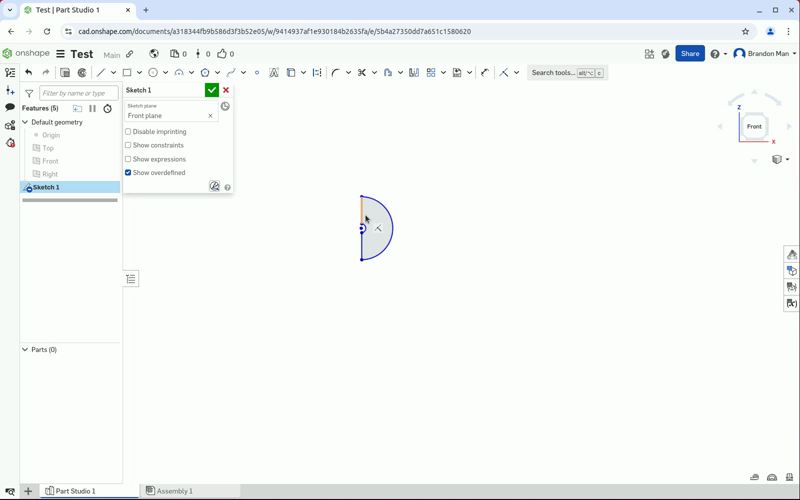
scroll(6)
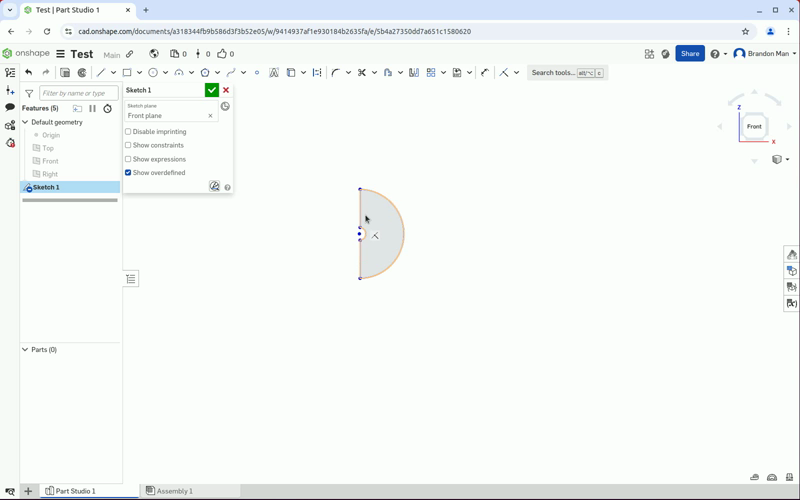
scroll(6)
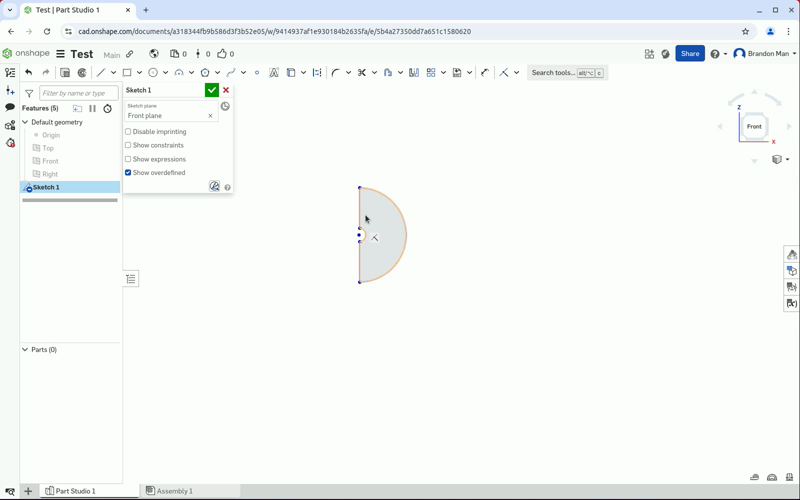
scroll(6)
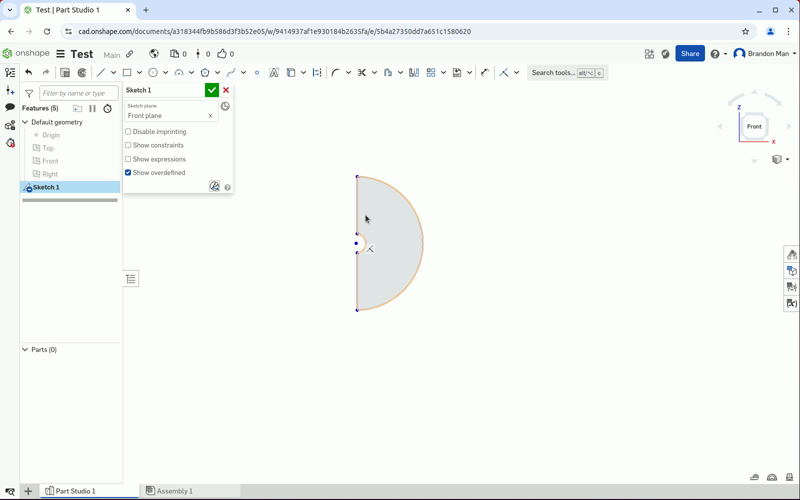
scroll(6)
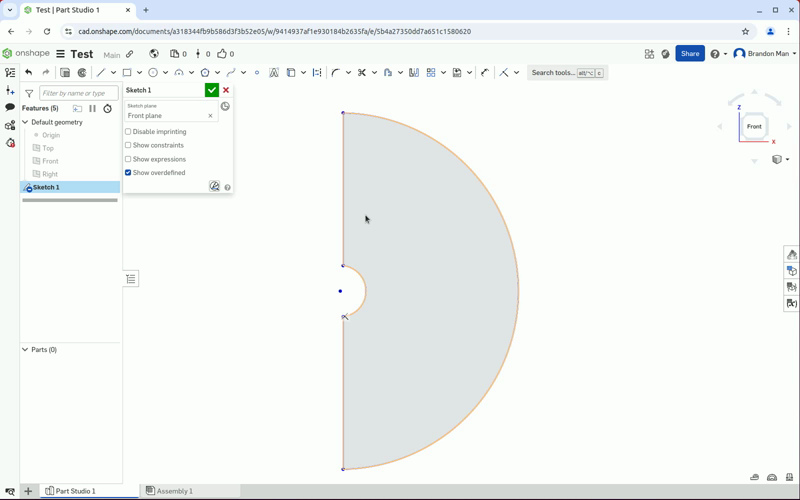
click(365, 214)
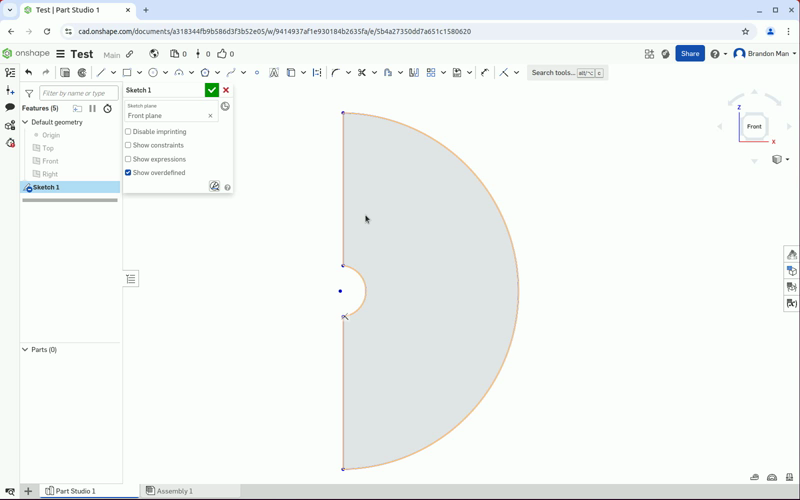
scroll(-6)
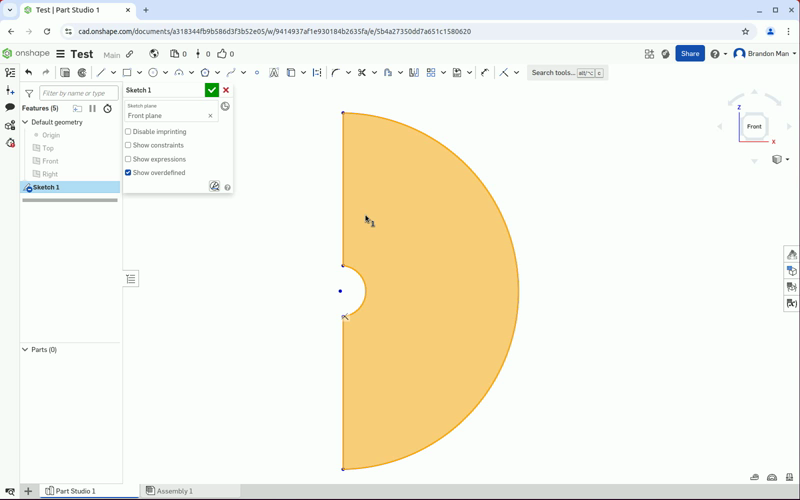
scroll(-6)
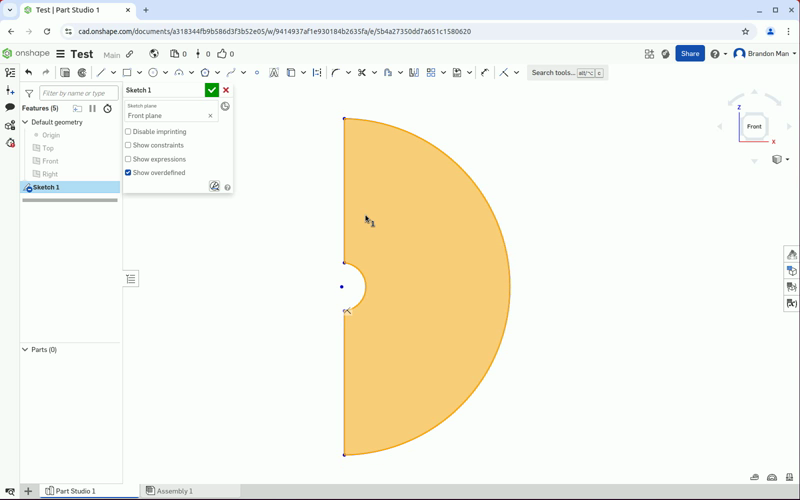
scroll(-6)
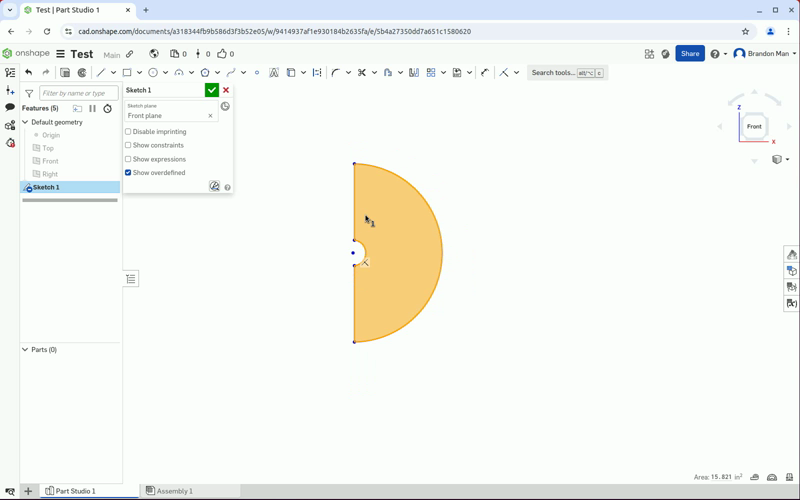
scroll(-6)
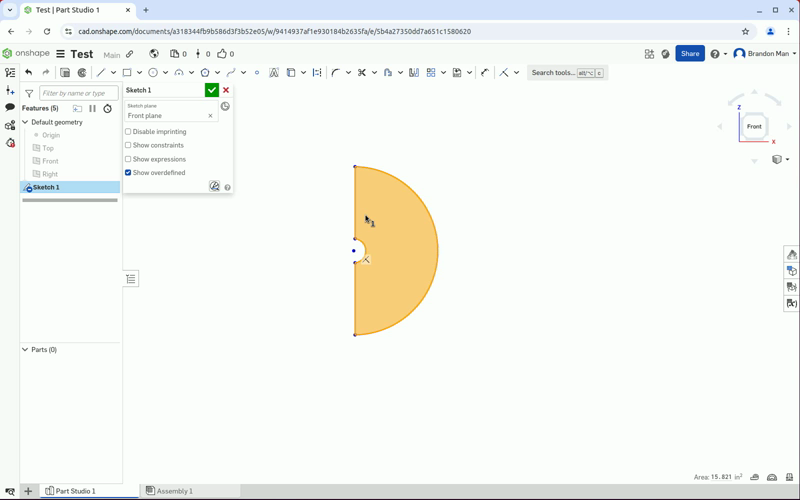
scroll(-6)
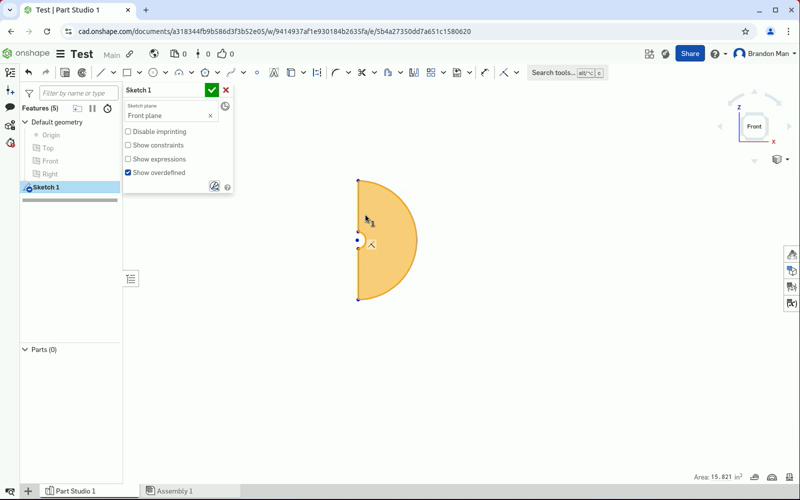
scroll(-6)
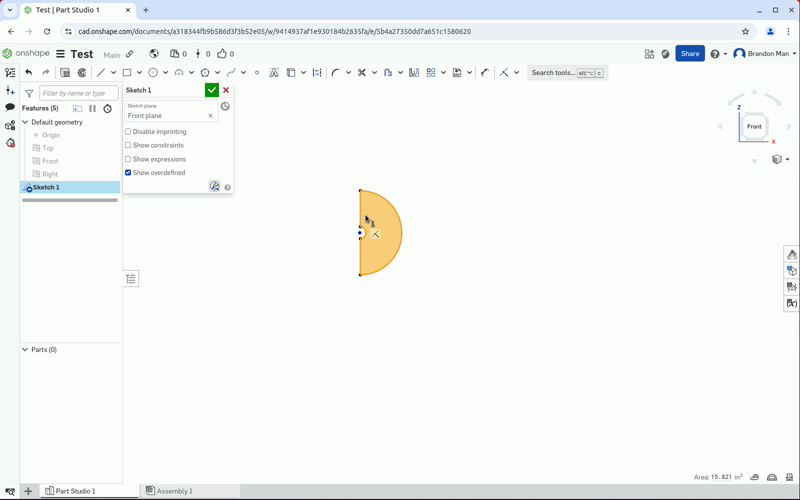
scroll(-6)
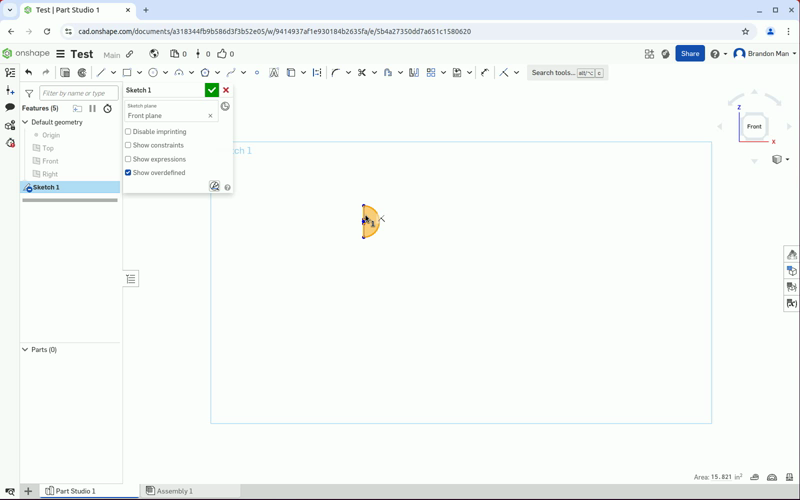
mouse_move(73, 352)
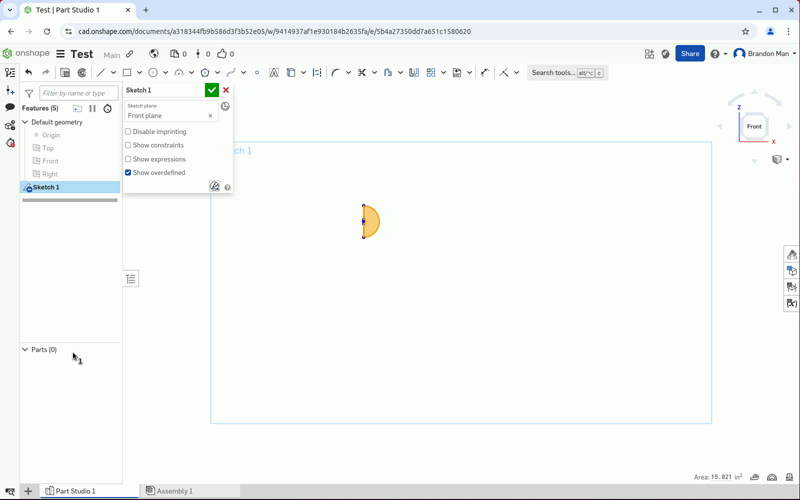
key(shift+y)
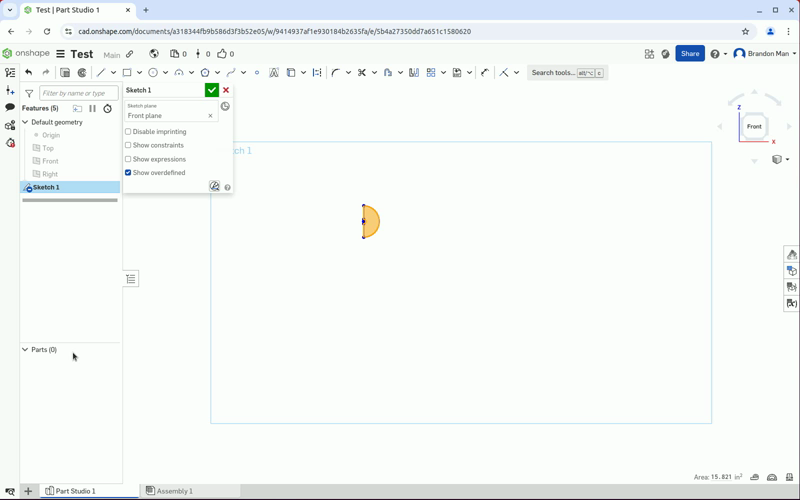
key(shift+e)
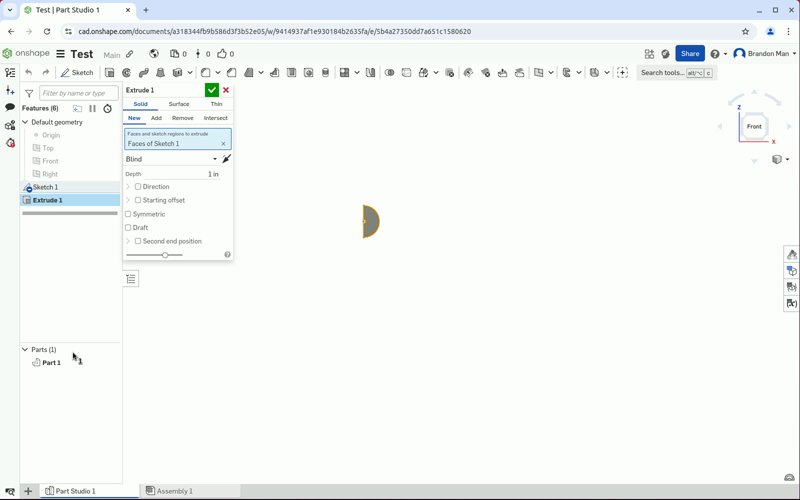
mouse_move(143, 106)
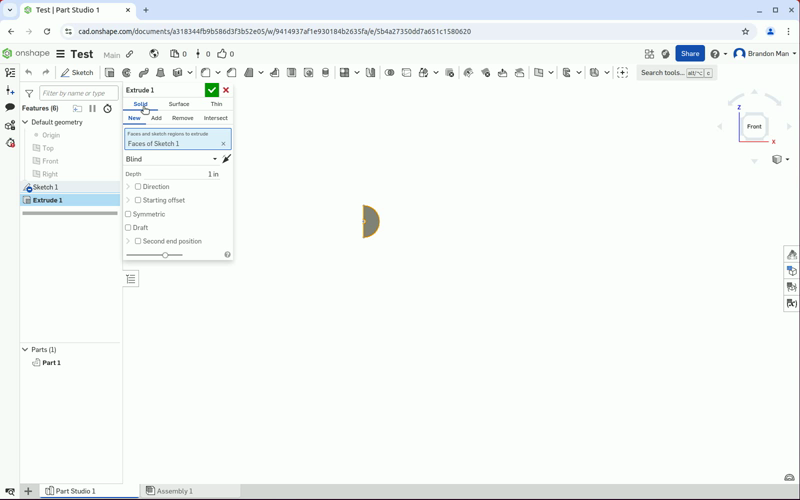
click(143, 106)
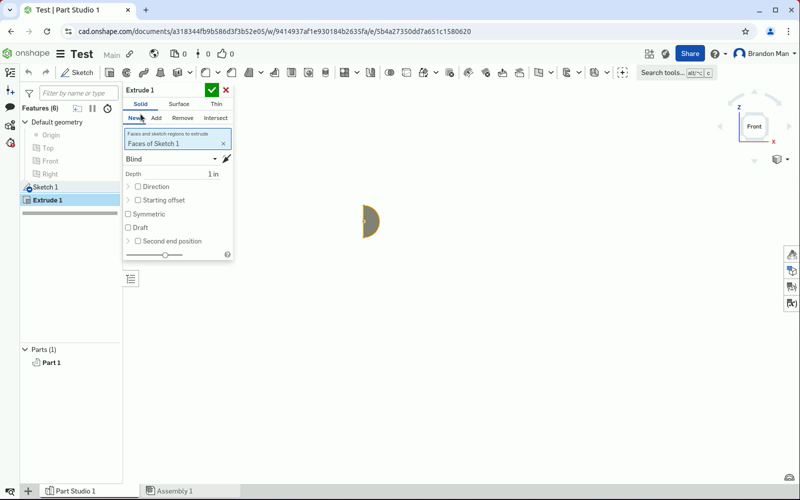
mouse_move(137, 120)
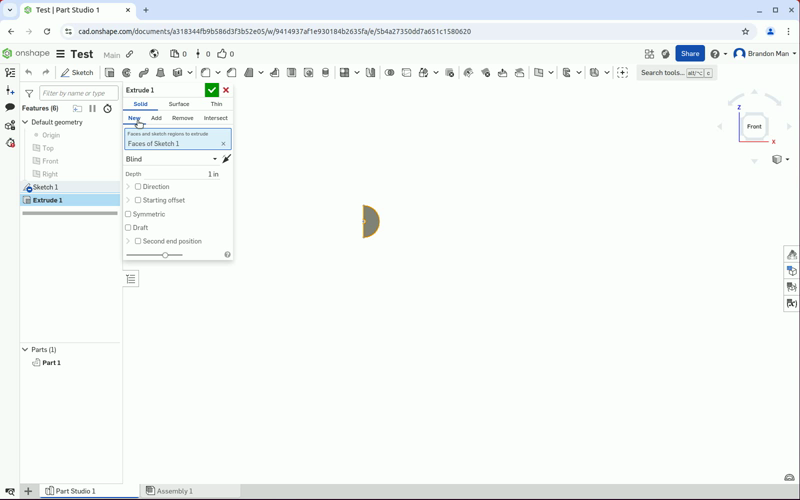
click(137, 120)
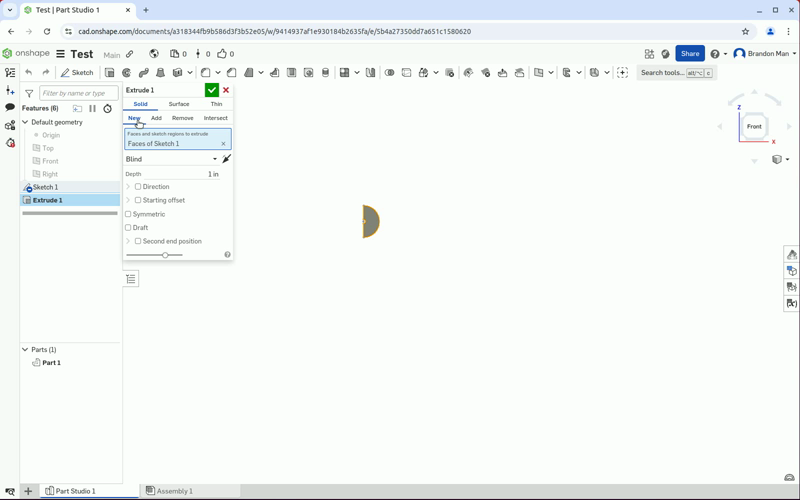
key(tab, 4)
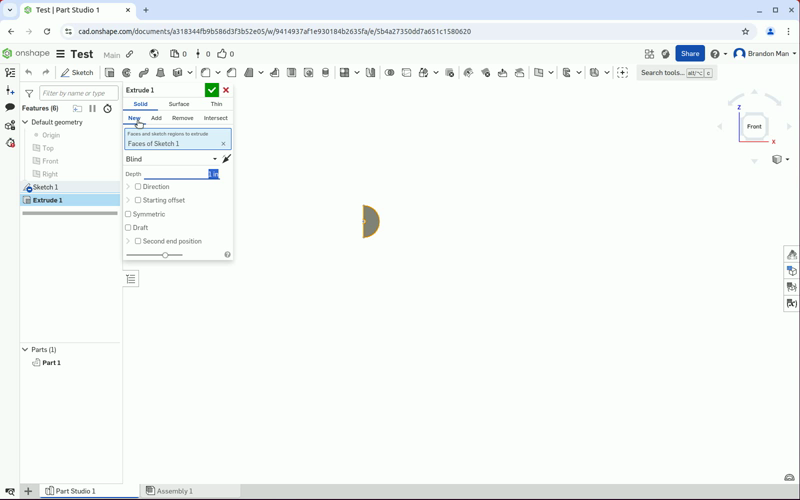
text(3.611)
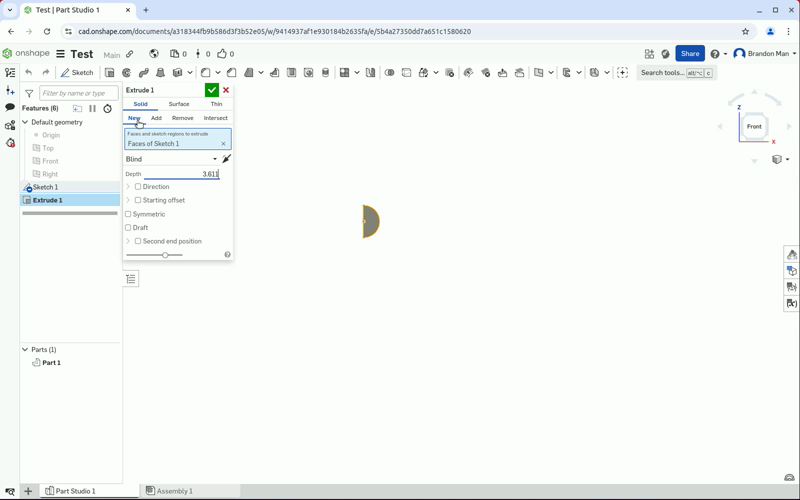
key(enter)
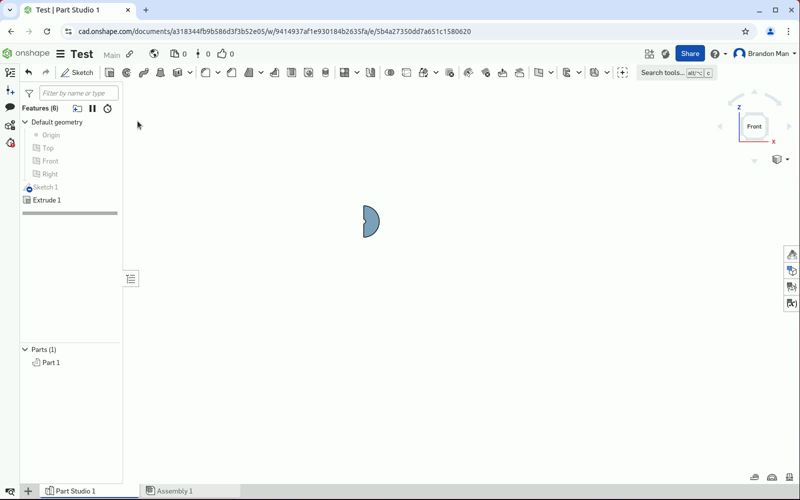
key(shift+h)
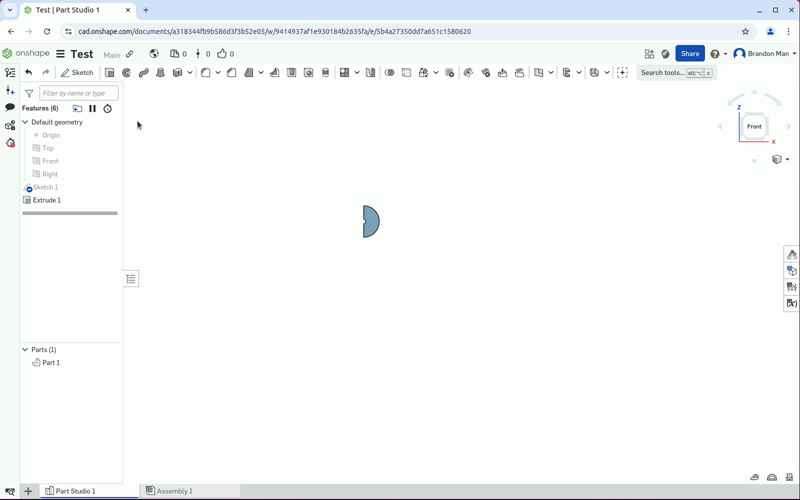
key(shift+h)
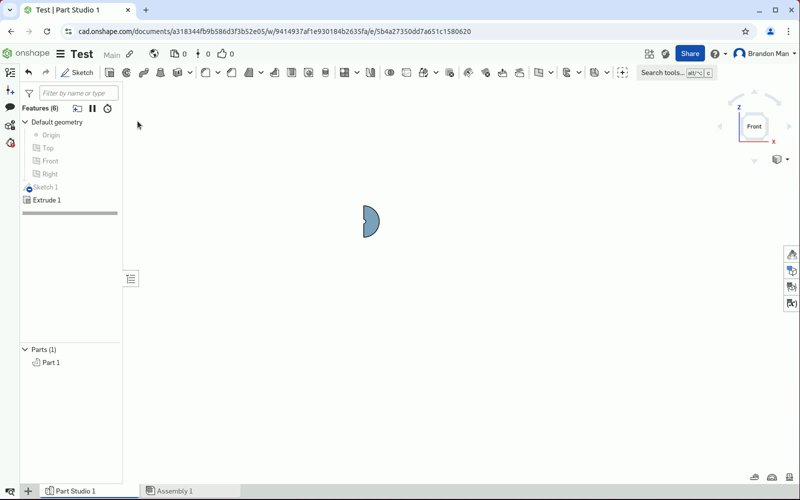
mouse_move(73, 189)
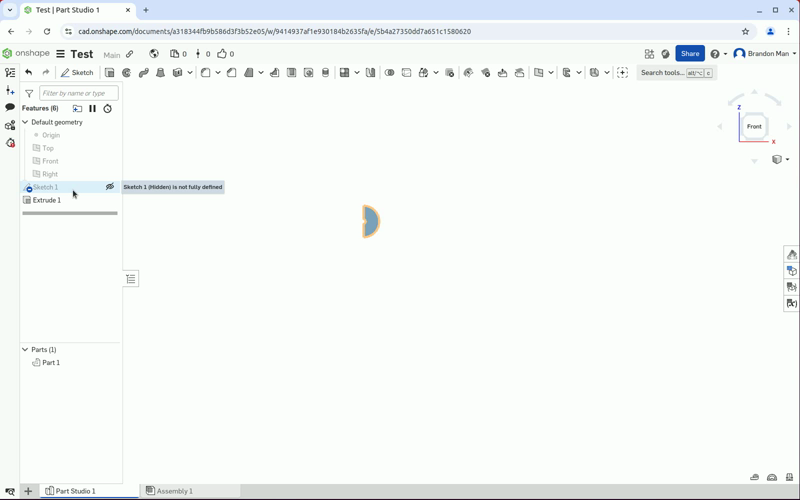
click(73, 189)
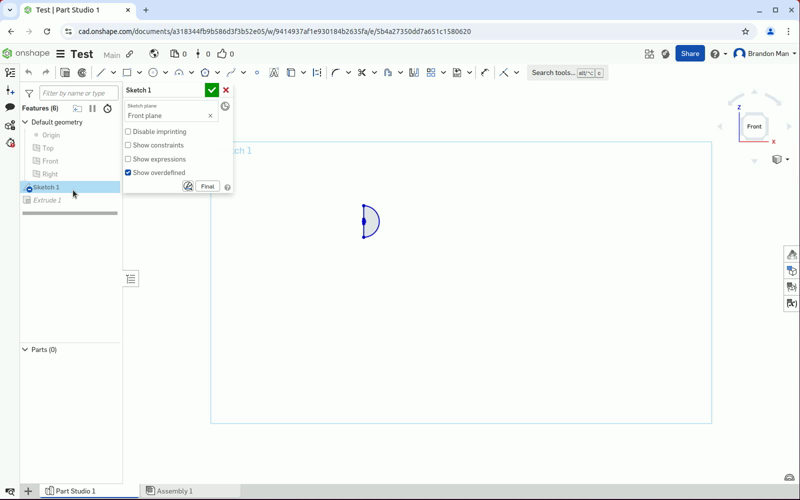
mouse_move(229, 92)
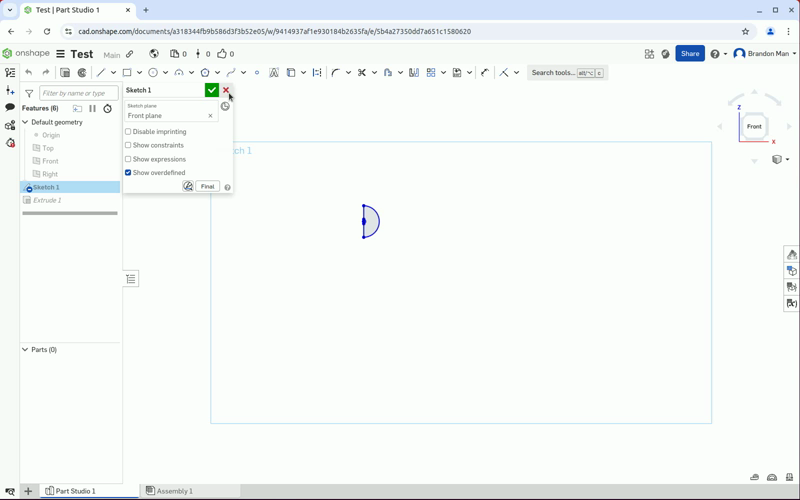
click(229, 92)
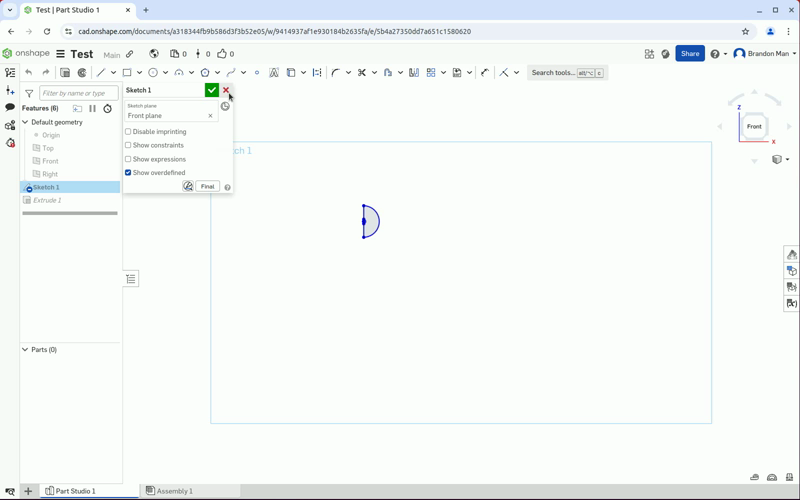
key(shift+s)
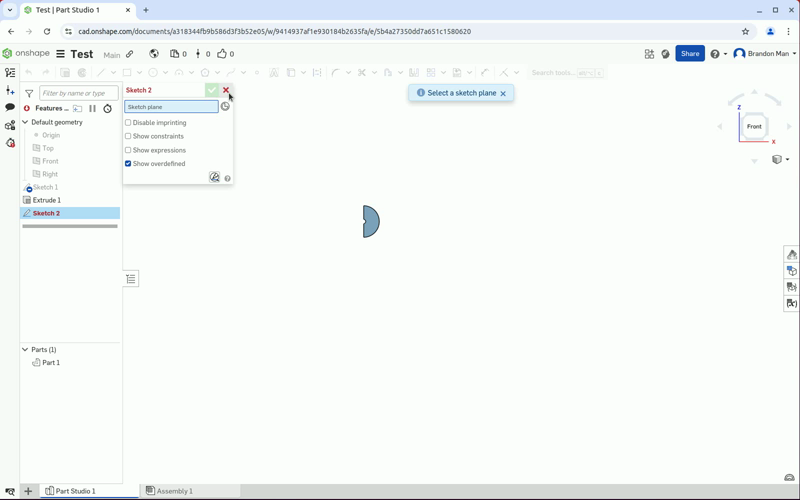
mouse_move(73, 163)
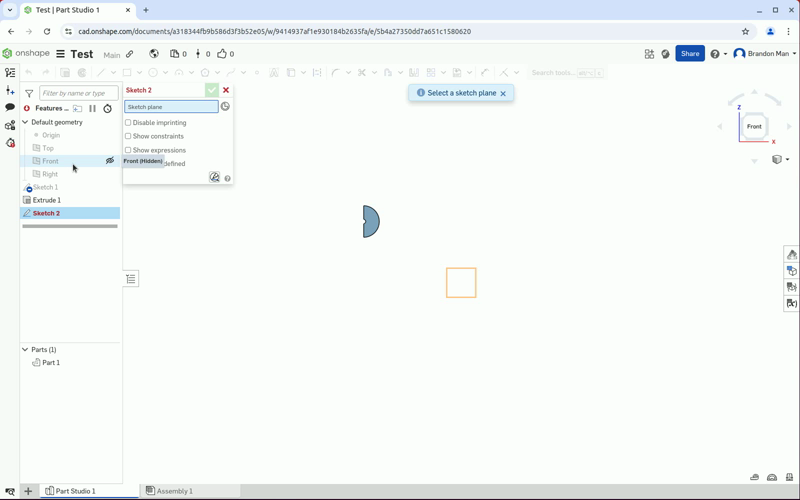
click(73, 163)
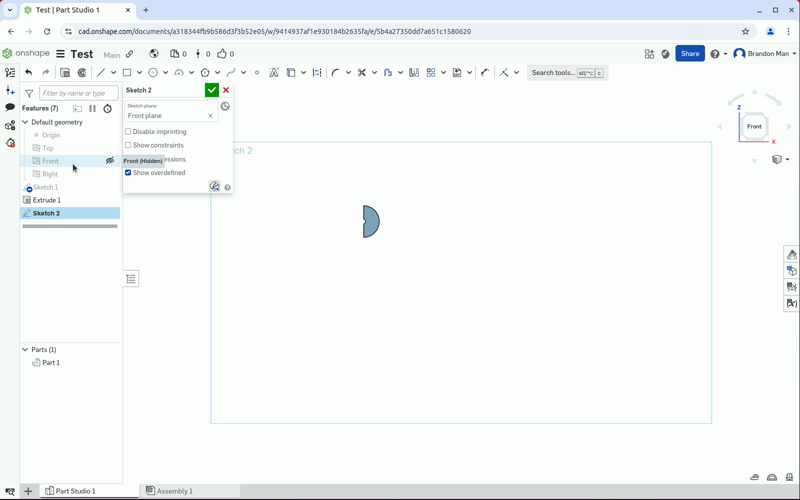
mouse_move(73, 352)
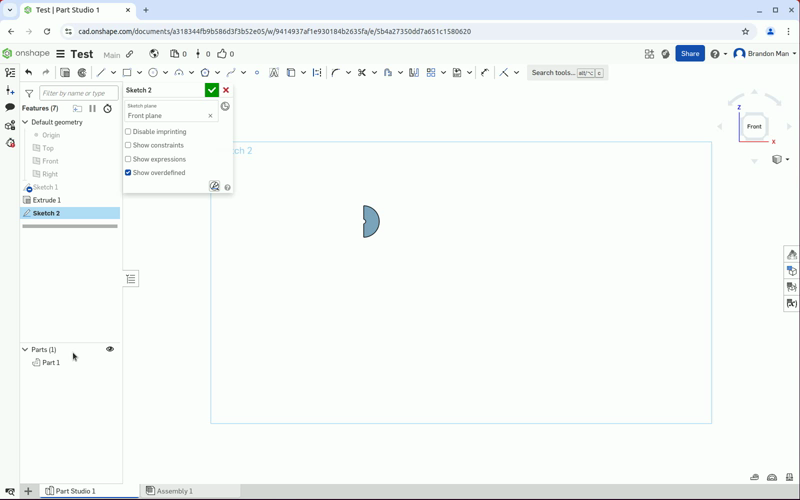
key(y)
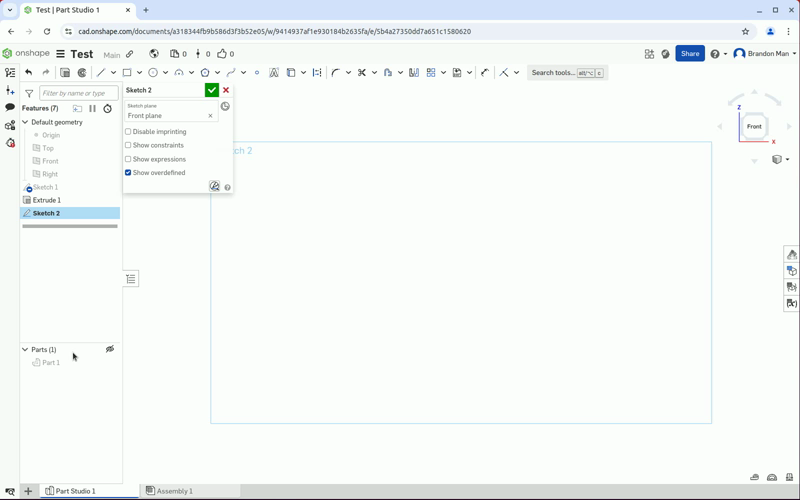
key(a)
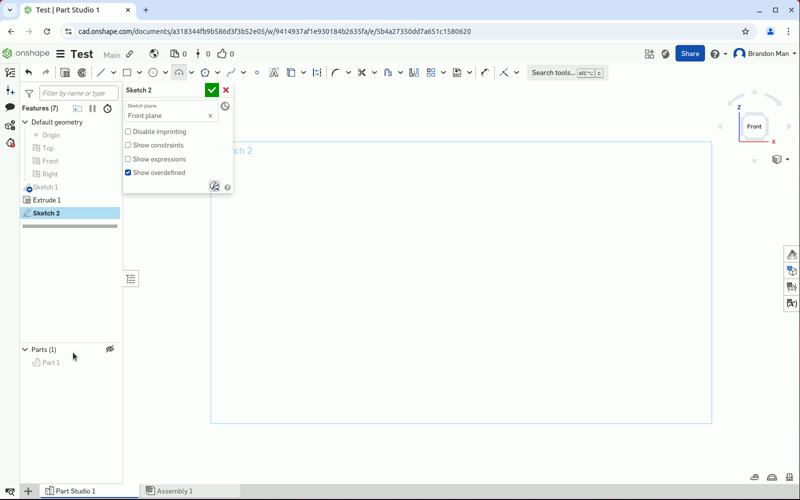
key_down(shift)
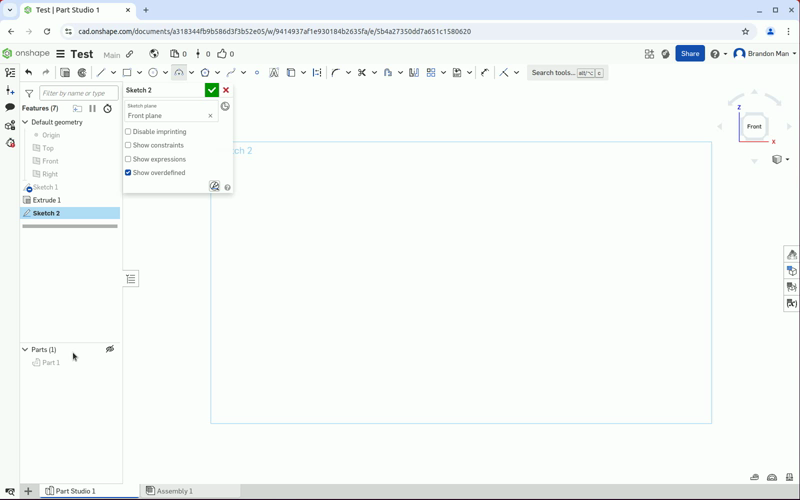
mouse_move(363, 237)
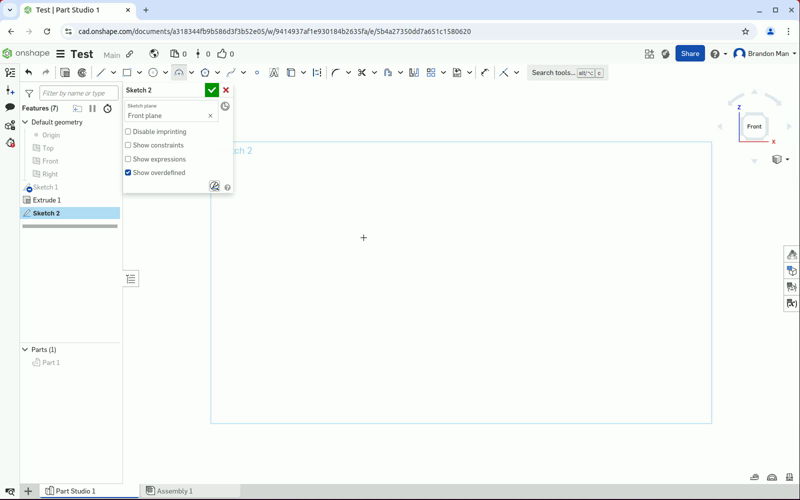
click(363, 237)
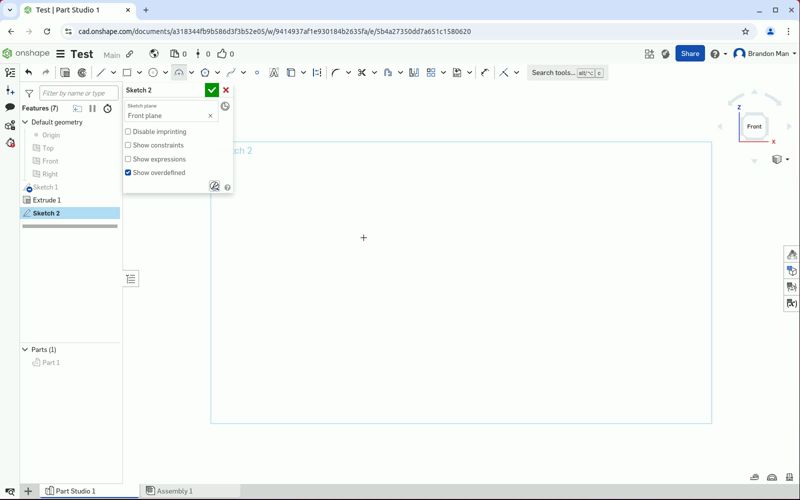
key_up(shift)
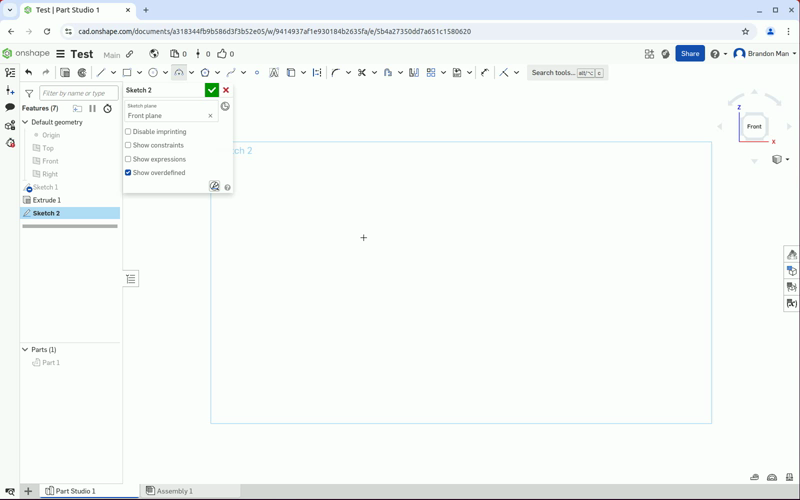
key_down(shift)
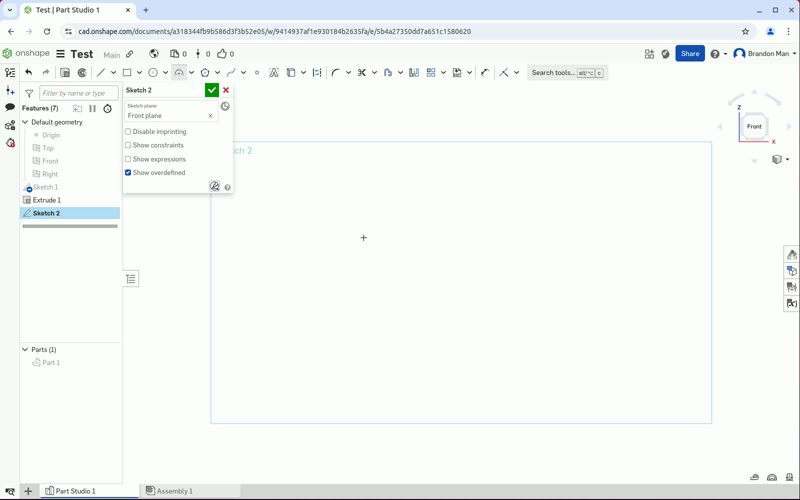
mouse_move(363, 205)
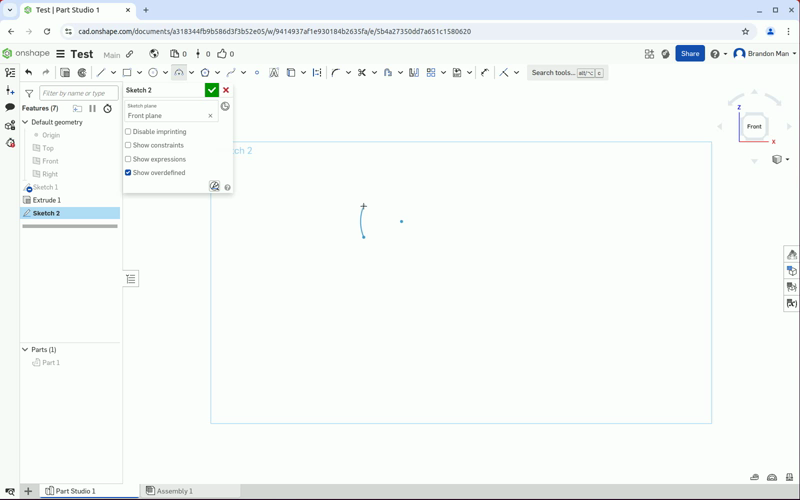
click(363, 205)
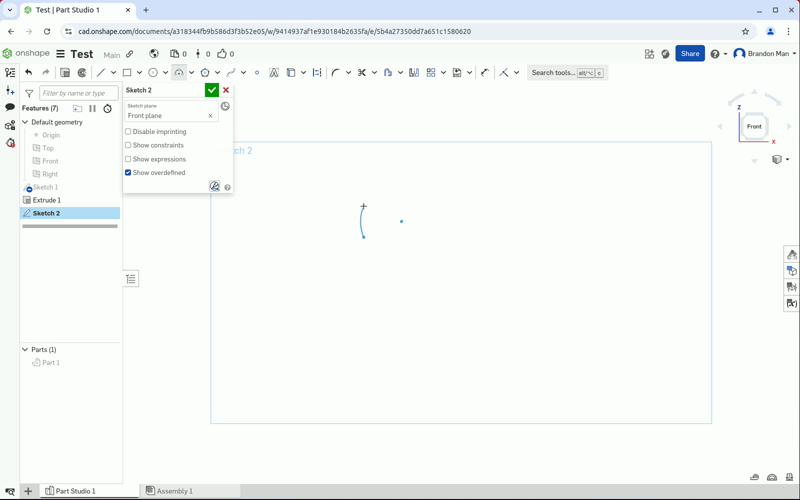
mouse_move(379, 221)
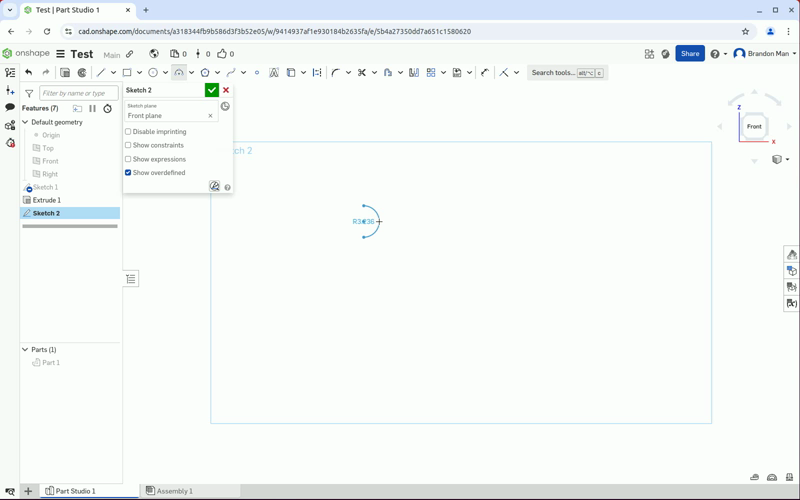
click(379, 221)
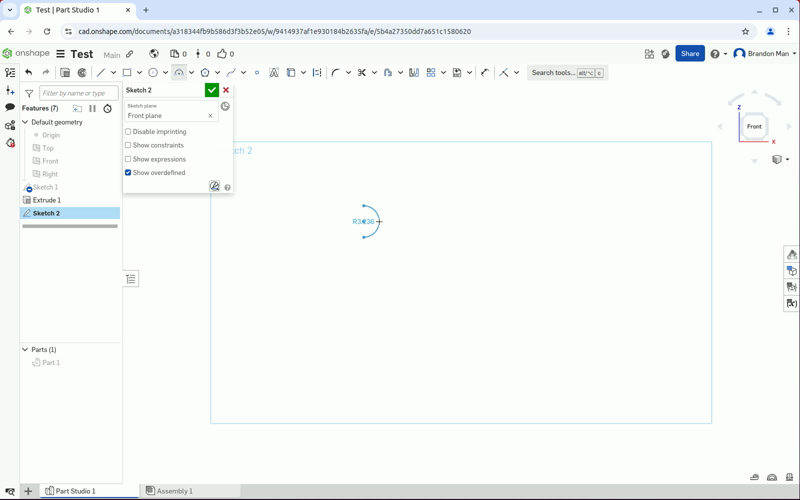
key_up(shift)
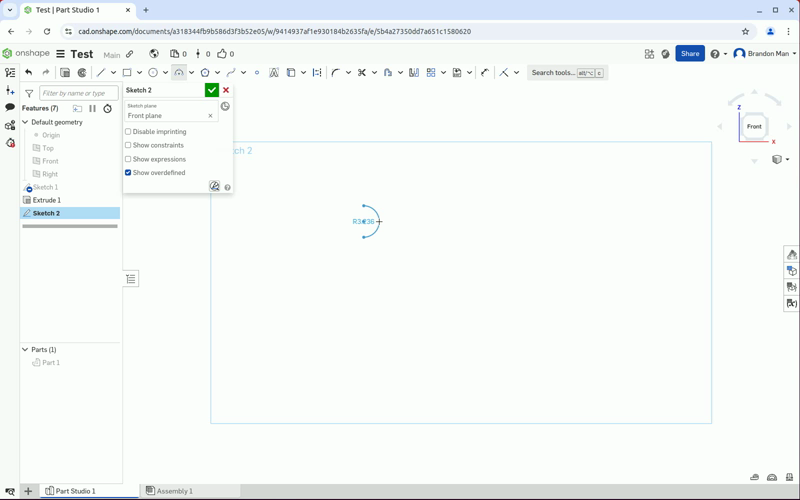
key(esc)
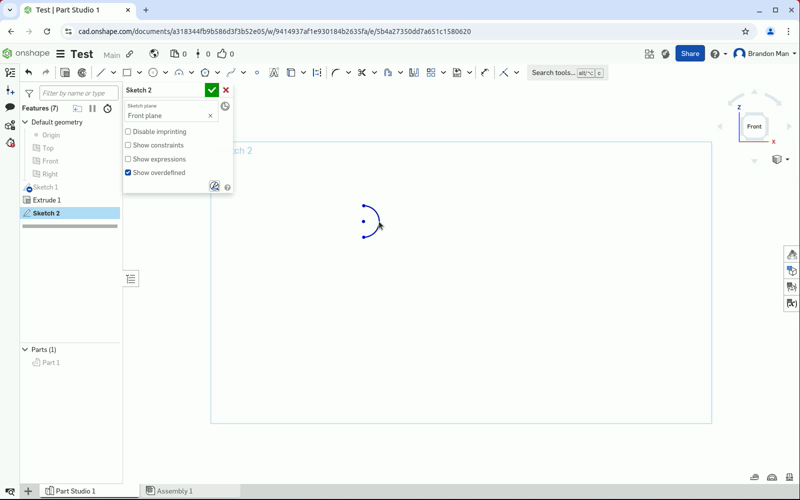
key(l)
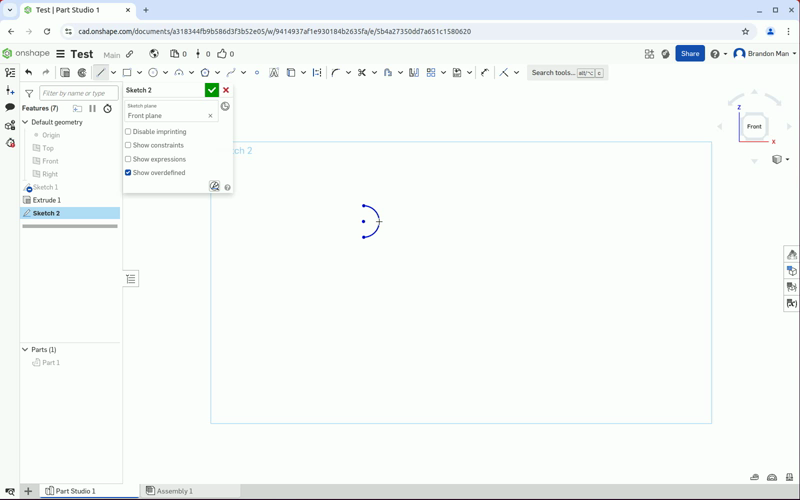
mouse_move(363, 205)
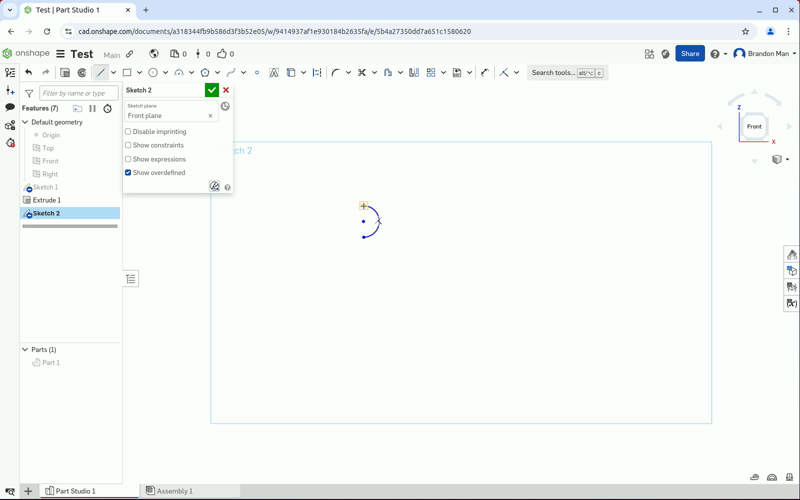
click(363, 205)
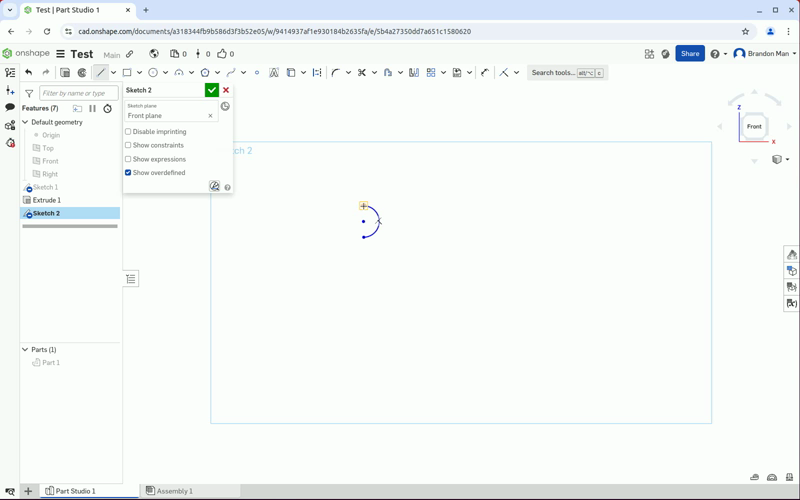
key_down(shift)
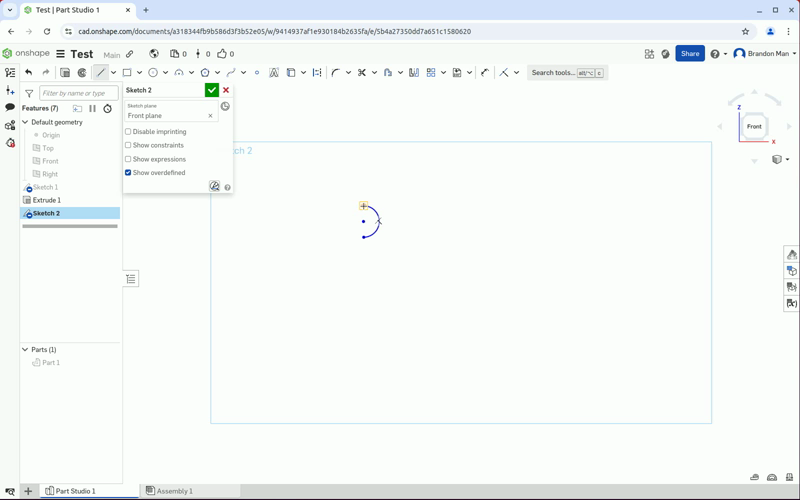
mouse_move(393, 205)
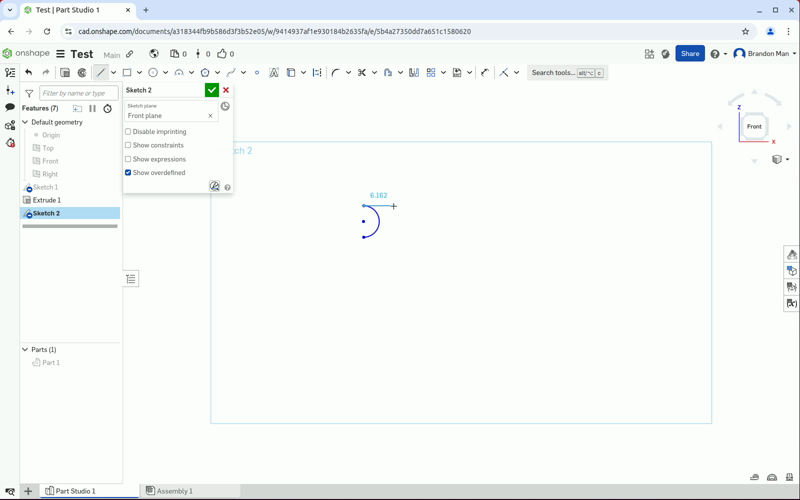
mouse_move(363, 219)
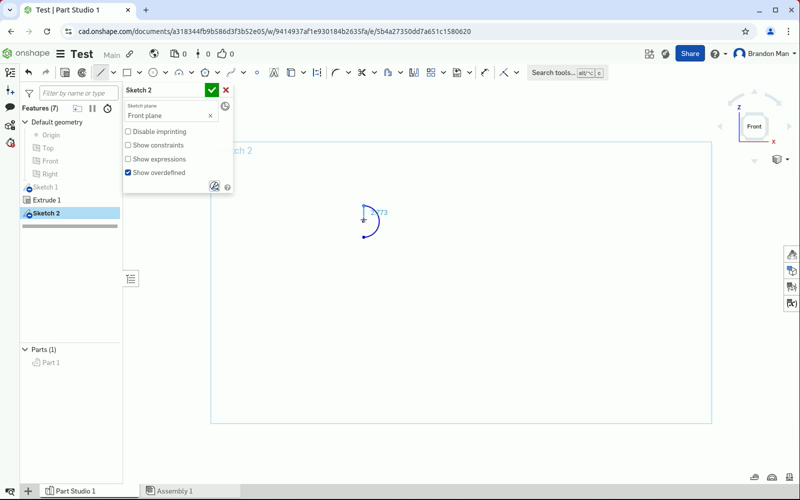
scroll(6)
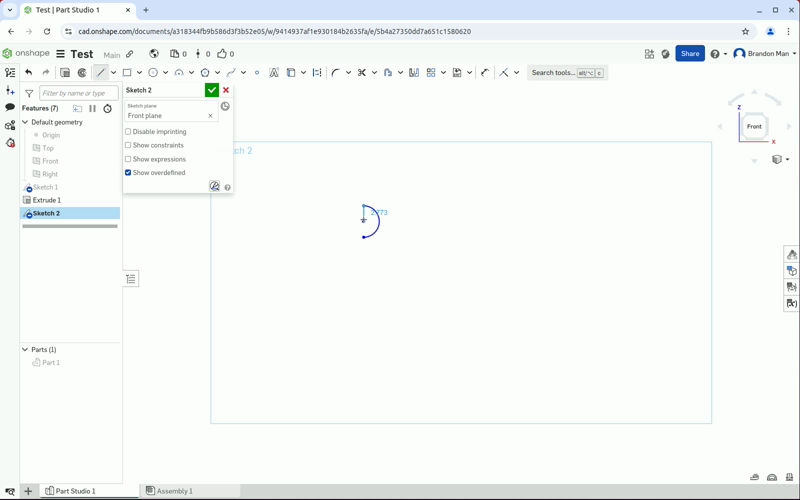
scroll(6)
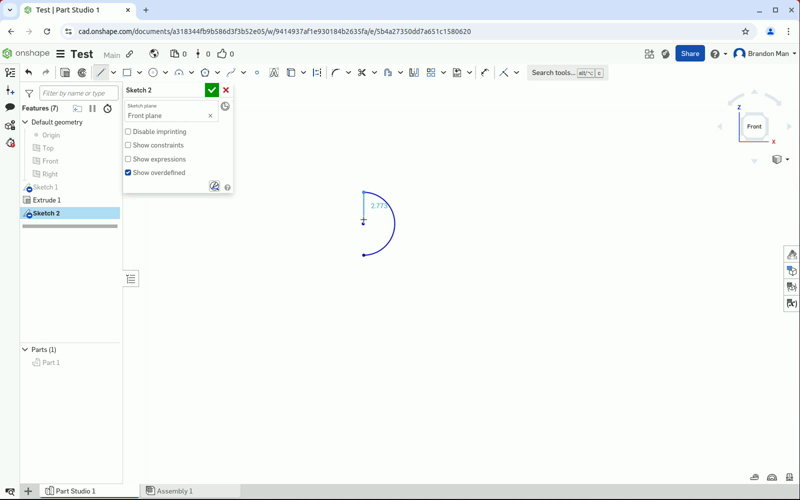
scroll(6)
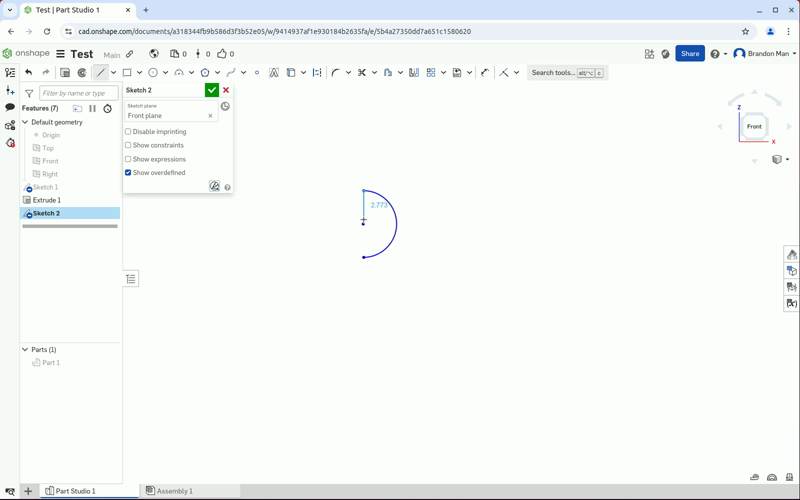
scroll(6)
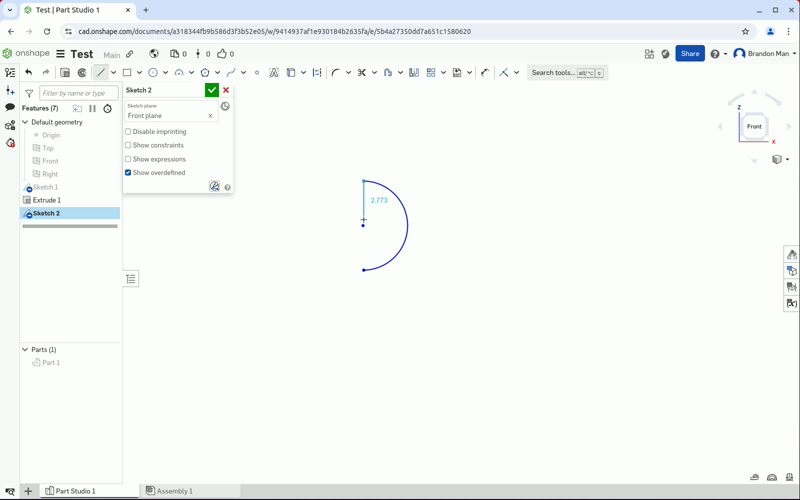
scroll(6)
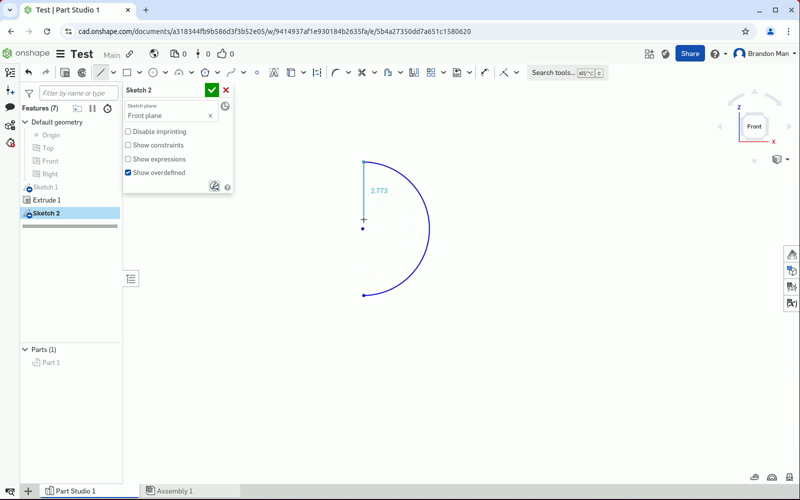
scroll(6)
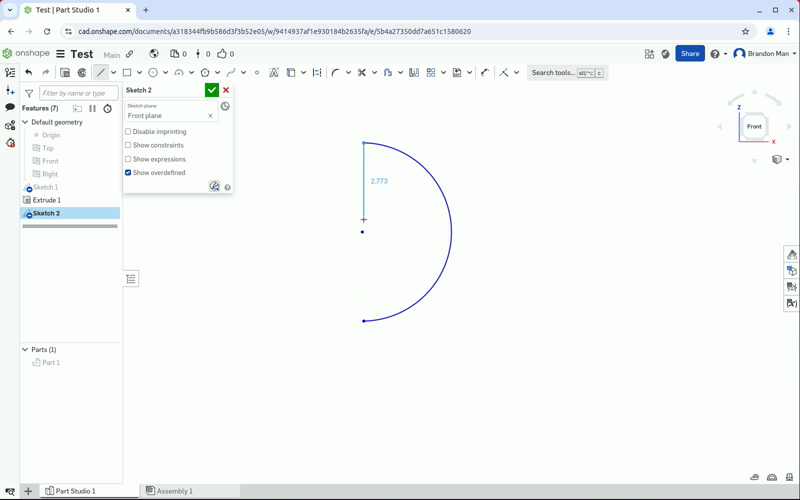
scroll(6)
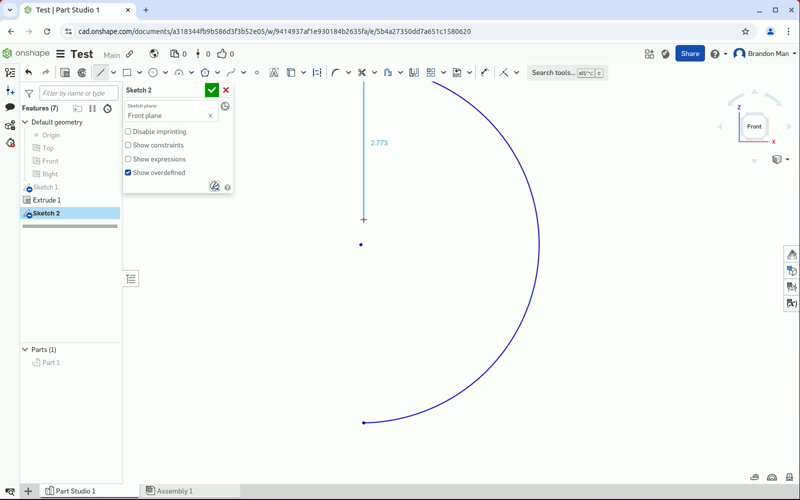
click(363, 219)
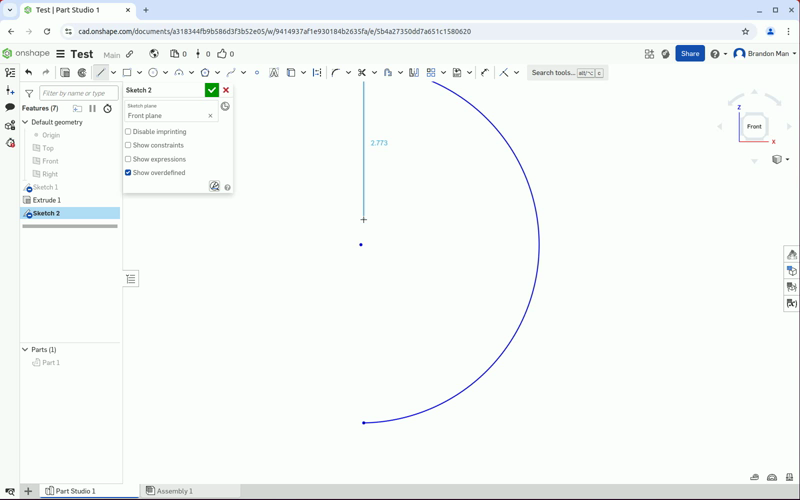
scroll(-6)
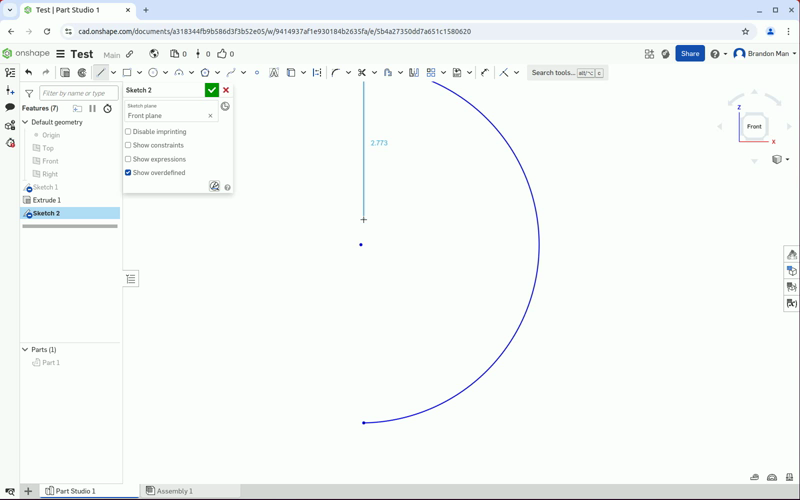
scroll(-6)
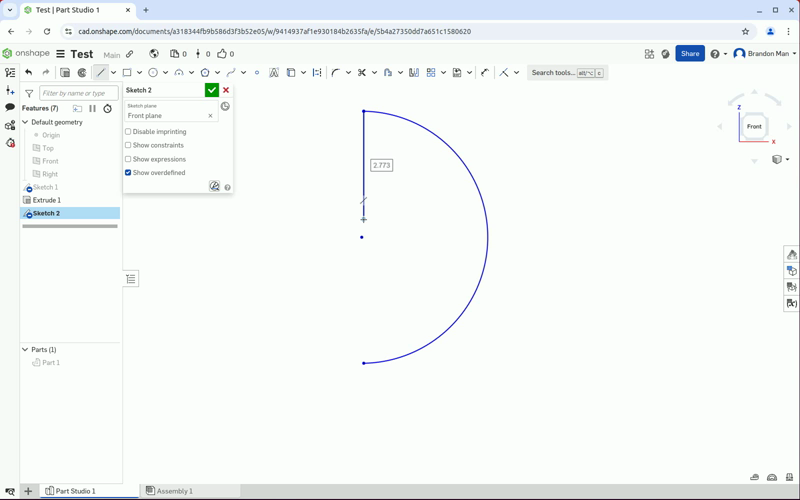
scroll(-6)
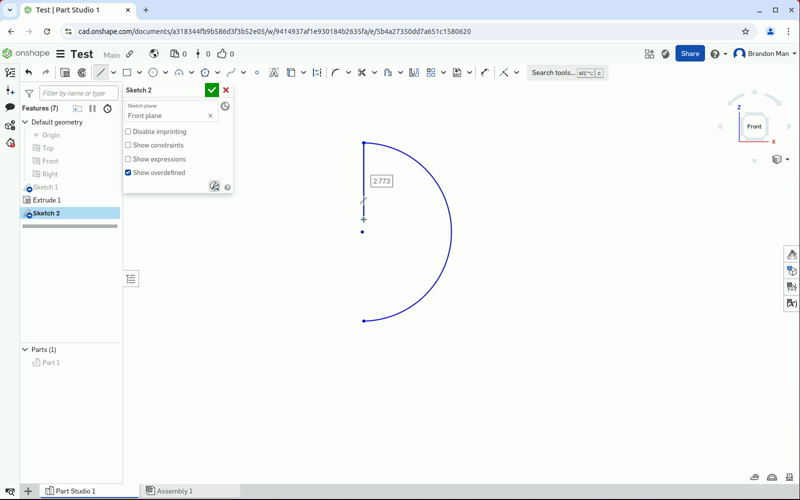
scroll(-6)
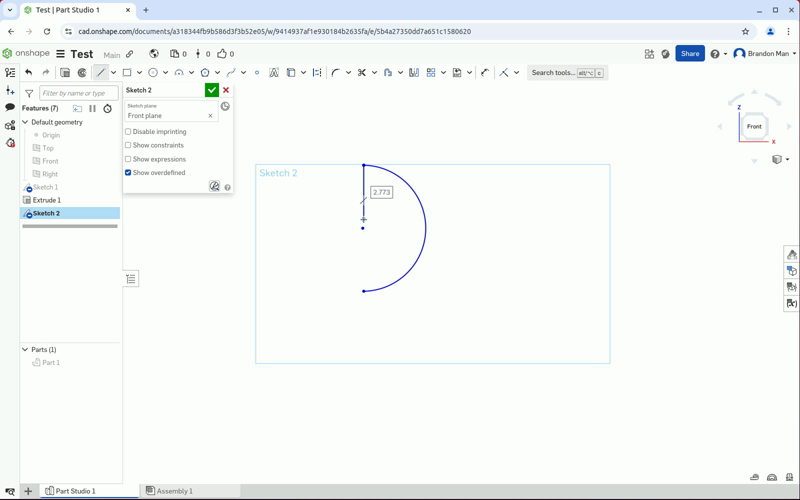
scroll(-6)
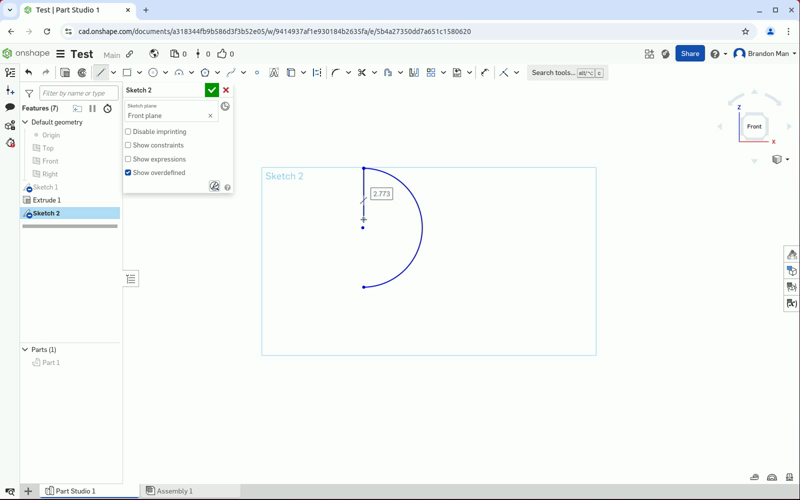
scroll(-6)
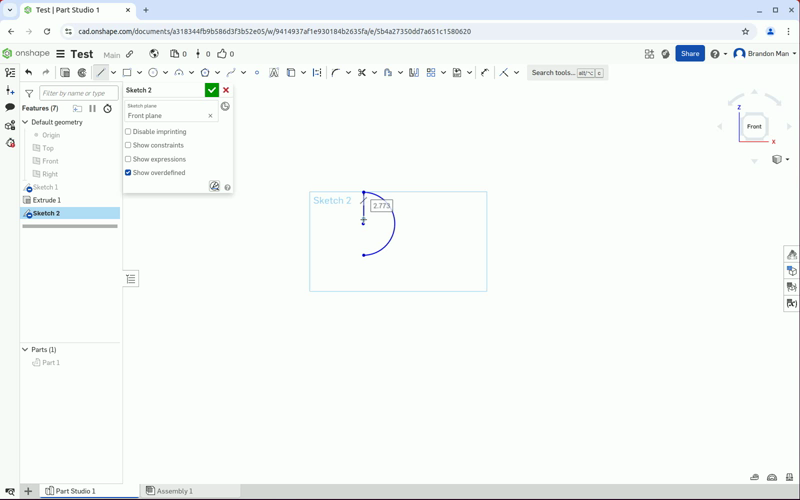
scroll(-6)
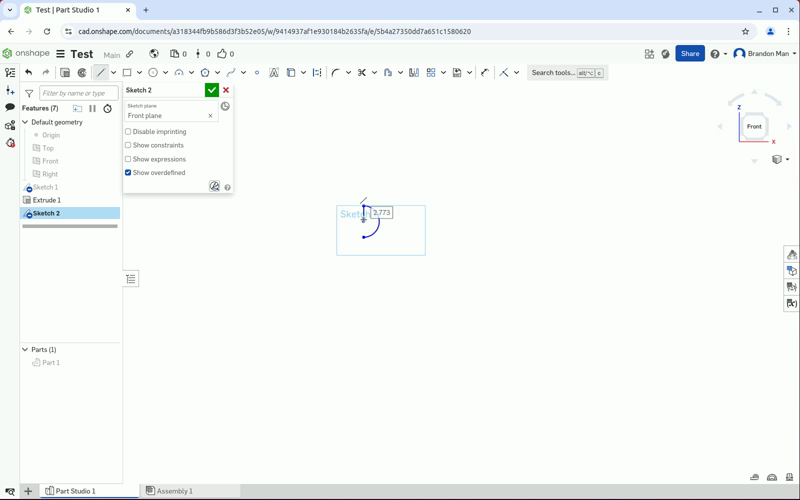
key_up(shift)
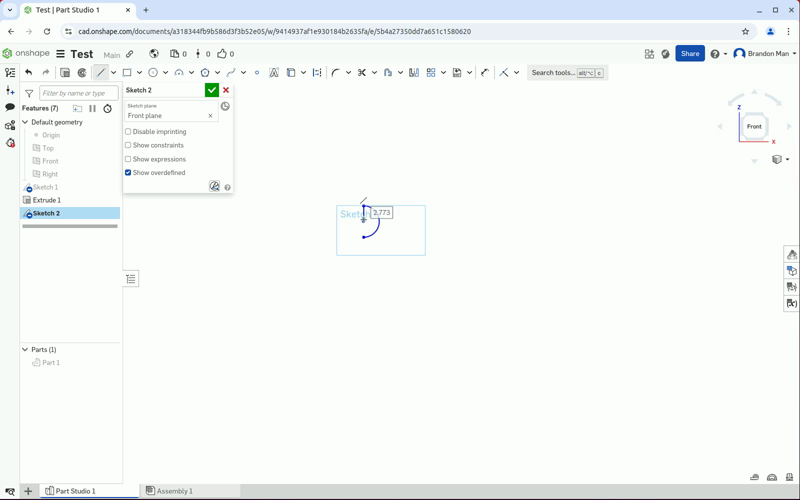
key(esc)
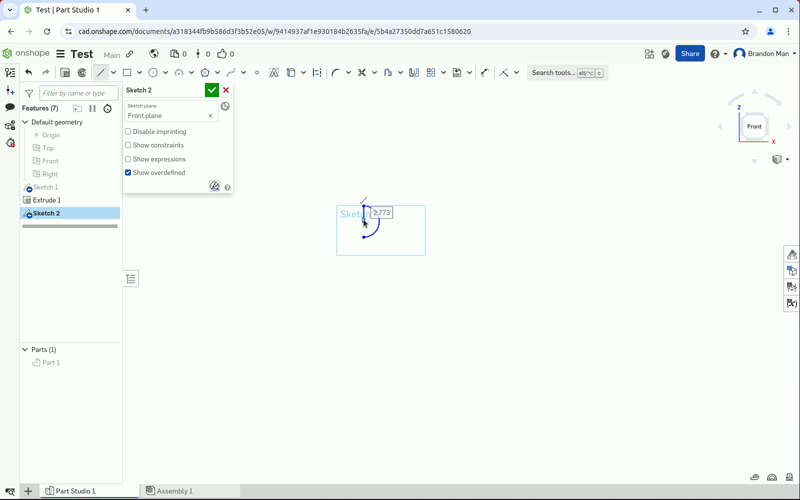
key(a)
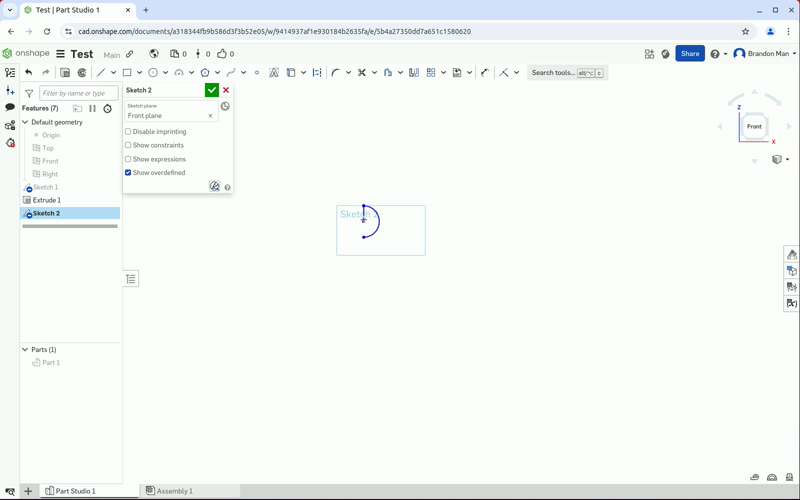
mouse_move(363, 219)
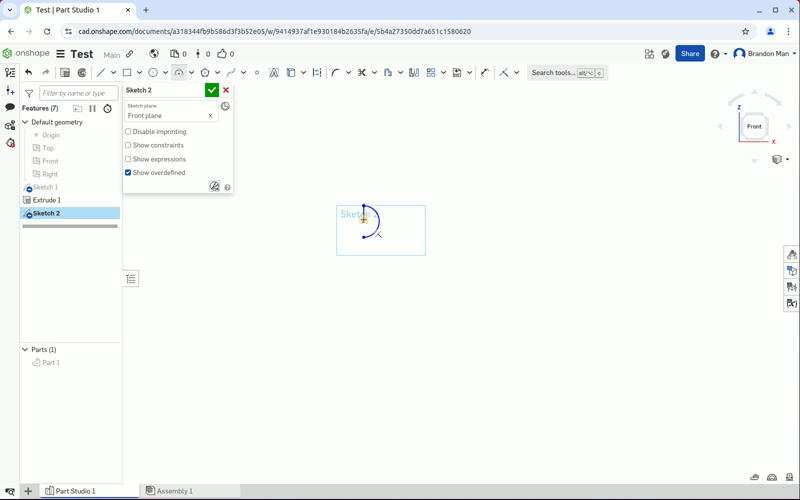
scroll(6)
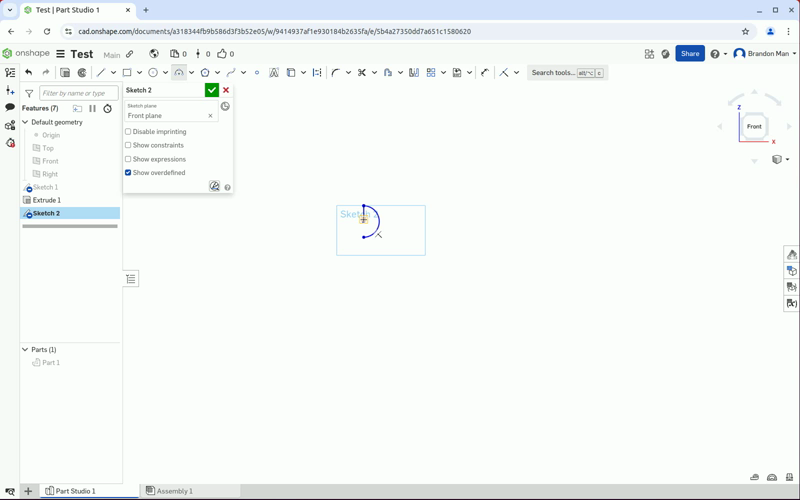
scroll(6)
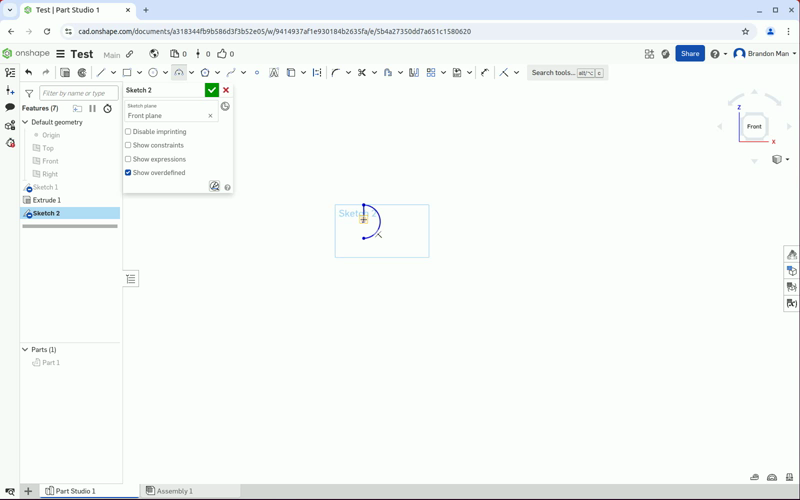
scroll(6)
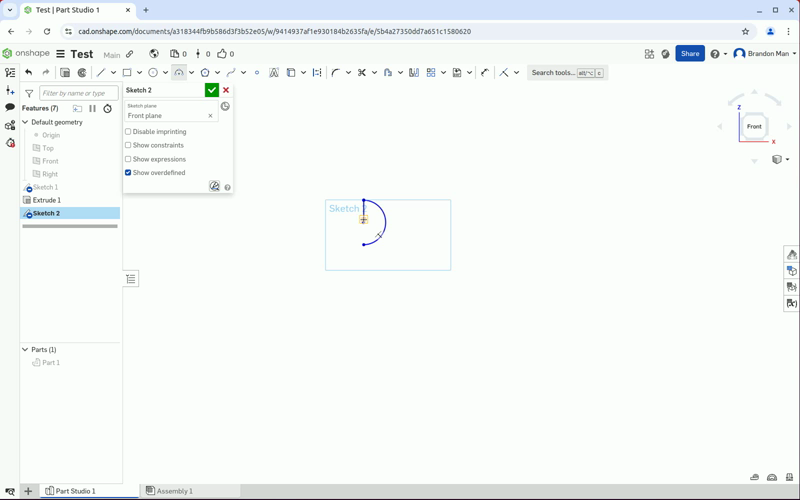
scroll(6)
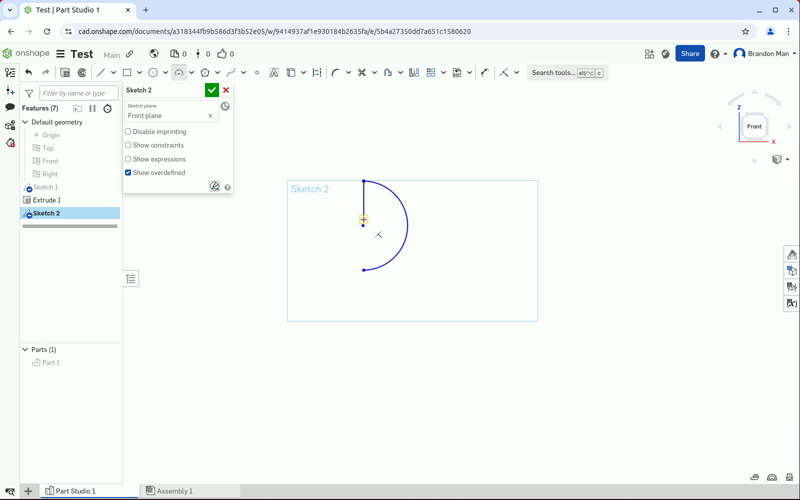
scroll(6)
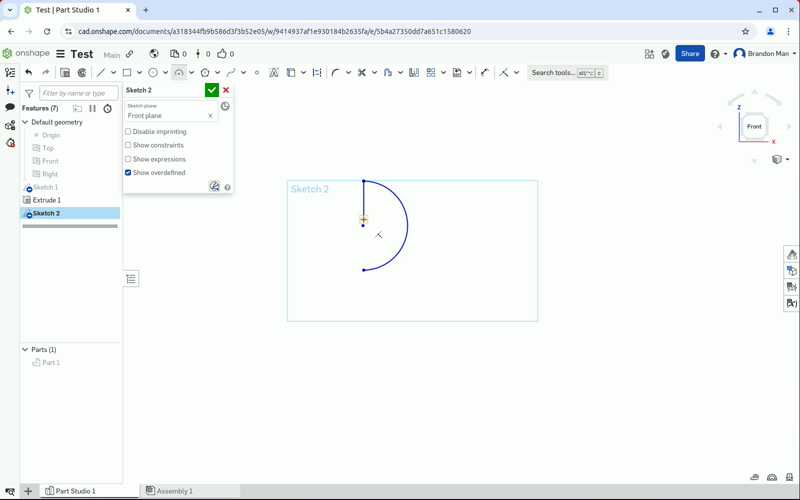
scroll(6)
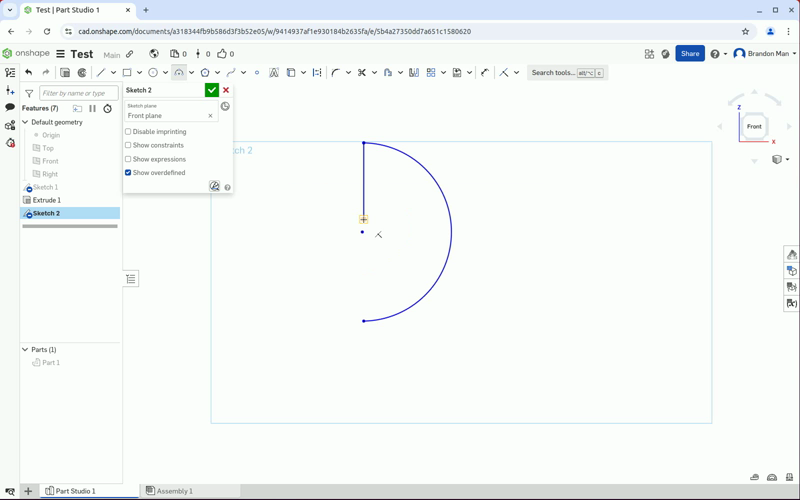
scroll(6)
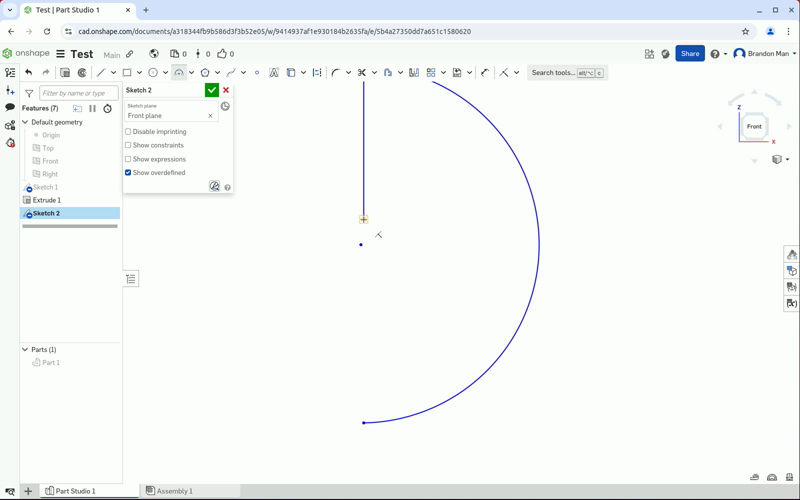
click(363, 219)
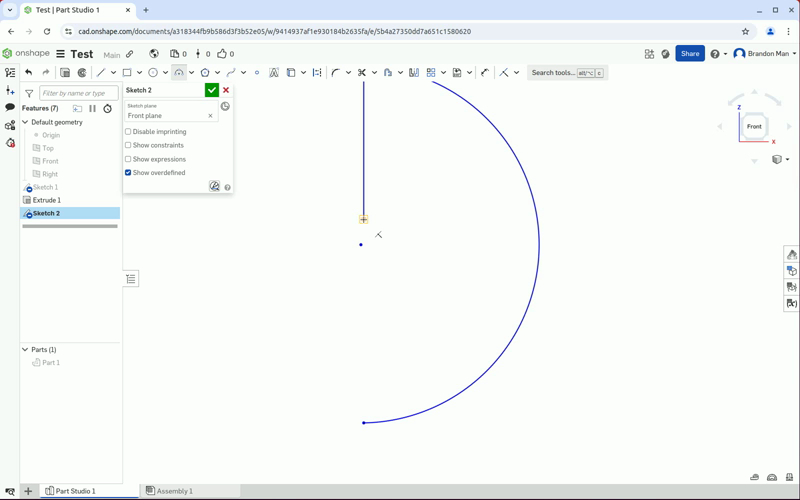
scroll(-6)
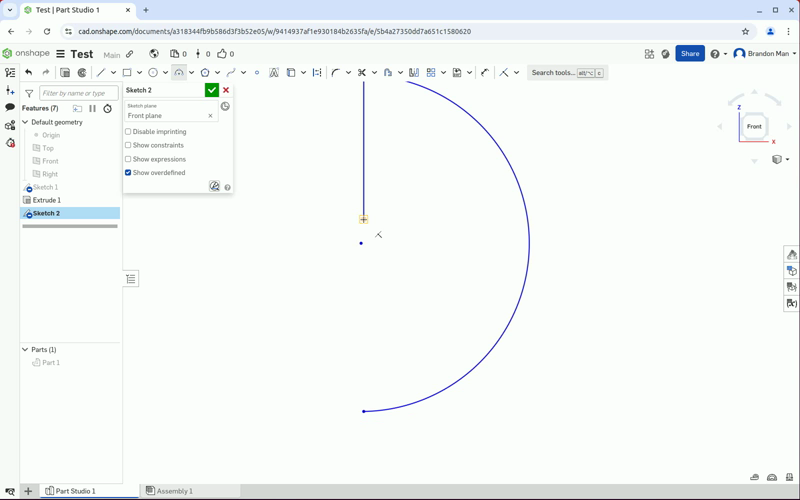
scroll(-6)
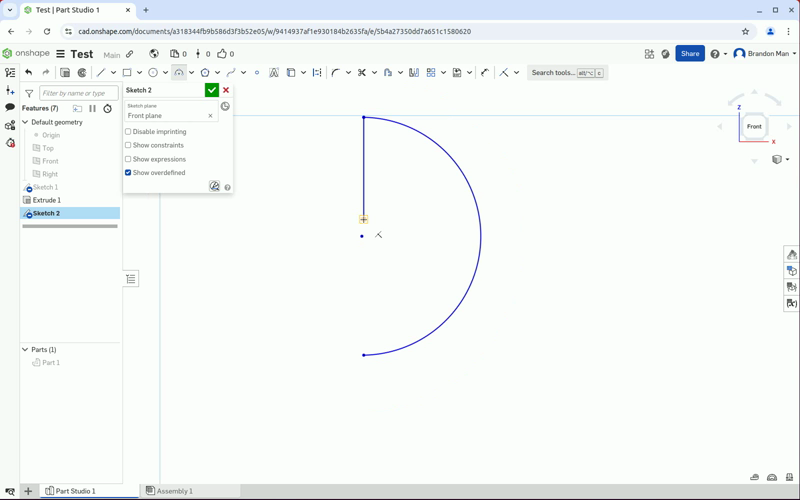
scroll(-6)
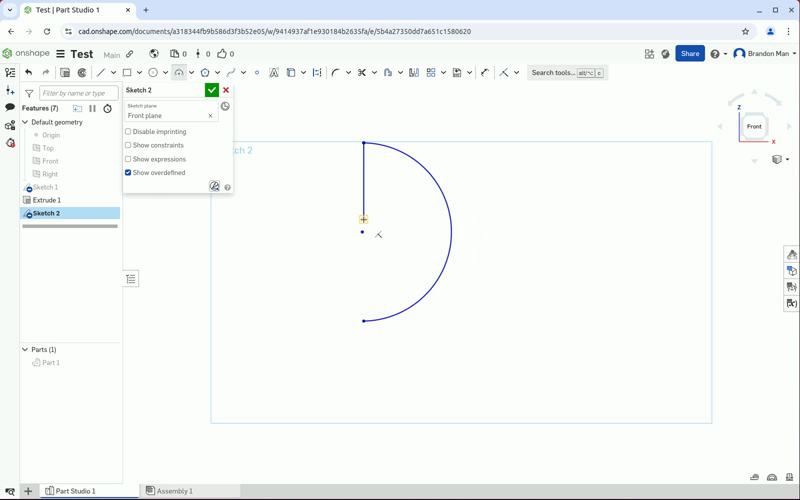
scroll(-6)
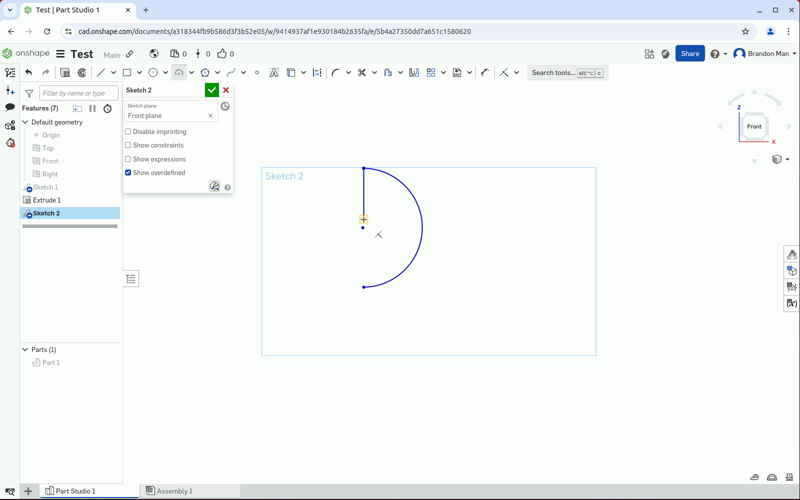
scroll(-6)
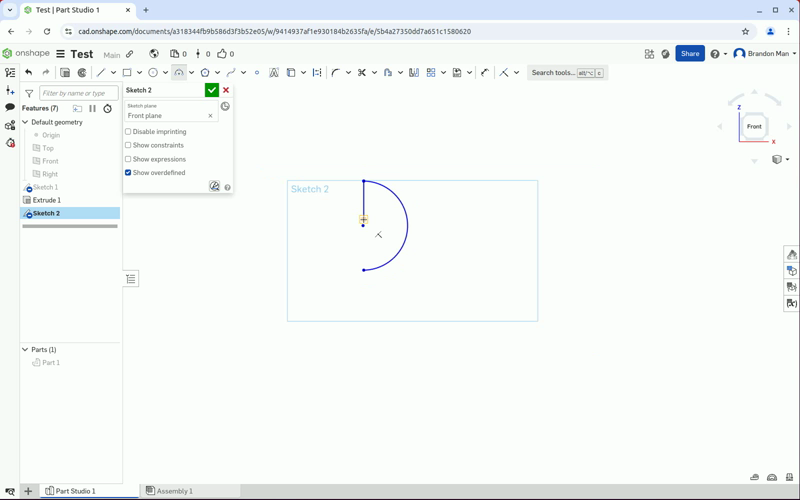
scroll(-6)
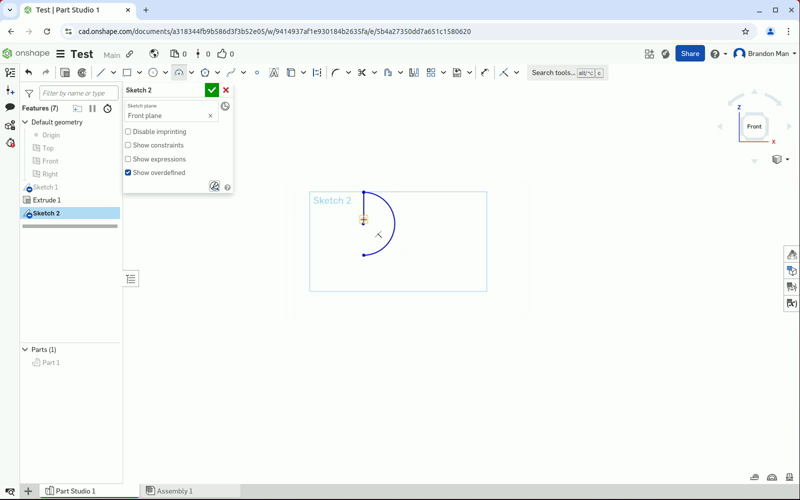
scroll(-6)
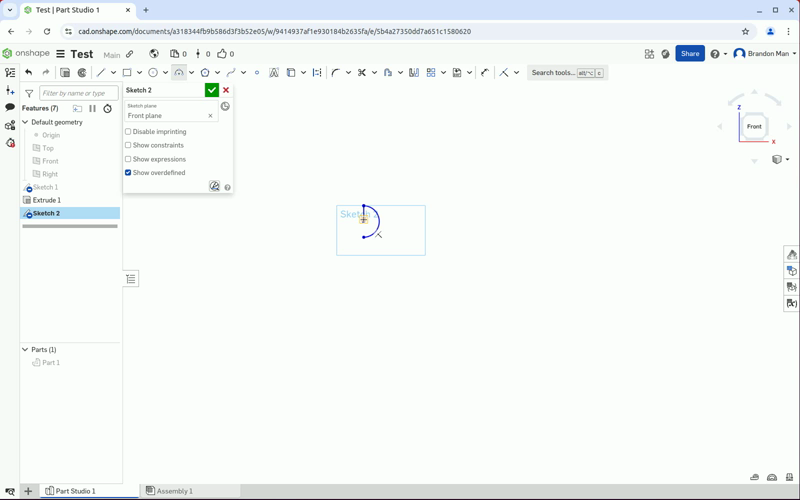
key_down(shift)
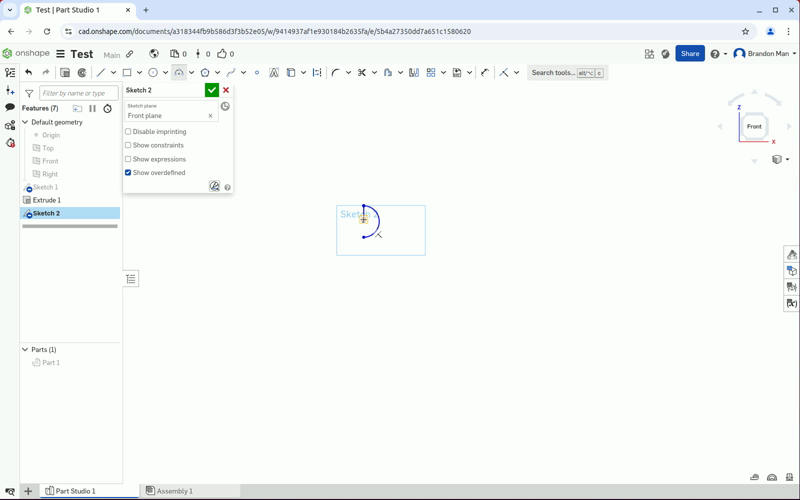
mouse_move(363, 223)
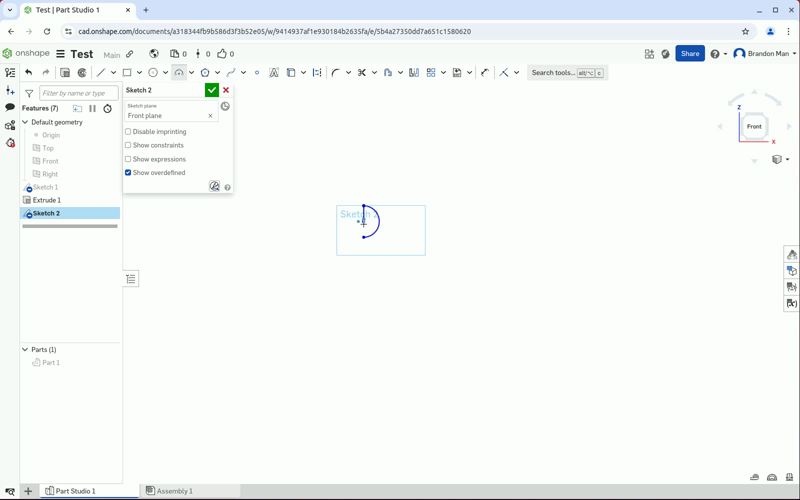
scroll(6)
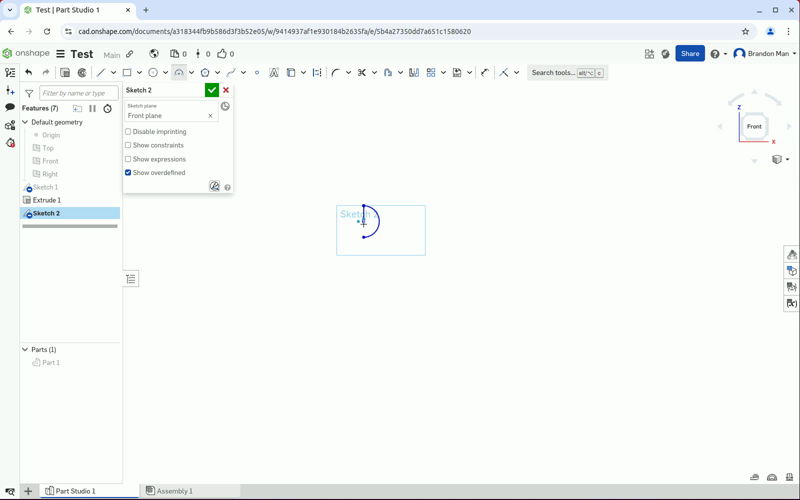
scroll(6)
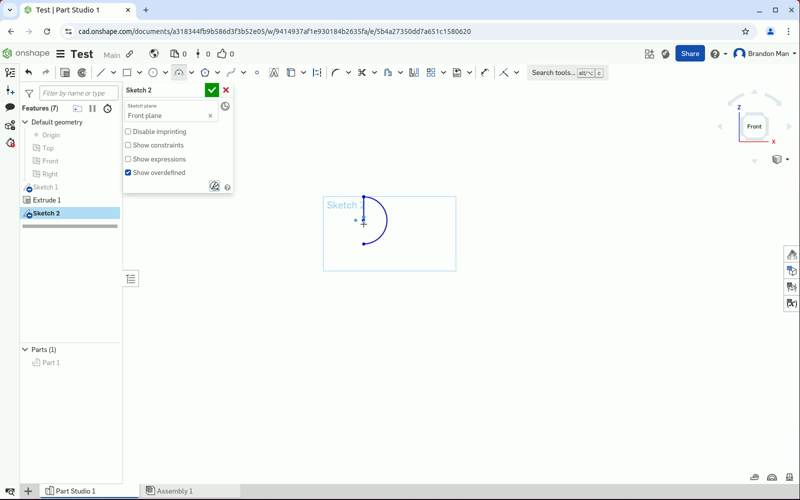
scroll(6)
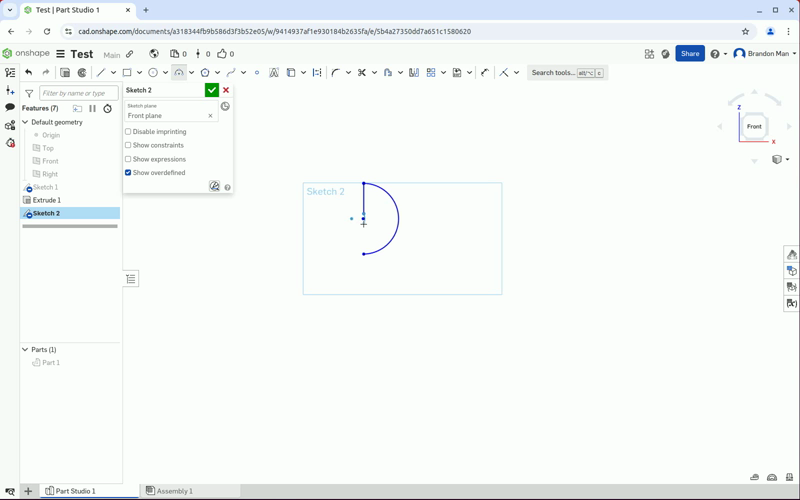
scroll(6)
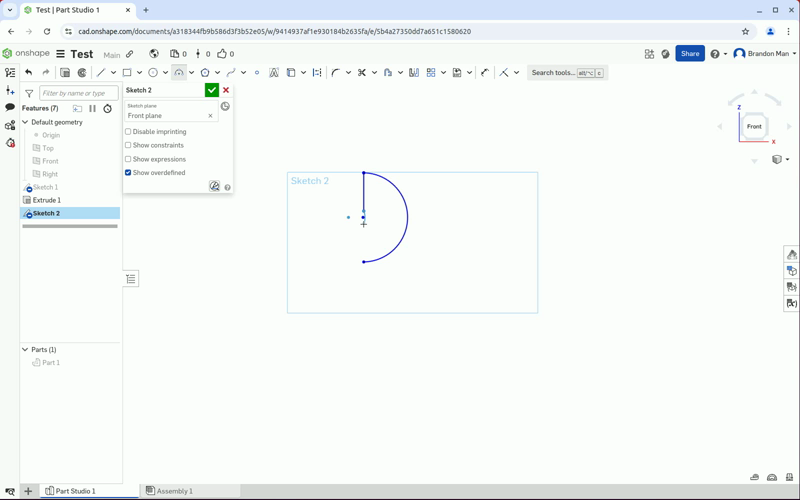
scroll(6)
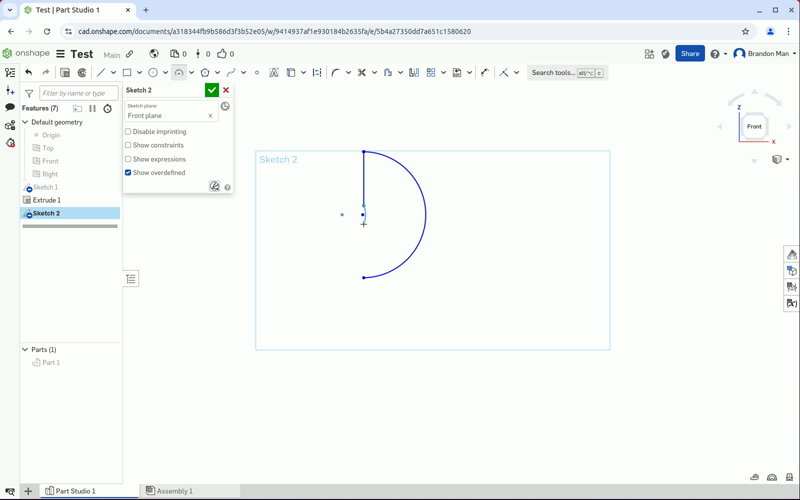
scroll(6)
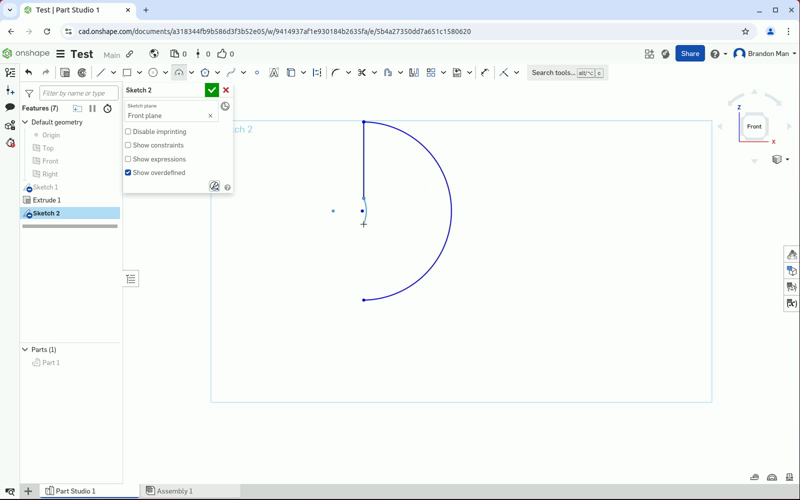
scroll(6)
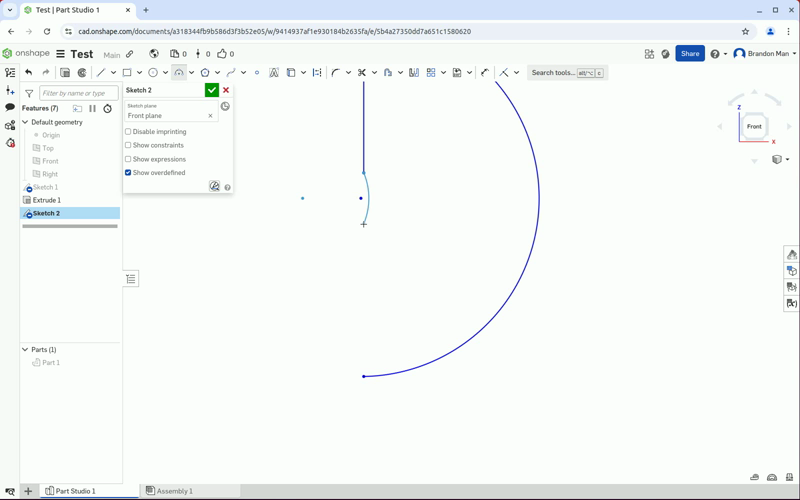
click(363, 223)
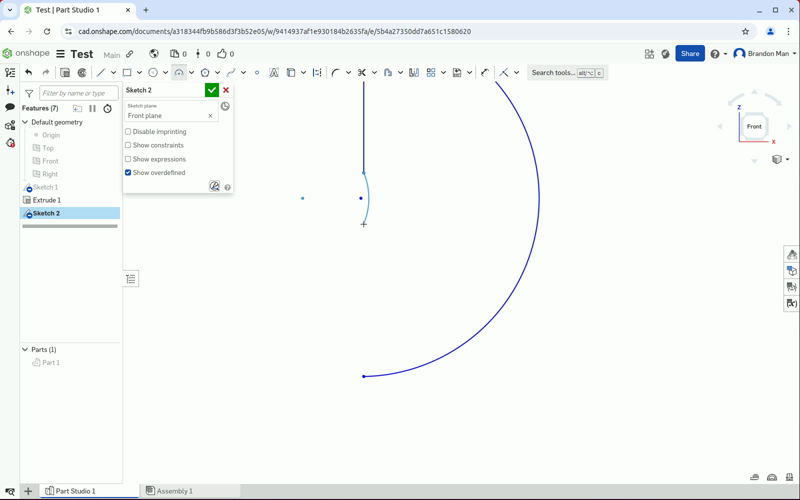
scroll(-6)
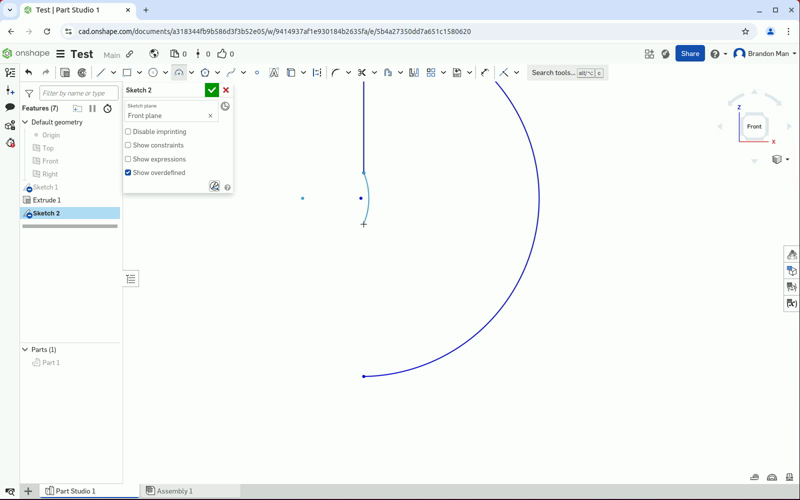
scroll(-6)
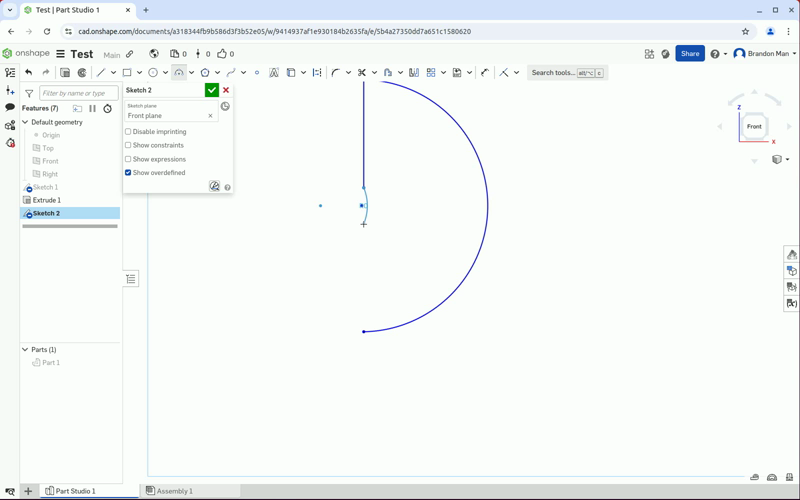
scroll(-6)
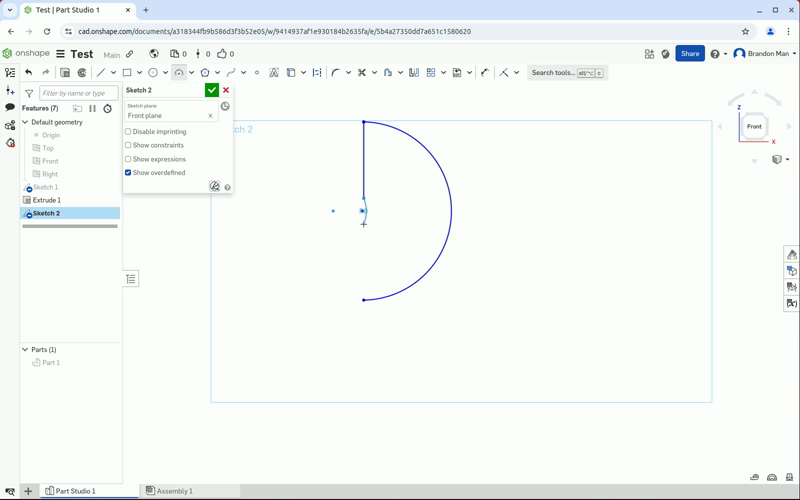
scroll(-6)
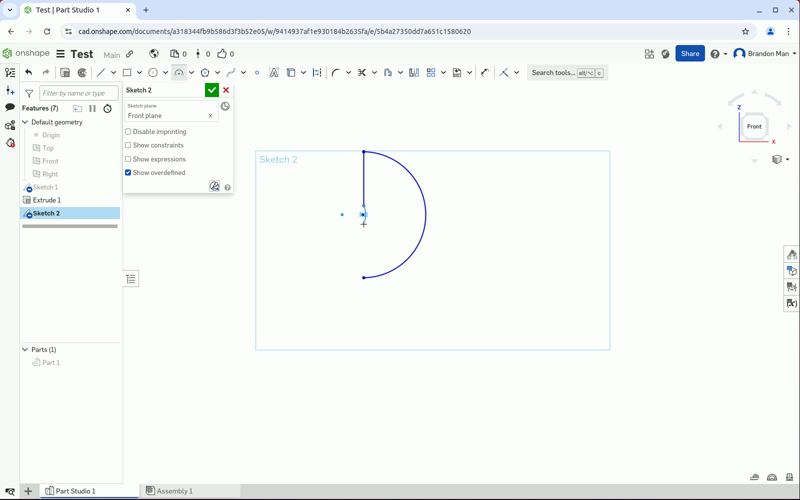
scroll(-6)
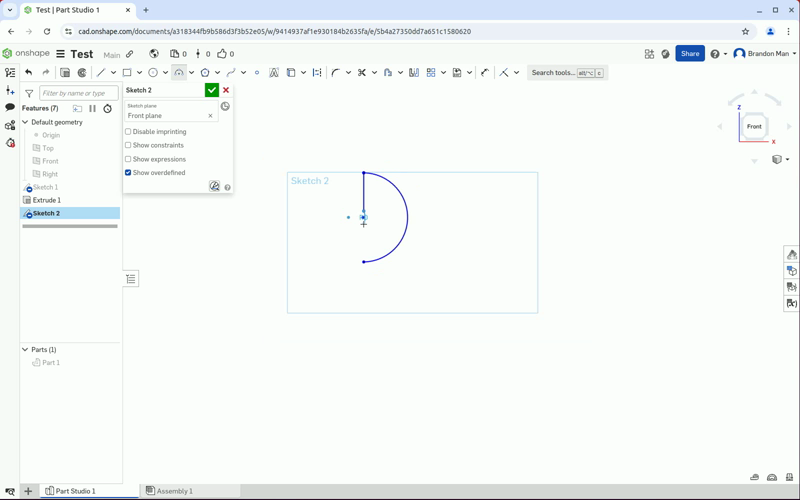
scroll(-6)
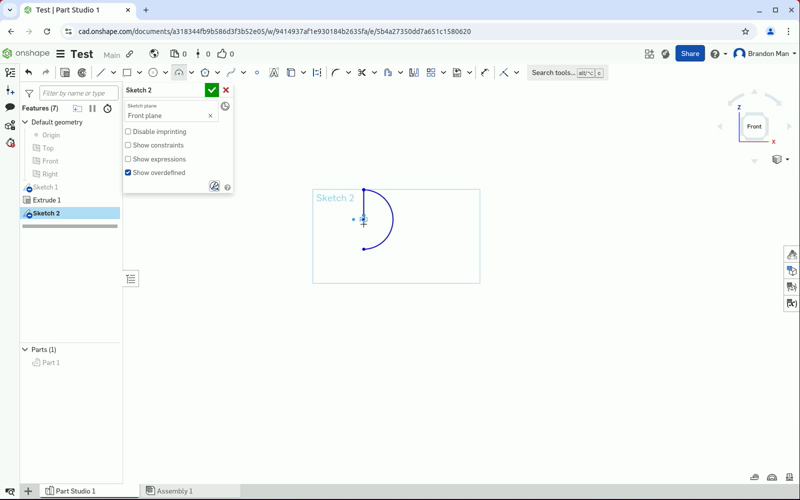
scroll(-6)
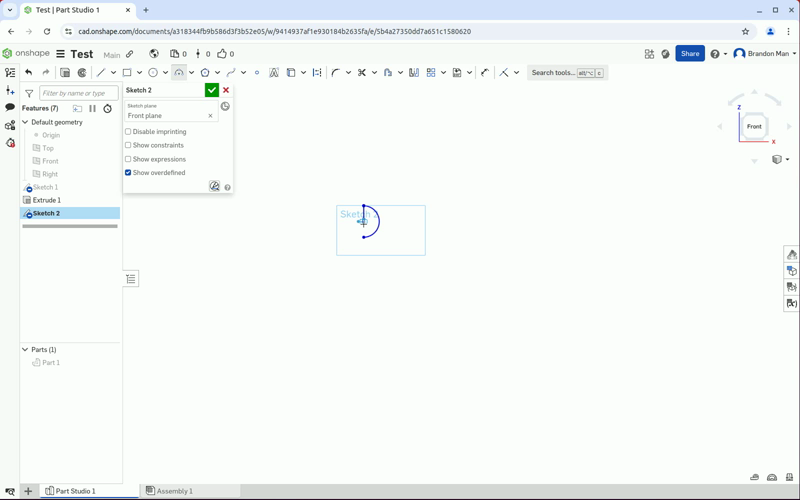
mouse_move(365, 221)
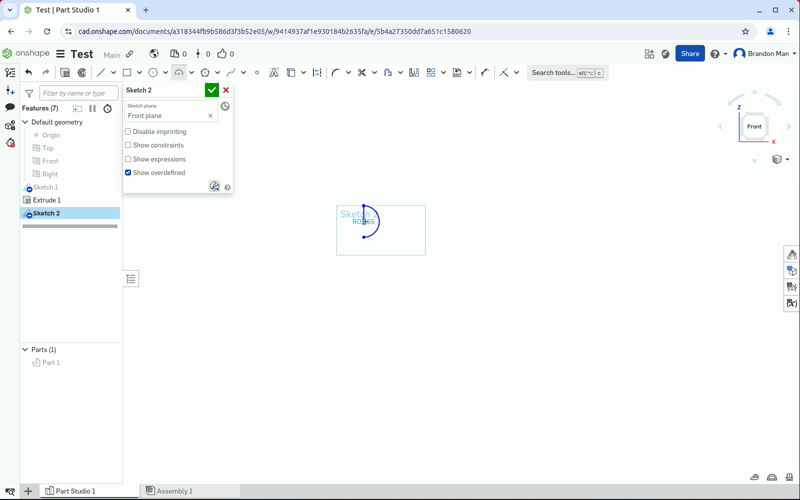
scroll(6)
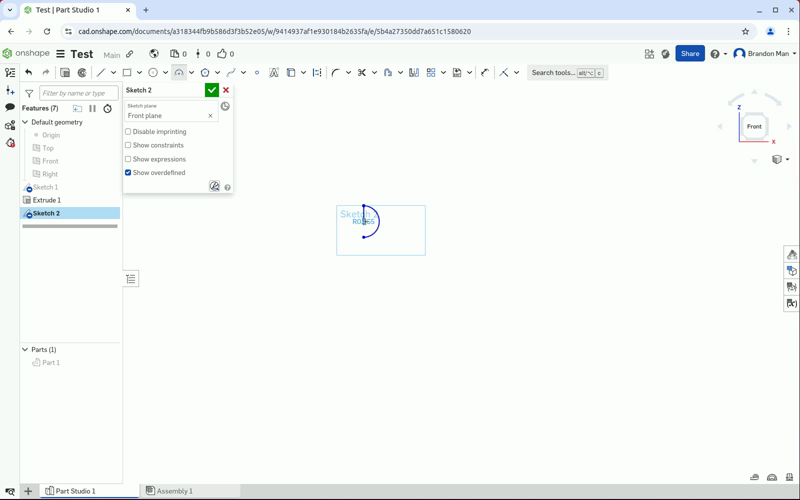
scroll(6)
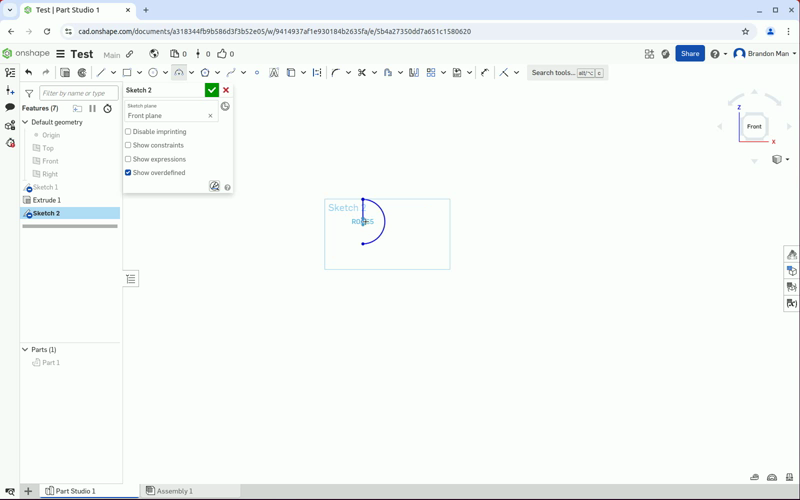
scroll(6)
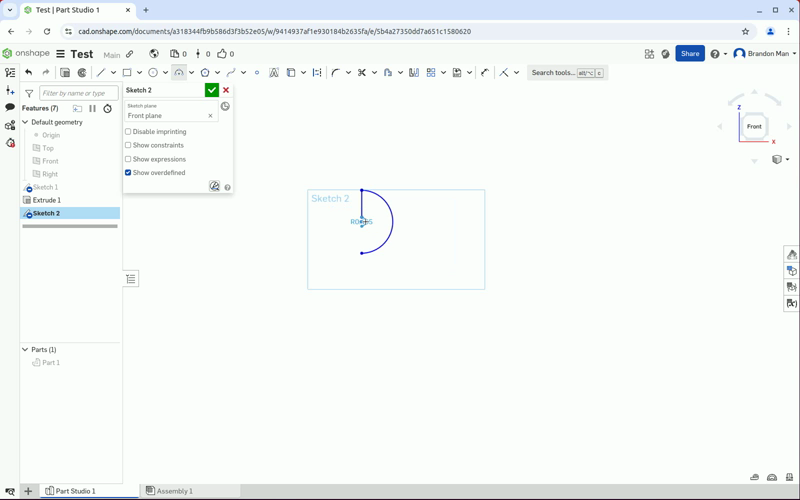
scroll(6)
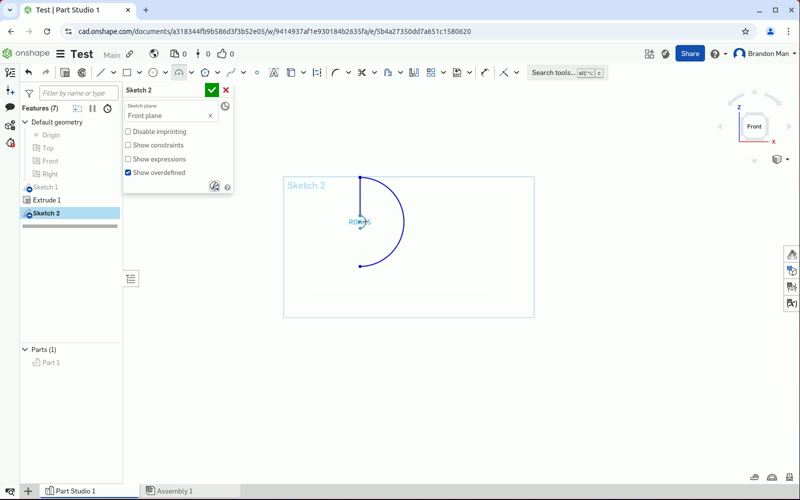
scroll(6)
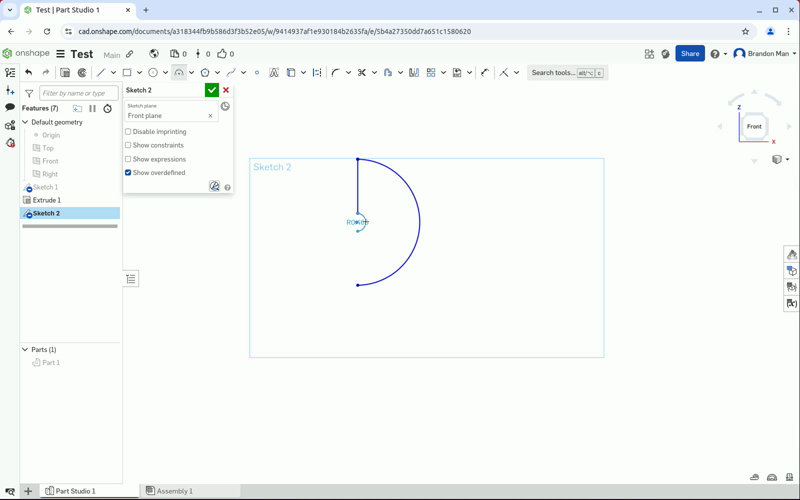
scroll(6)
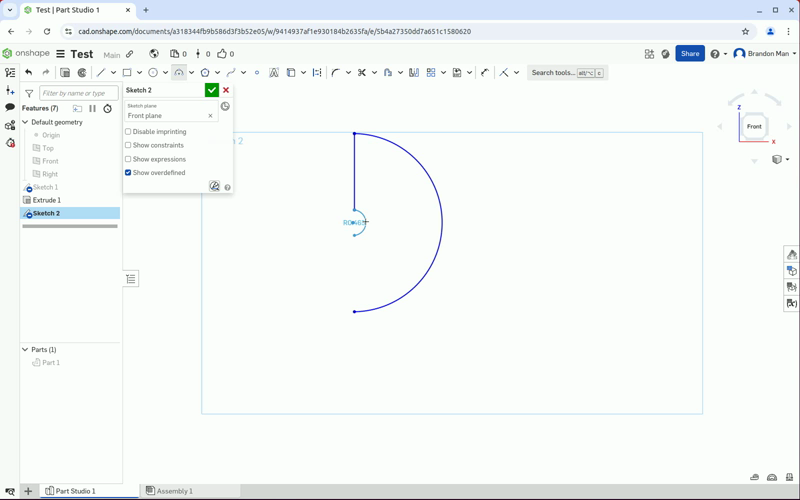
scroll(6)
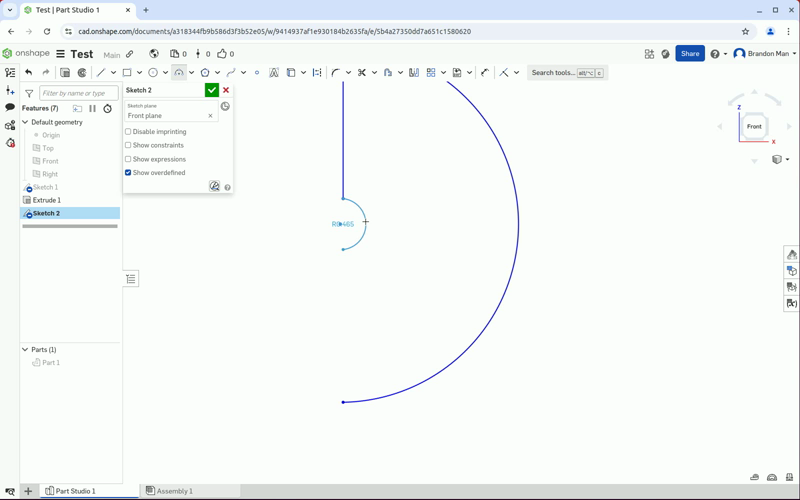
click(365, 221)
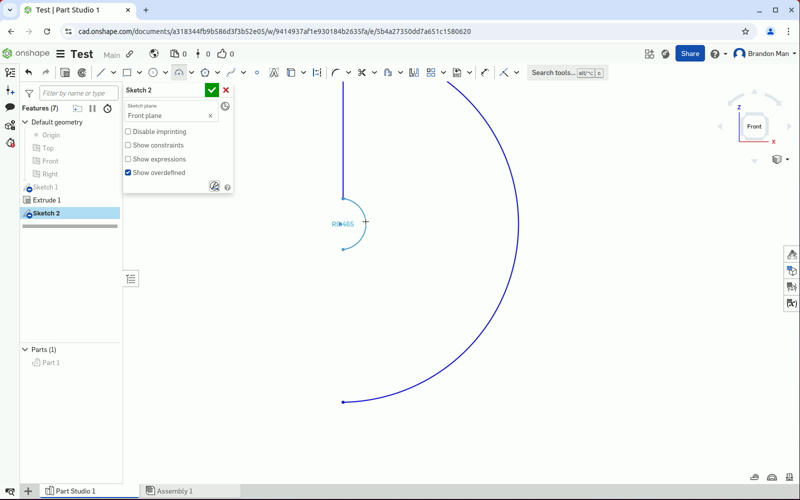
scroll(-6)
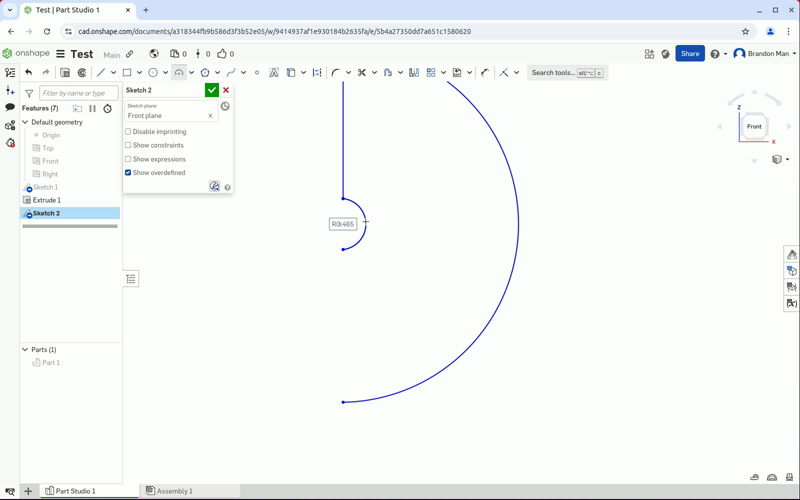
scroll(-6)
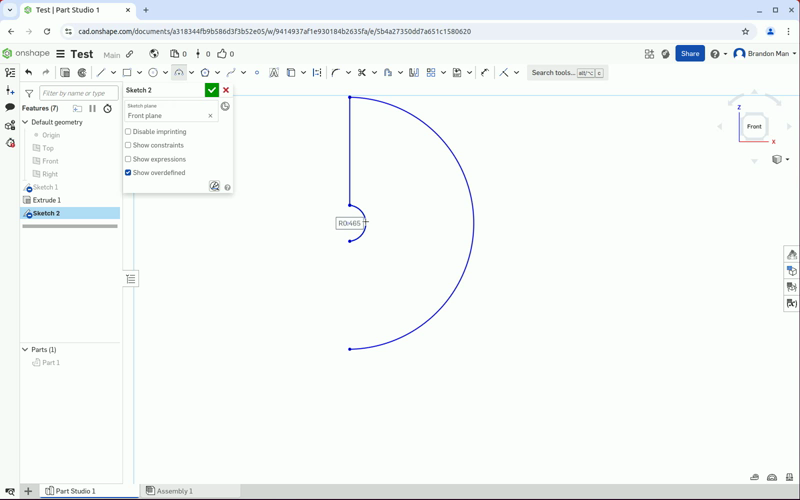
scroll(-6)
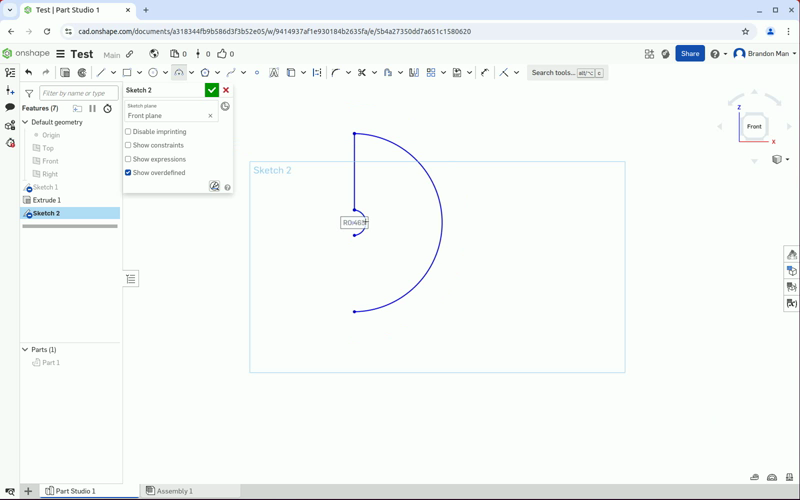
scroll(-6)
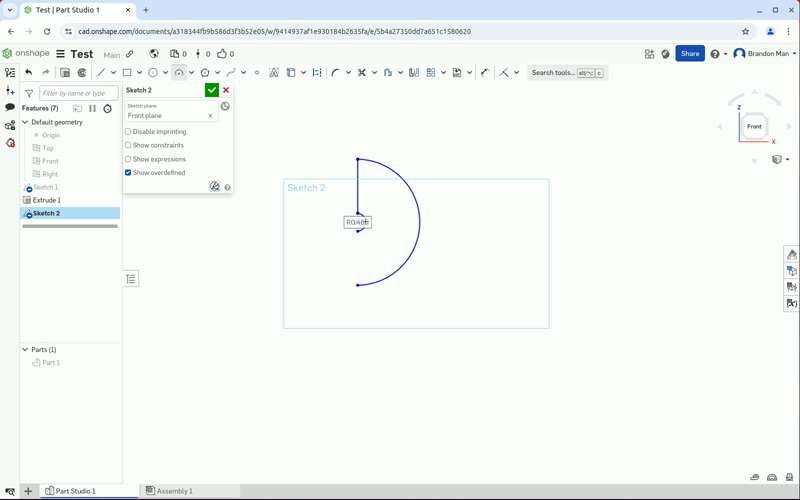
scroll(-6)
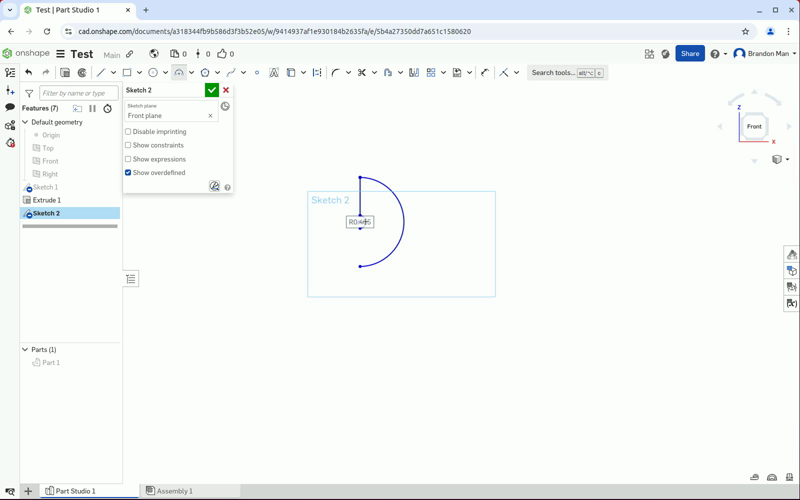
scroll(-6)
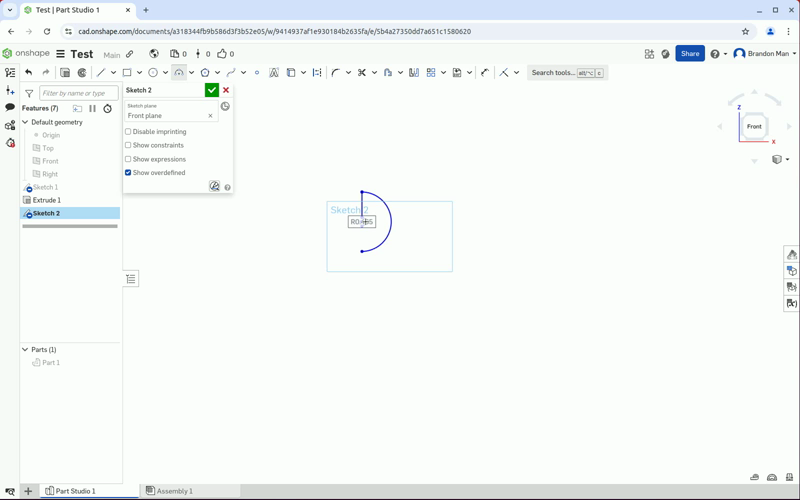
scroll(-6)
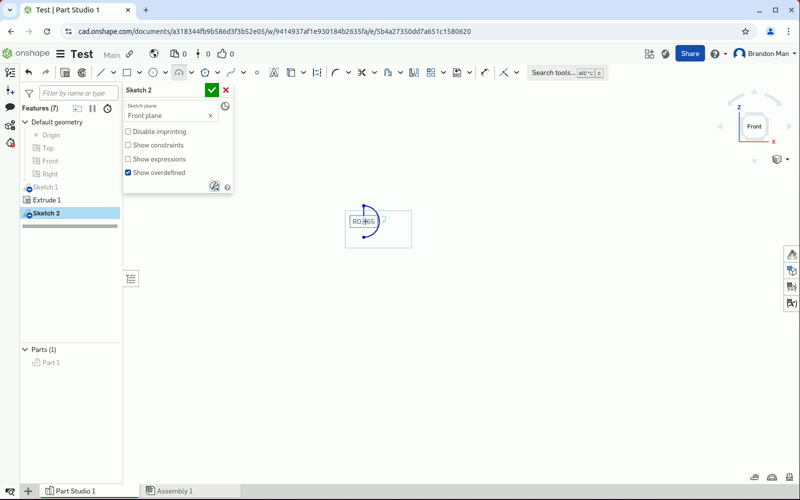
key_up(shift)
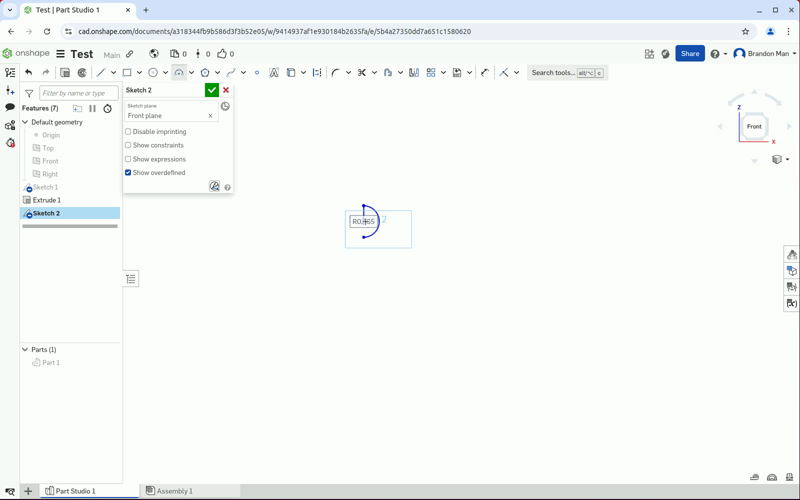
key(esc)
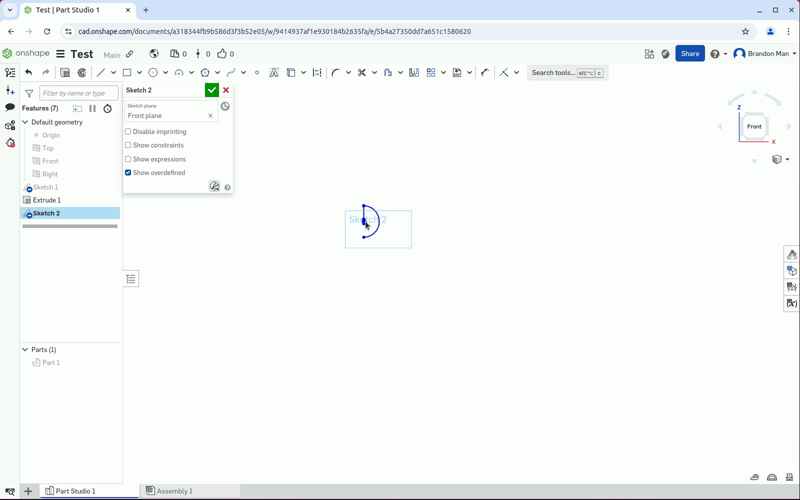
key(l)
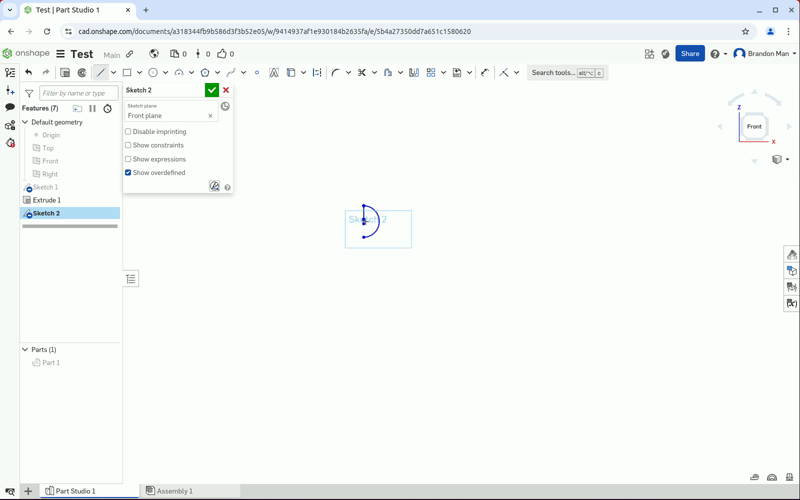
mouse_move(363, 223)
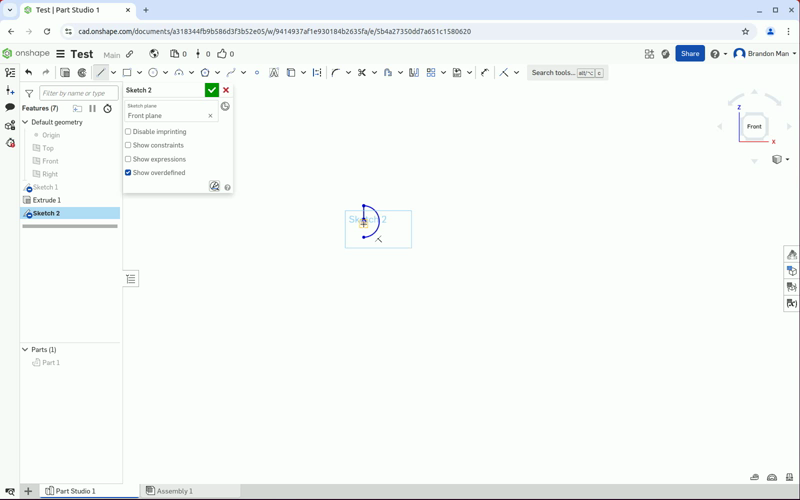
scroll(6)
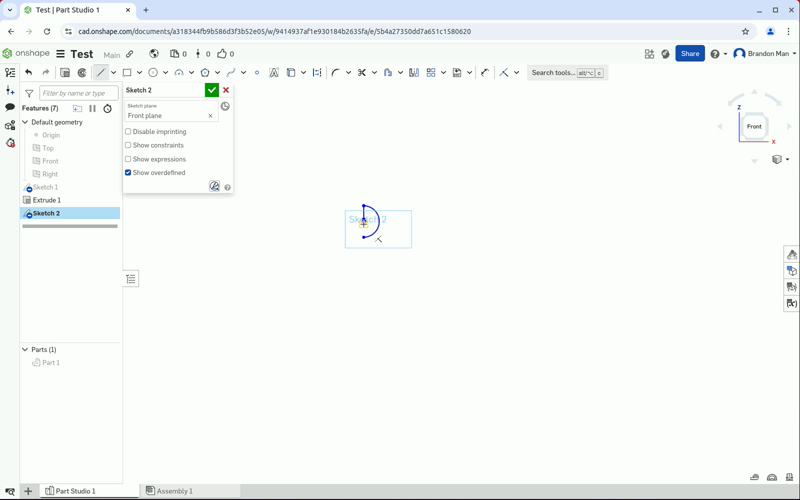
scroll(6)
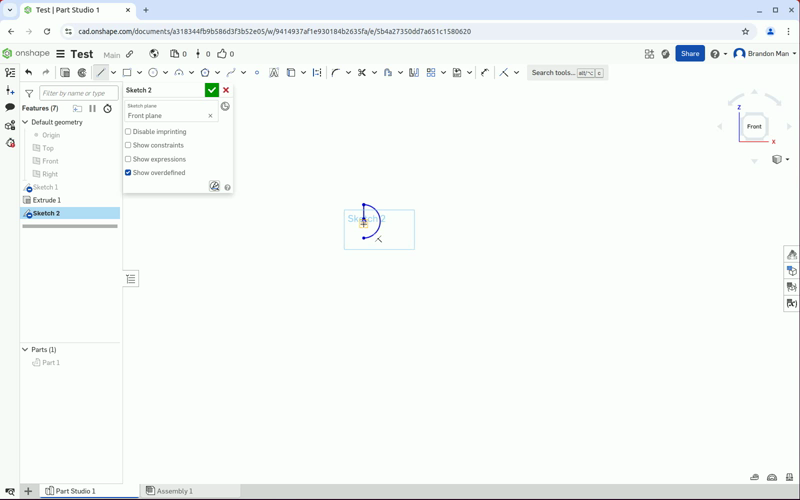
scroll(6)
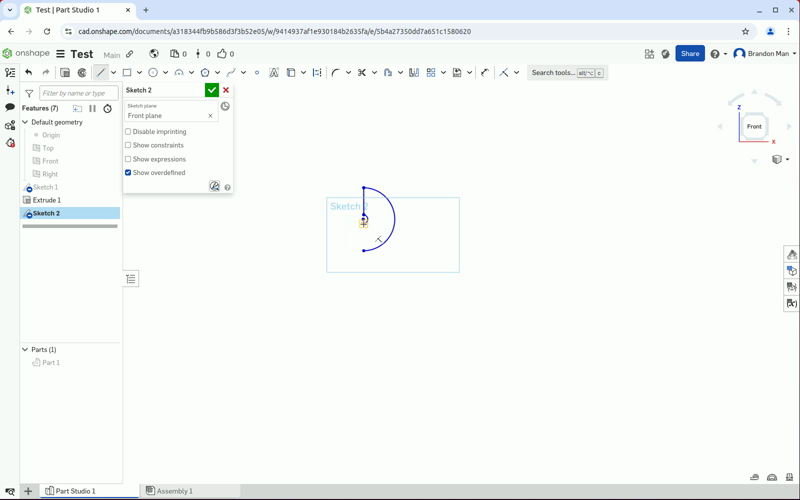
scroll(6)
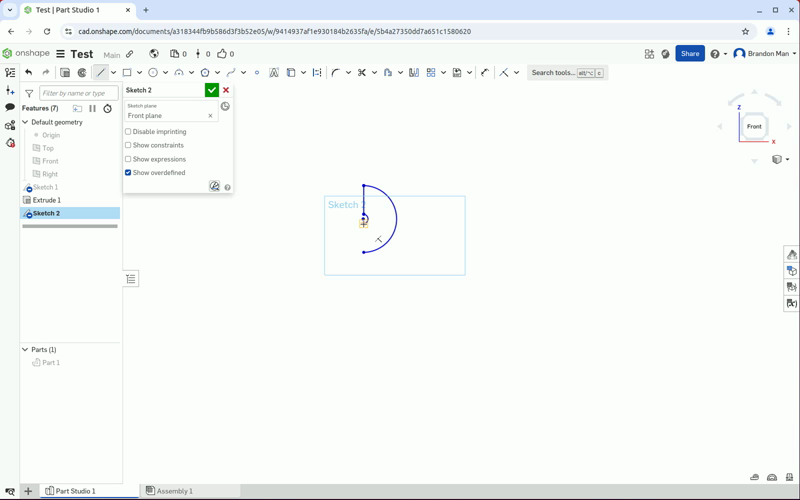
scroll(6)
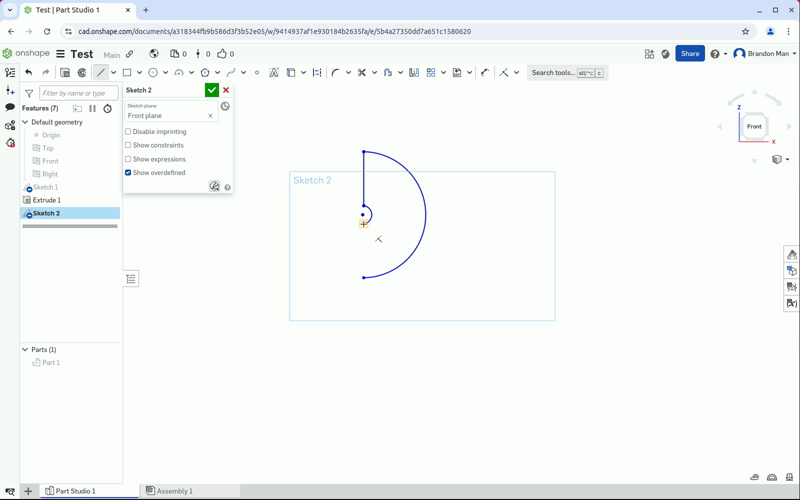
scroll(6)
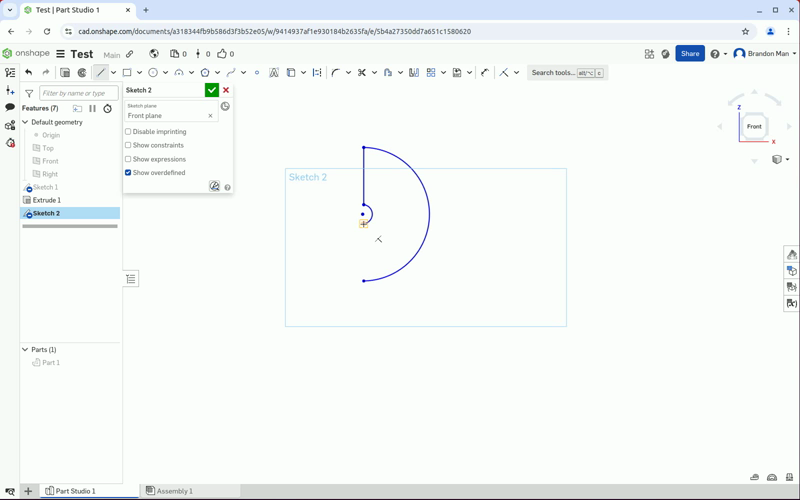
scroll(6)
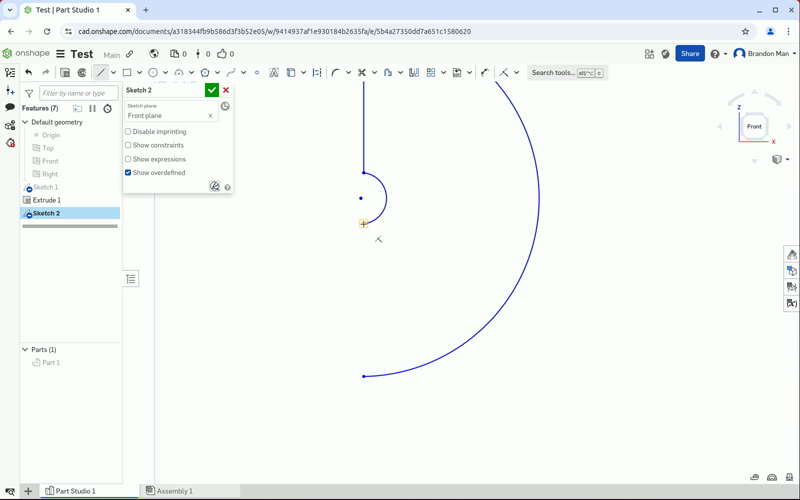
click(363, 223)
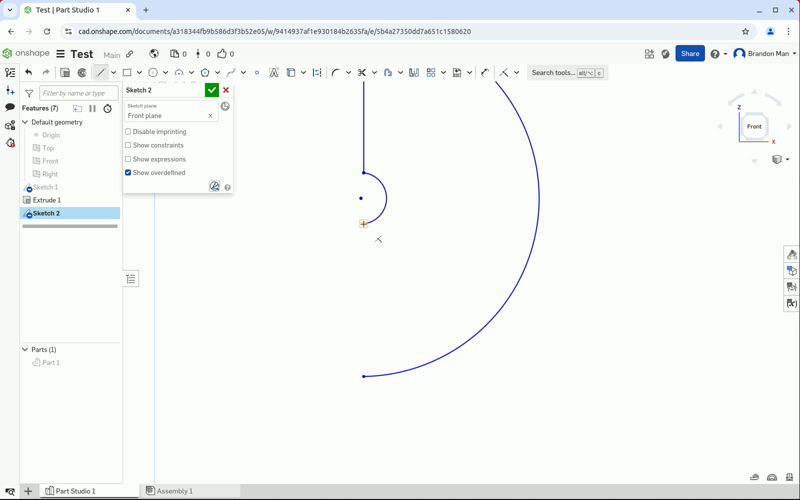
scroll(-6)
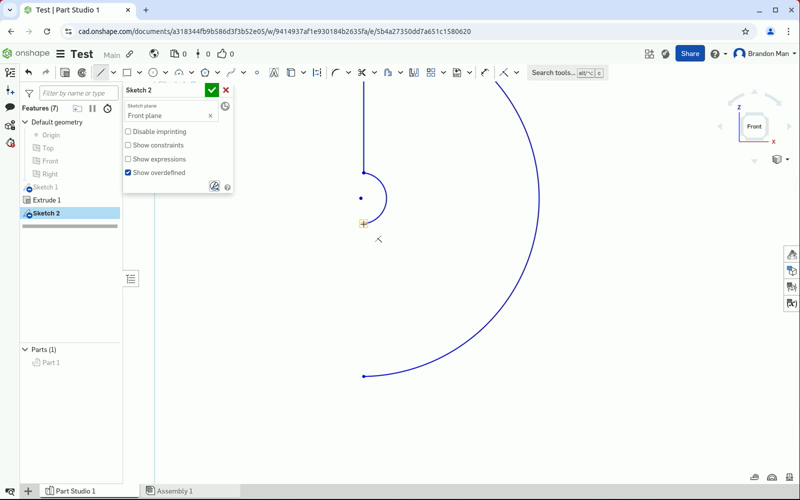
scroll(-6)
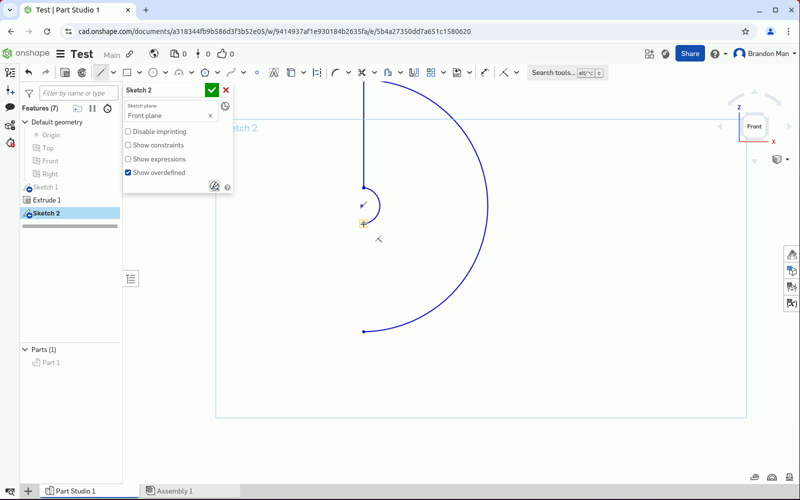
scroll(-6)
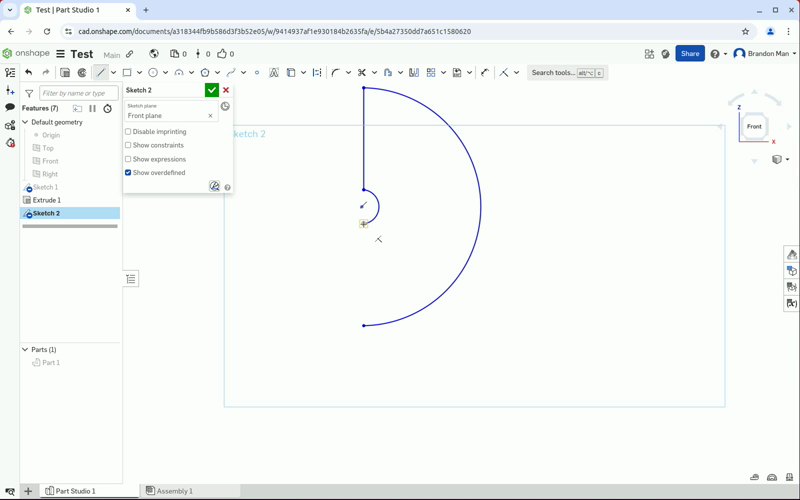
scroll(-6)
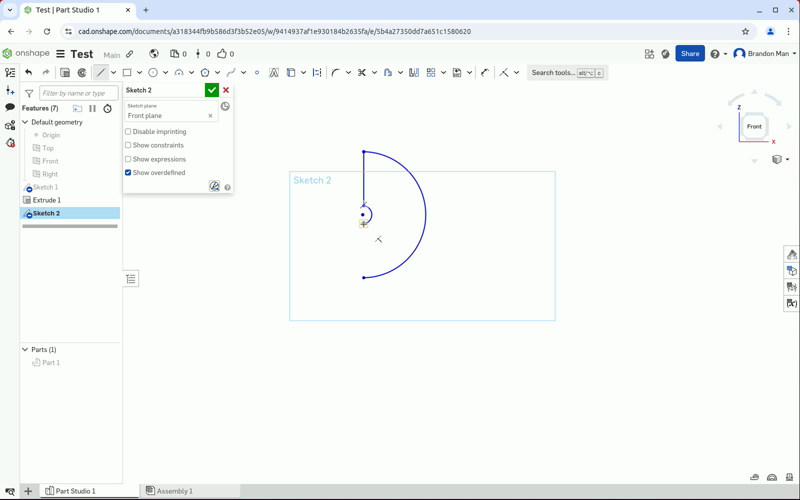
scroll(-6)
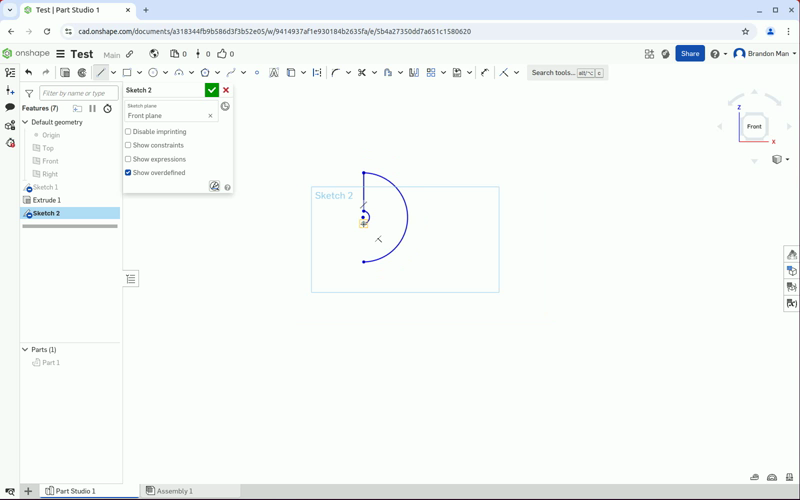
scroll(-6)
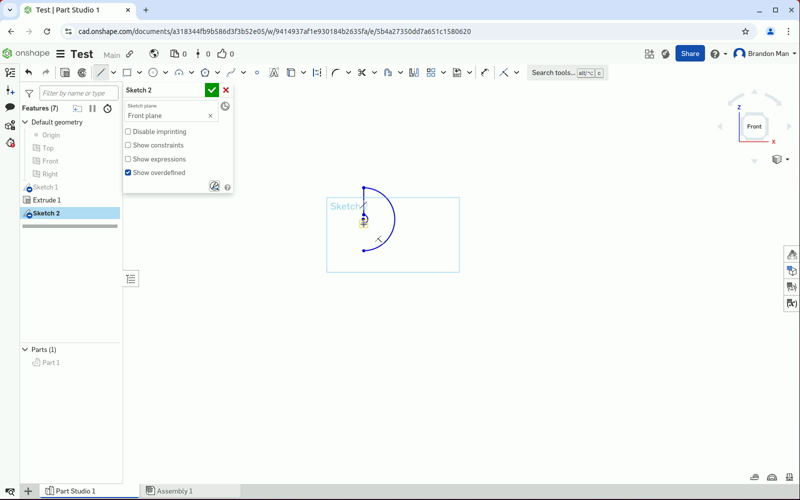
scroll(-6)
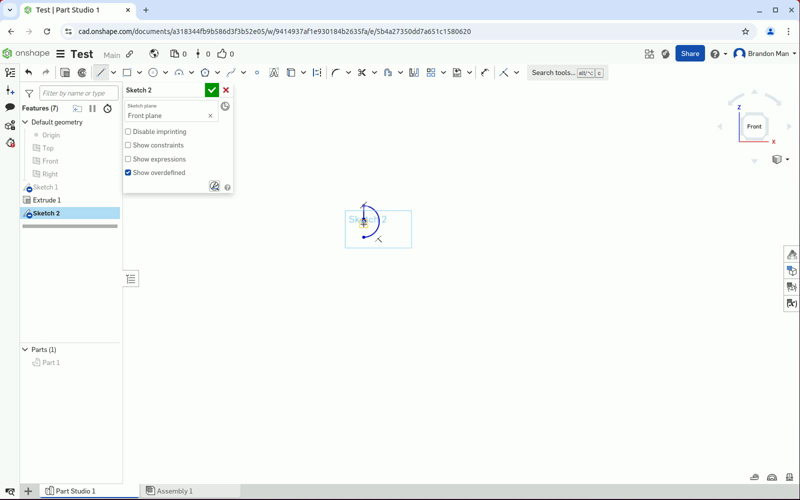
mouse_move(393, 223)
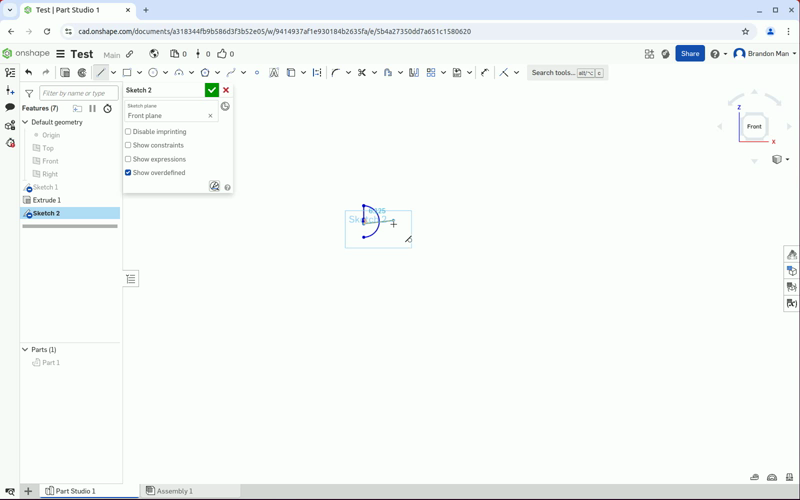
key_down(shift)
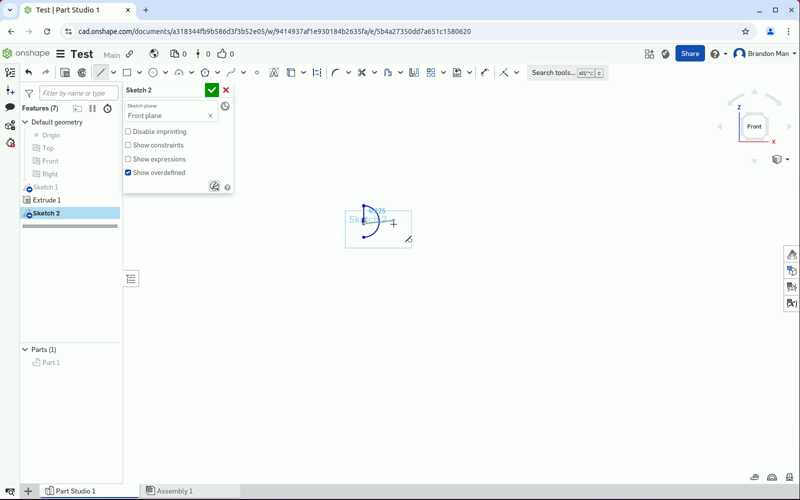
mouse_move(363, 237)
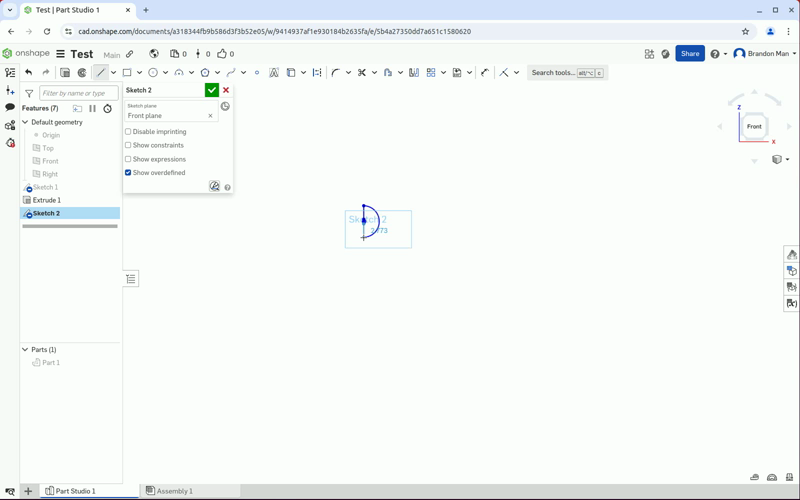
key_up(shift)
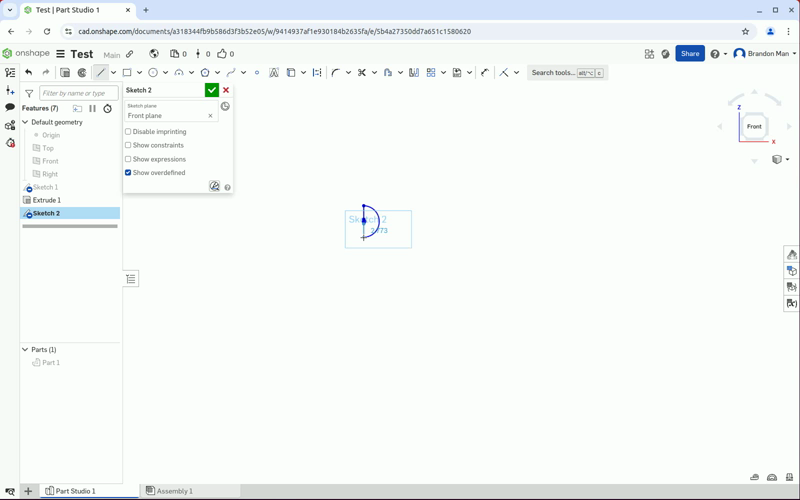
click(363, 237)
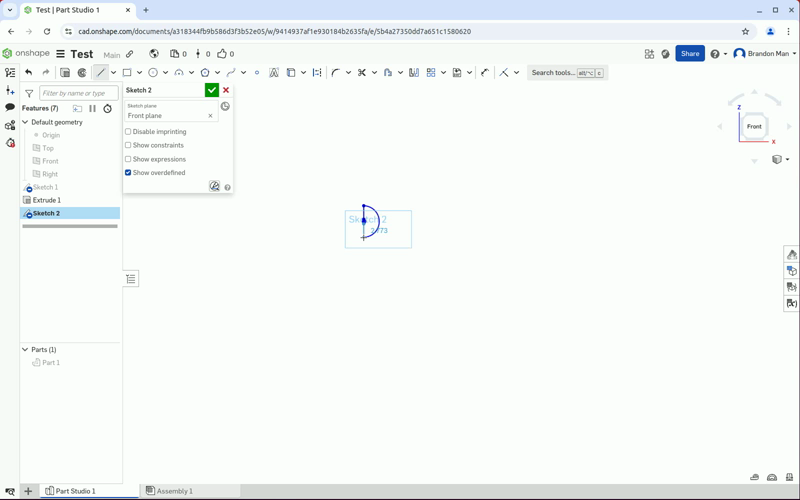
key(esc)
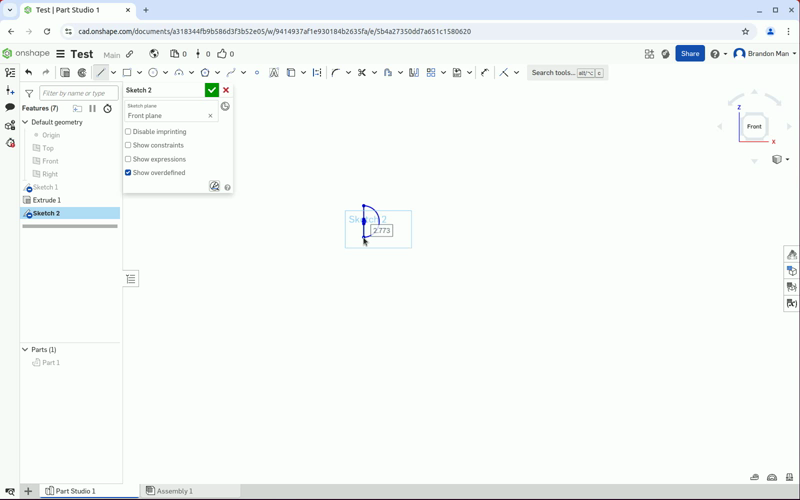
mouse_move(377, 216)
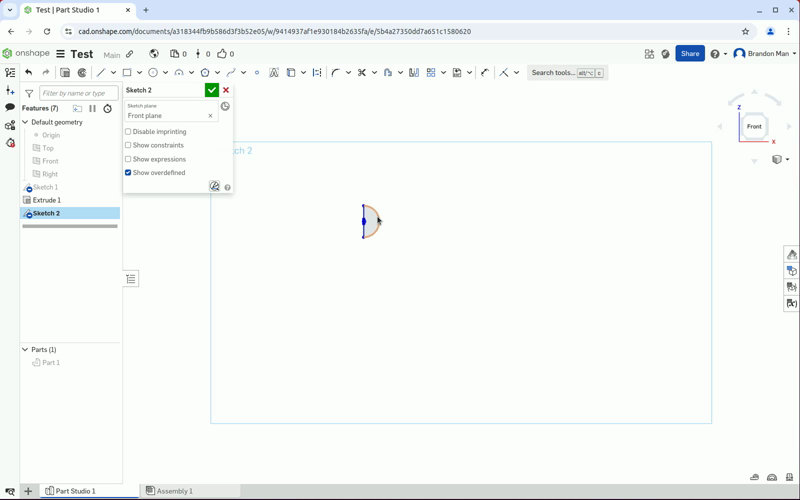
scroll(6)
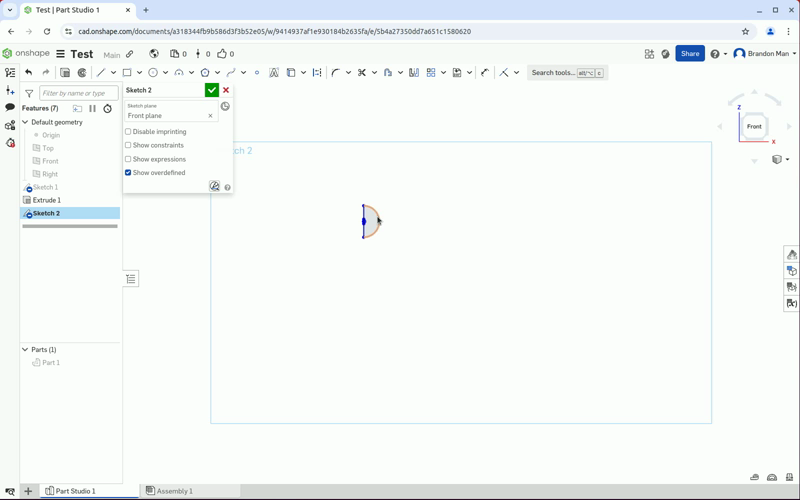
scroll(6)
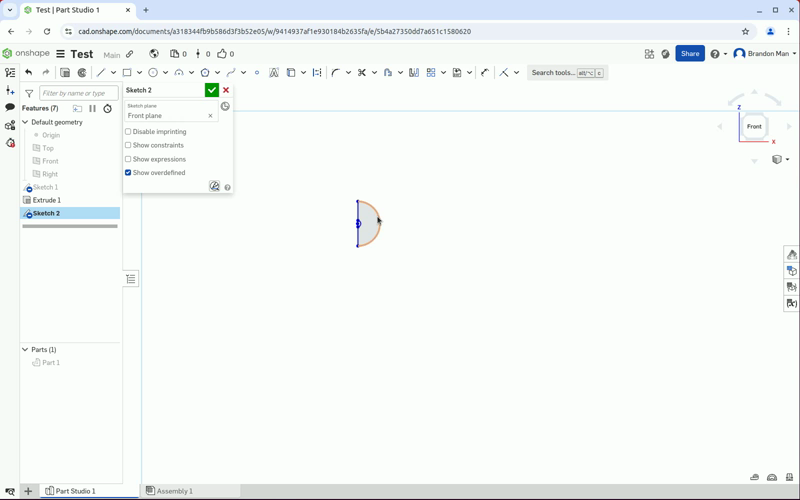
scroll(6)
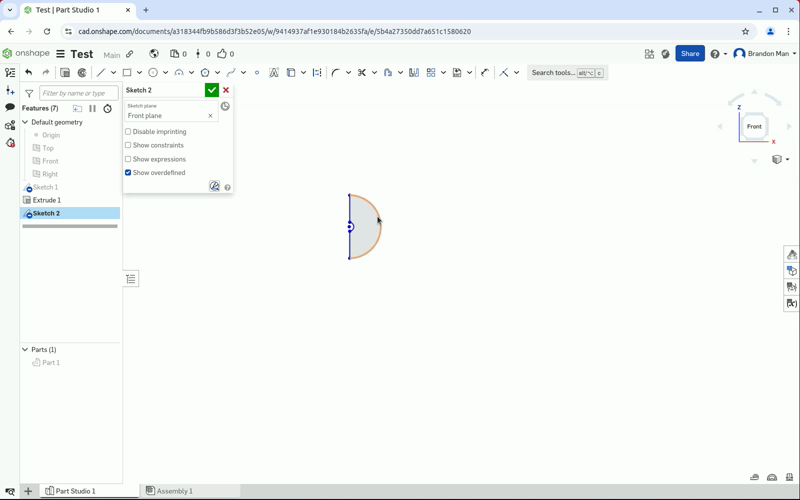
scroll(6)
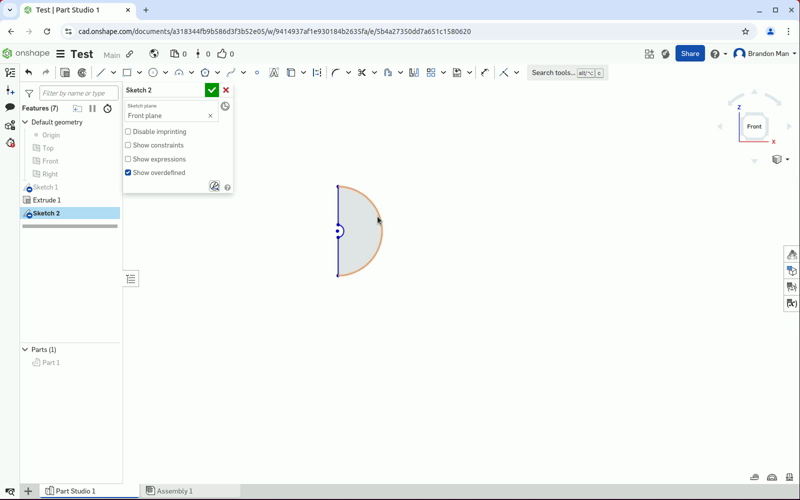
scroll(6)
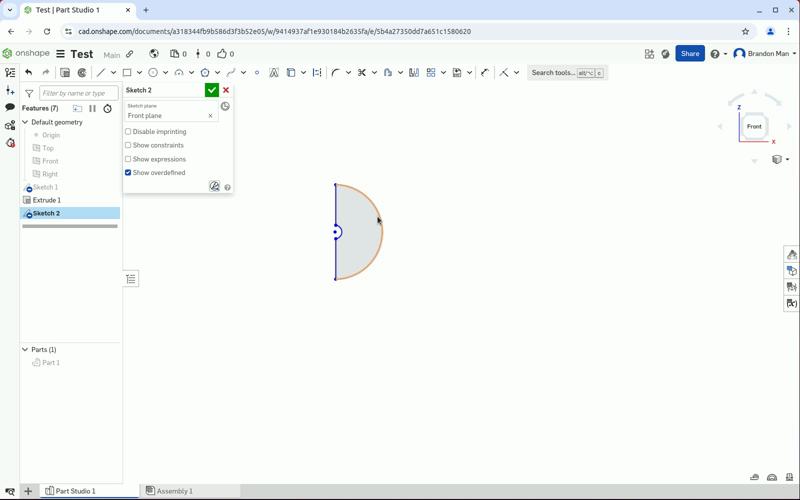
scroll(6)
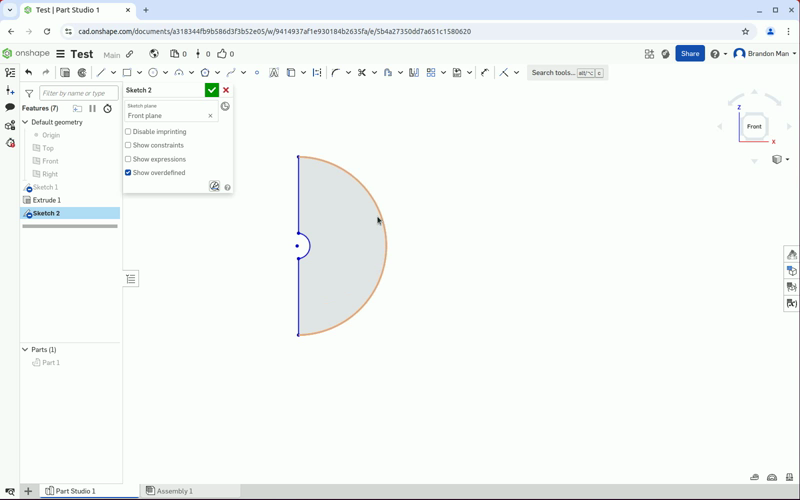
scroll(6)
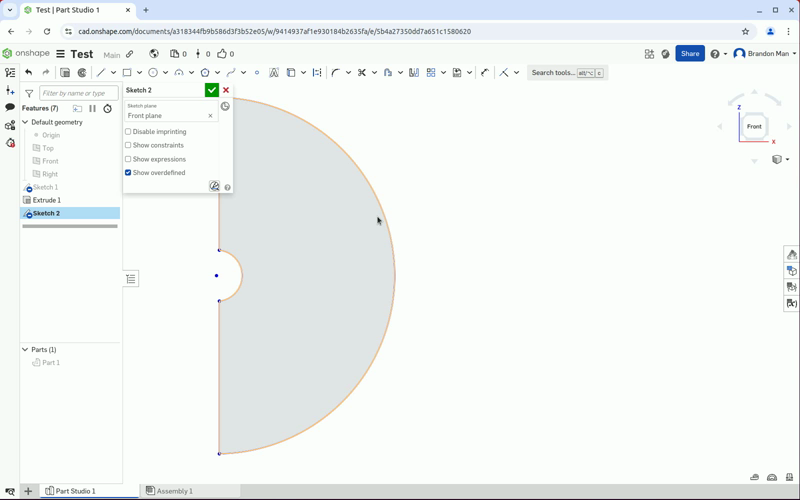
click(377, 216)
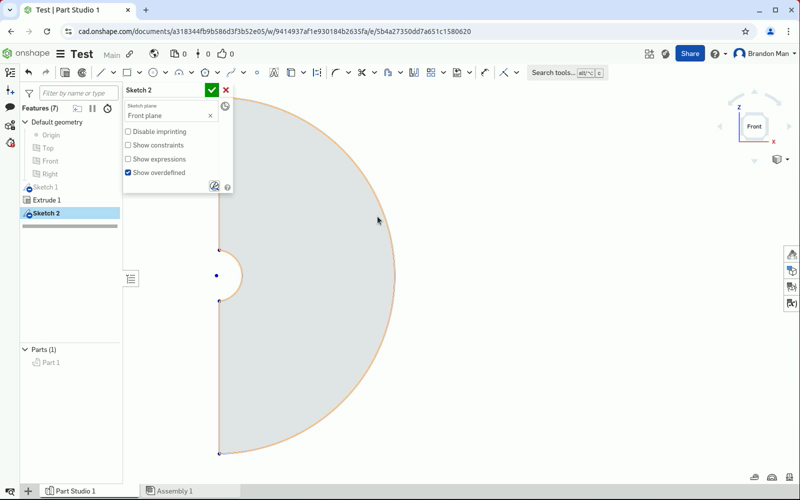
scroll(-6)
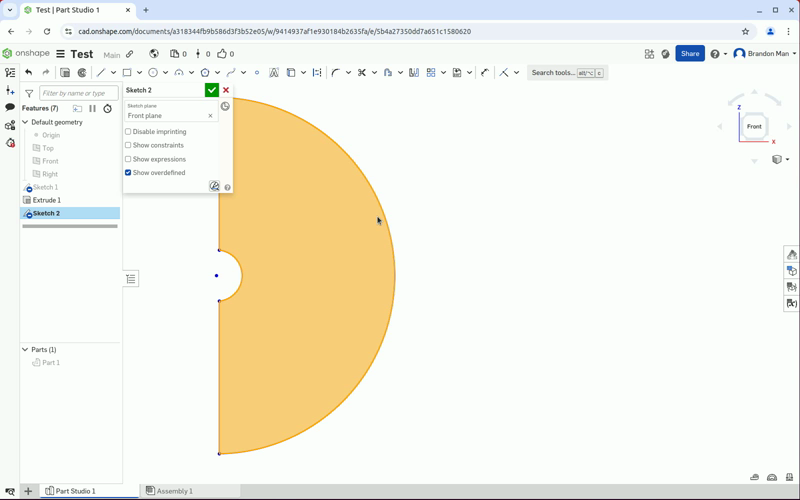
scroll(-6)
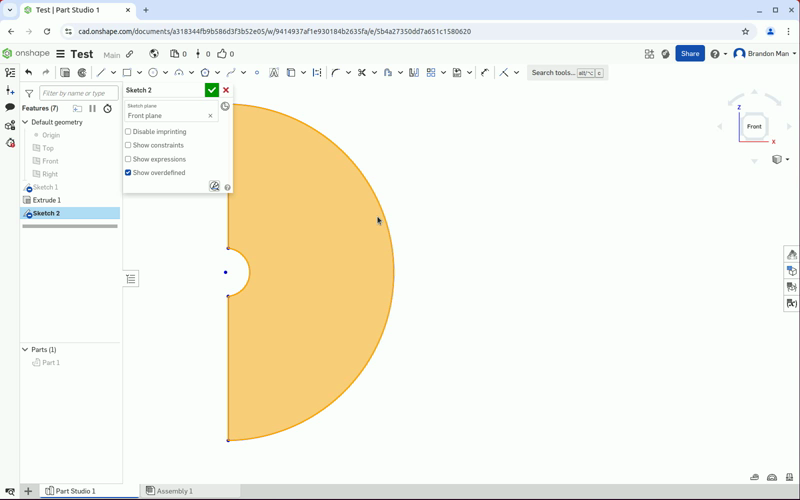
scroll(-6)
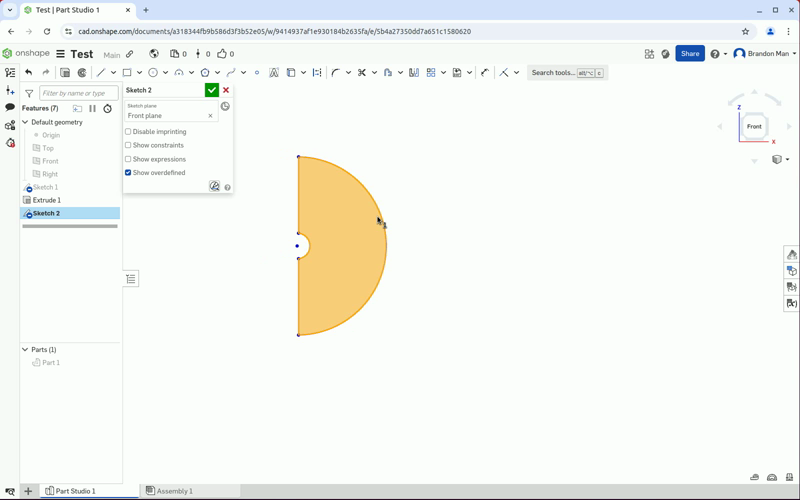
scroll(-6)
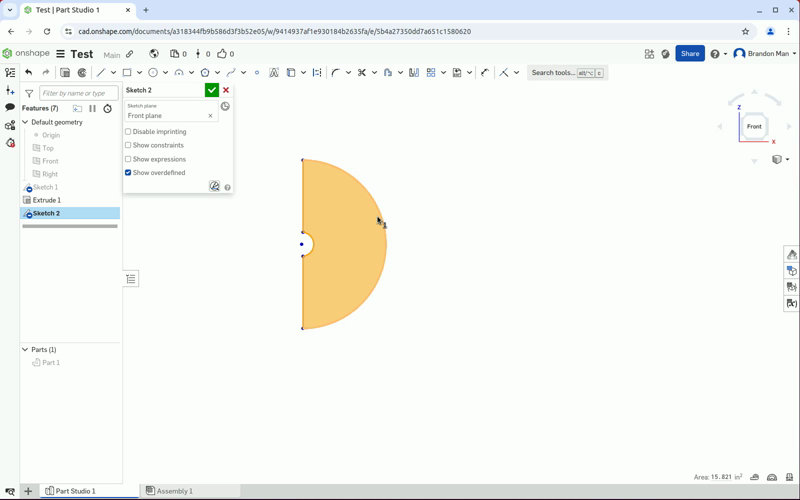
scroll(-6)
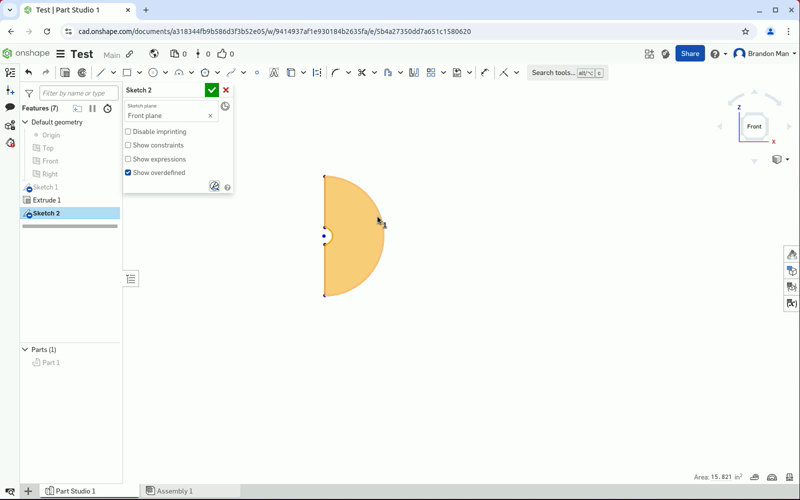
scroll(-6)
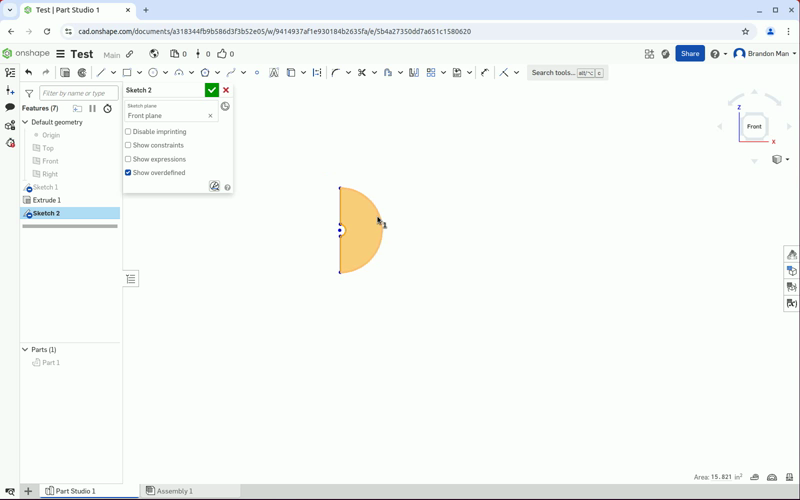
scroll(-6)
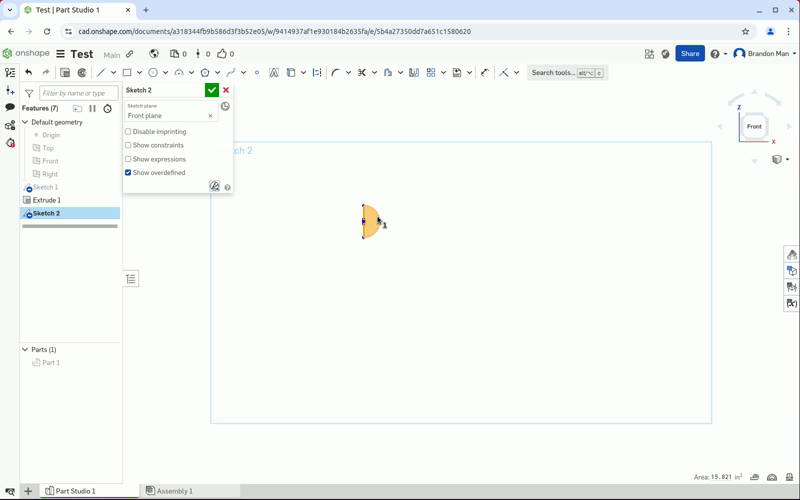
mouse_move(73, 352)
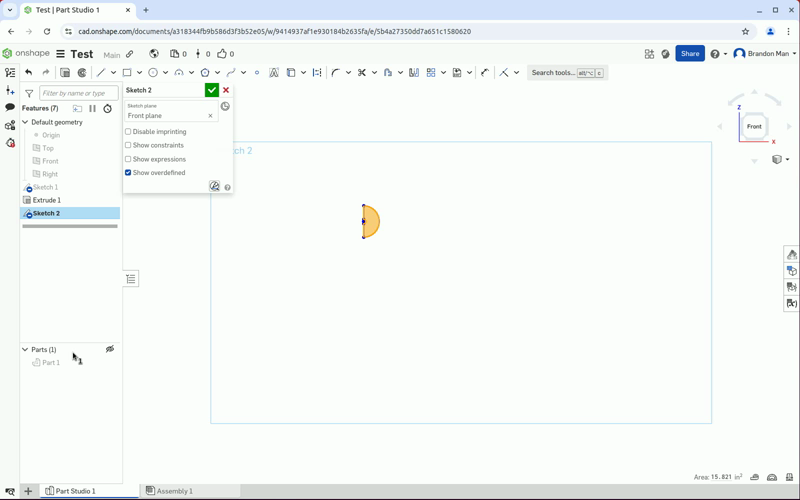
key(shift+y)
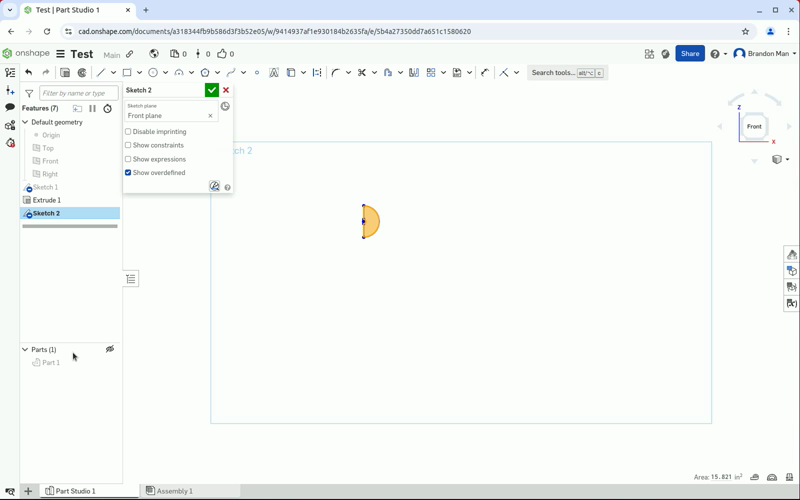
key(shift+e)
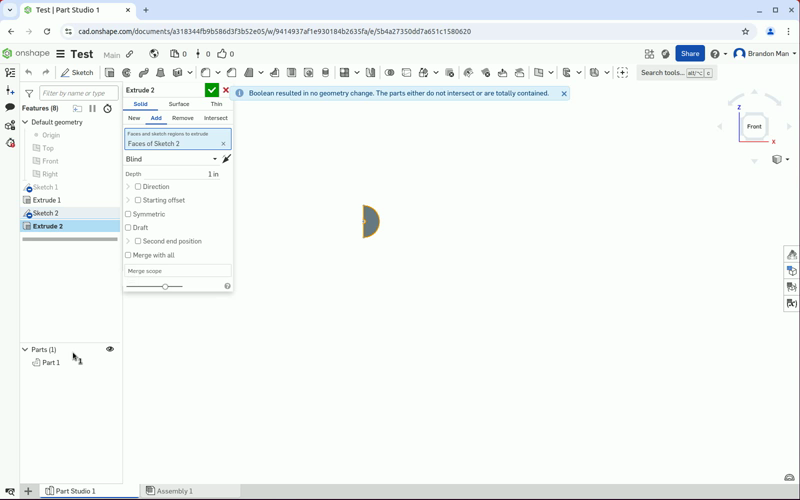
mouse_move(143, 106)
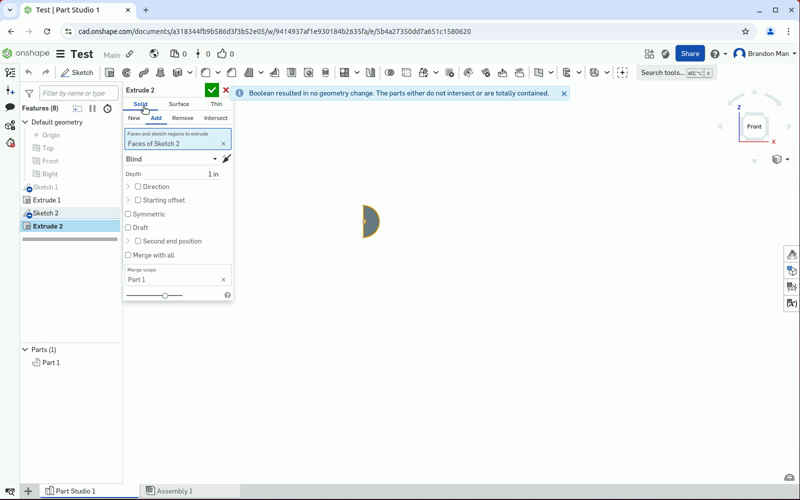
click(143, 106)
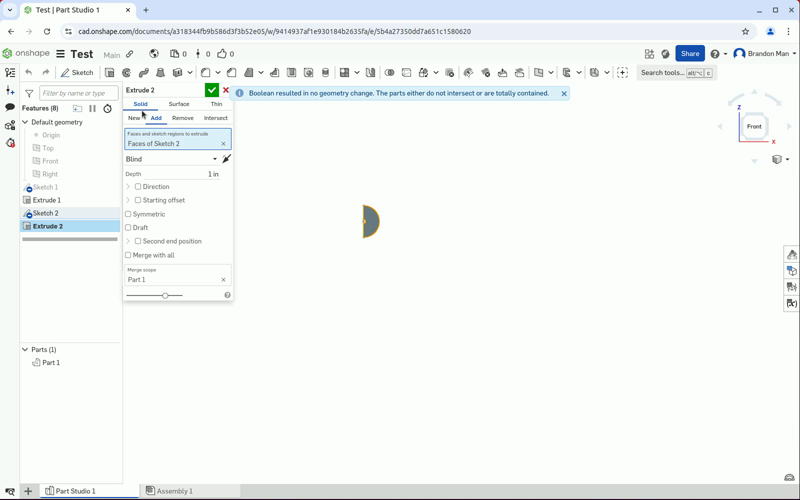
mouse_move(137, 120)
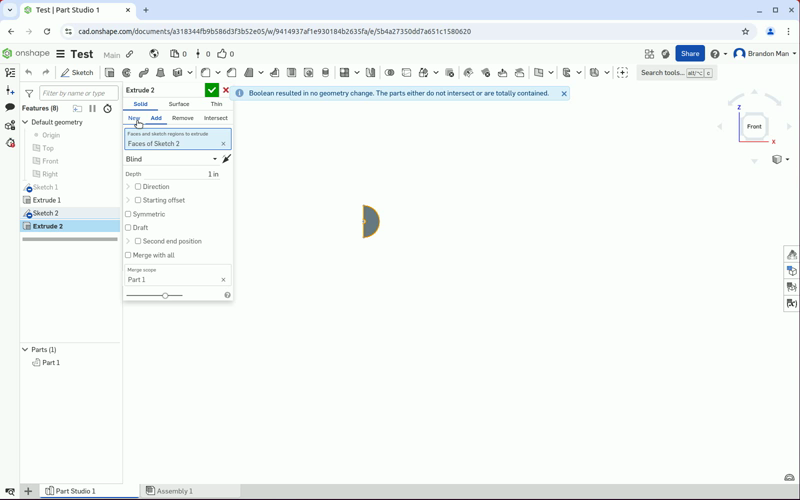
click(137, 120)
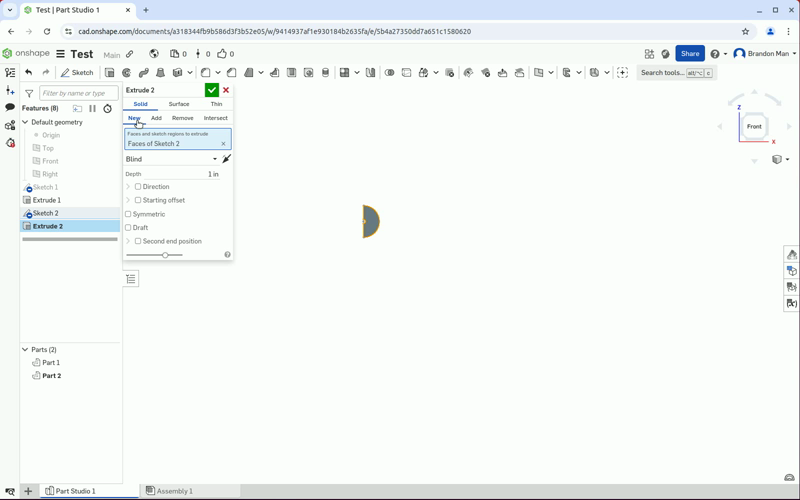
key(tab, 4)
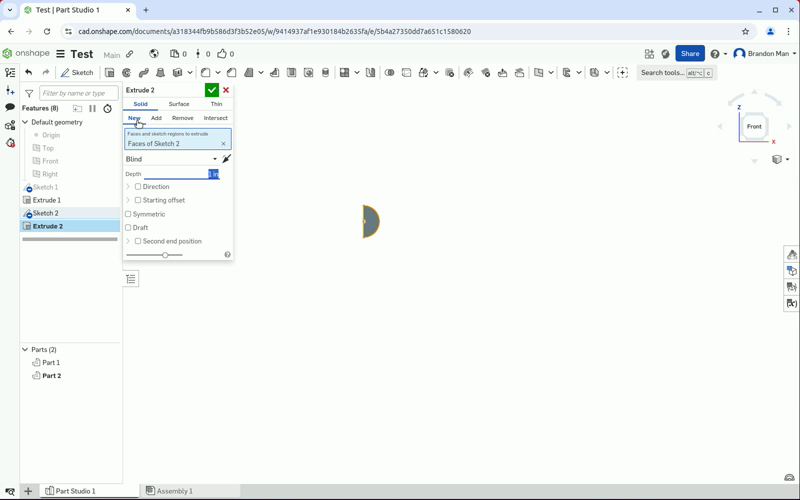
text(3.611)
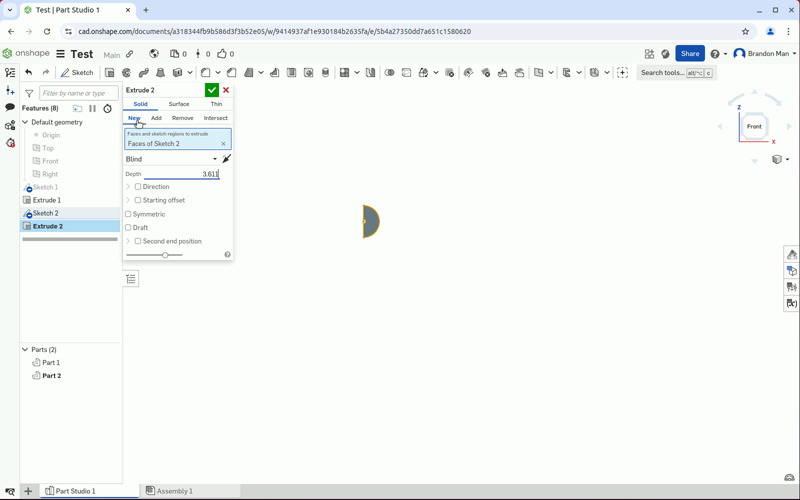
key(enter)
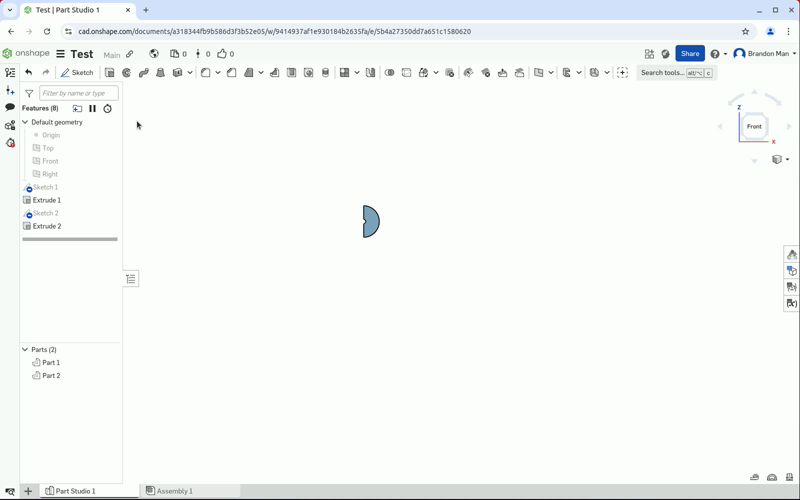
key(shift+h)
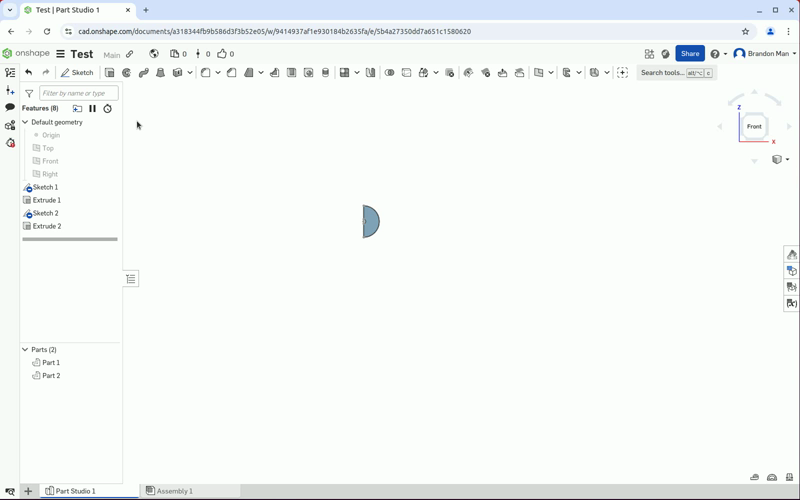
key(shift+h)
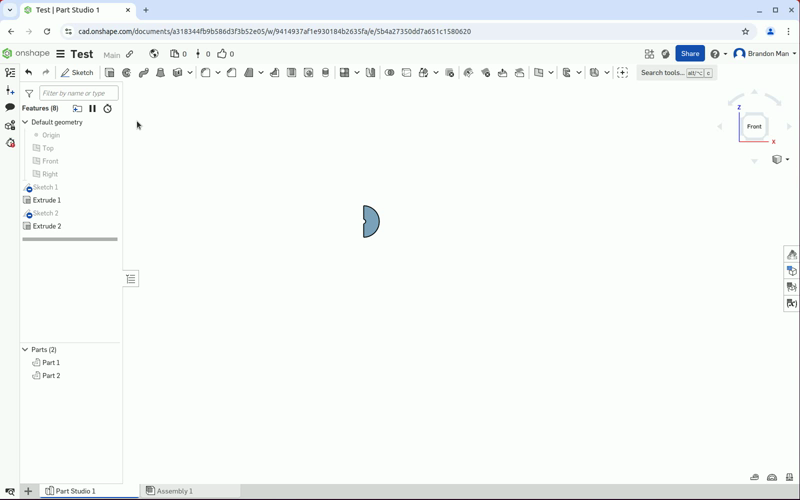
mouse_move(73, 189)
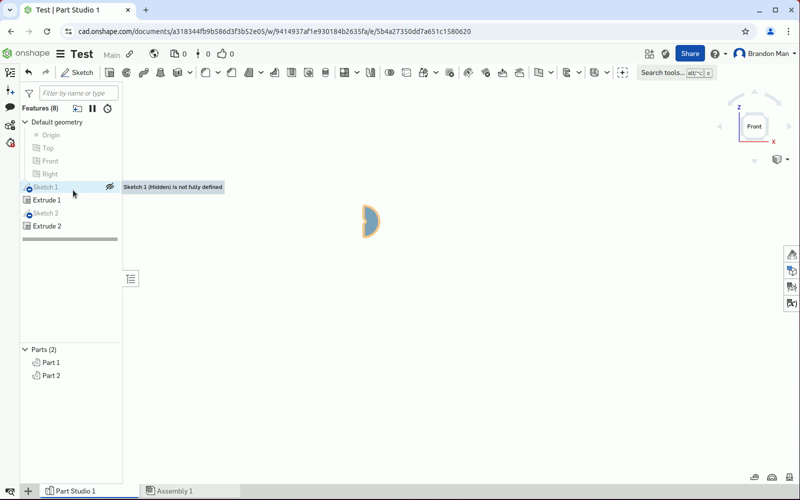
click(73, 189)
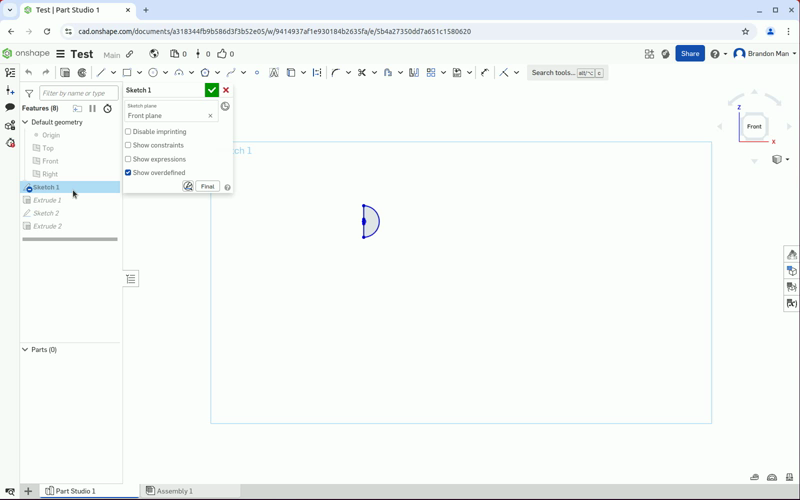
mouse_move(229, 92)
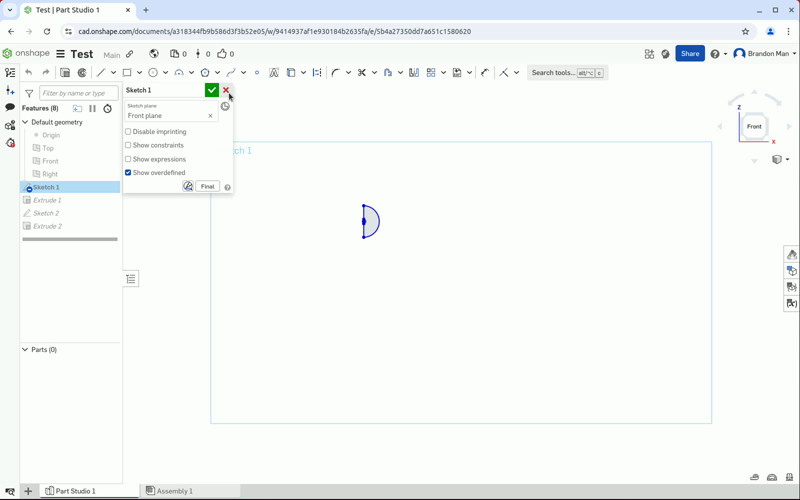
click(229, 92)
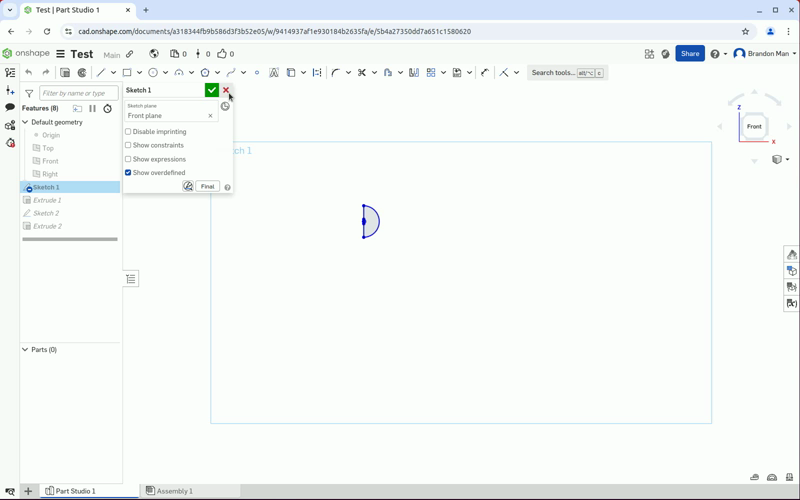
key(shift+s)
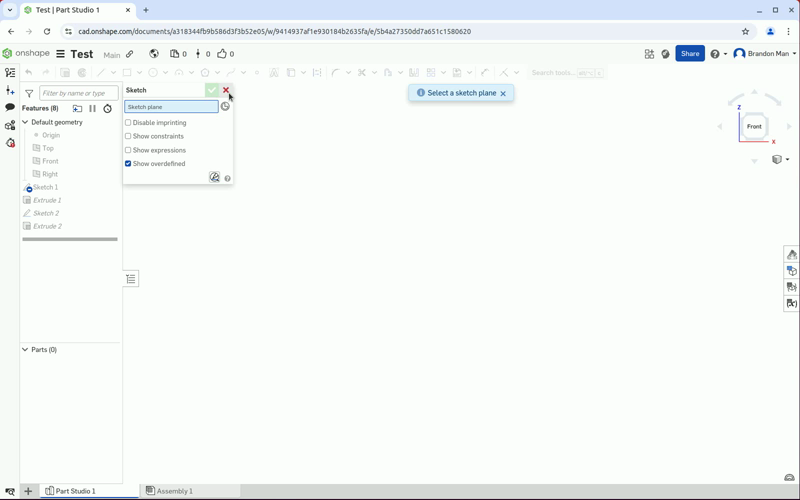
mouse_move(73, 163)
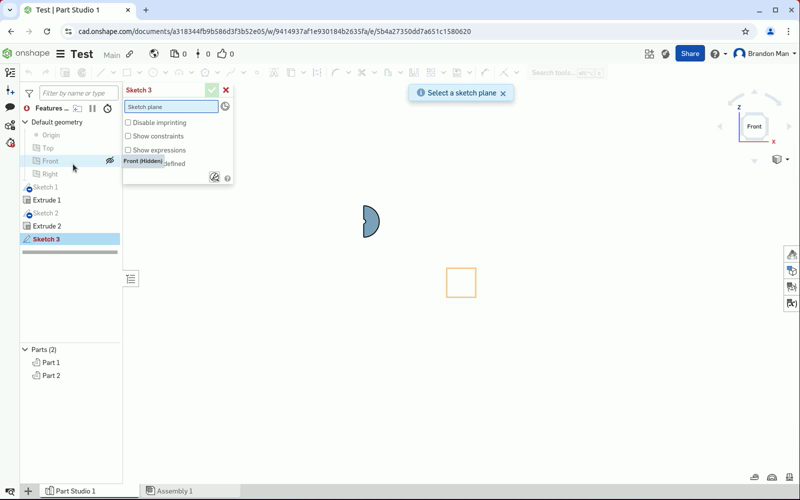
click(73, 163)
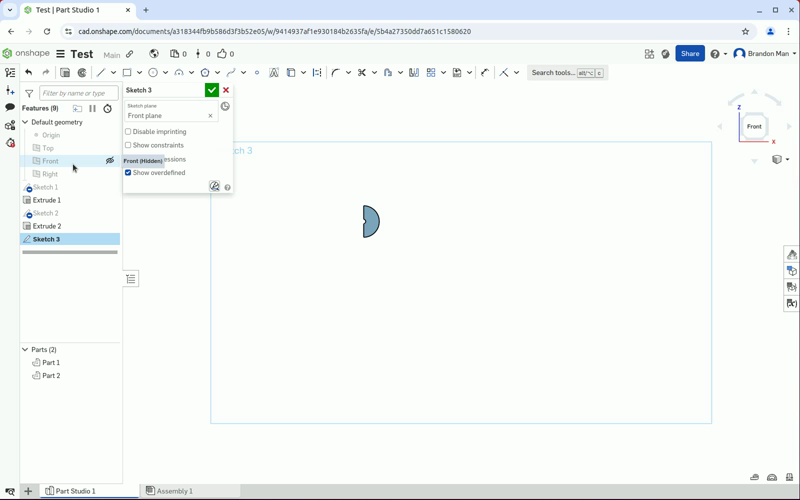
mouse_move(73, 352)
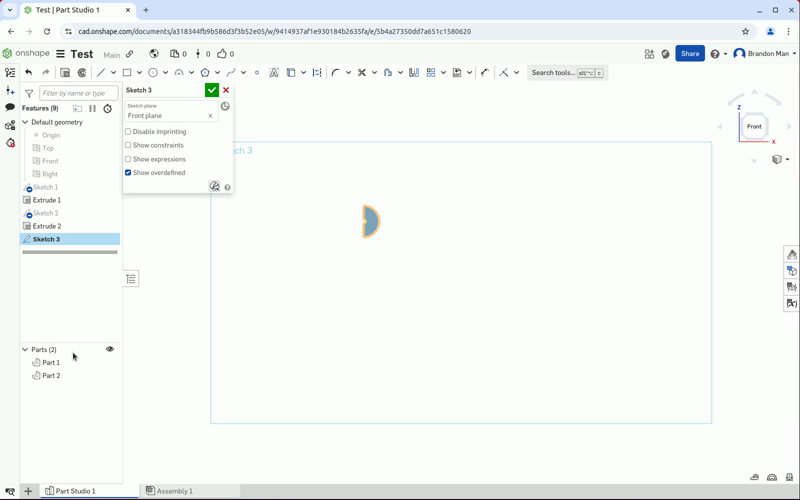
key(y)
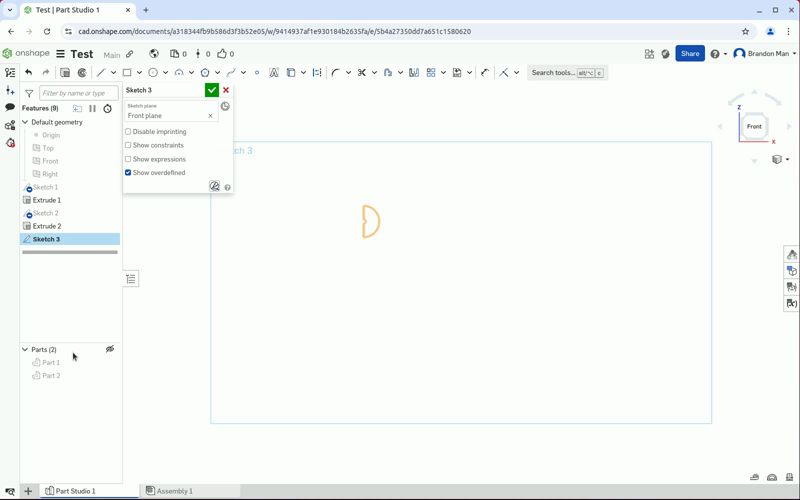
key(a)
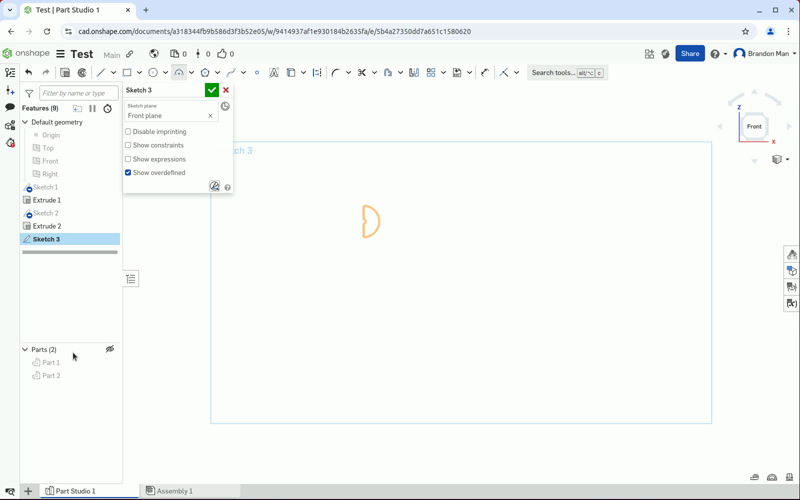
key_down(shift)
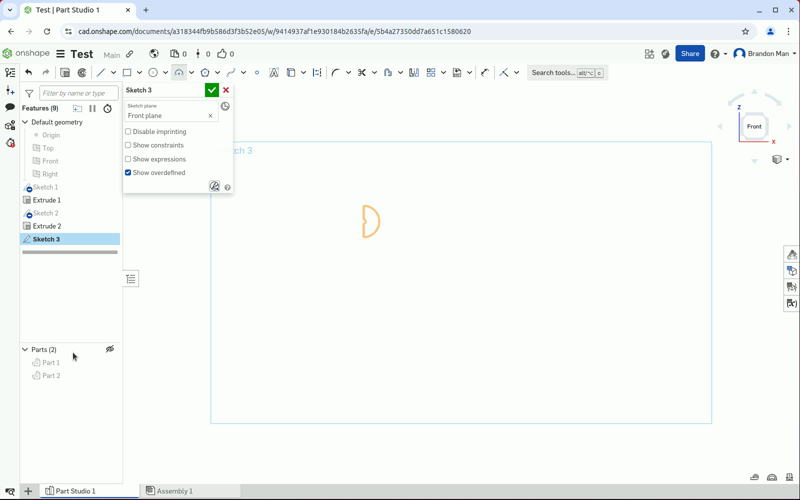
mouse_move(363, 207)
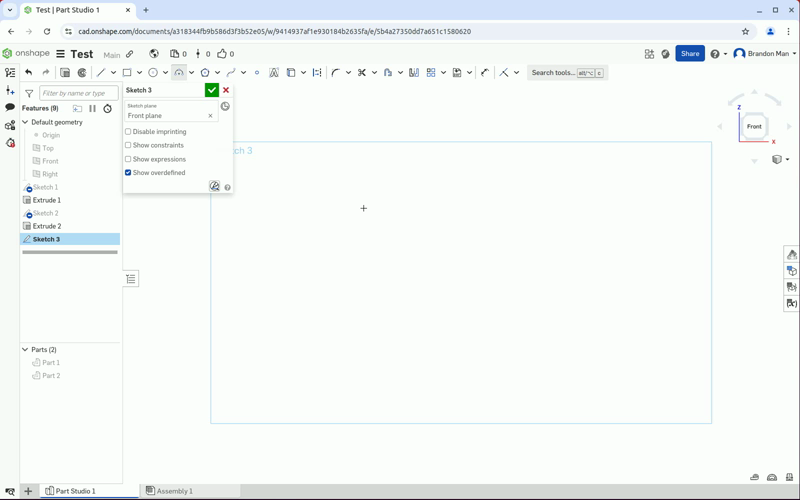
click(363, 207)
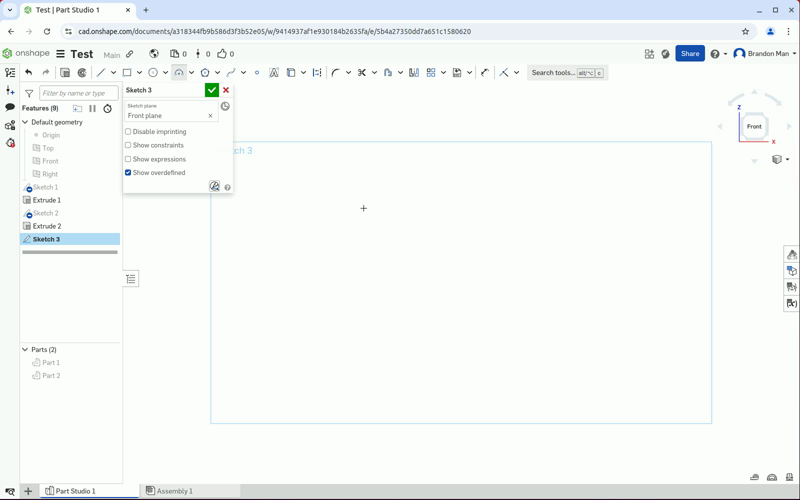
key_up(shift)
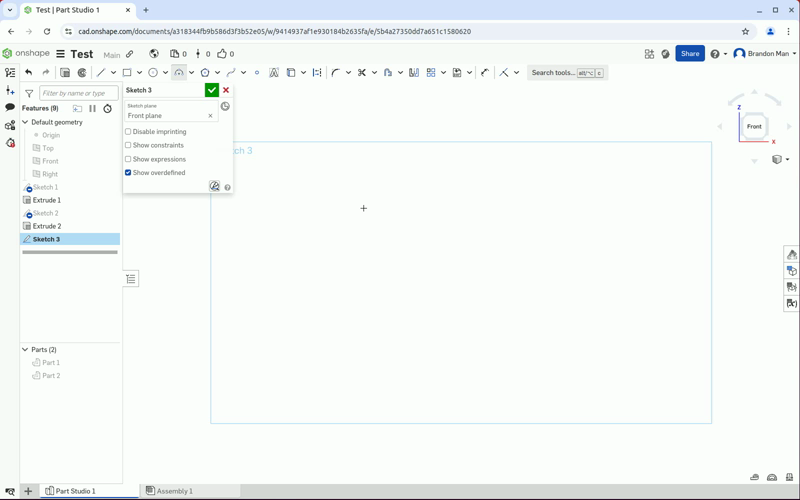
key_down(shift)
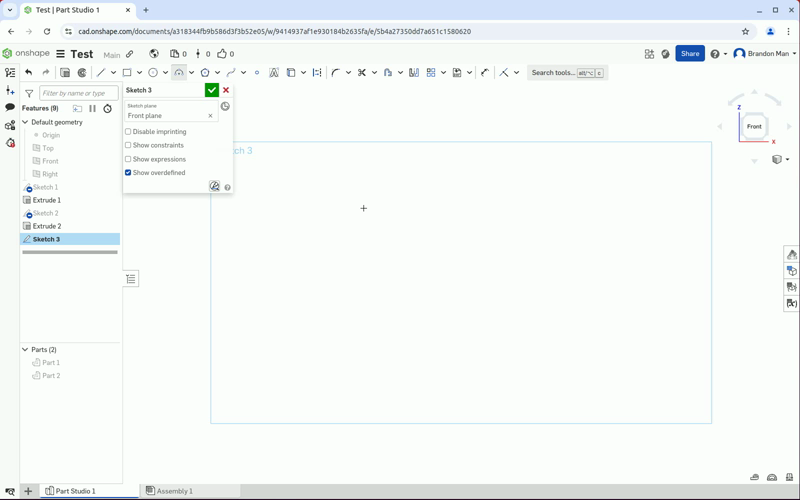
mouse_move(379, 224)
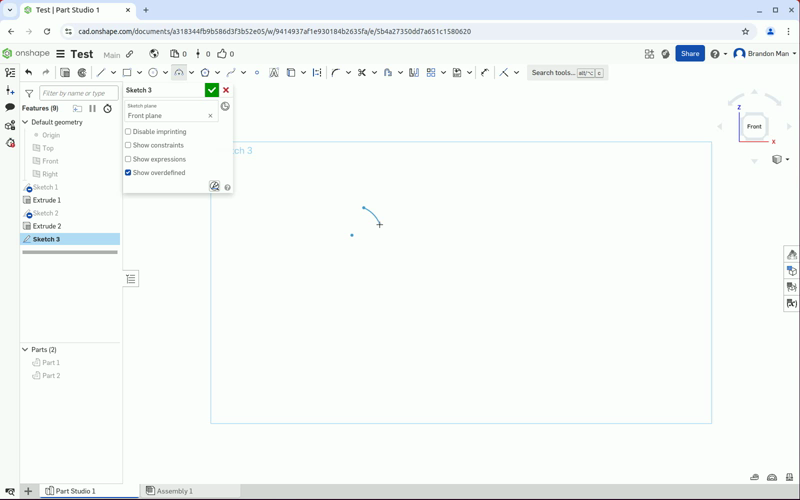
click(379, 224)
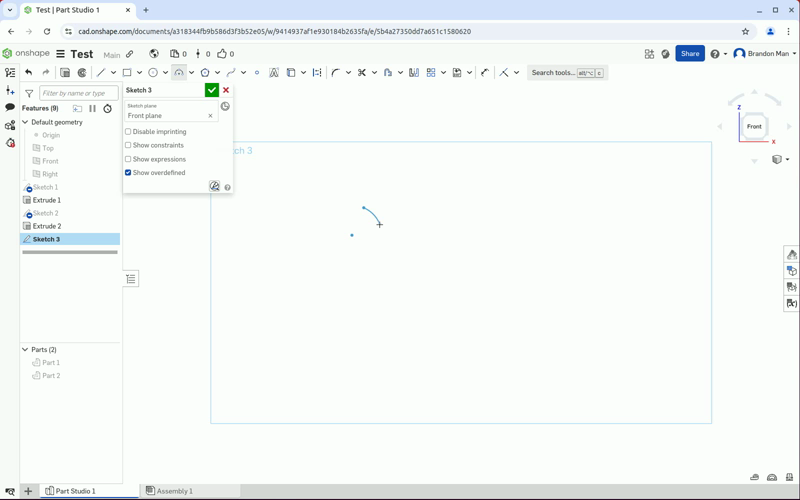
mouse_move(374, 212)
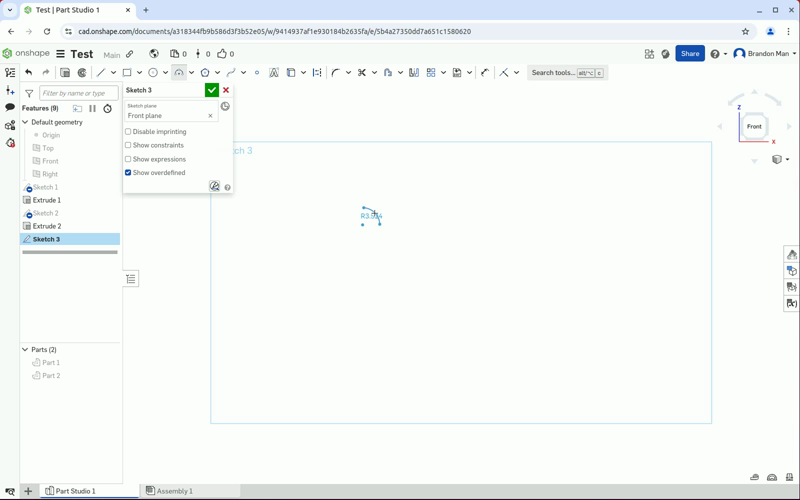
click(374, 212)
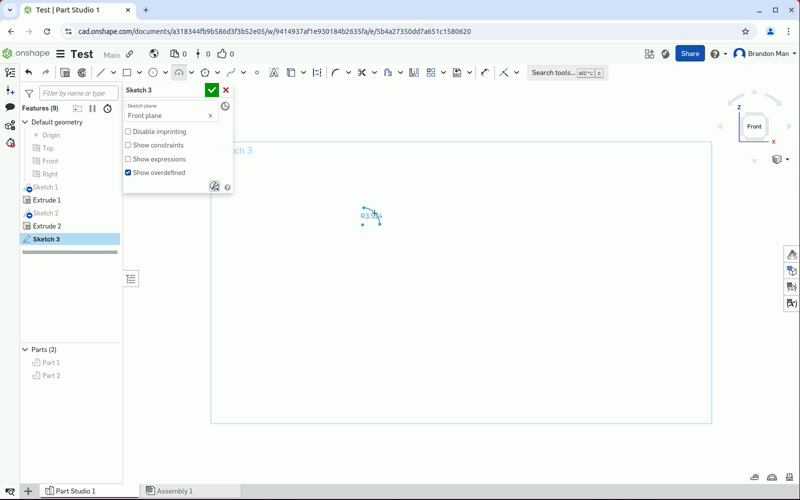
key_up(shift)
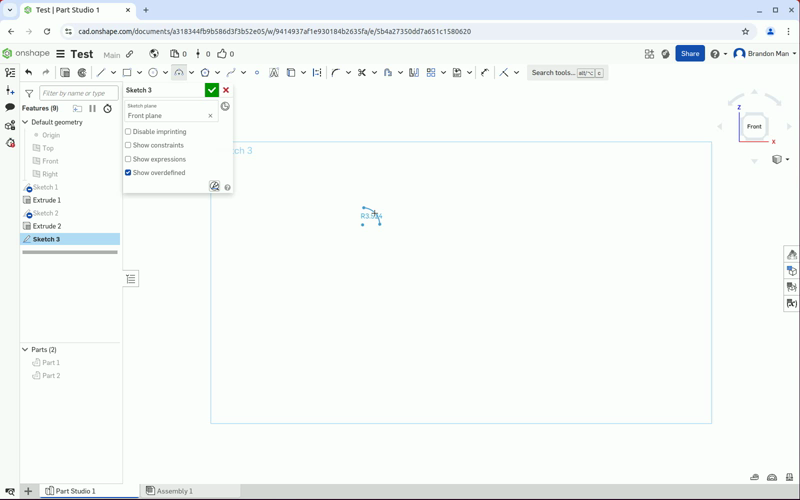
key(esc)
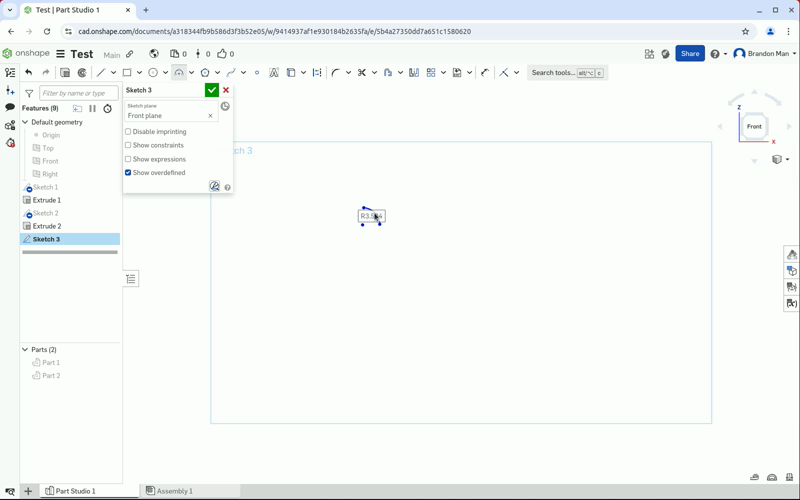
key(l)
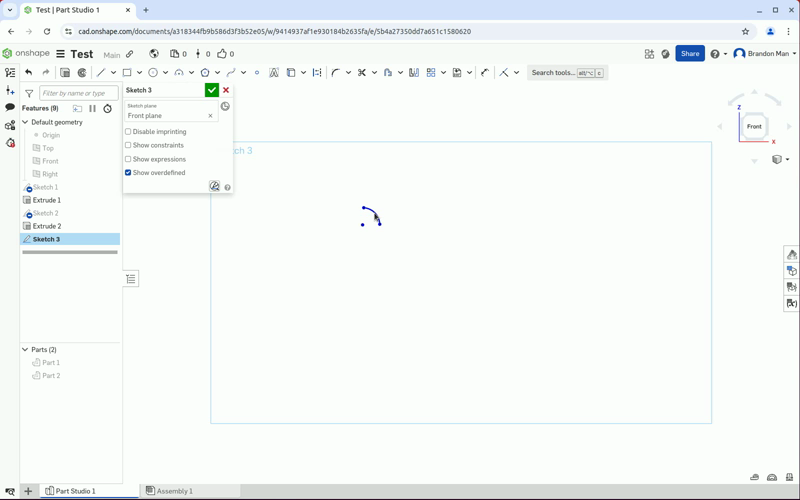
mouse_move(379, 224)
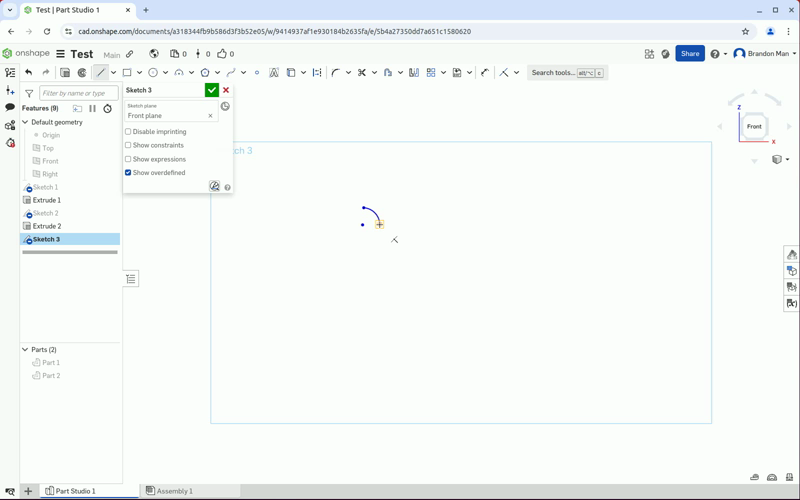
click(379, 224)
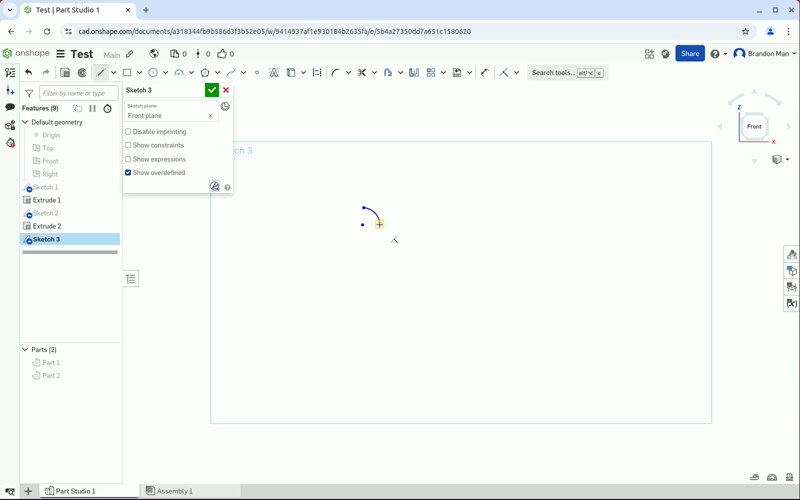
key_down(shift)
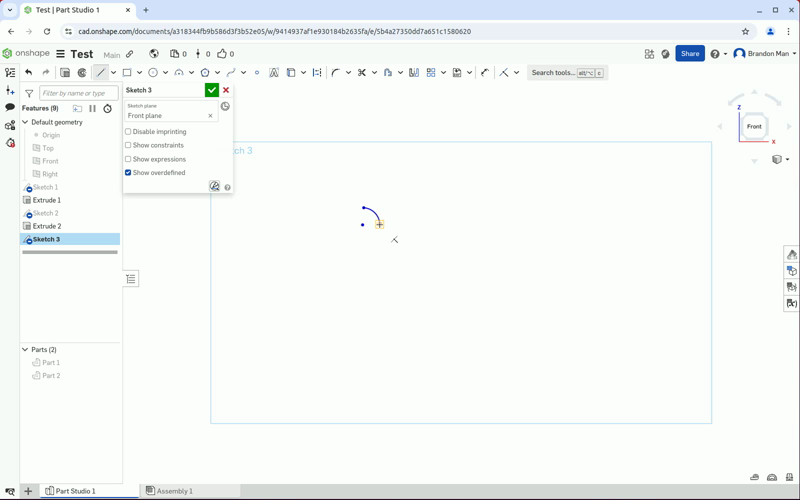
mouse_move(409, 224)
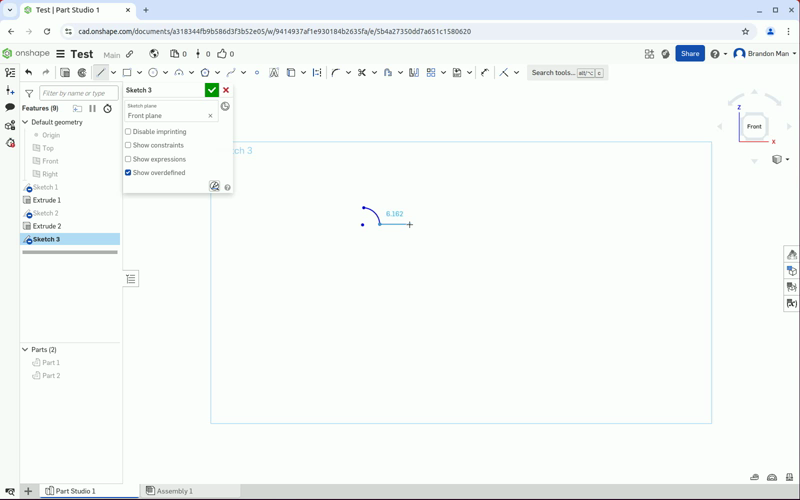
mouse_move(379, 207)
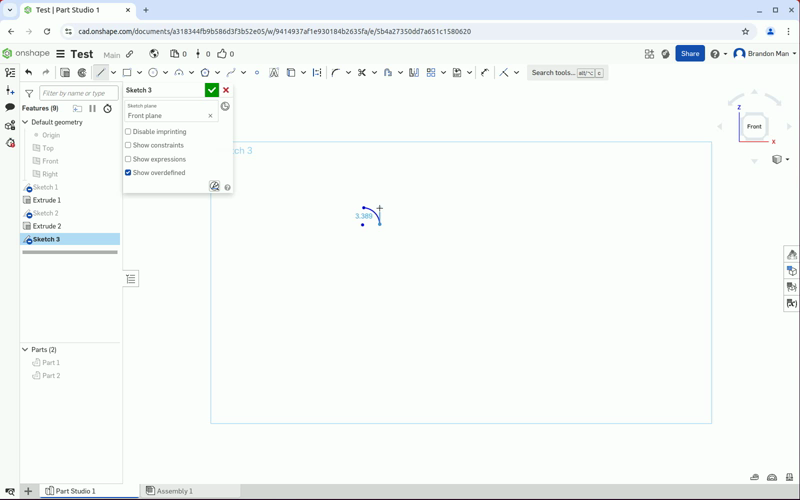
click(379, 207)
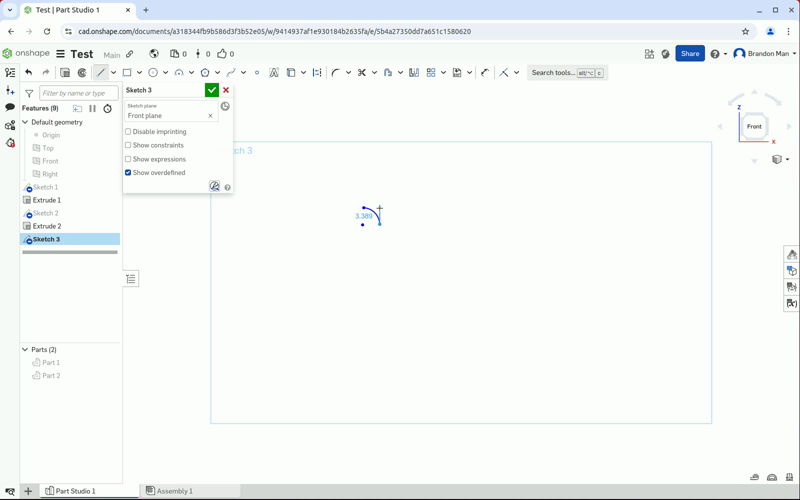
key_up(shift)
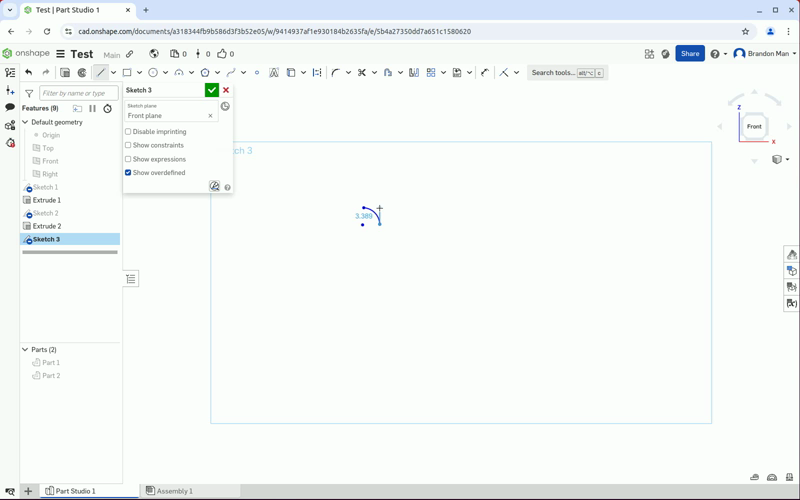
mouse_move(409, 207)
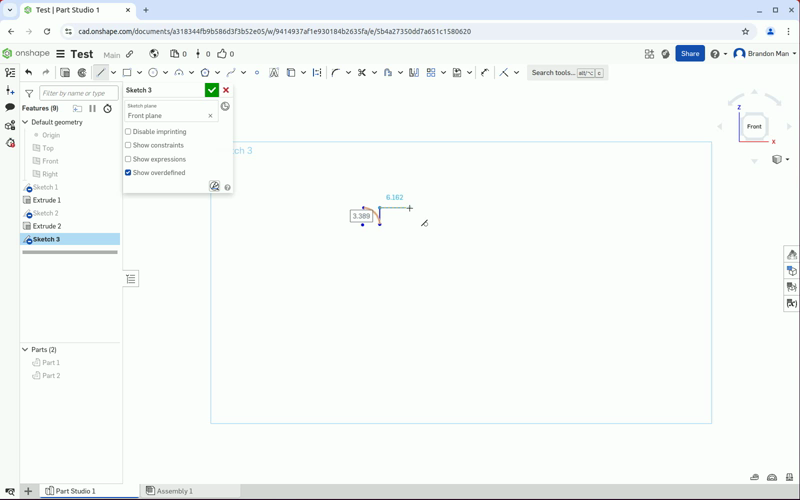
key_down(shift)
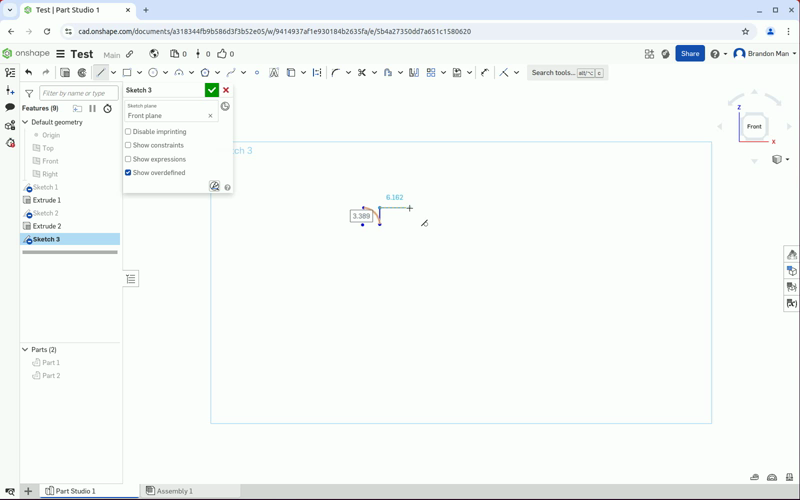
mouse_move(363, 207)
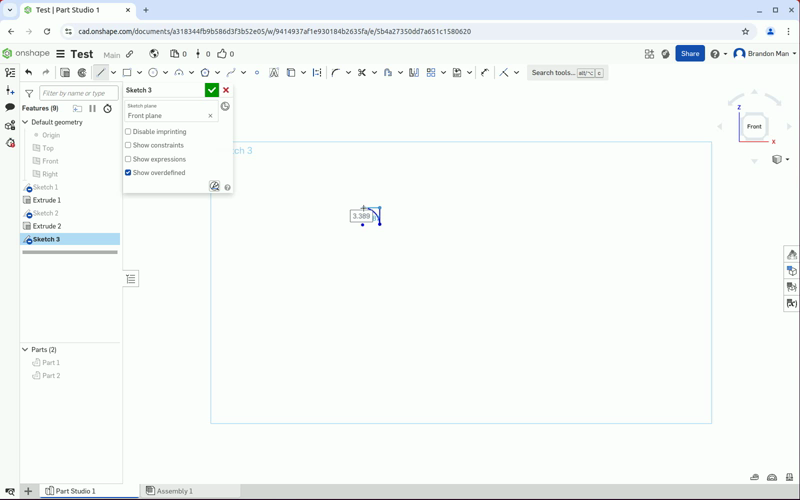
key_up(shift)
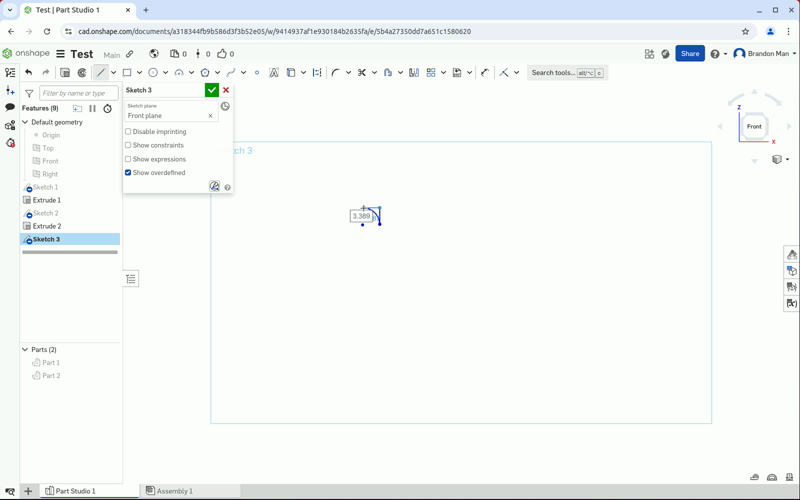
click(363, 207)
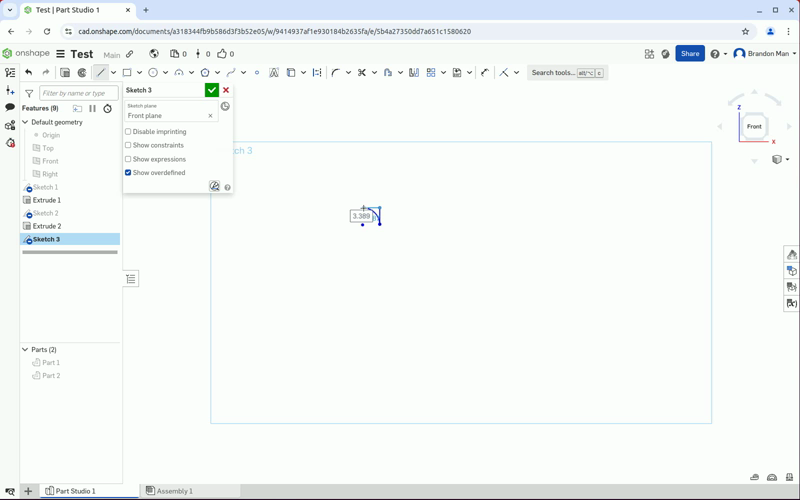
key(esc)
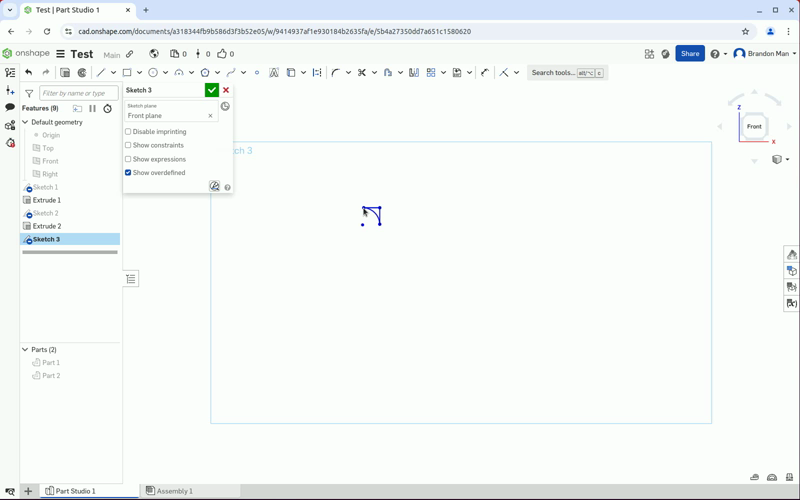
mouse_move(375, 211)
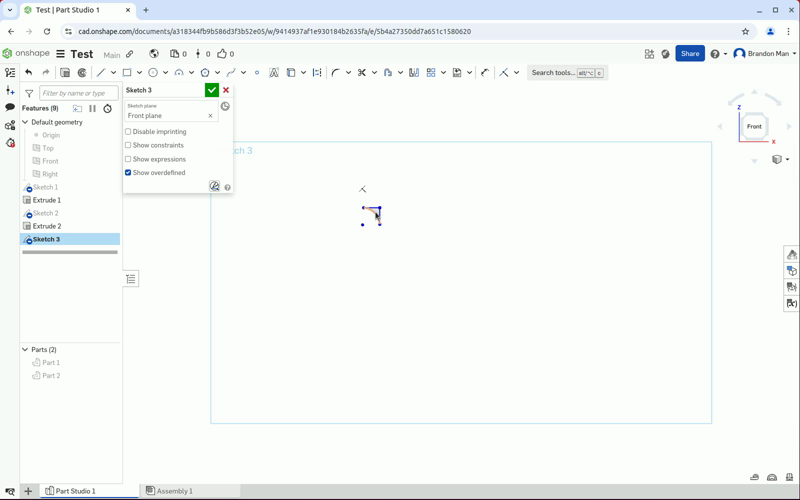
scroll(6)
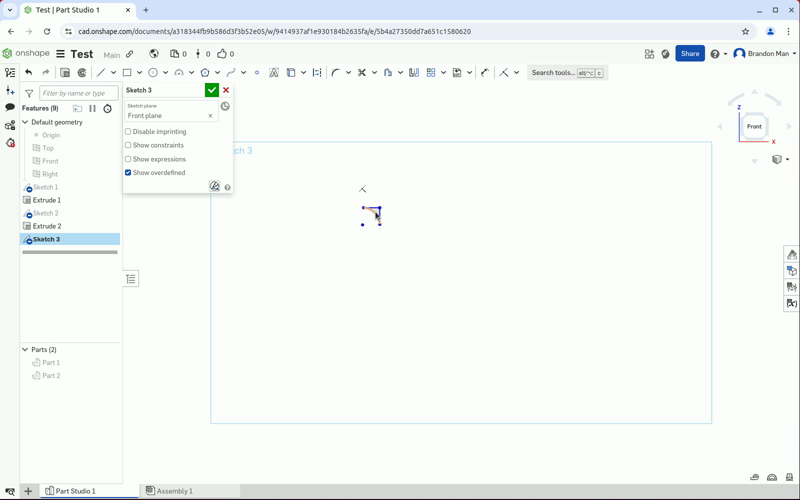
scroll(6)
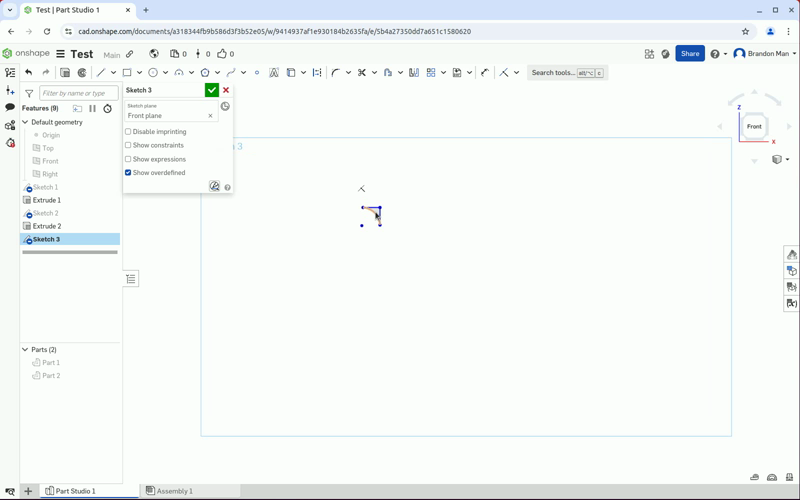
scroll(6)
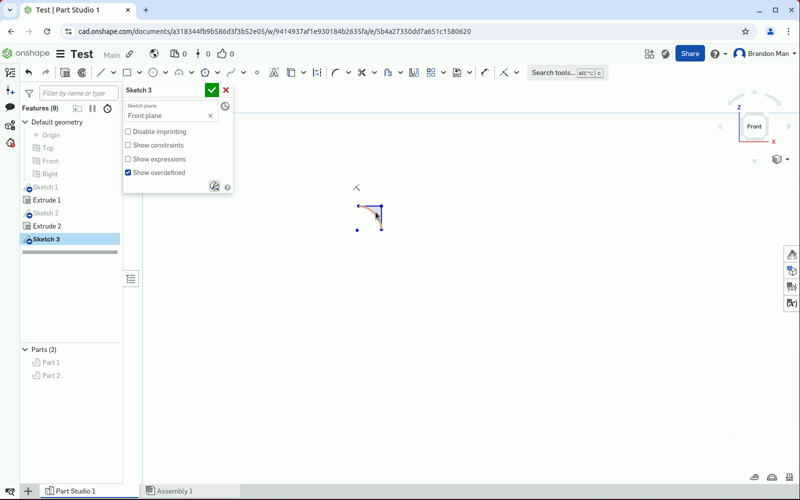
scroll(6)
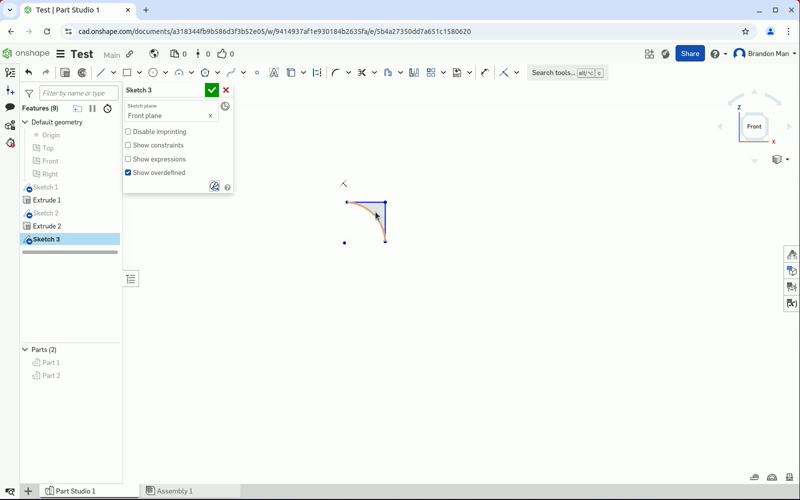
scroll(6)
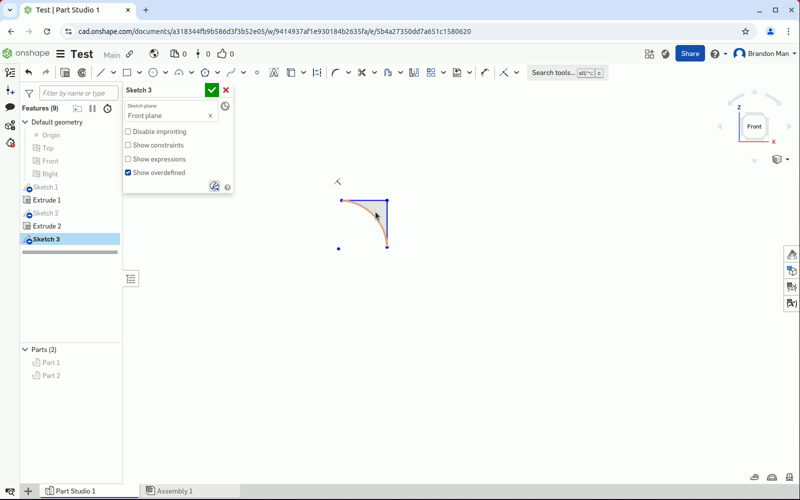
scroll(6)
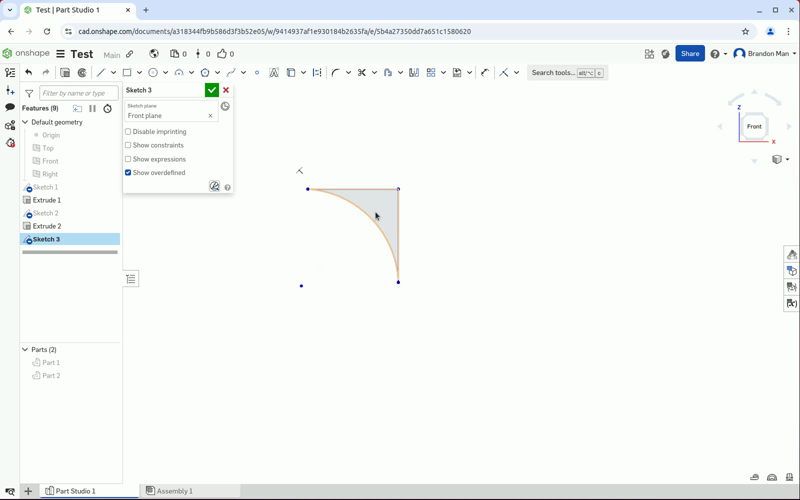
scroll(6)
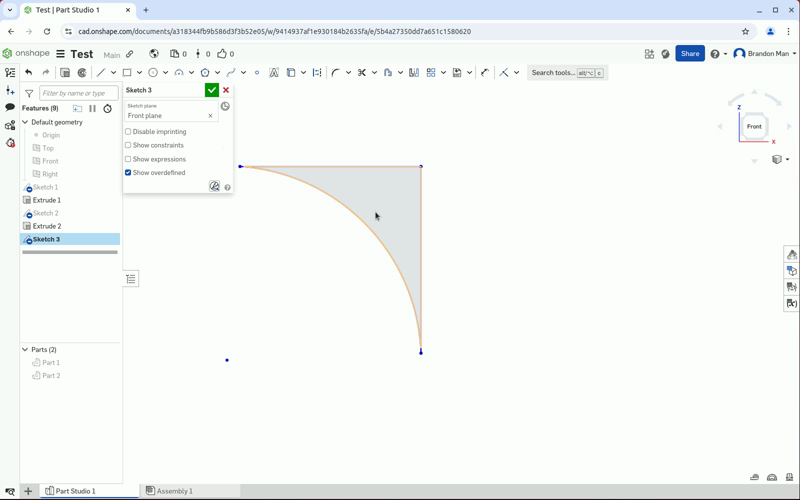
click(375, 211)
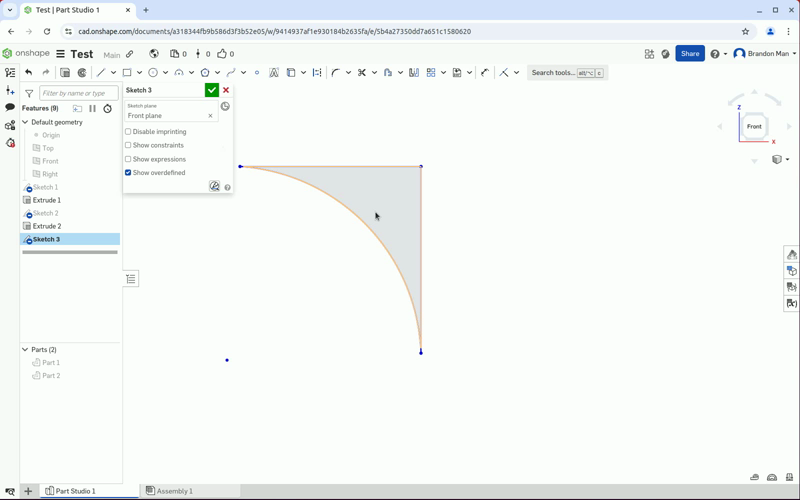
scroll(-6)
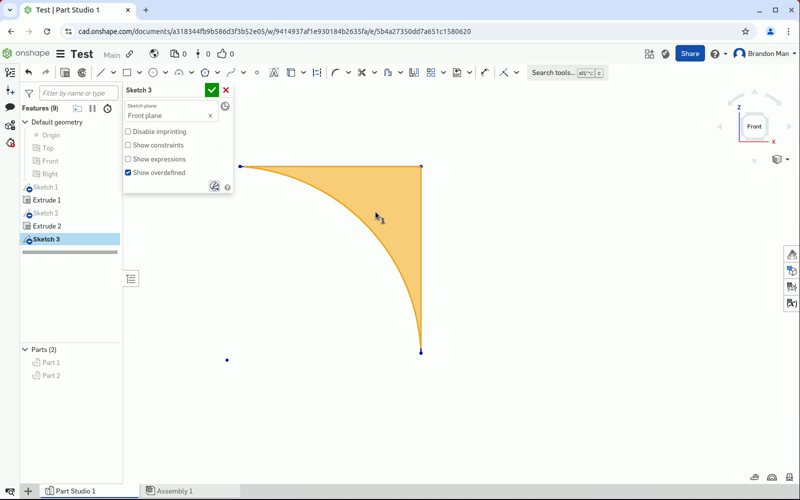
scroll(-6)
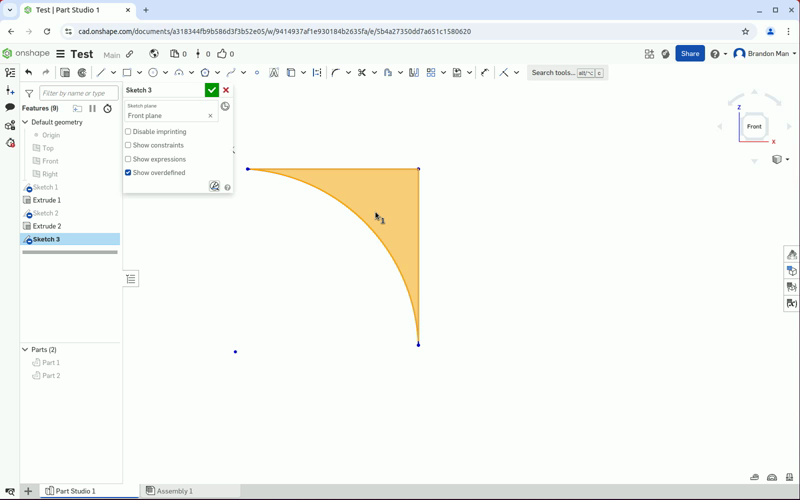
scroll(-6)
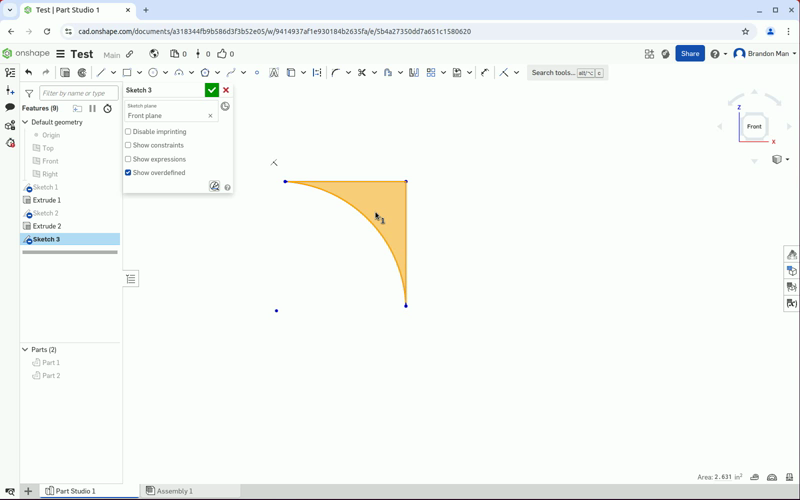
scroll(-6)
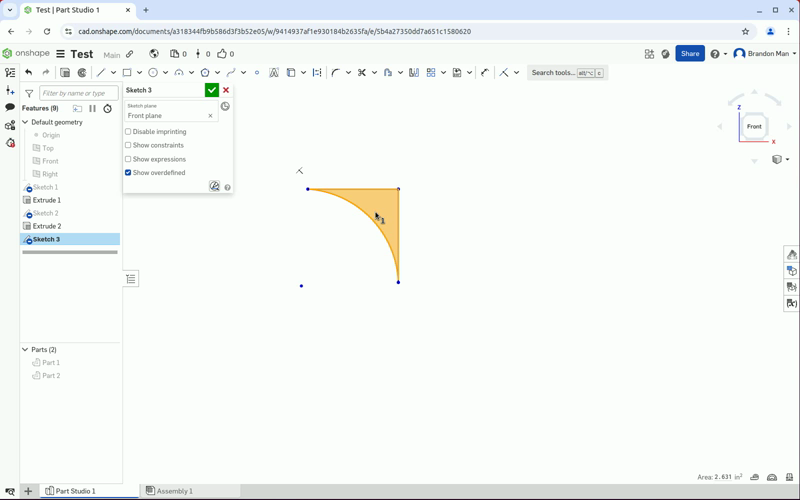
scroll(-6)
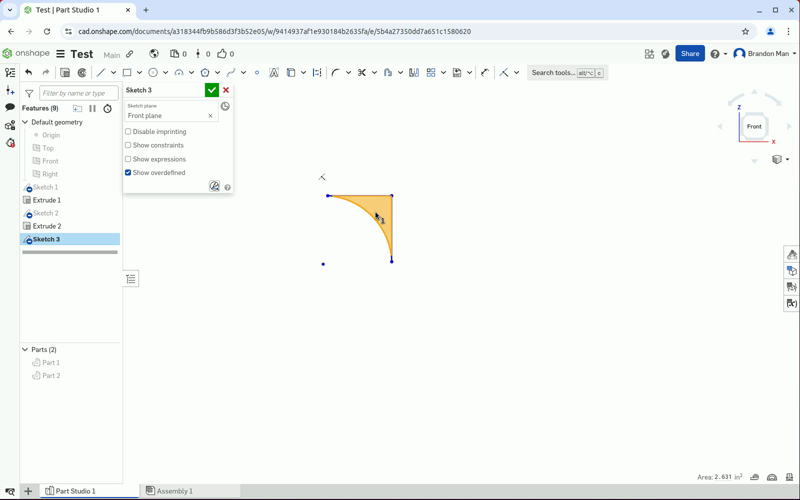
scroll(-6)
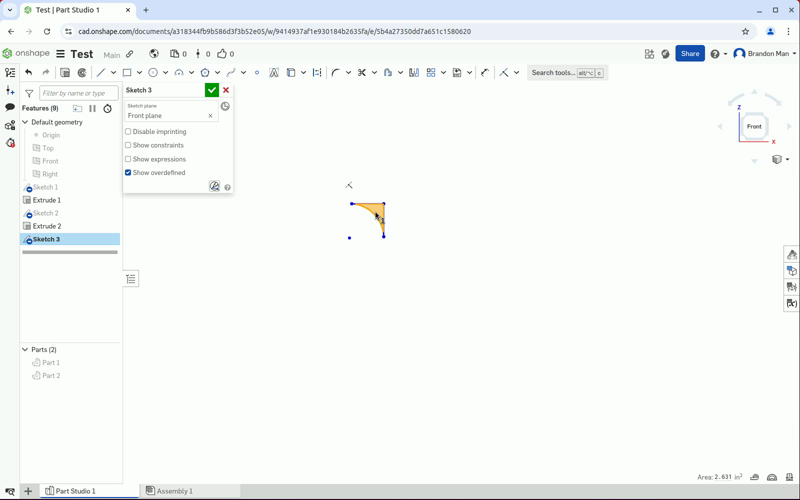
scroll(-6)
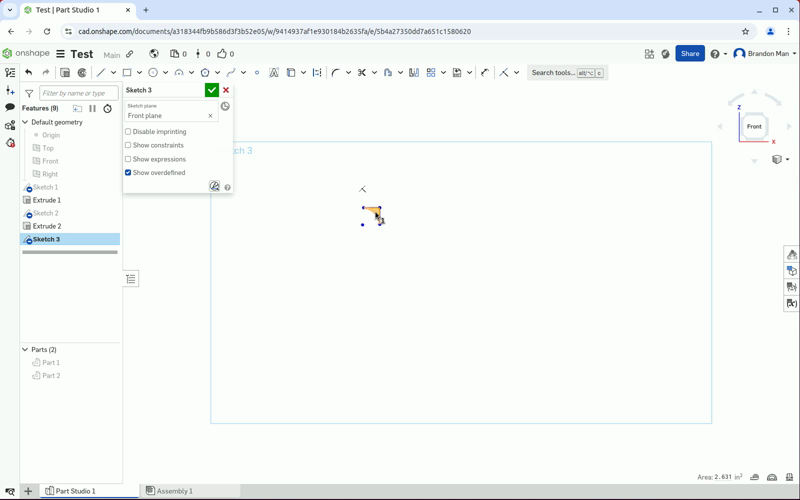
mouse_move(73, 352)
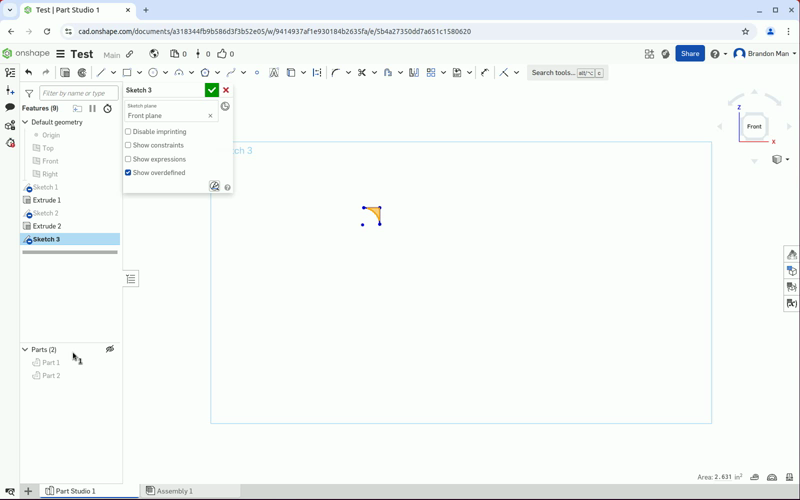
key(shift+y)
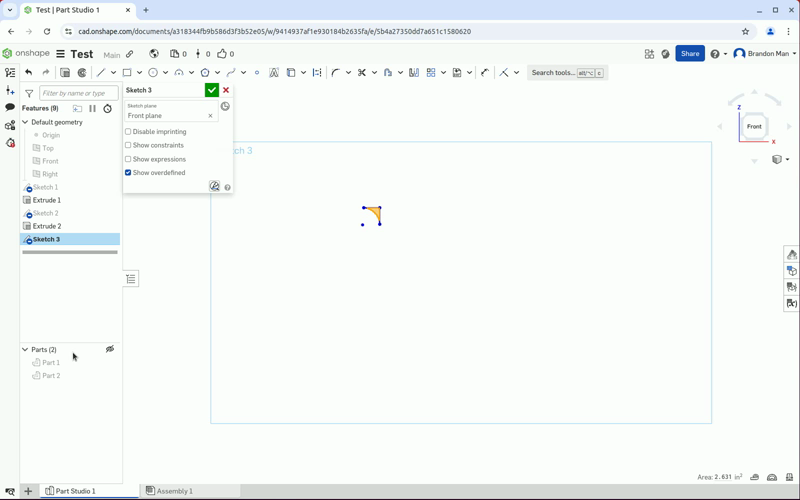
key(shift+e)
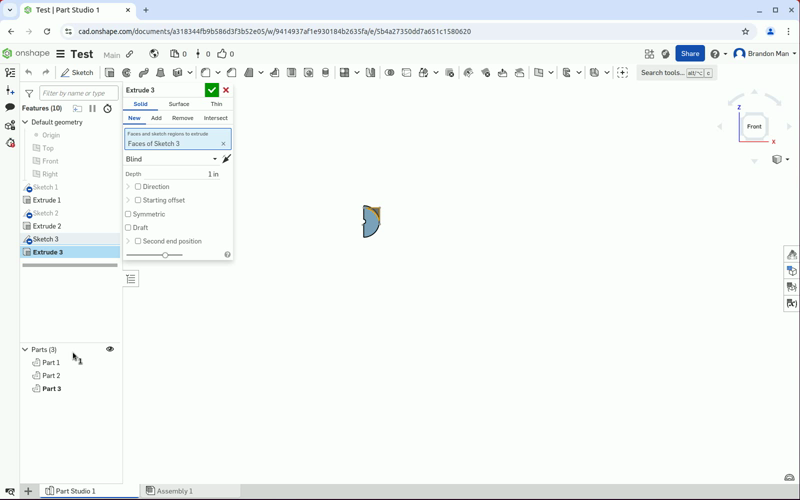
mouse_move(143, 106)
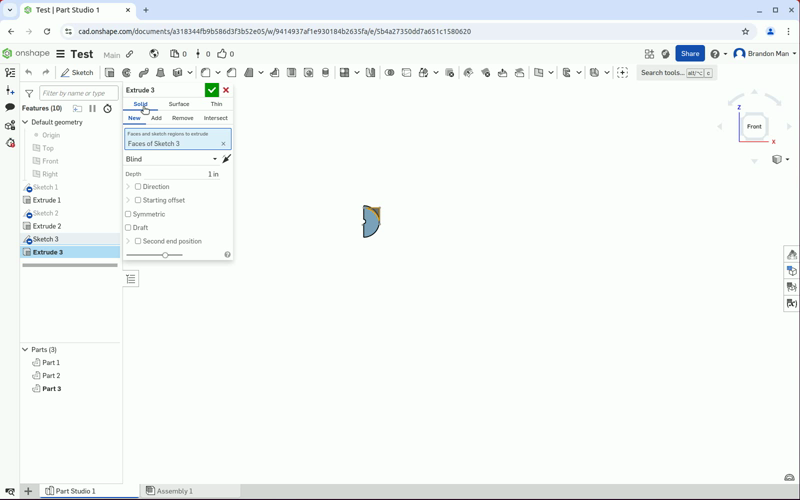
click(143, 106)
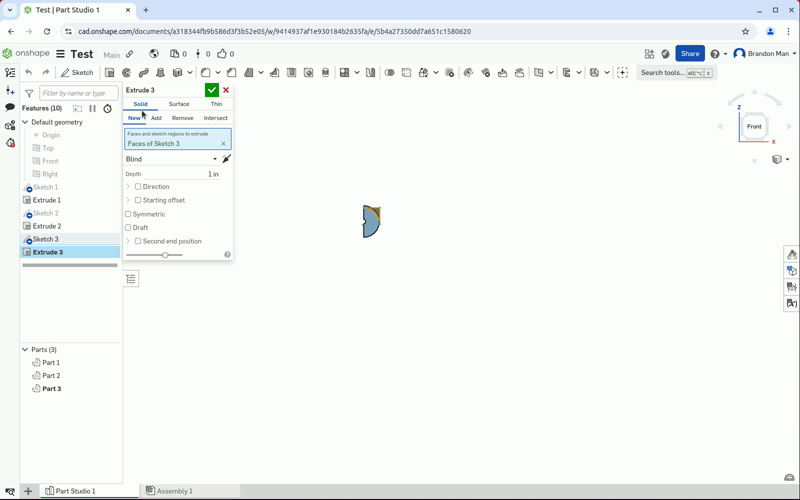
mouse_move(137, 120)
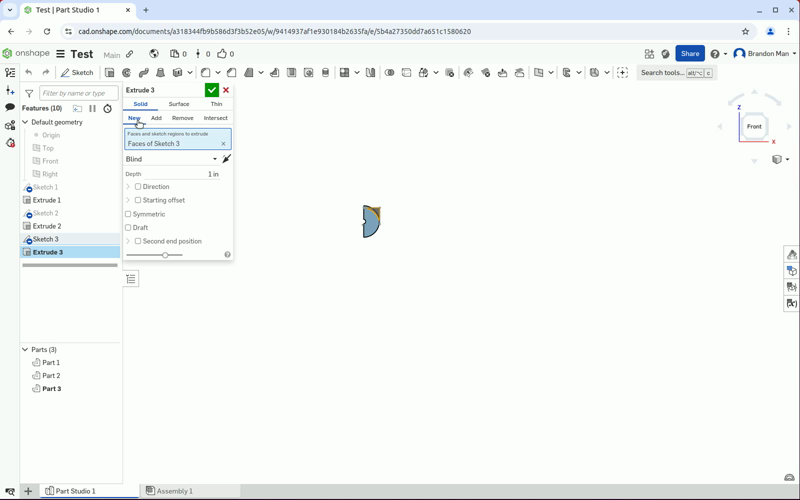
click(137, 120)
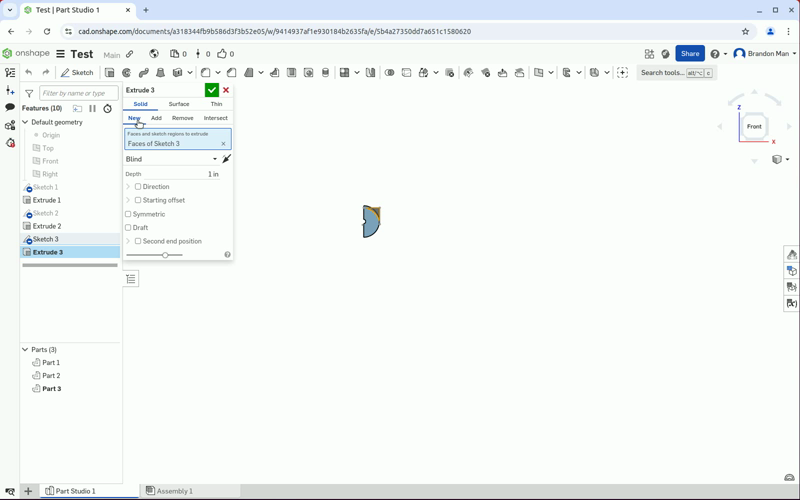
key(tab, 4)
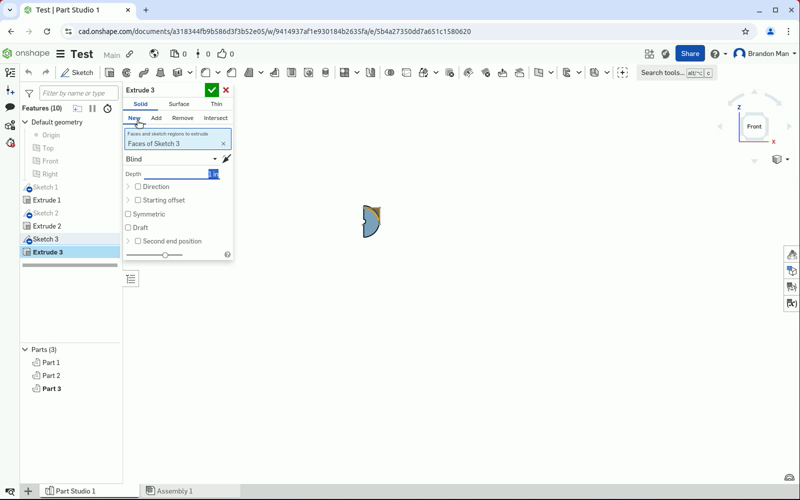
text(3.611)
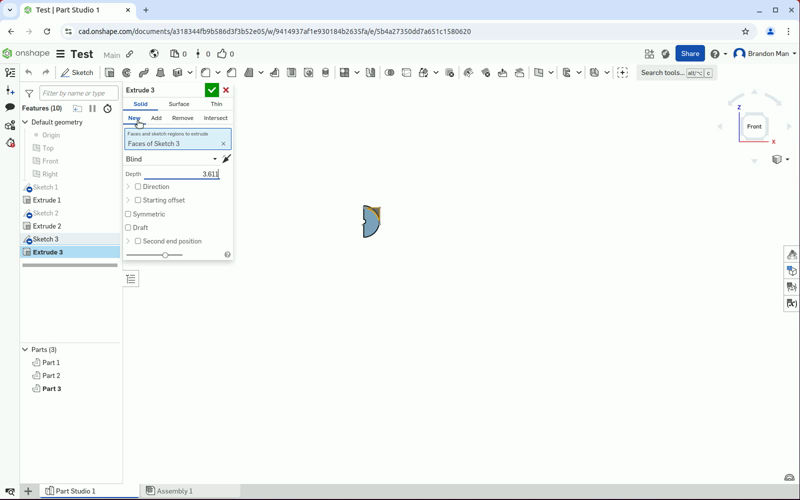
key(enter)
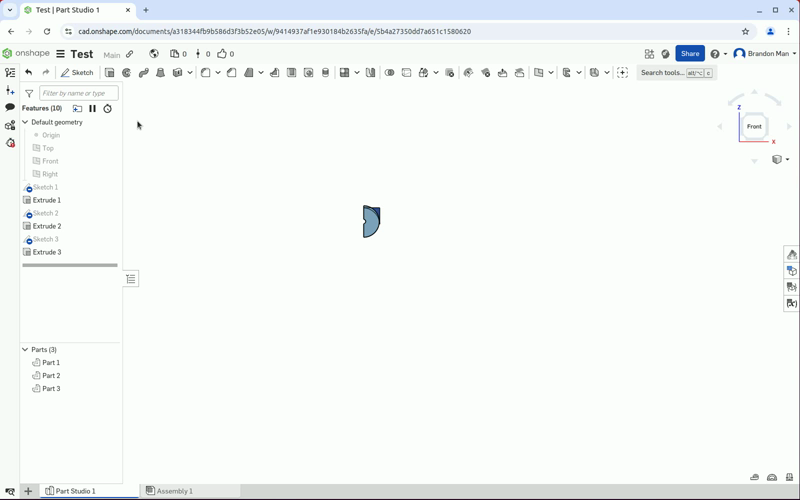
key(shift+h)
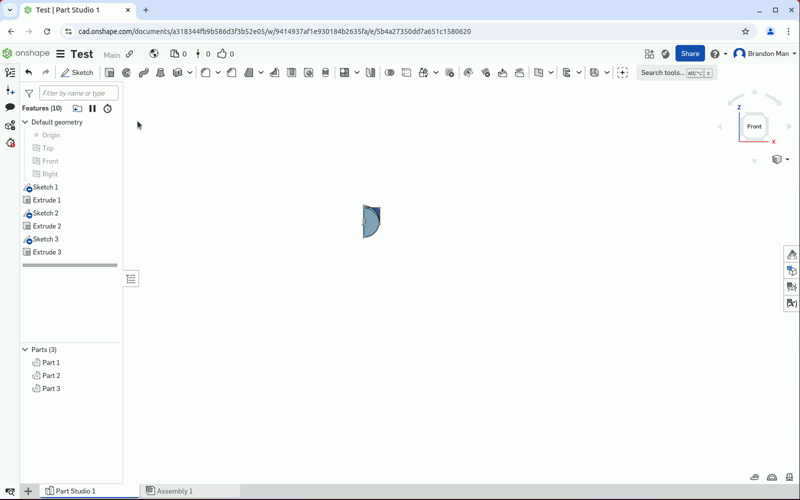
key(shift+h)
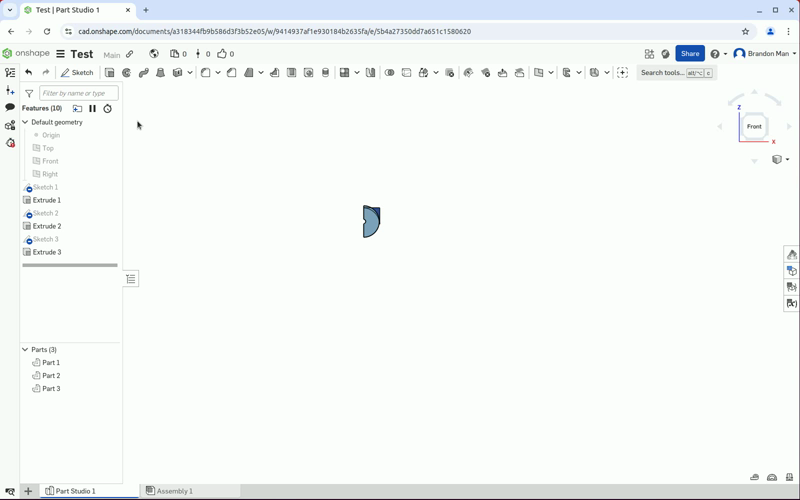
mouse_move(73, 189)
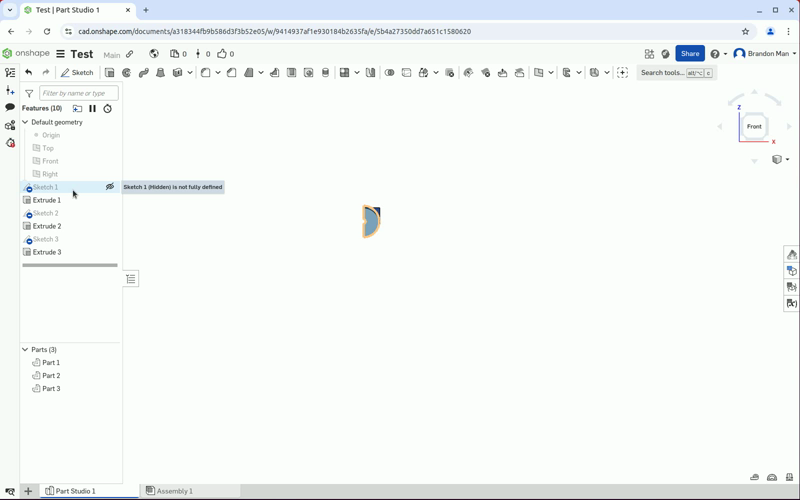
click(73, 189)
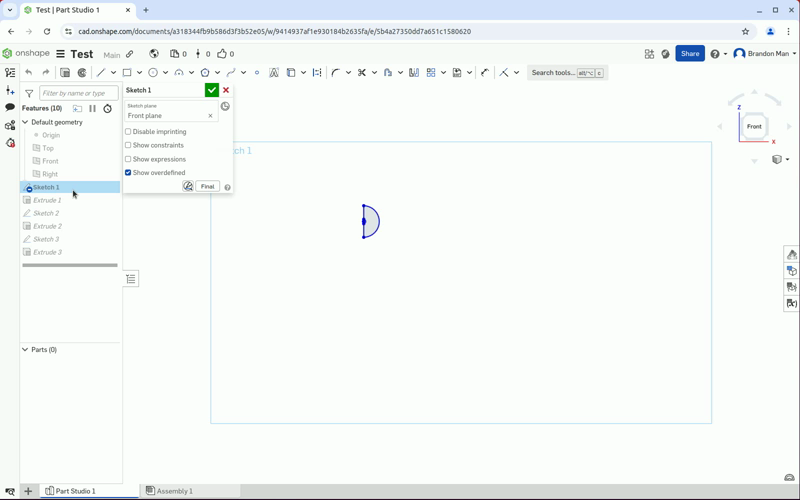
mouse_move(229, 92)
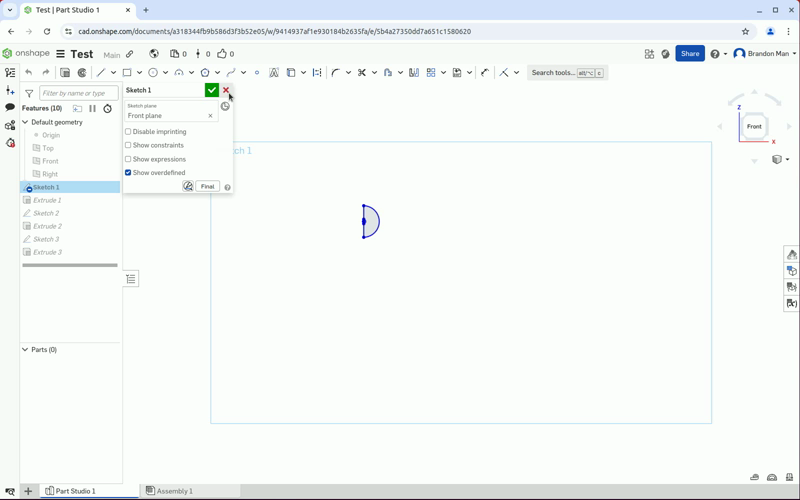
click(229, 92)
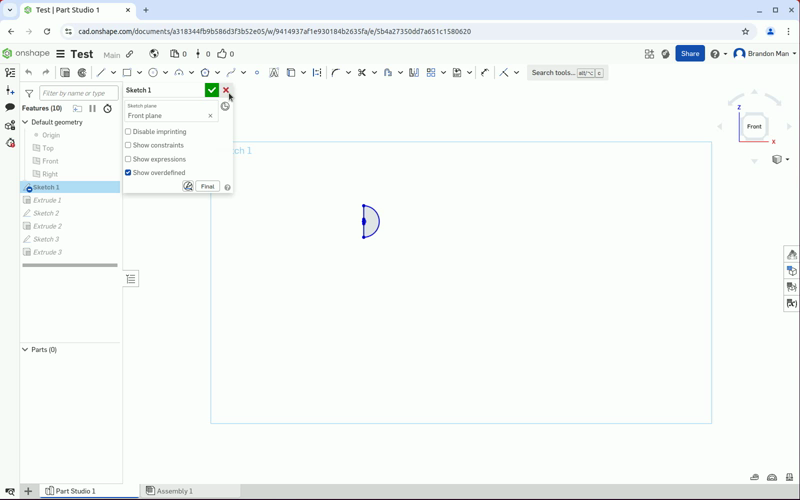
key(shift+s)
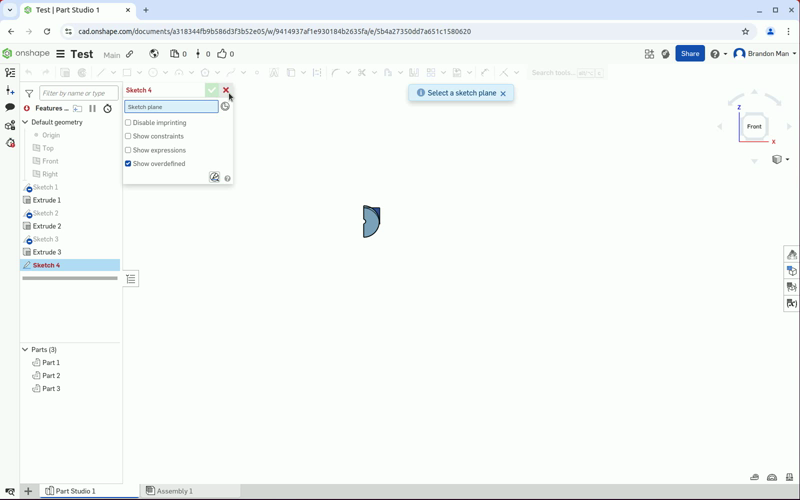
mouse_move(73, 163)
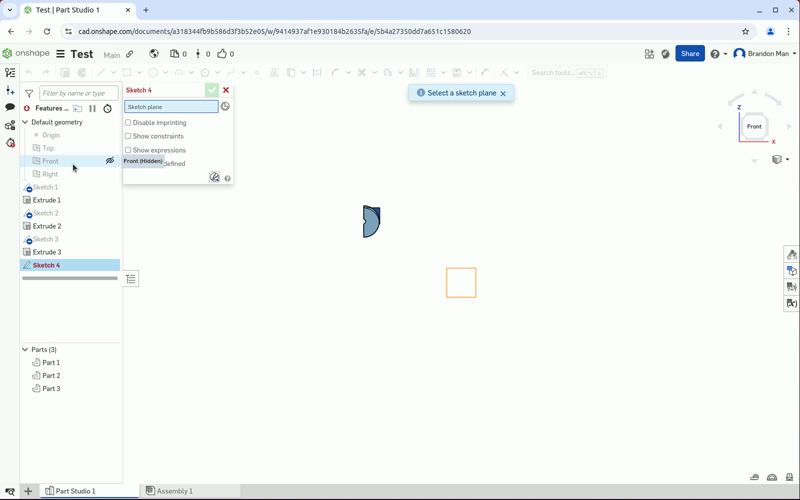
click(73, 163)
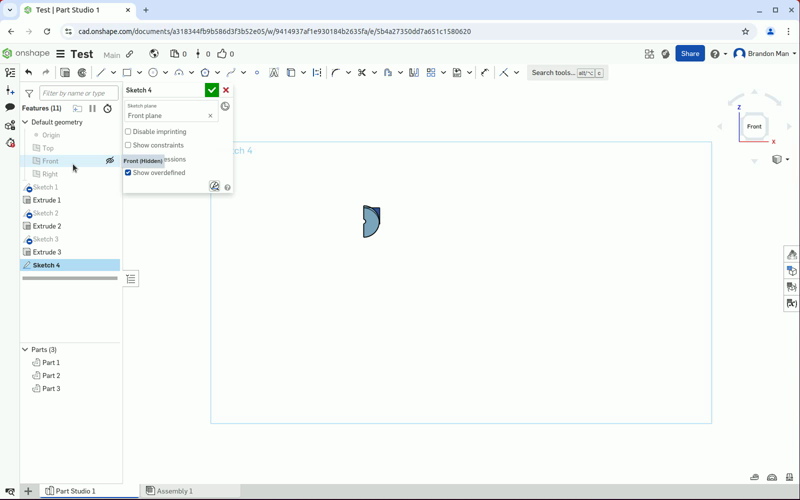
mouse_move(73, 352)
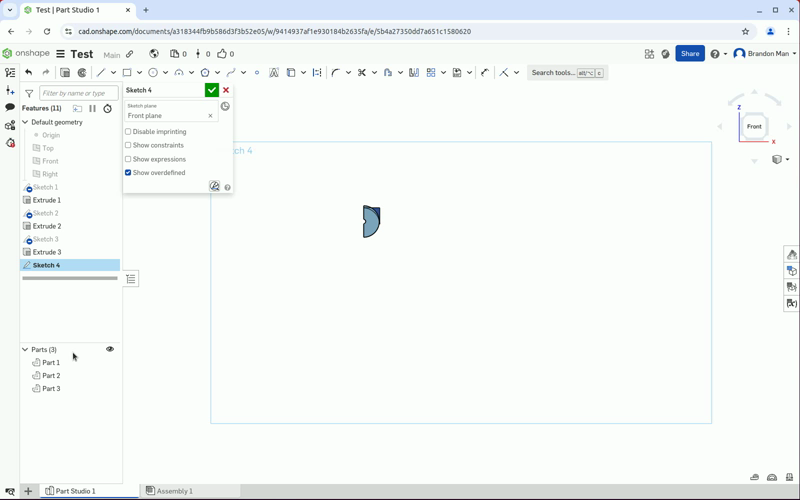
key(y)
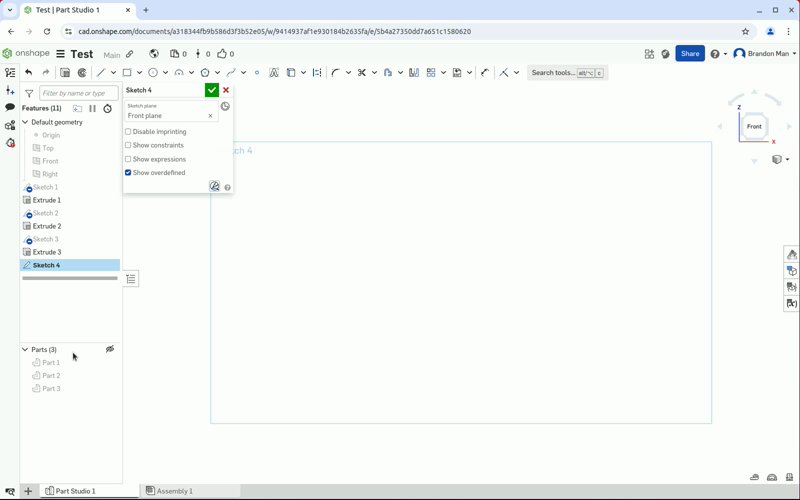
key(l)
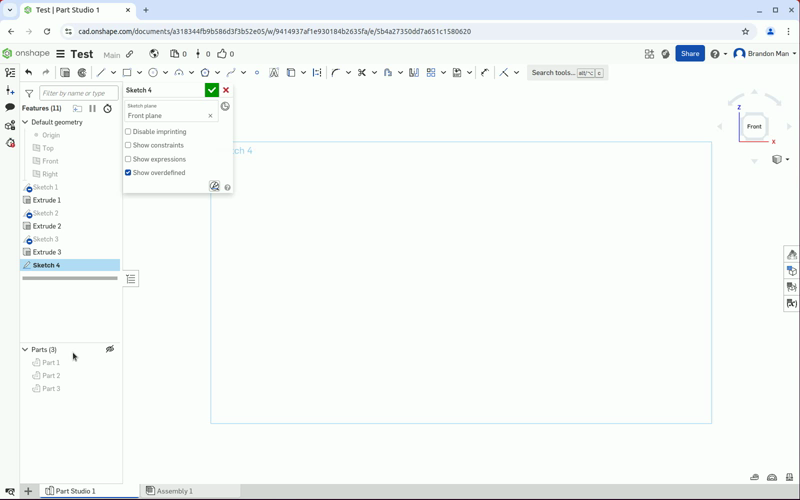
key_down(shift)
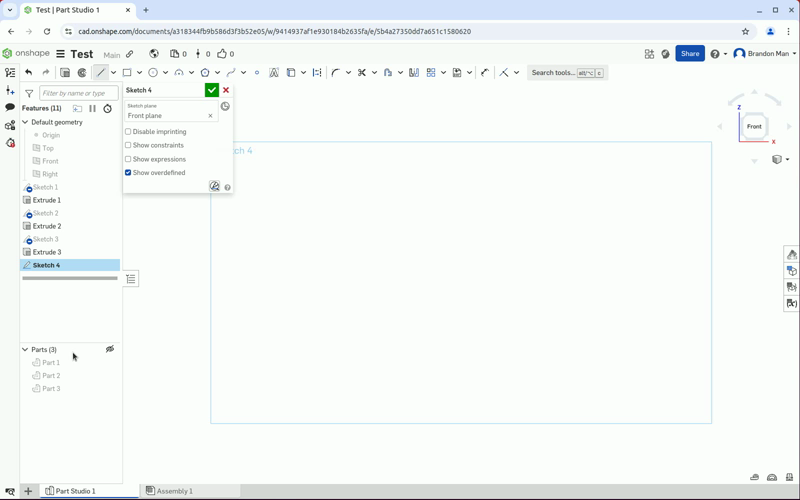
mouse_move(363, 237)
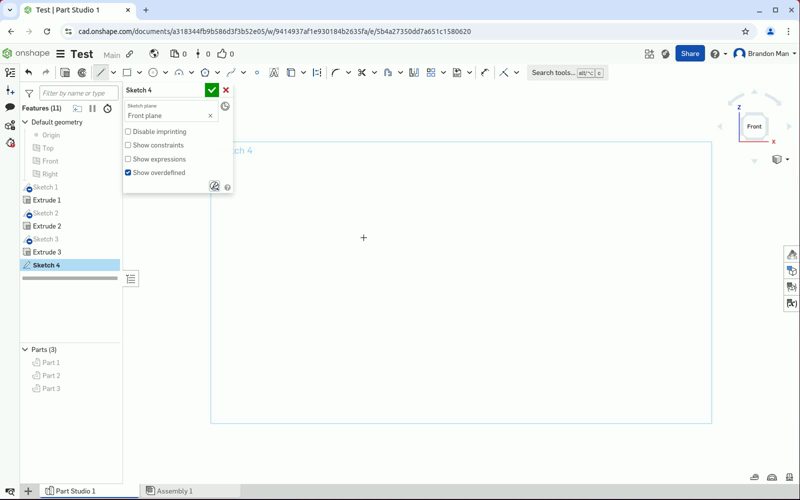
click(363, 237)
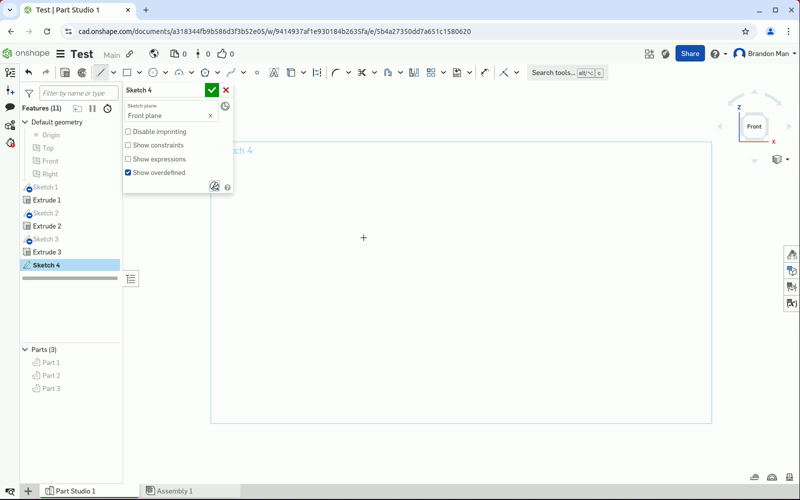
key_up(shift)
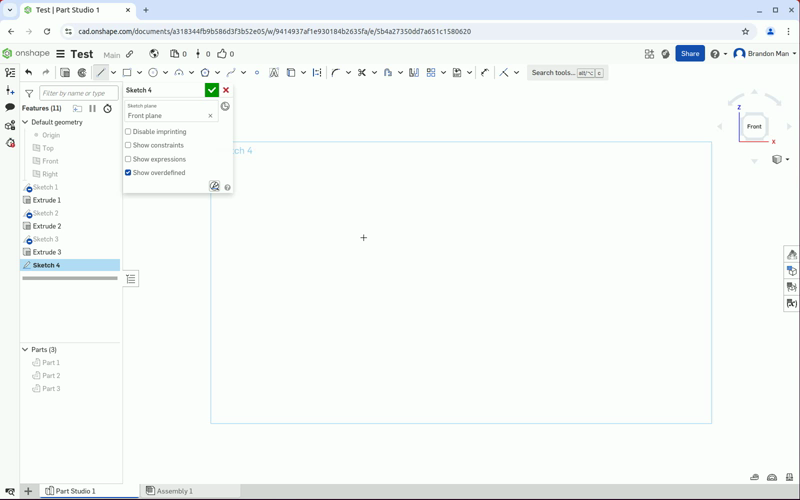
key_down(shift)
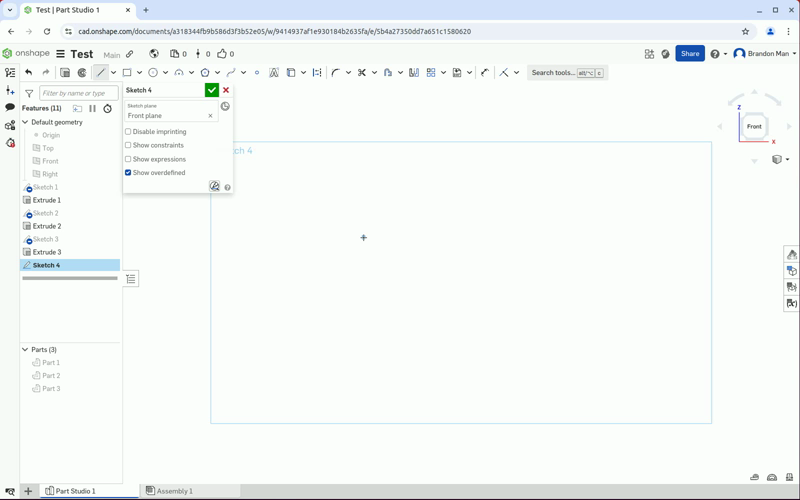
mouse_move(393, 237)
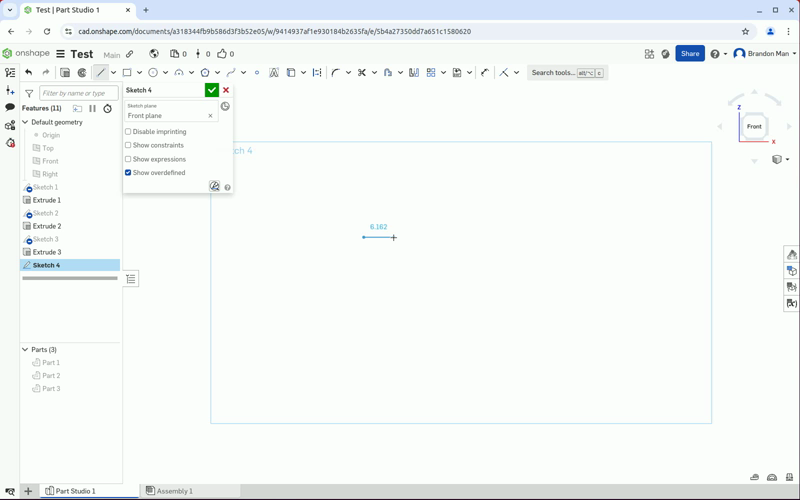
mouse_move(379, 237)
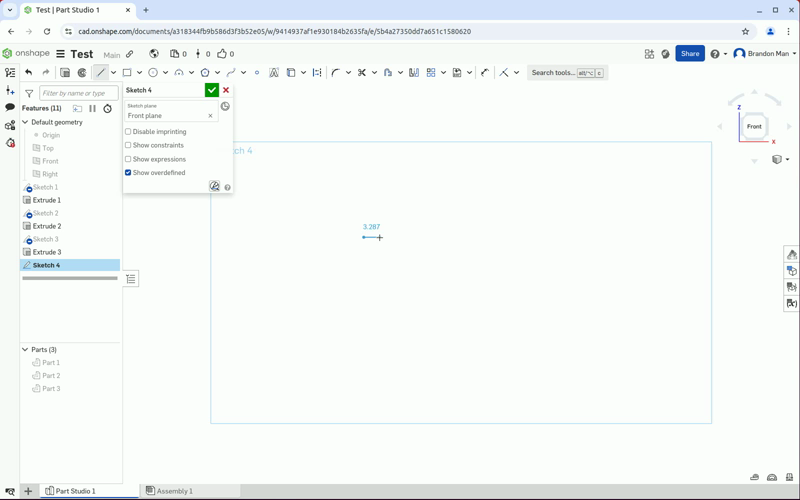
click(379, 237)
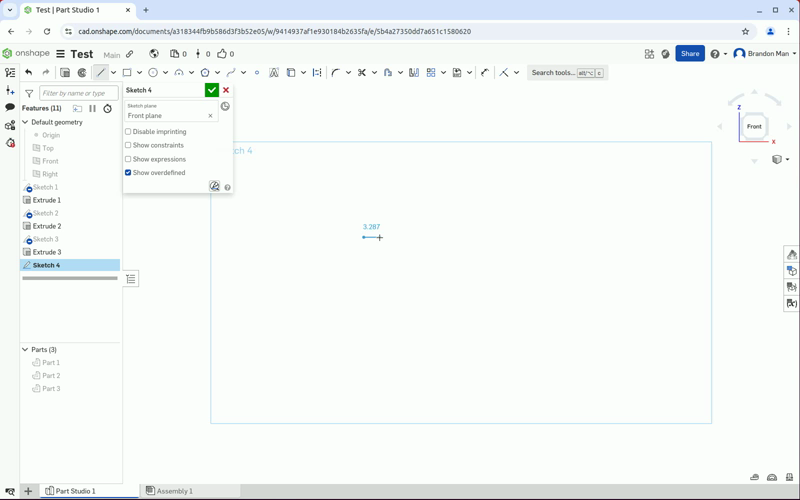
key_up(shift)
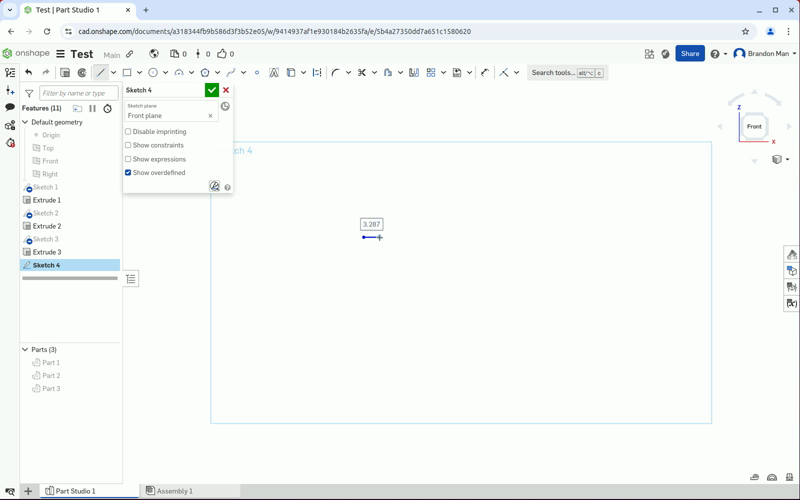
key_down(shift)
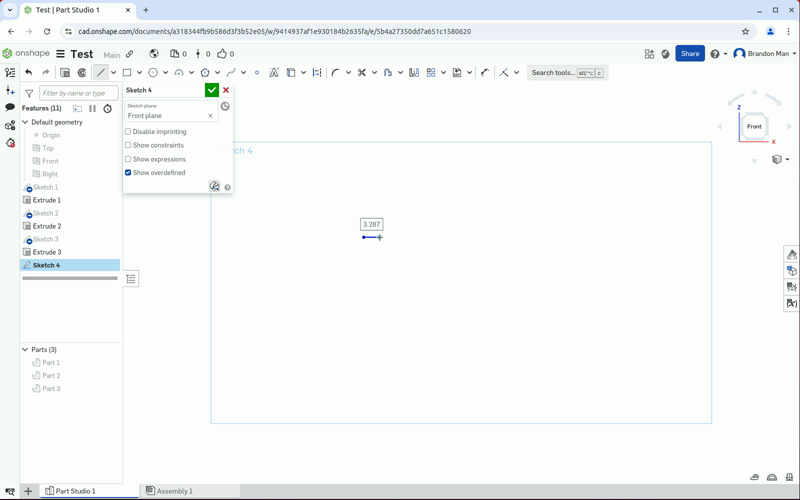
mouse_move(409, 237)
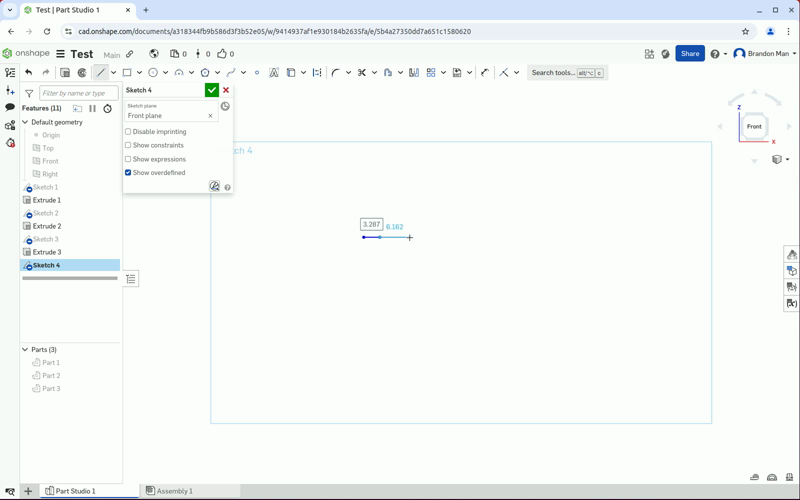
mouse_move(379, 220)
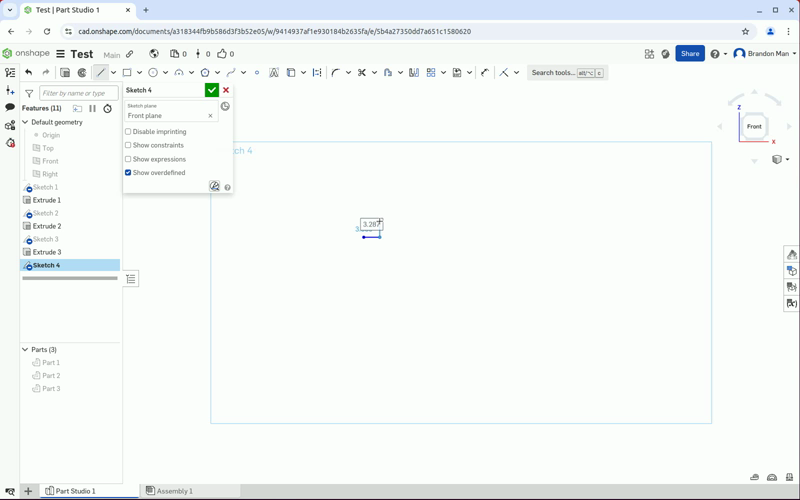
click(379, 220)
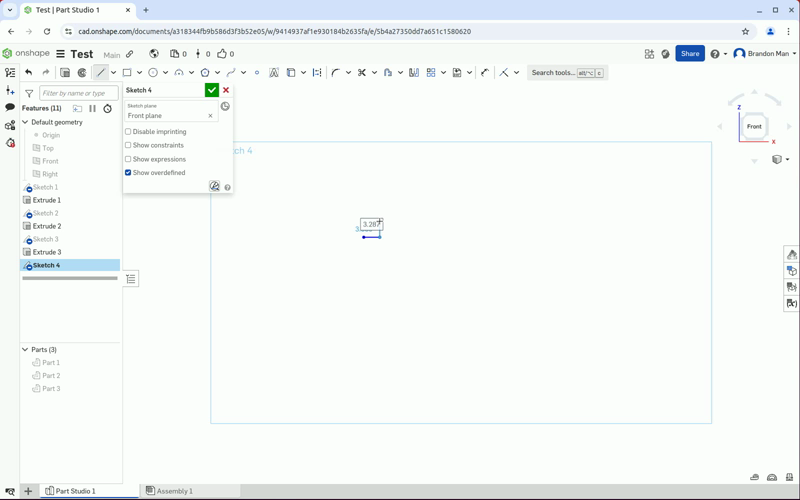
key_up(shift)
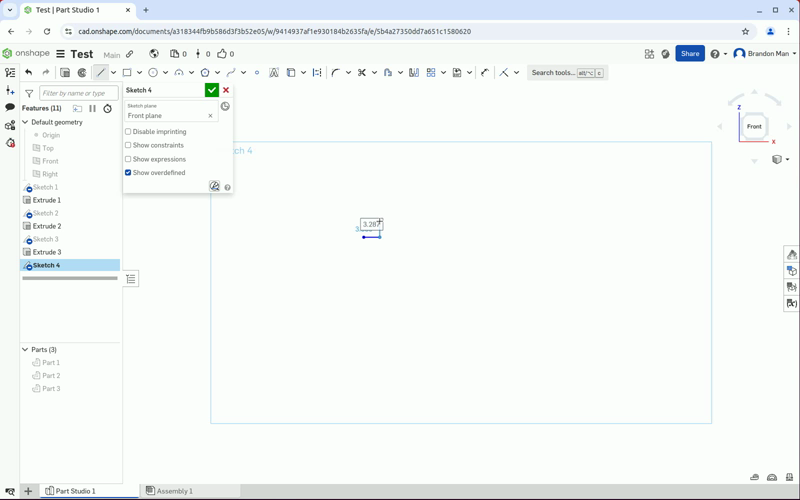
key(esc)
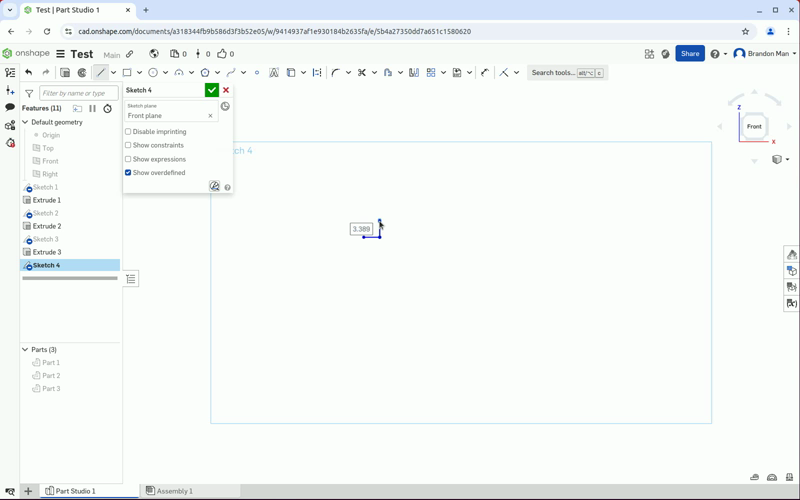
key(a)
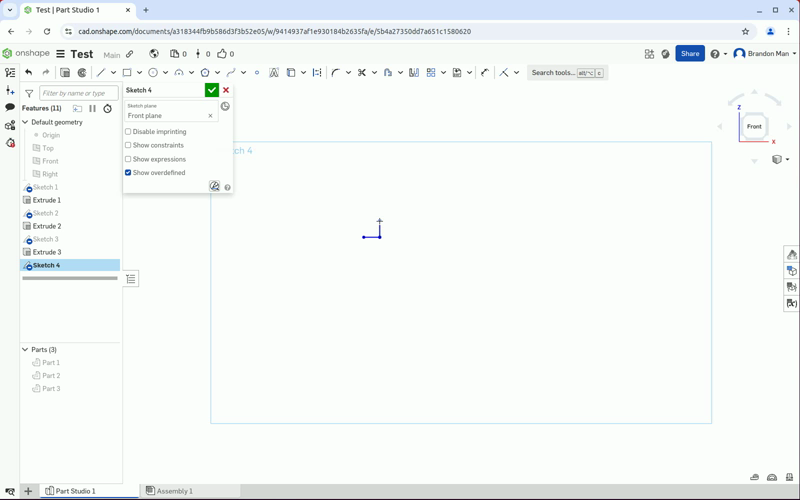
mouse_move(379, 220)
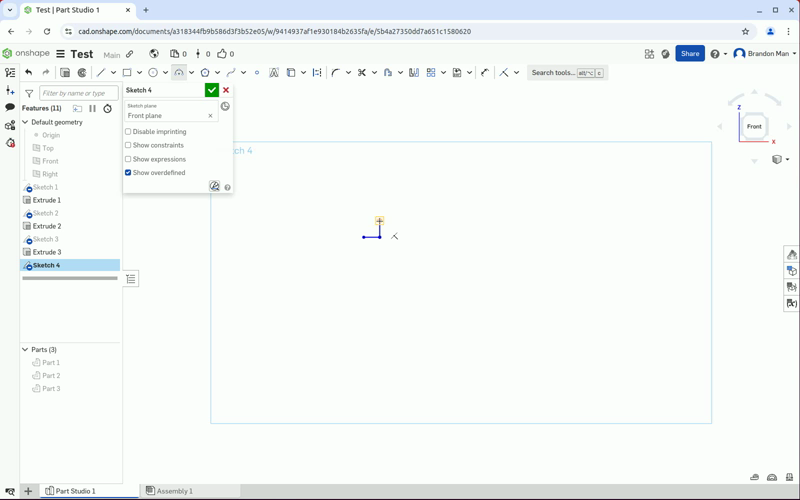
click(379, 220)
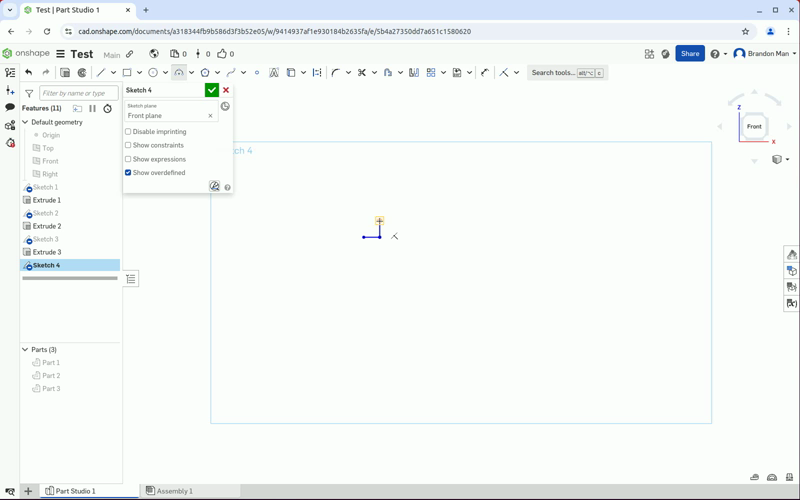
mouse_move(363, 237)
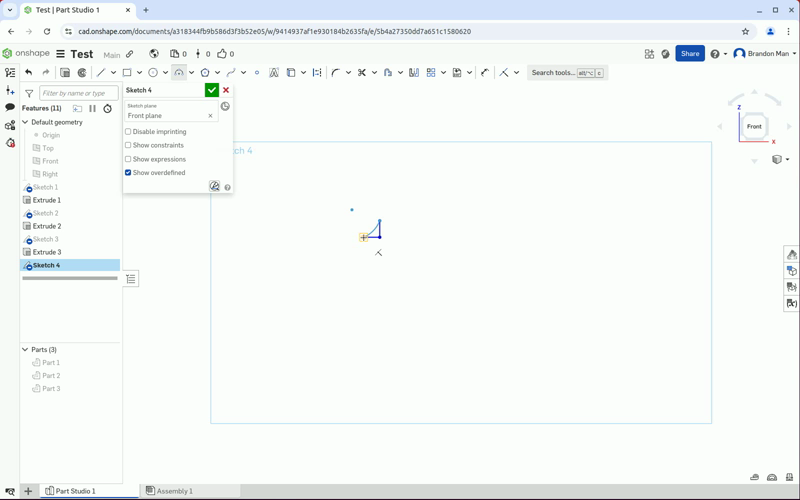
click(363, 237)
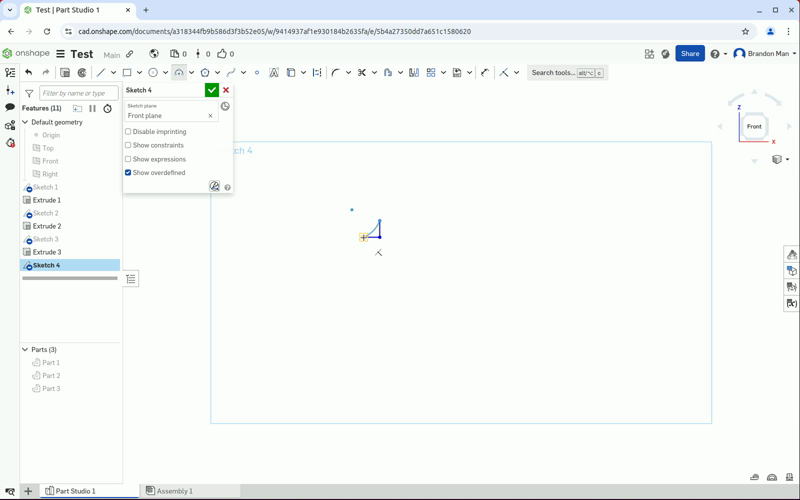
key_down(shift)
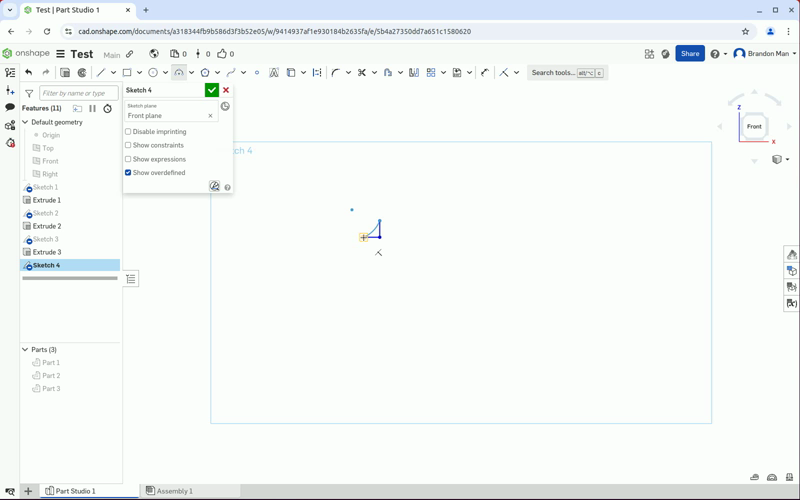
mouse_move(374, 232)
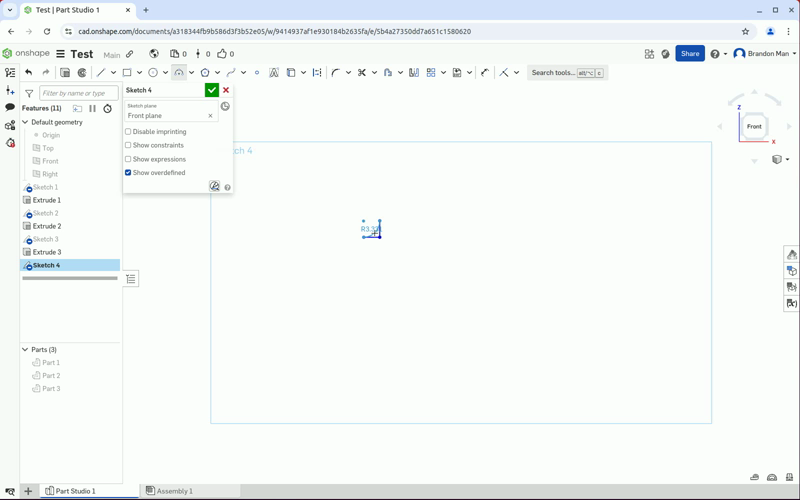
click(374, 232)
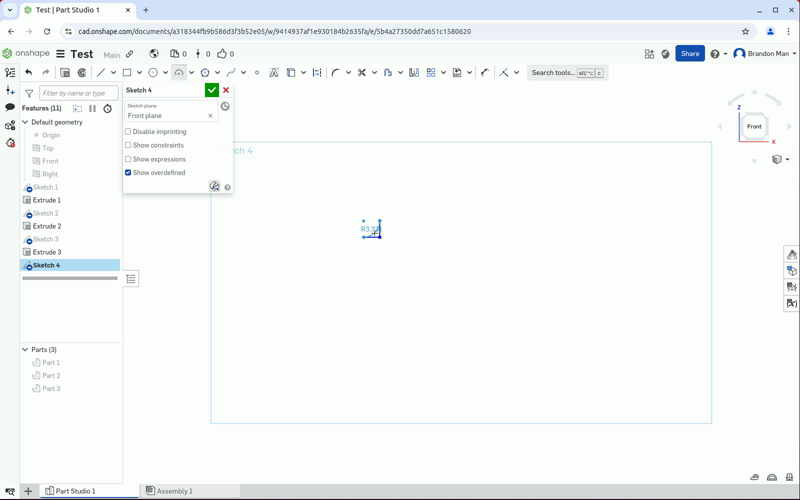
key_up(shift)
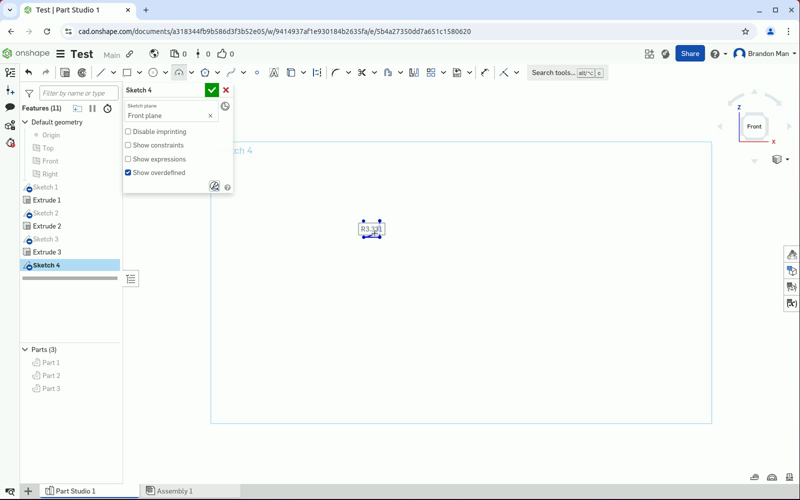
key(esc)
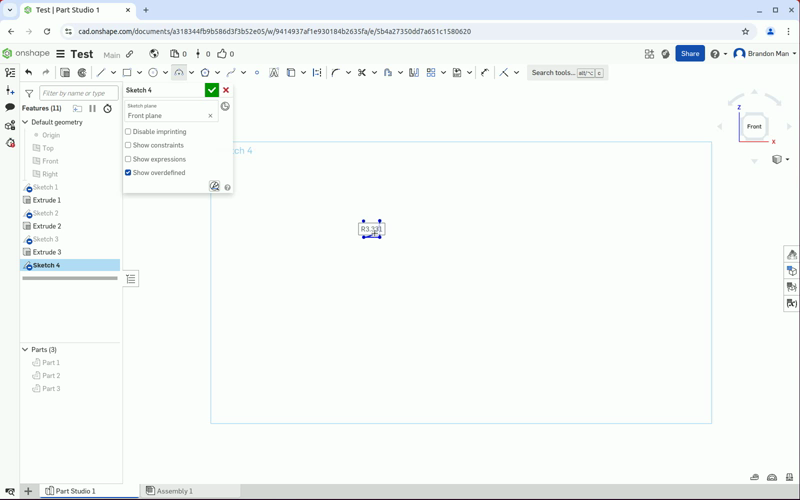
mouse_move(377, 231)
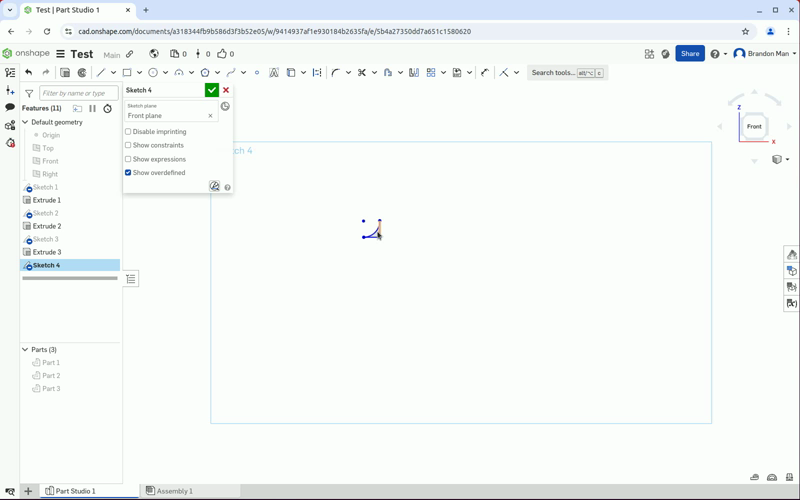
scroll(6)
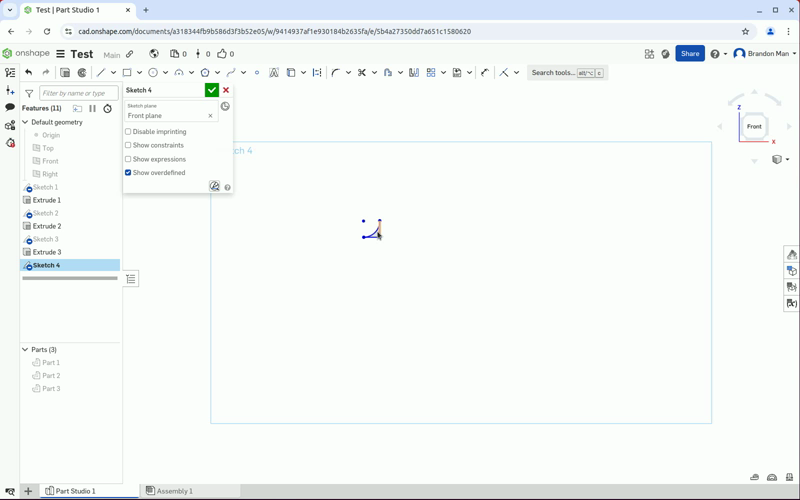
scroll(6)
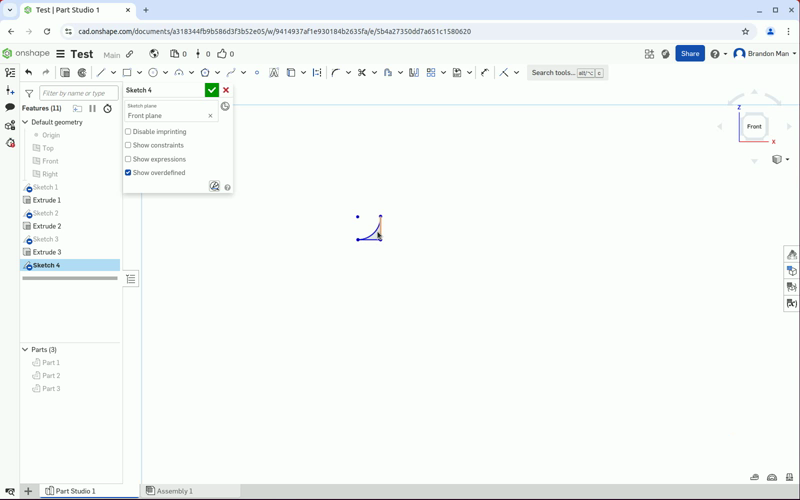
scroll(6)
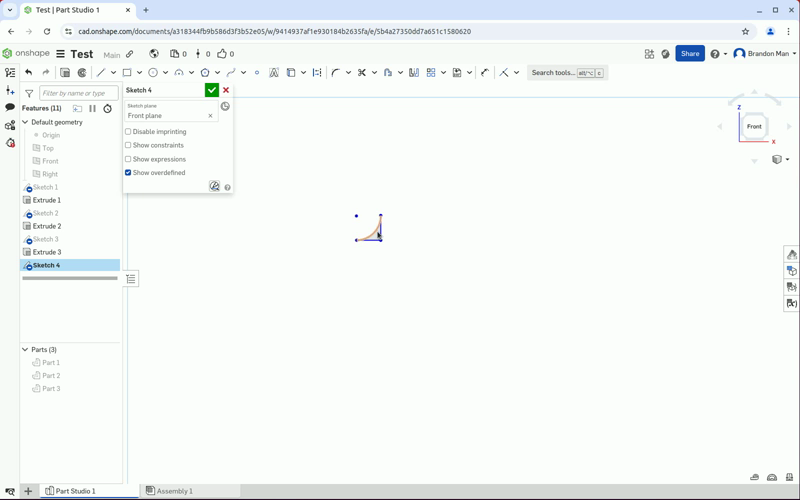
scroll(6)
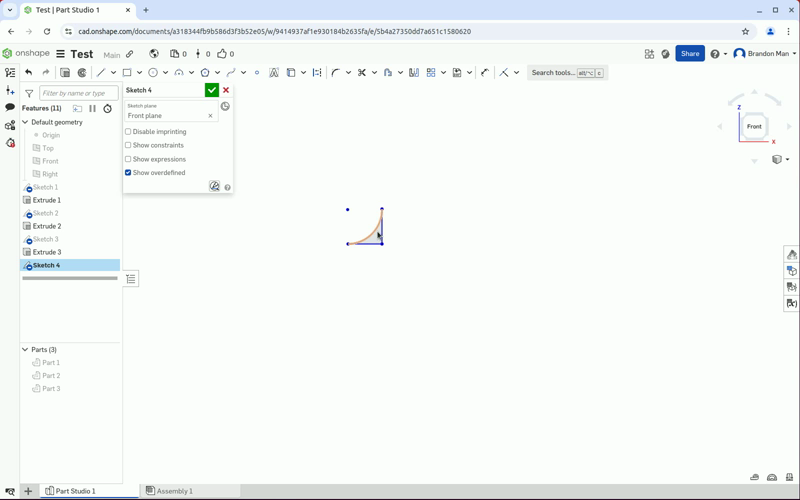
scroll(6)
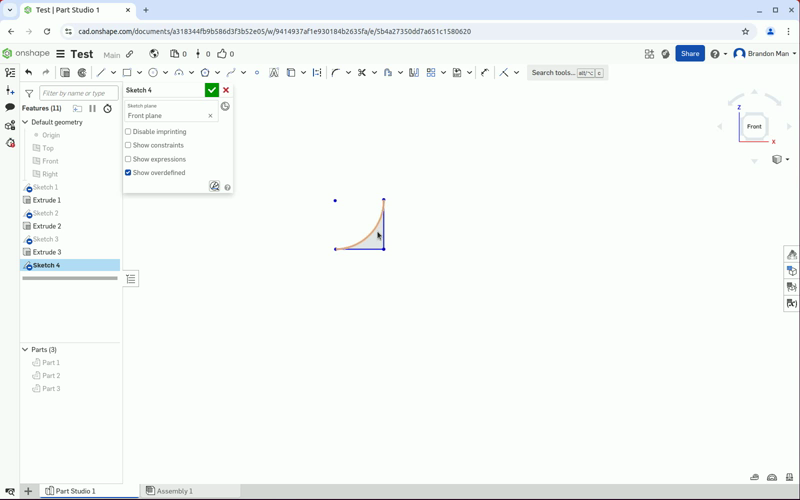
scroll(6)
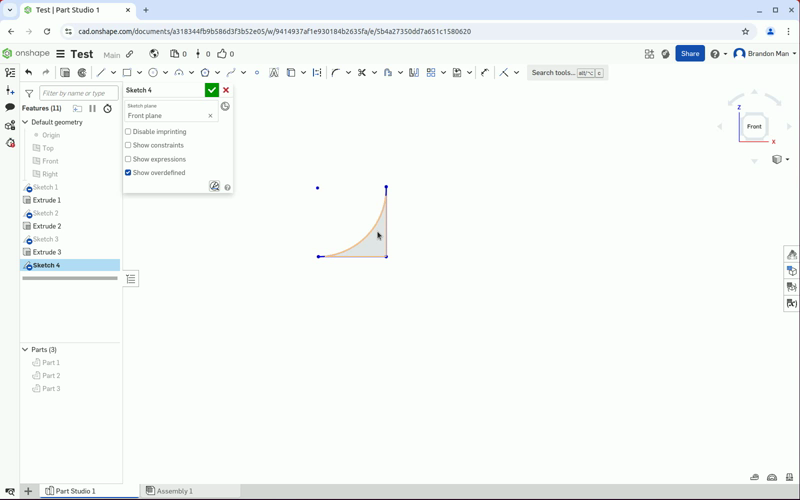
scroll(6)
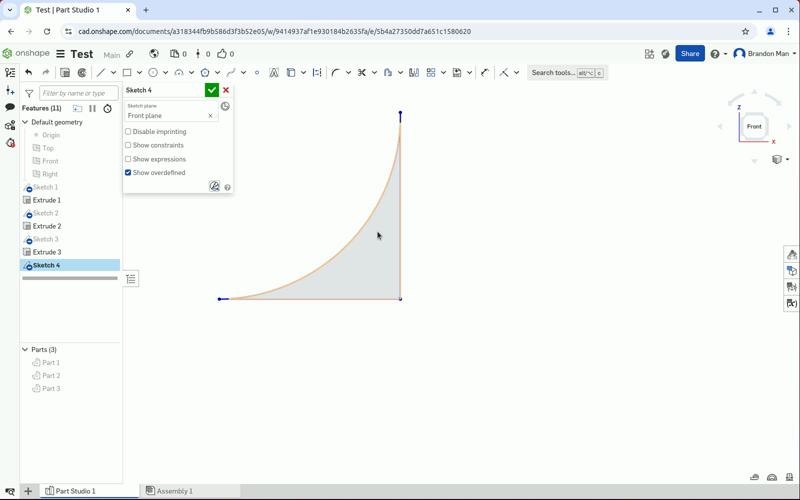
click(377, 231)
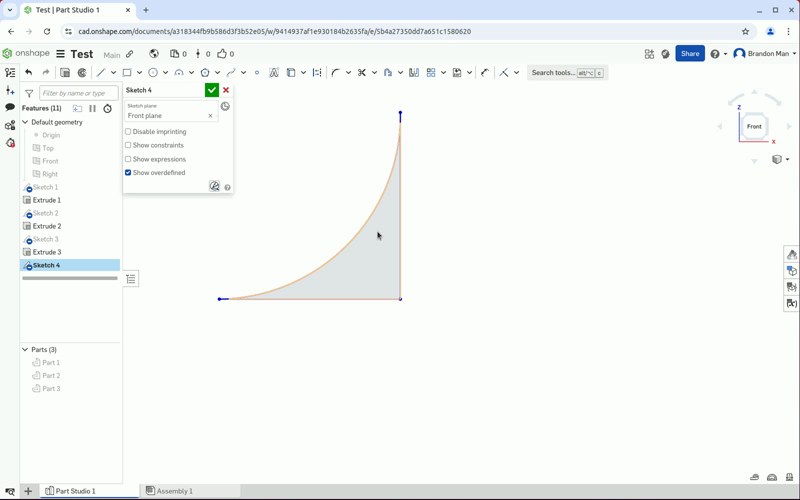
scroll(-6)
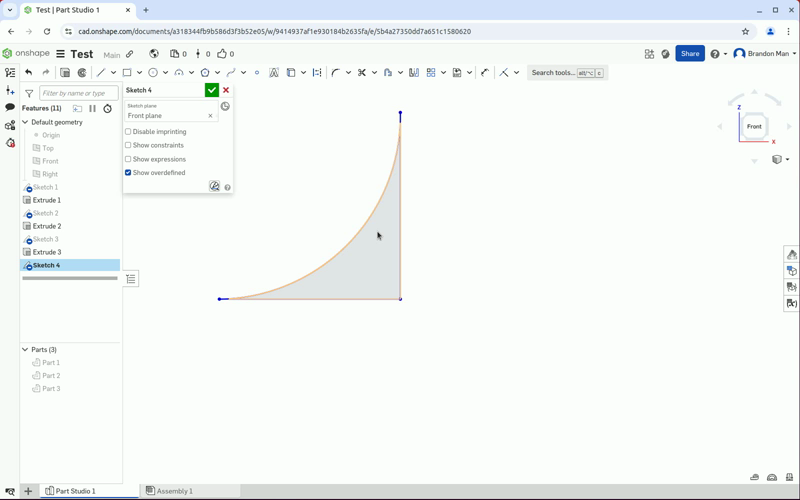
scroll(-6)
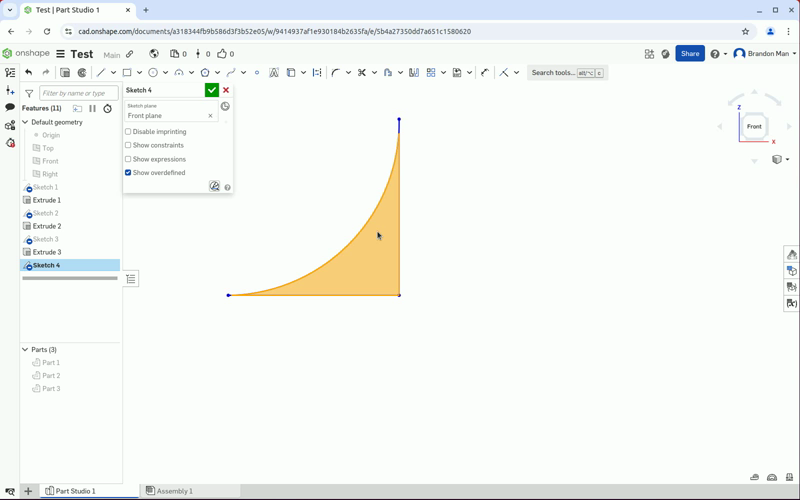
scroll(-6)
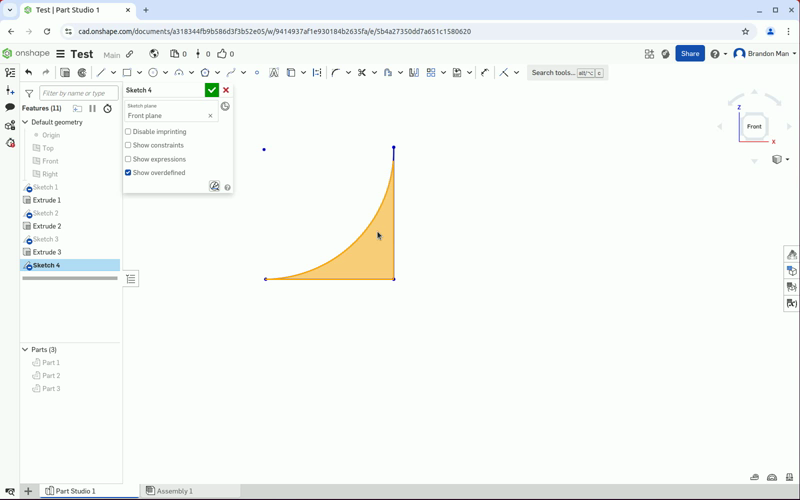
scroll(-6)
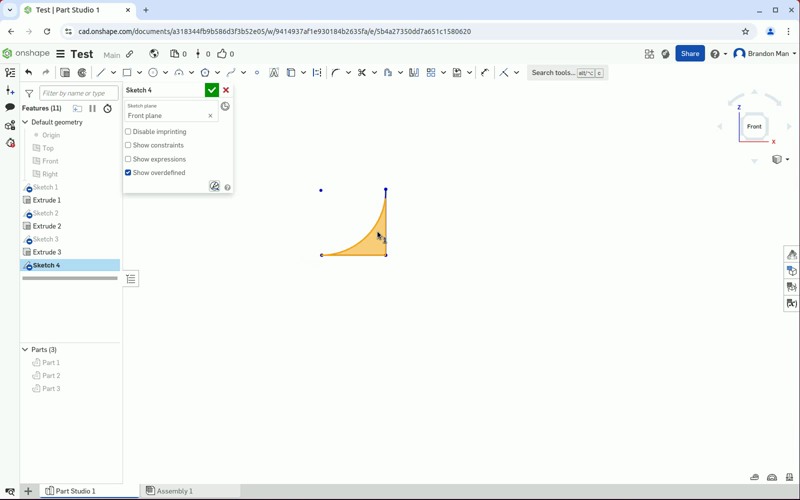
scroll(-6)
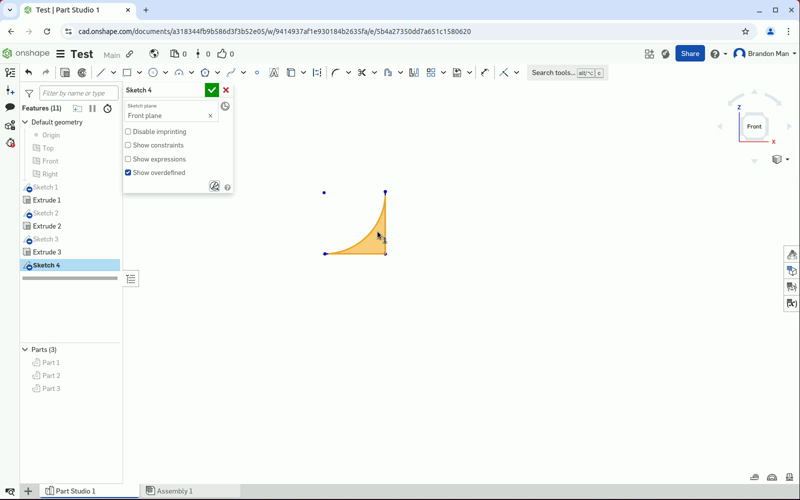
scroll(-6)
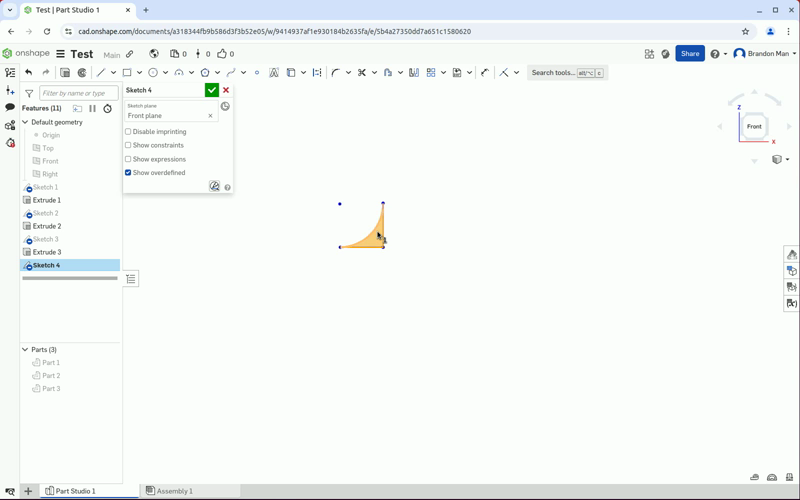
scroll(-6)
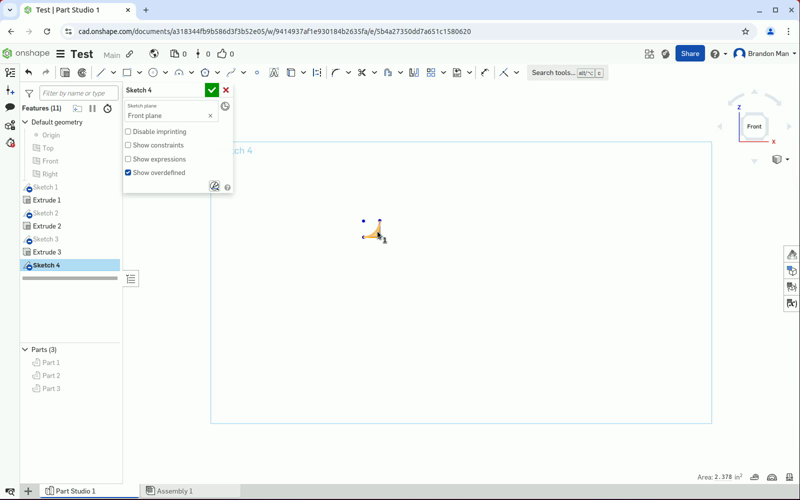
mouse_move(73, 352)
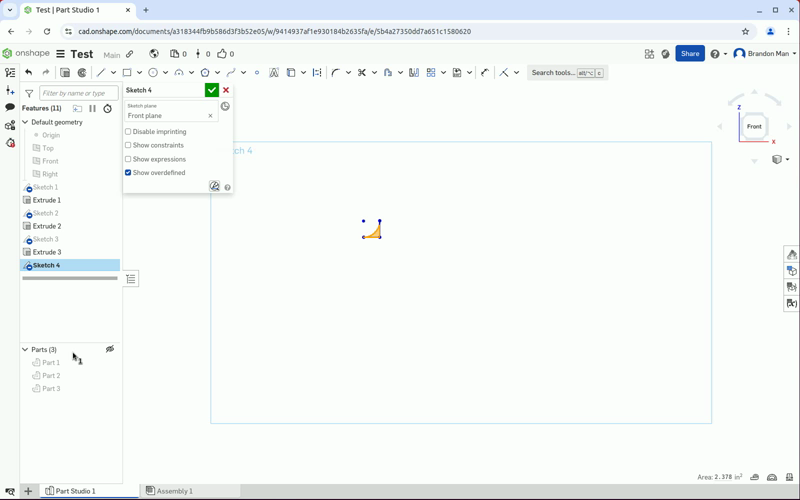
key(shift+y)
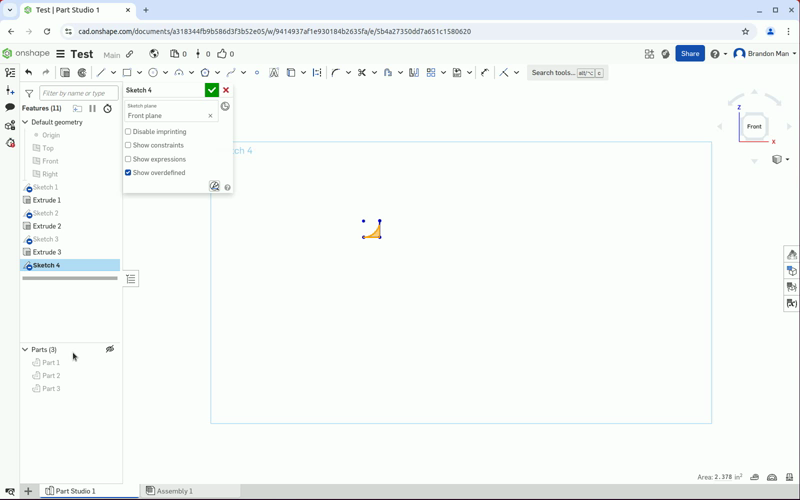
key(shift+e)
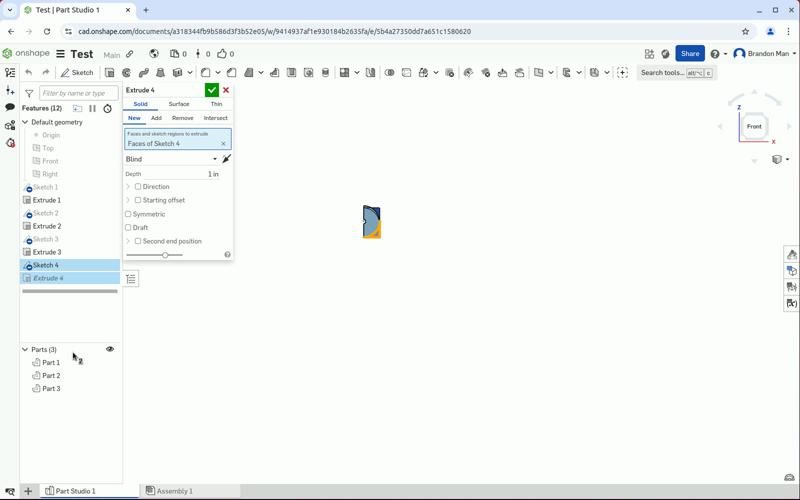
mouse_move(143, 106)
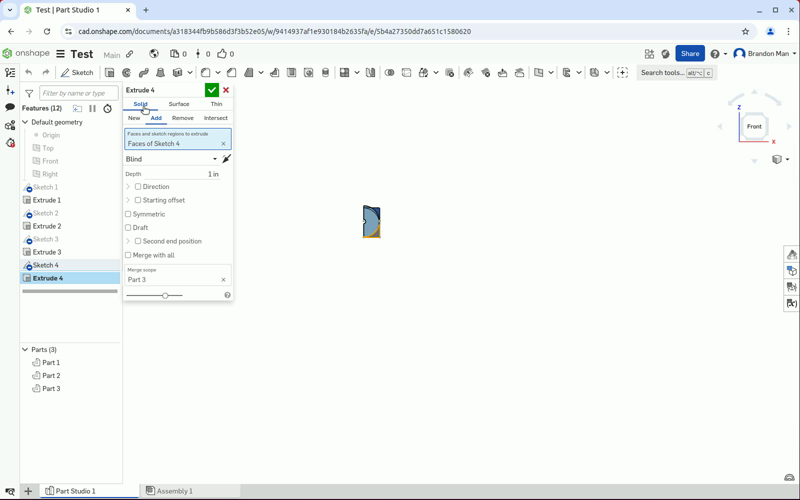
click(143, 106)
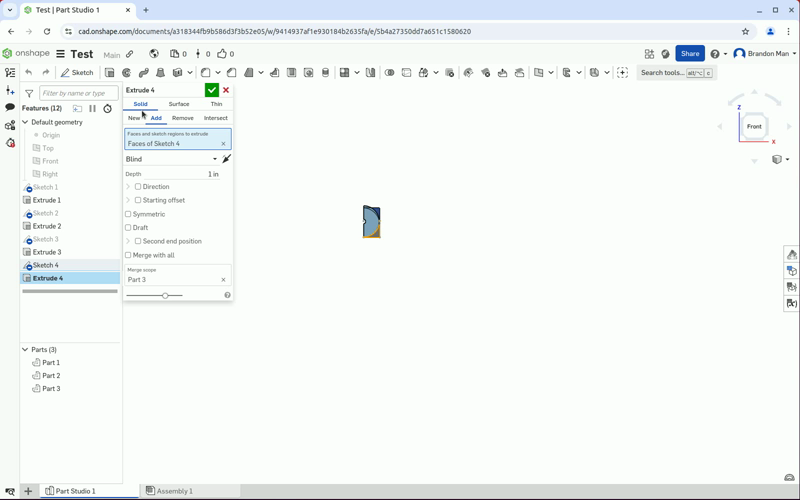
mouse_move(137, 120)
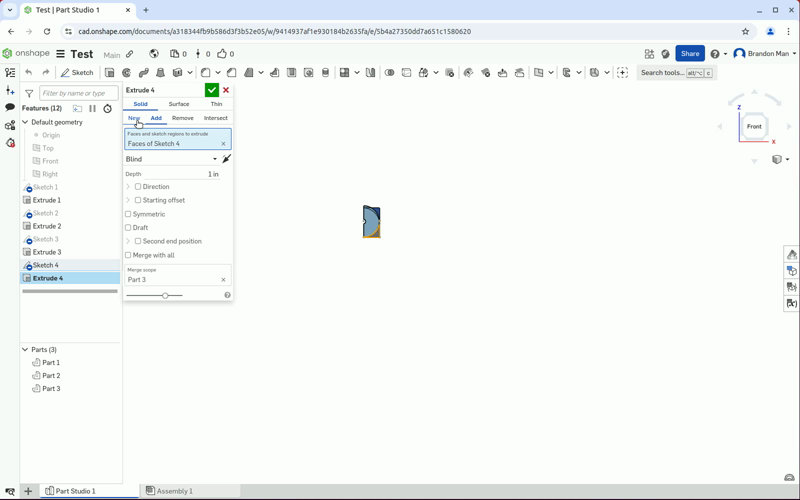
click(137, 120)
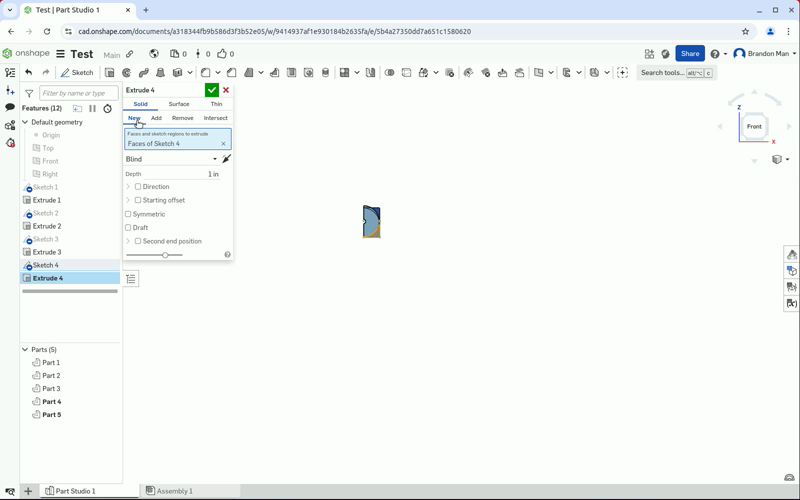
key(tab, 4)
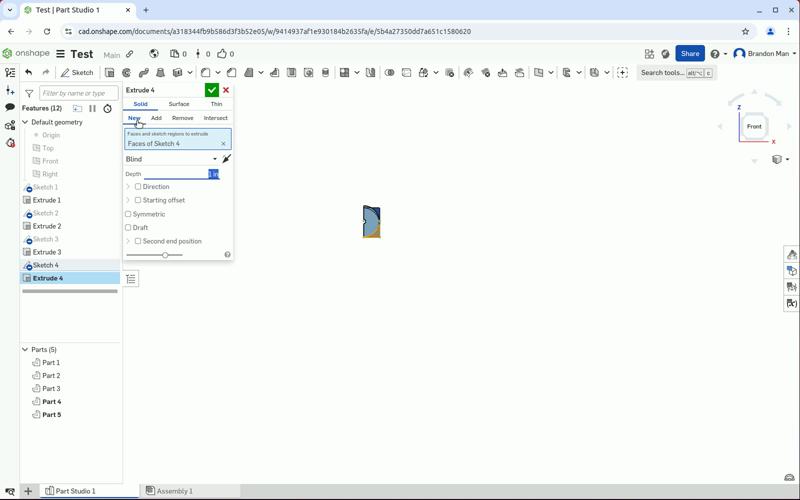
text(3.611)
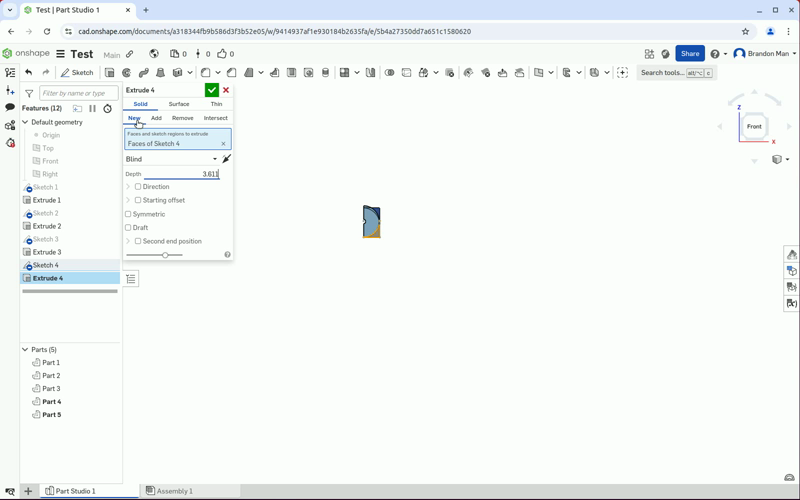
key(enter)
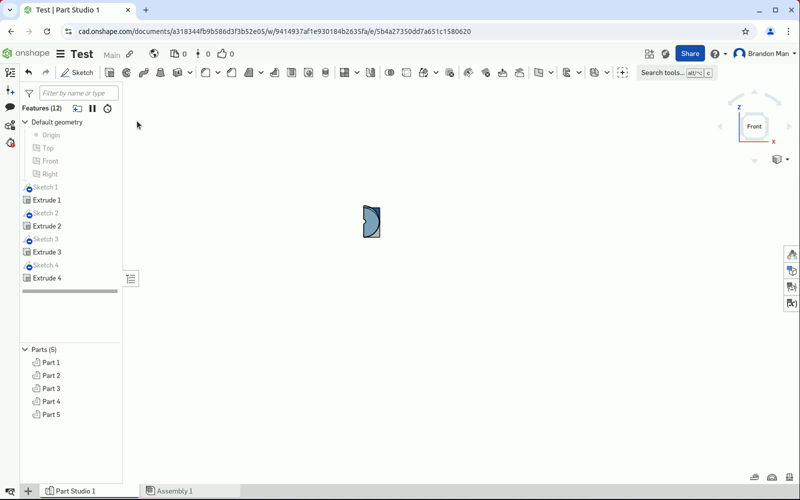
key(shift+h)
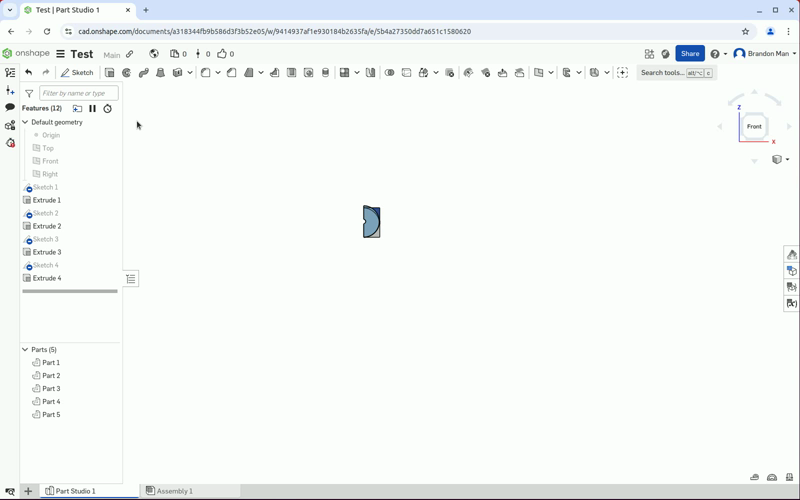
key(shift+h)
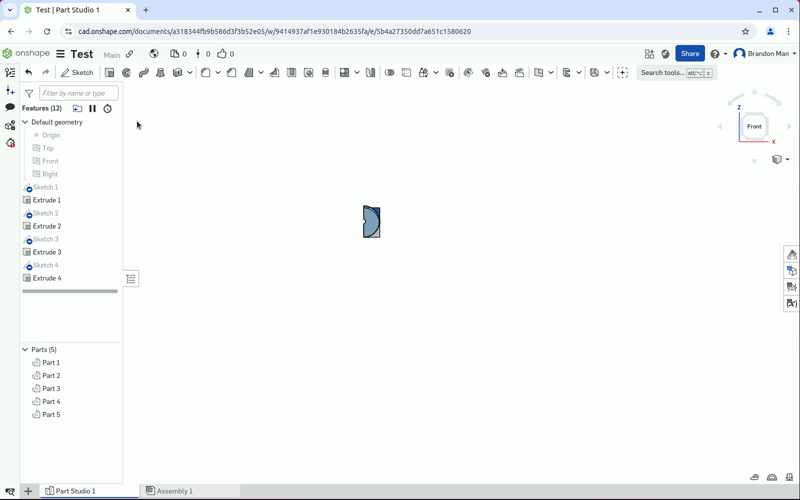
mouse_move(73, 189)
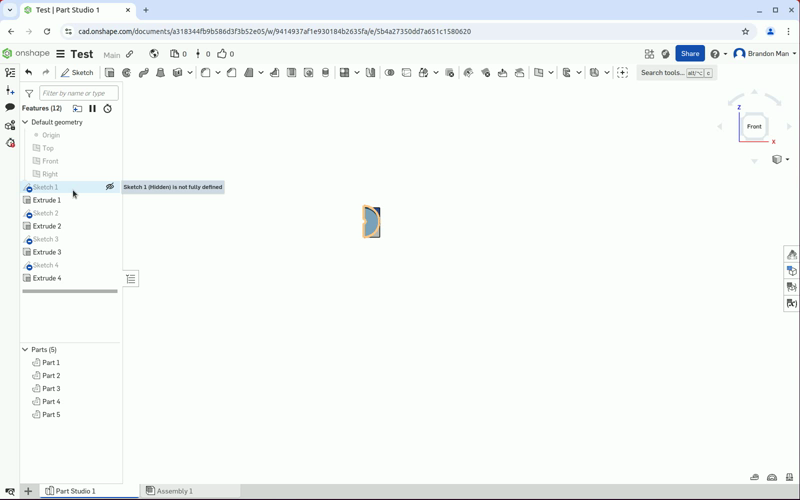
click(73, 189)
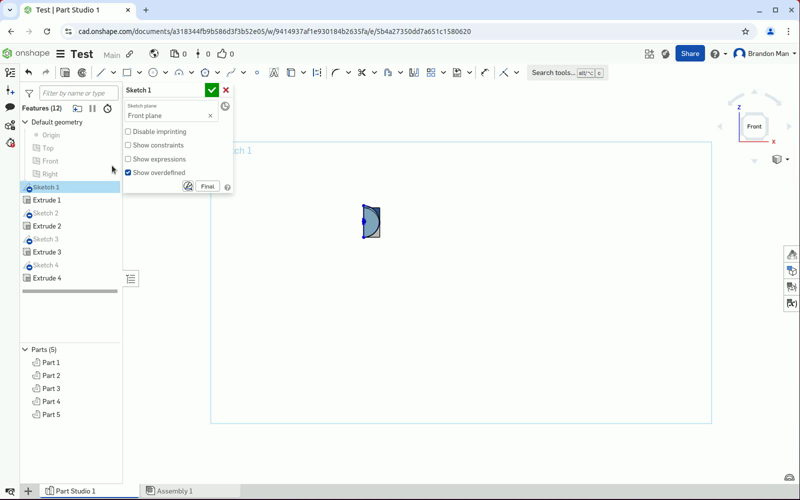
mouse_move(229, 92)
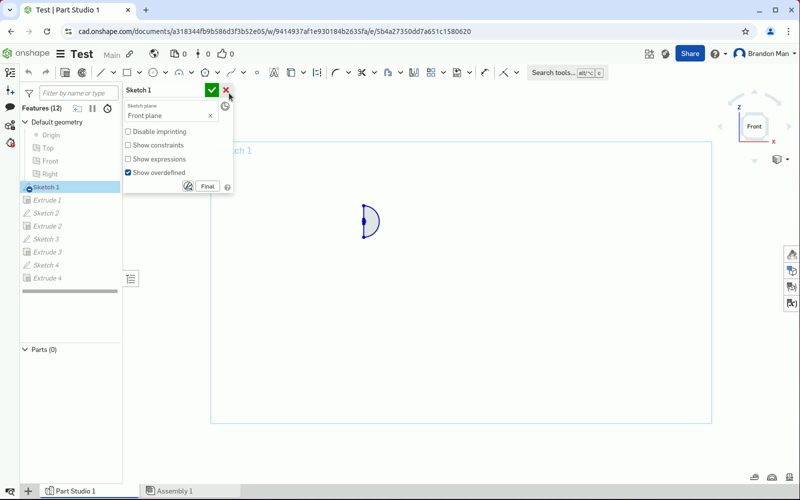
click(229, 92)
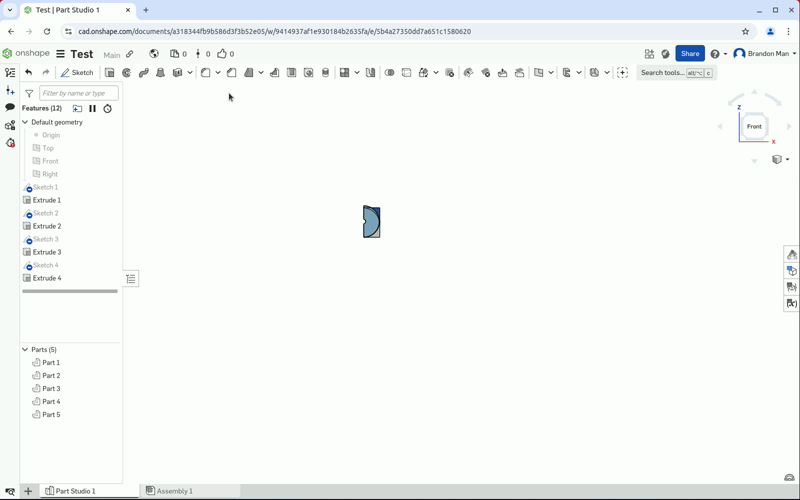
mouse_move(73, 352)
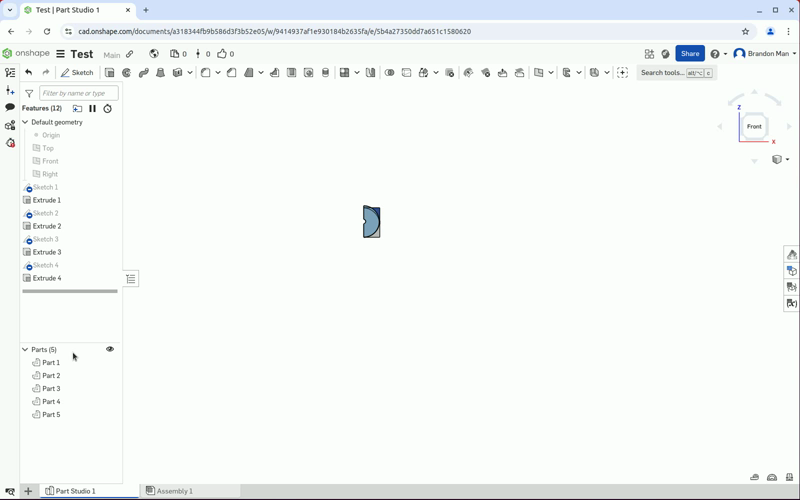
key(y)
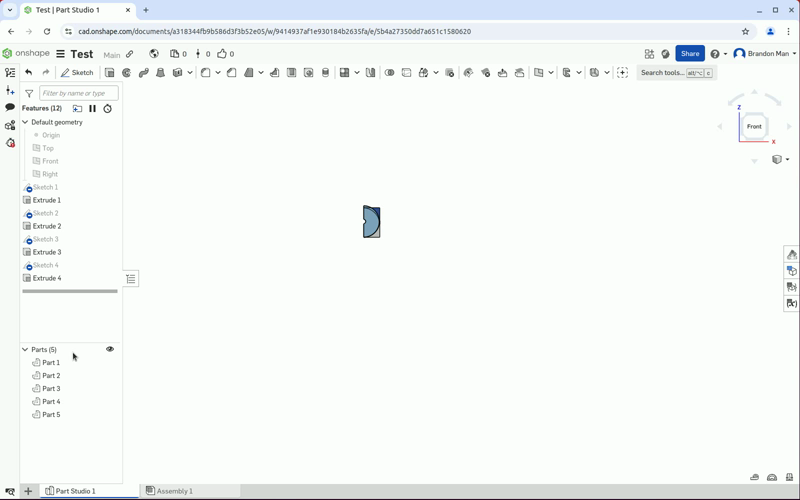
key(shift+p)
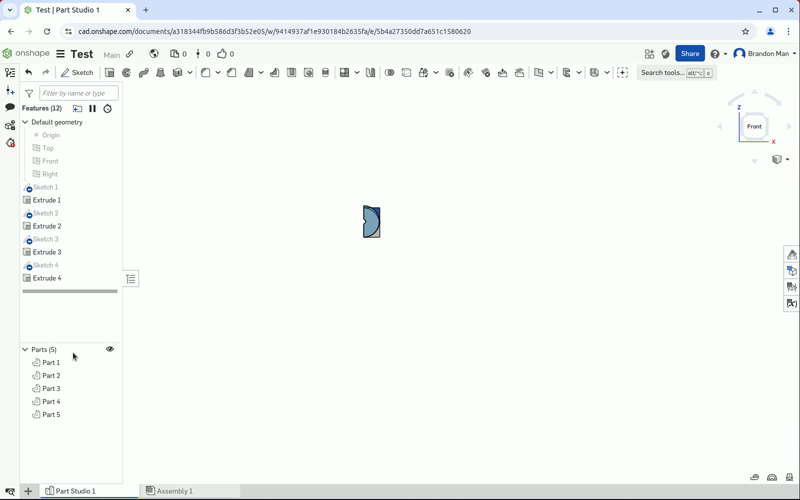
key(space)
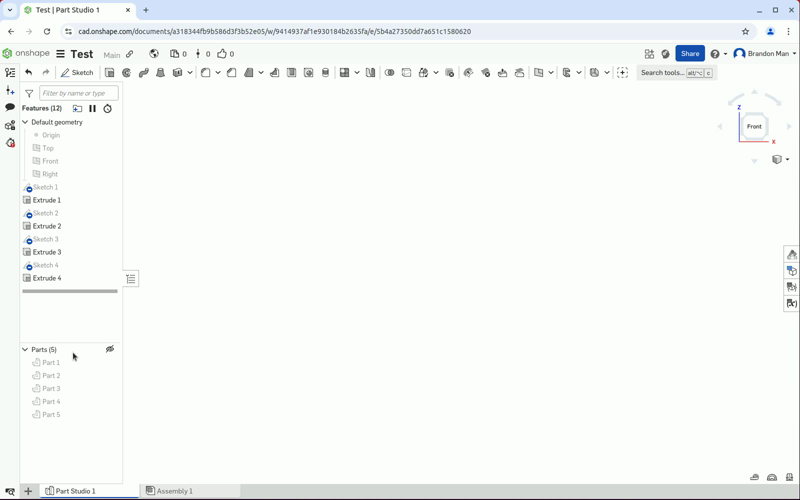
key_down(shift)
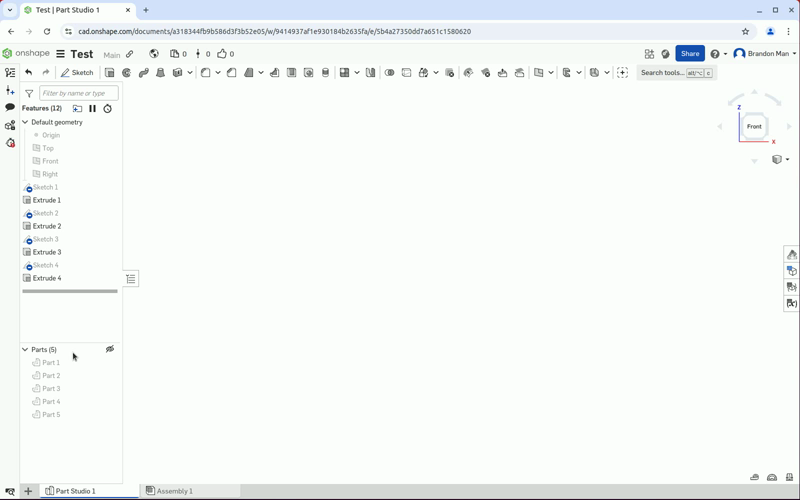
key(left)
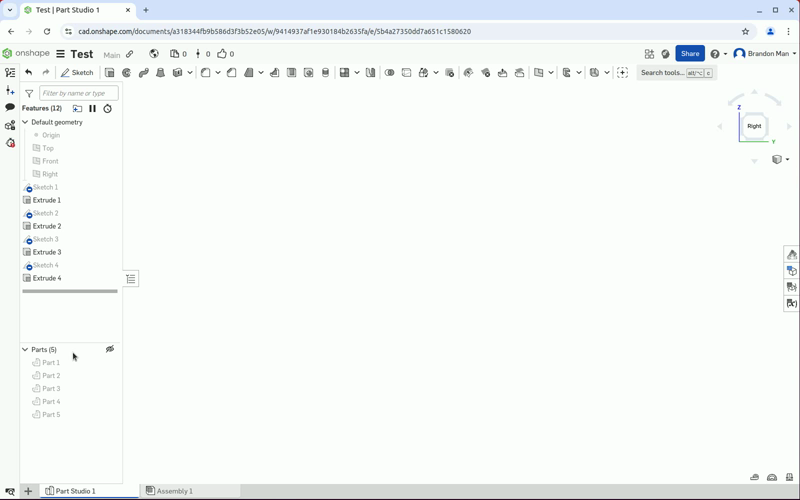
key_up(shift)
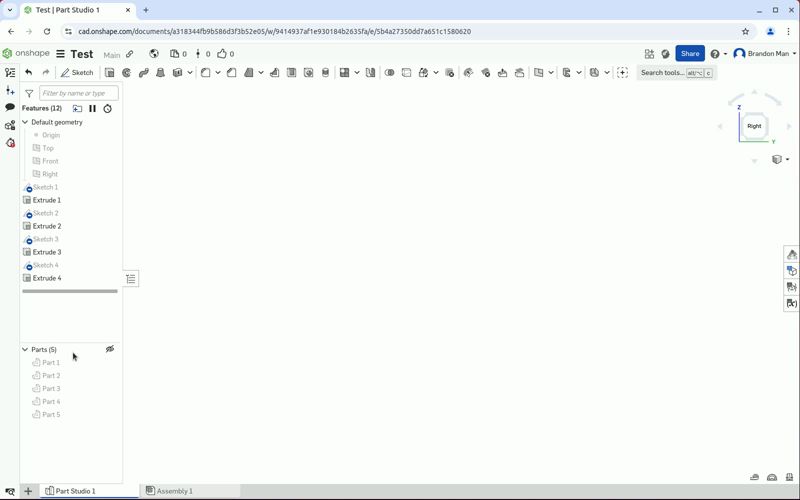
mouse_move(73, 352)
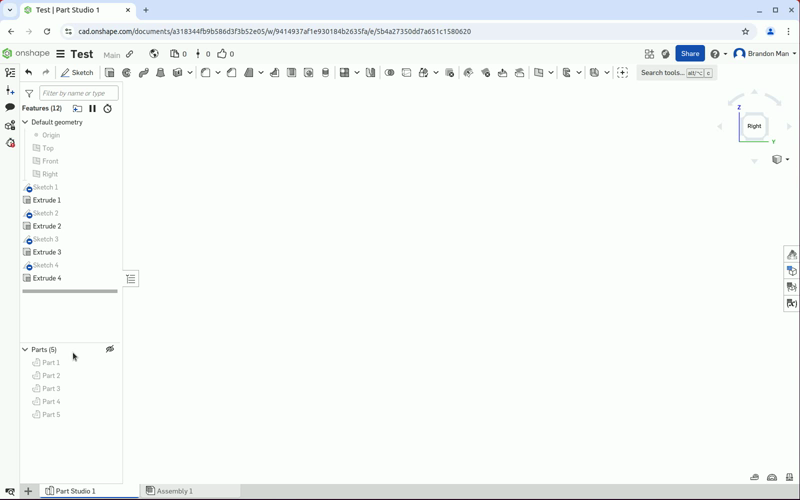
key(shift+y)
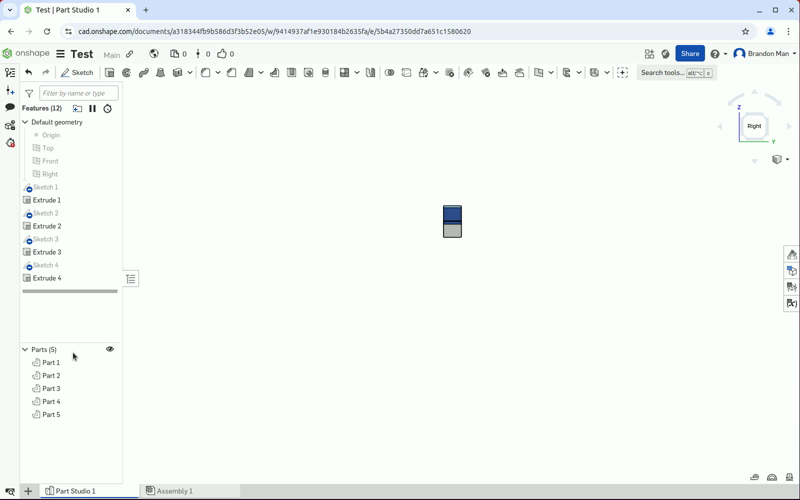
mouse_move(541, 75)
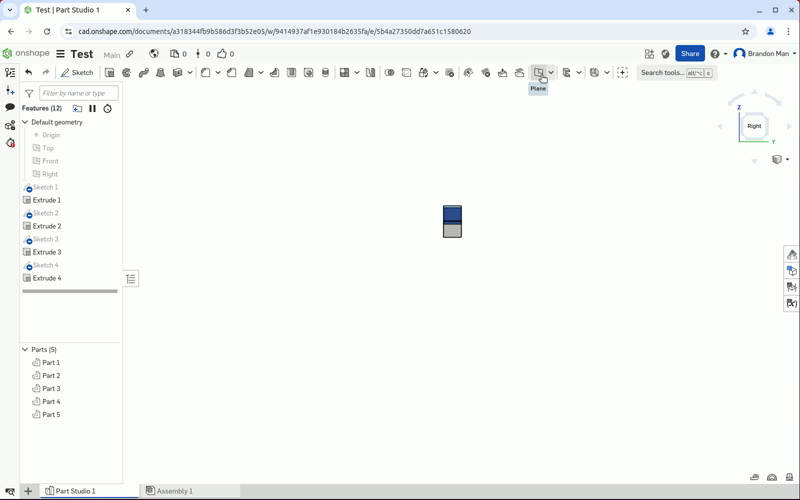
click(541, 75)
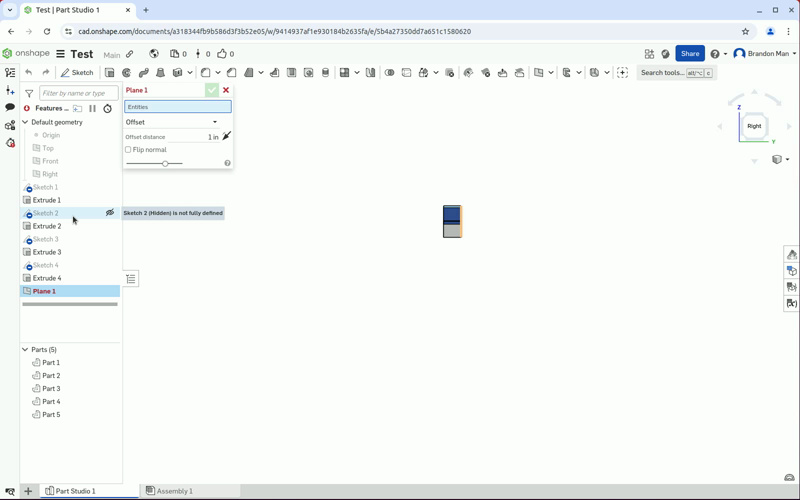
scroll(3)
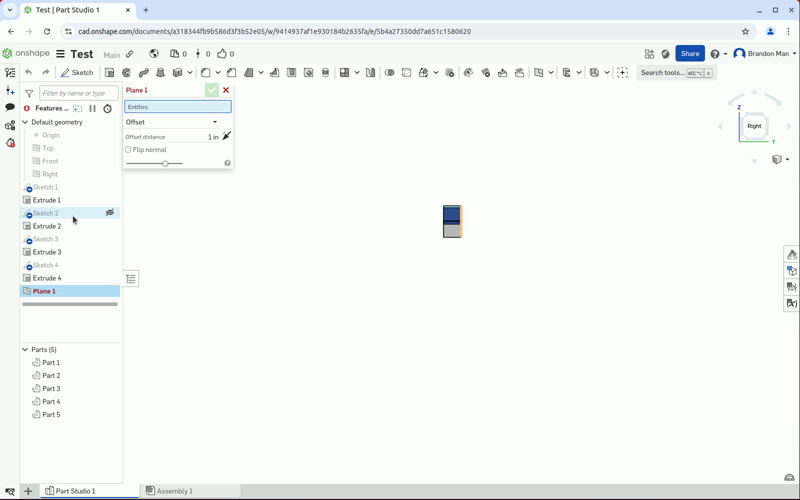
mouse_move(73, 176)
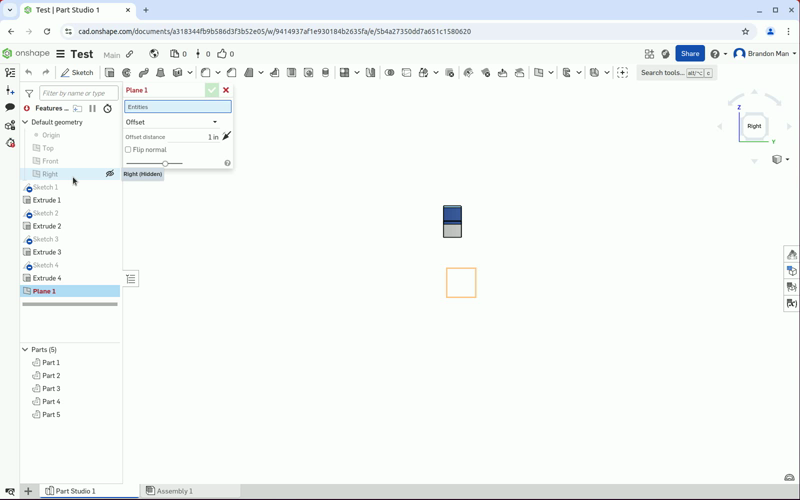
click(73, 176)
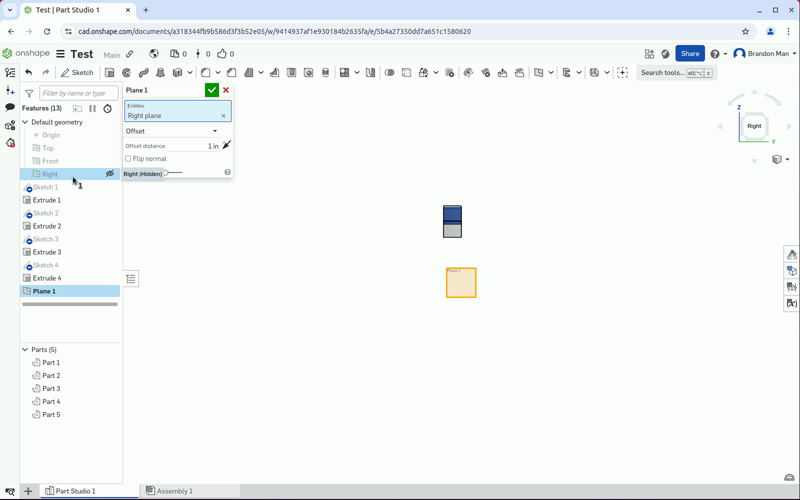
key(tab, 2)
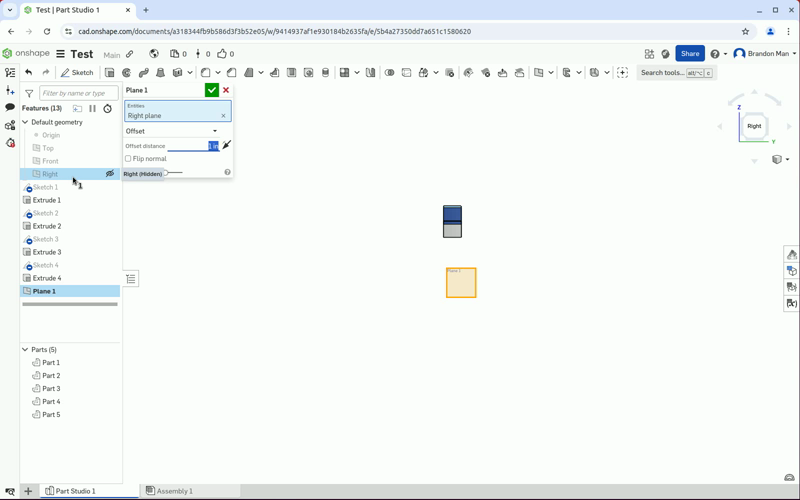
text(16.854)
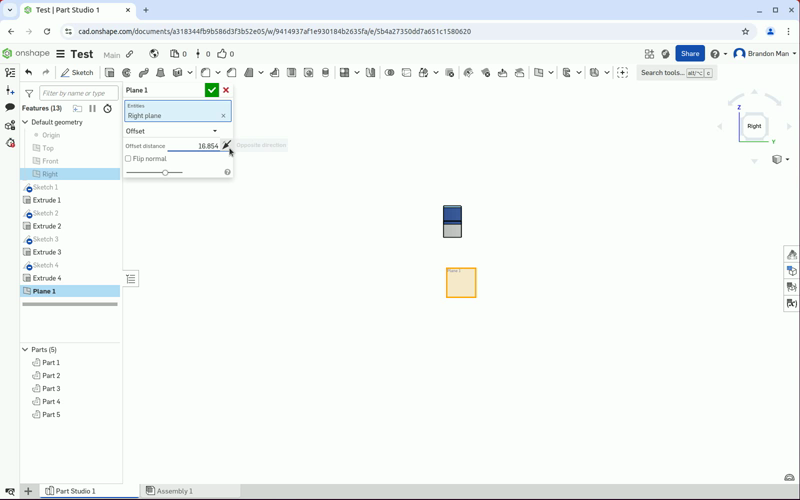
mouse_move(229, 147)
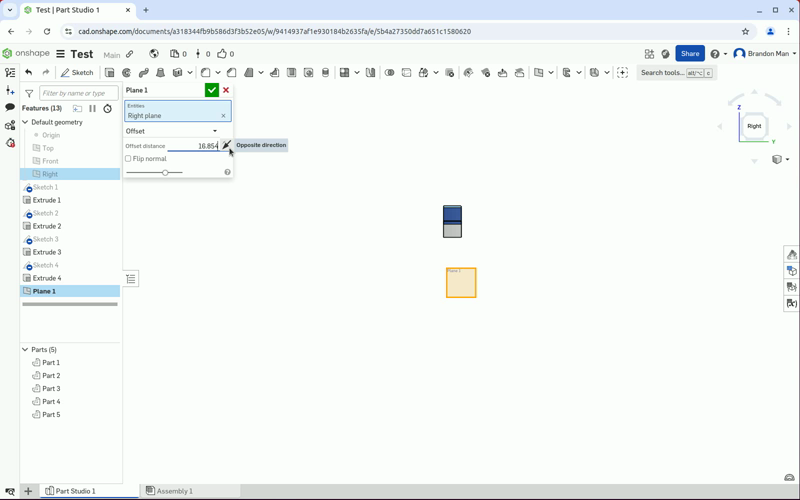
click(229, 147)
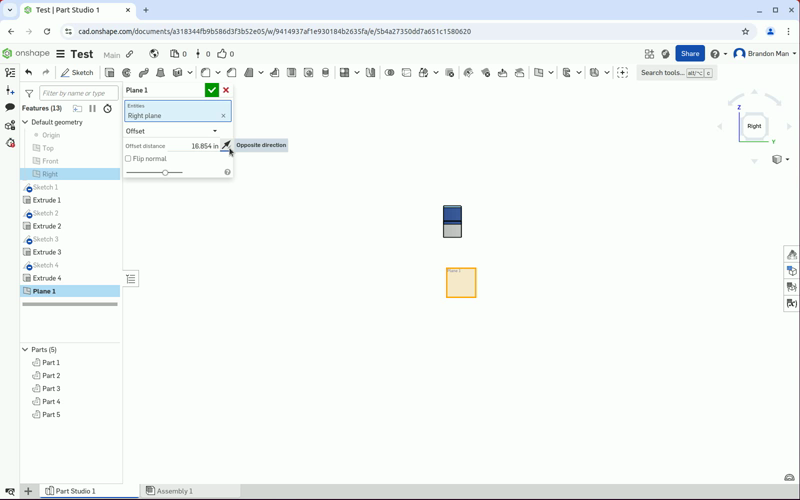
key(enter, 2)
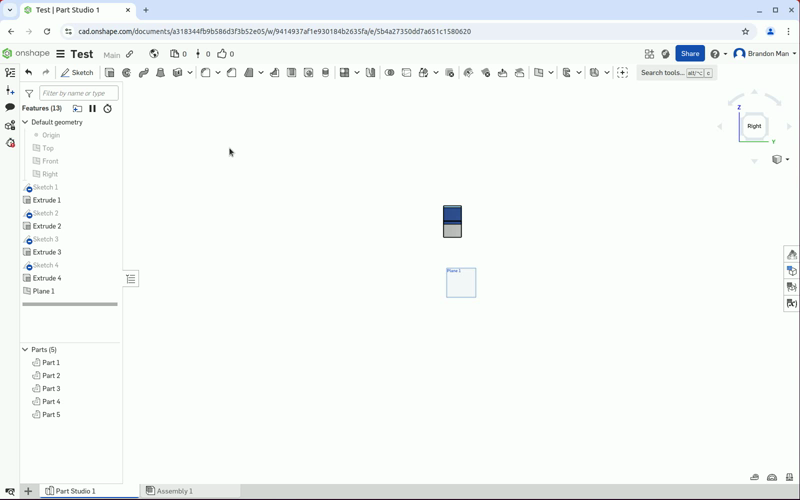
key(shift+s)
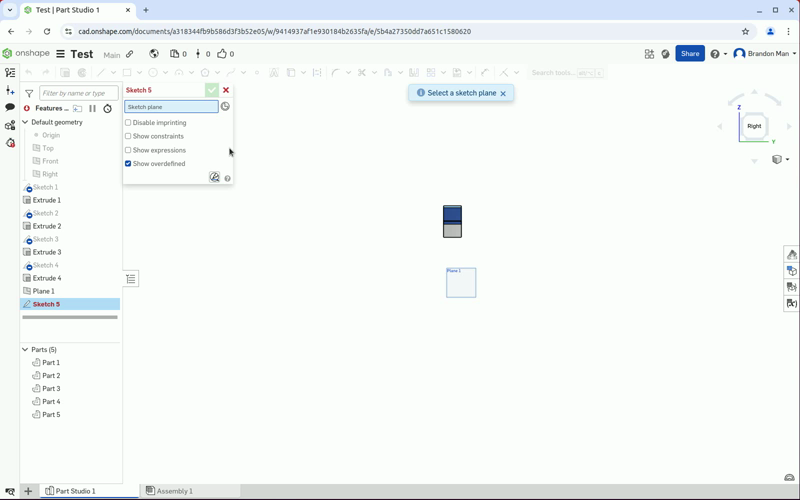
mouse_move(73, 293)
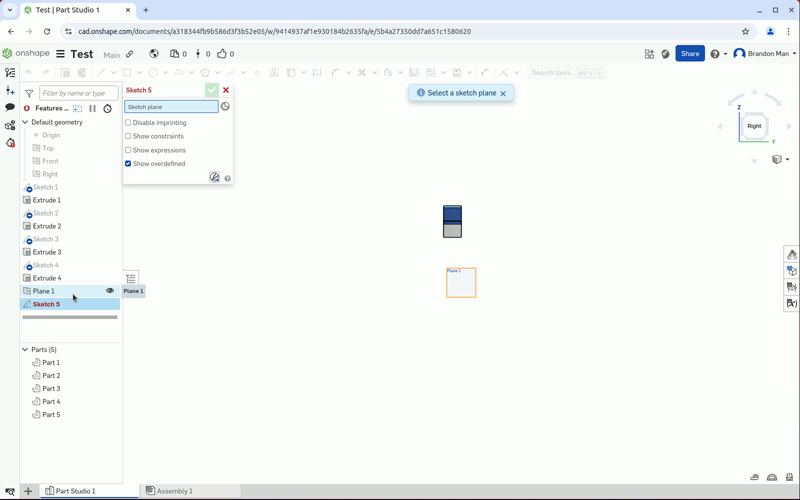
click(73, 293)
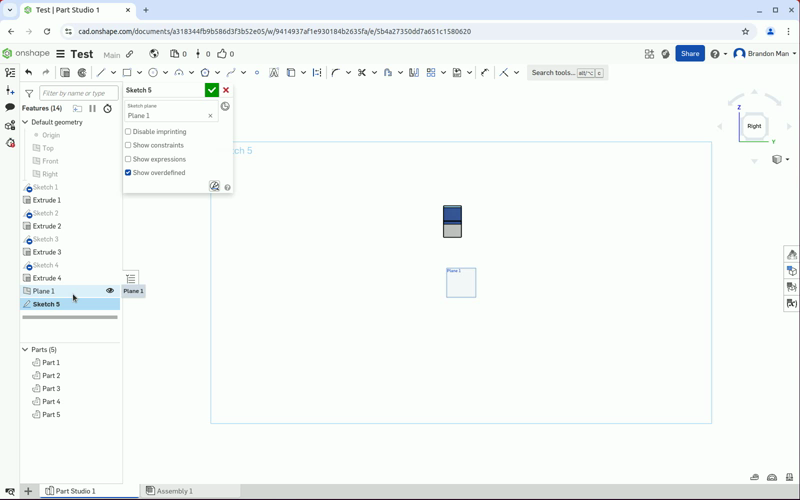
mouse_move(73, 352)
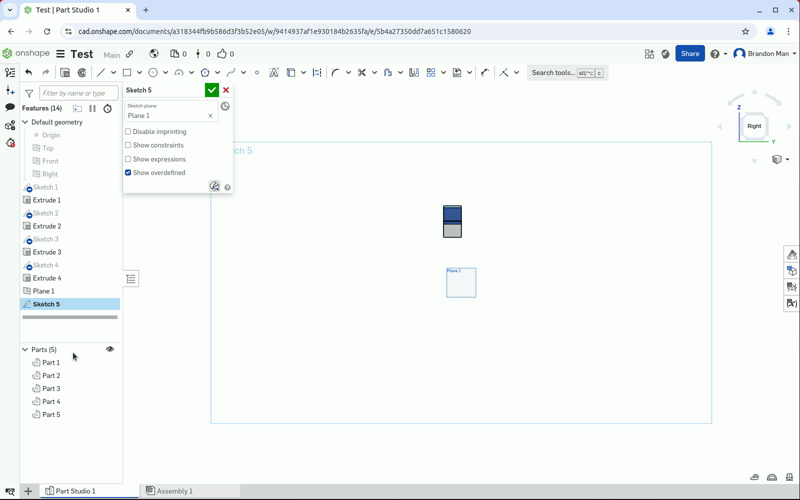
key(y)
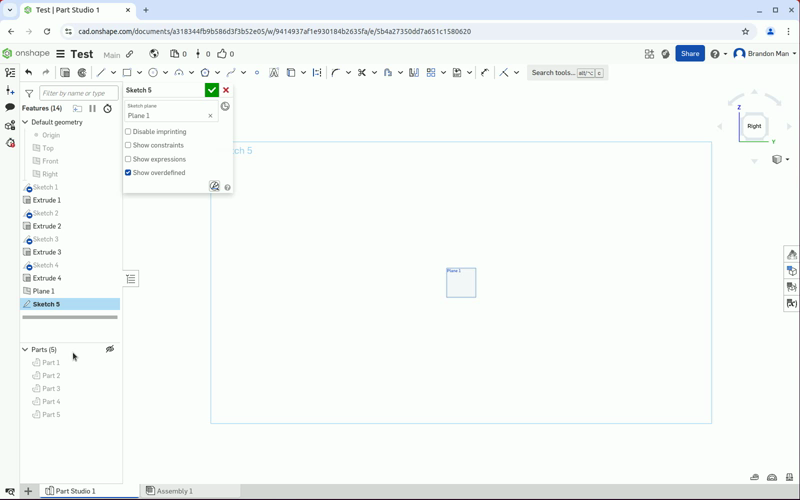
key(l)
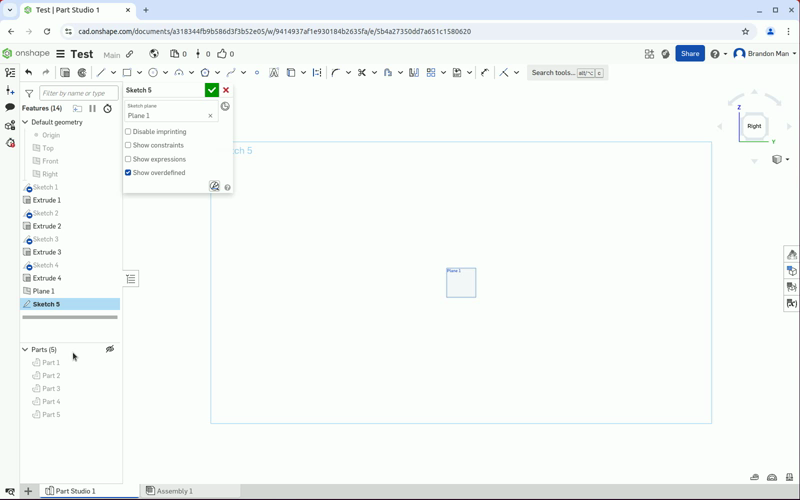
key_down(shift)
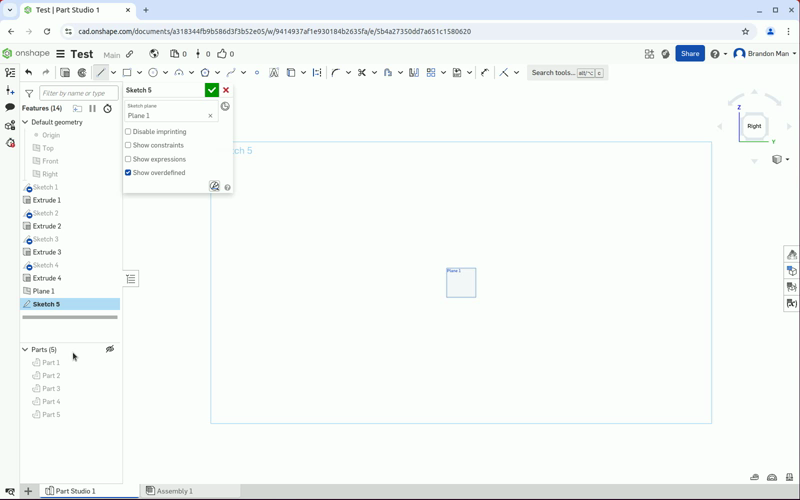
mouse_move(443, 217)
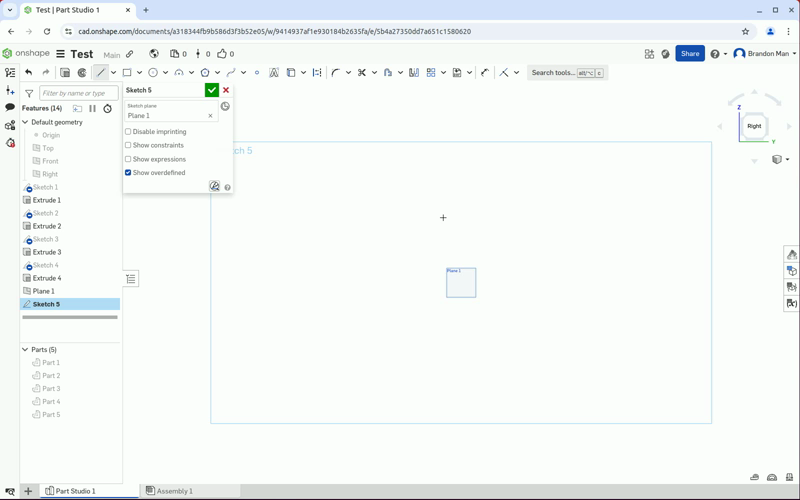
click(443, 217)
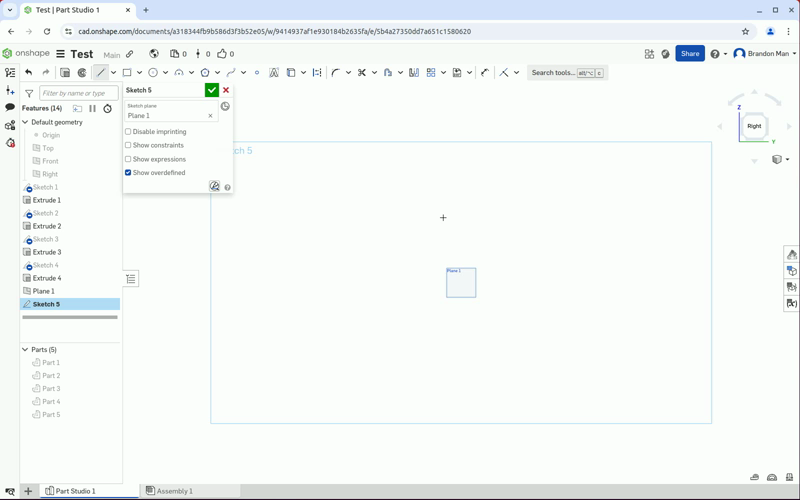
key_up(shift)
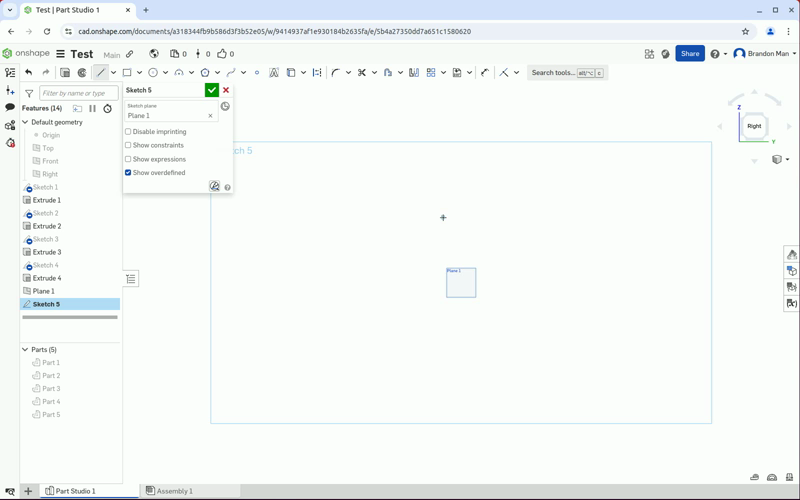
key_down(shift)
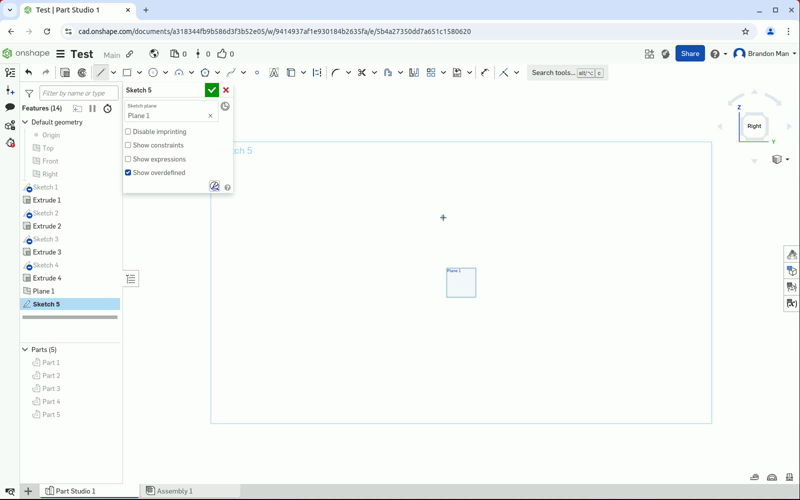
mouse_move(473, 217)
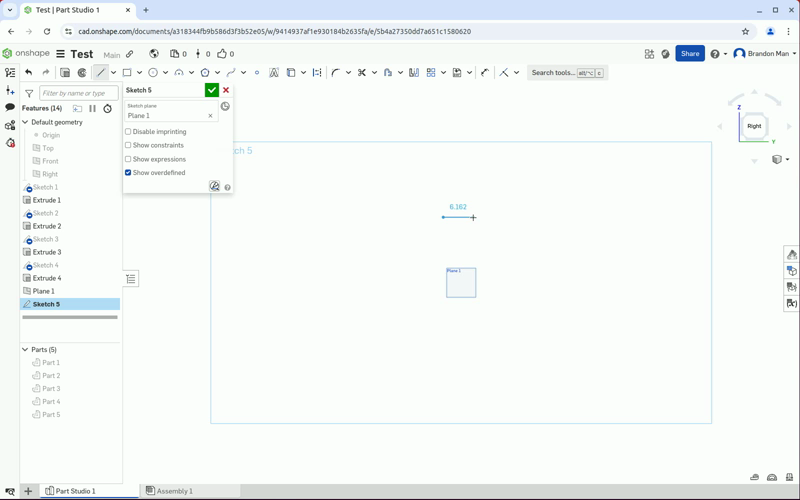
mouse_move(461, 217)
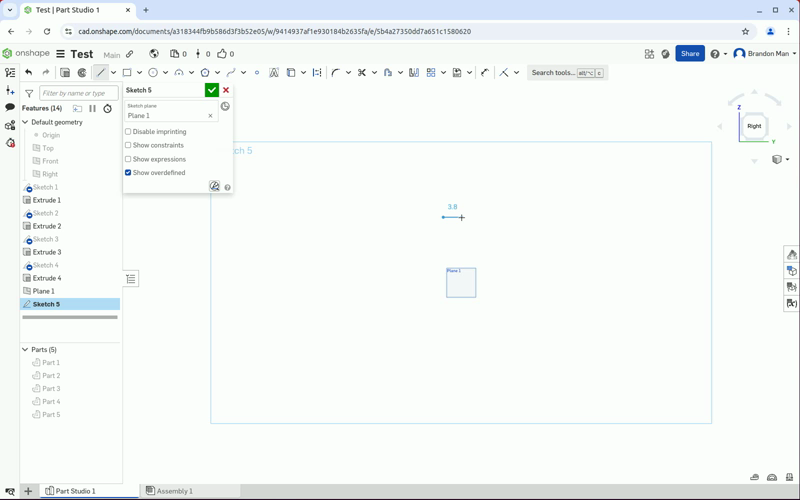
click(461, 217)
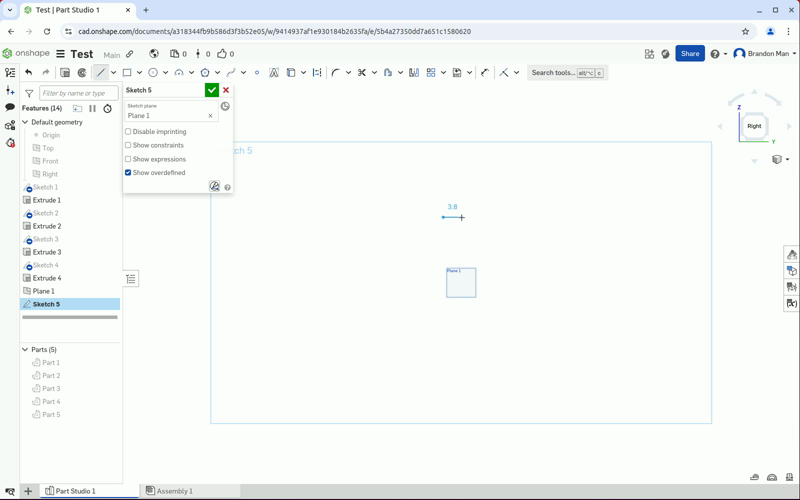
key_up(shift)
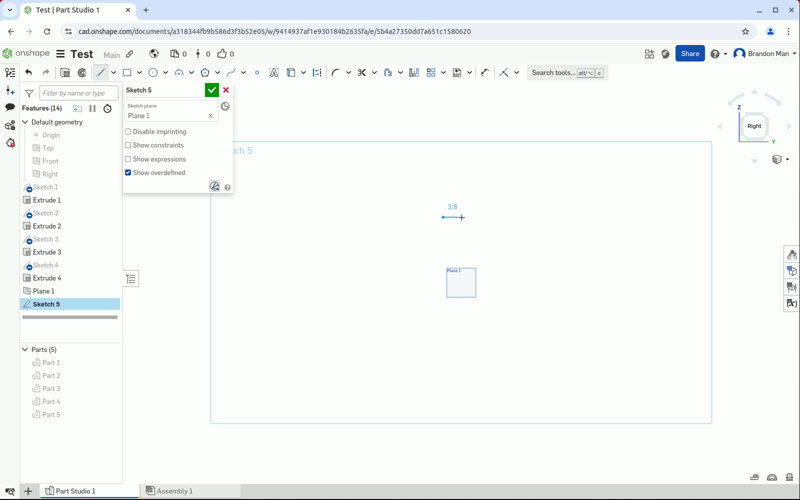
key_down(shift)
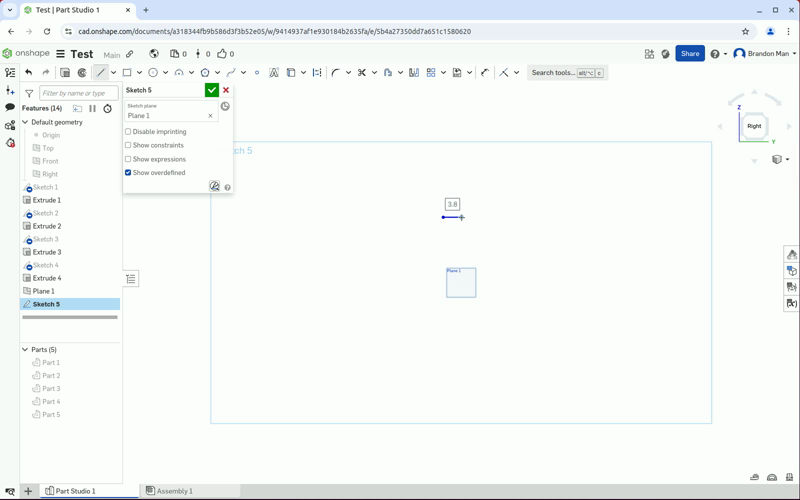
mouse_move(491, 217)
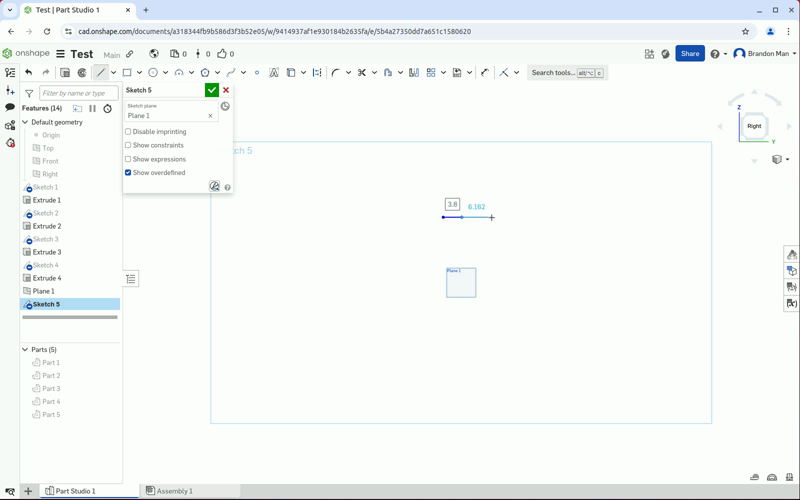
mouse_move(461, 206)
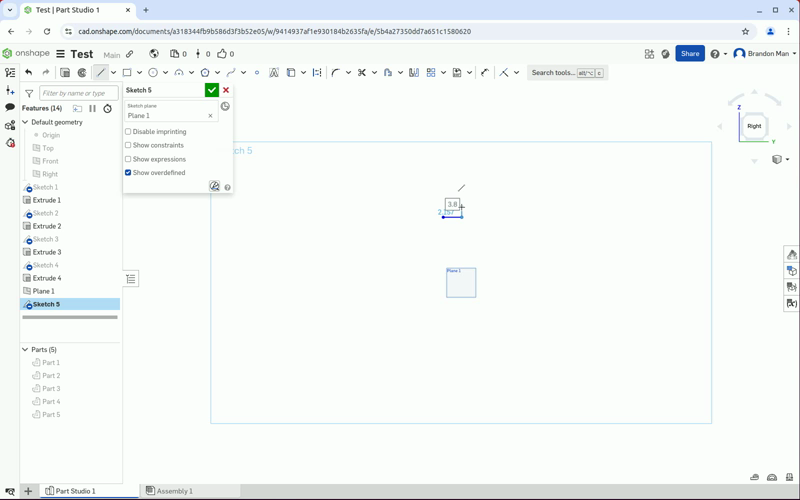
click(461, 206)
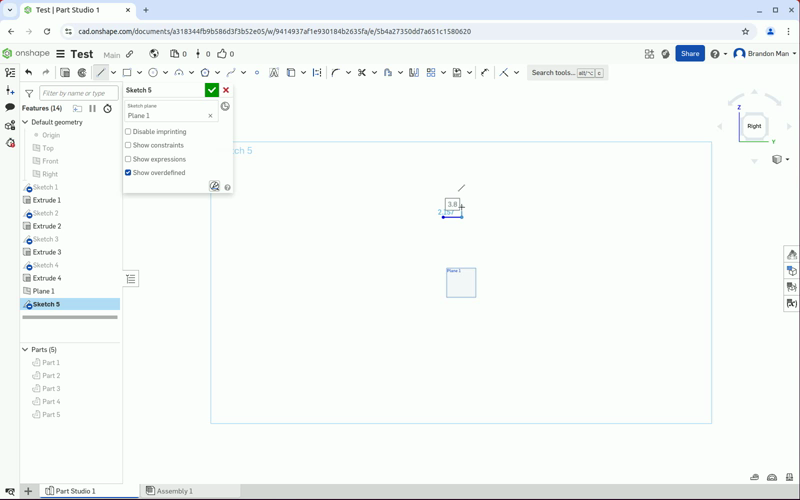
key_up(shift)
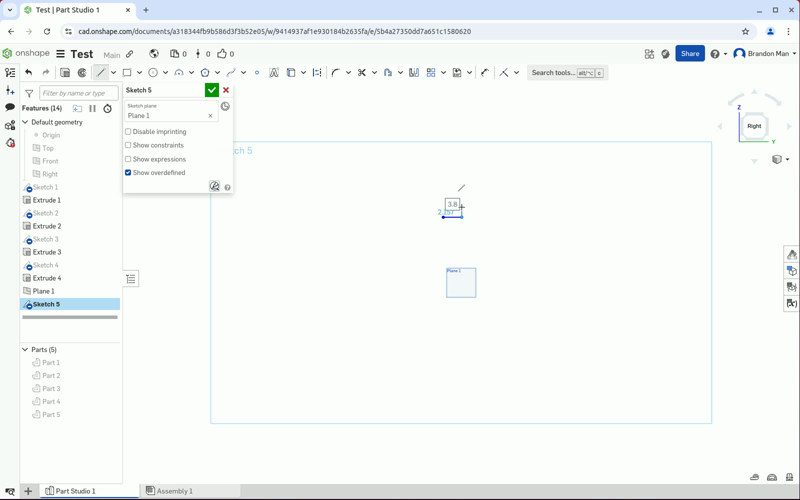
key_down(shift)
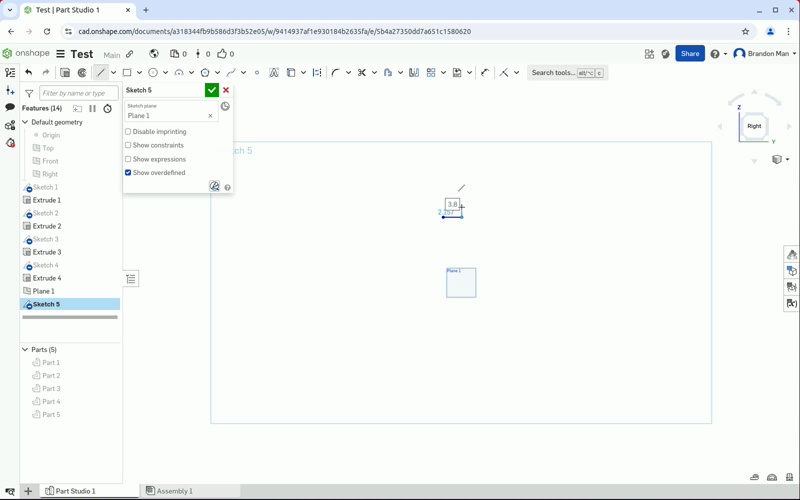
mouse_move(491, 206)
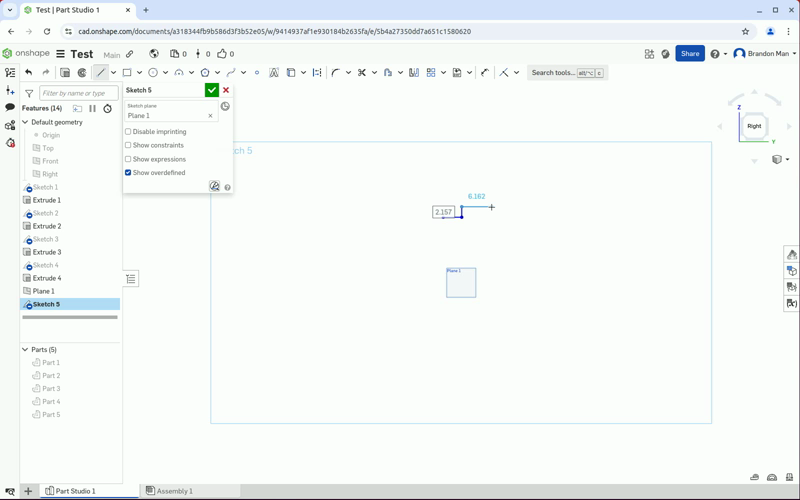
mouse_move(443, 206)
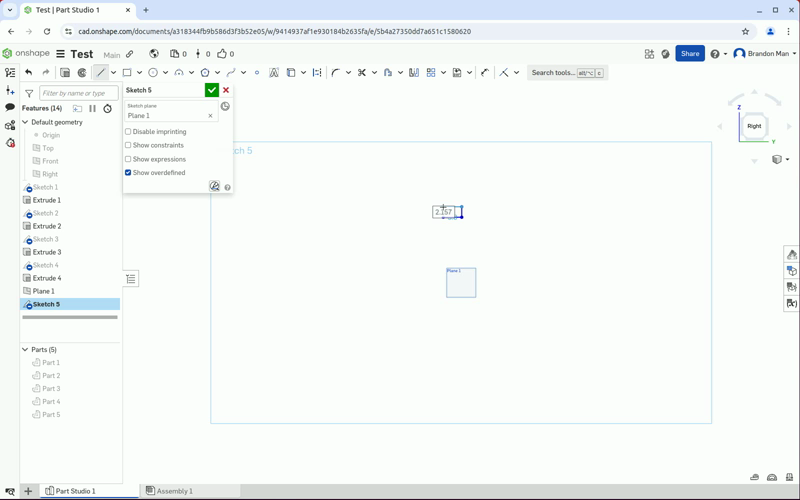
click(443, 206)
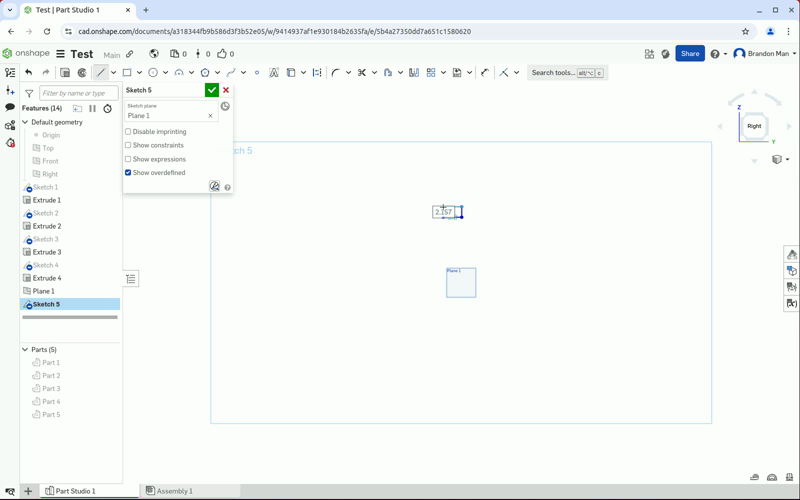
key_up(shift)
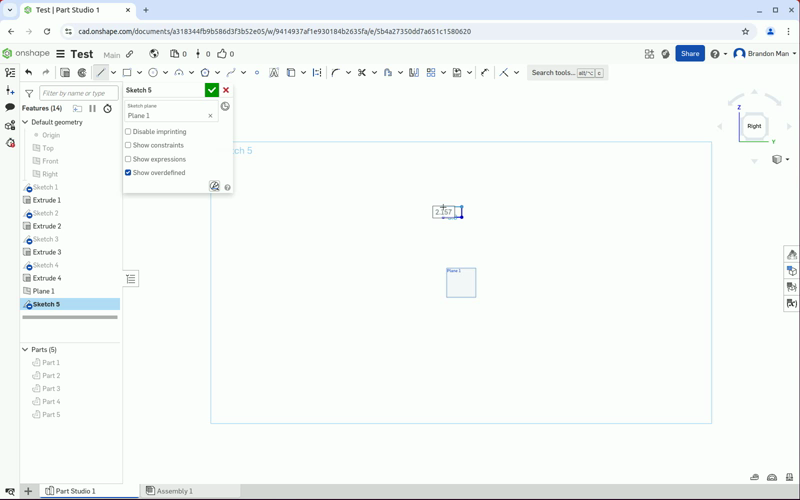
mouse_move(473, 206)
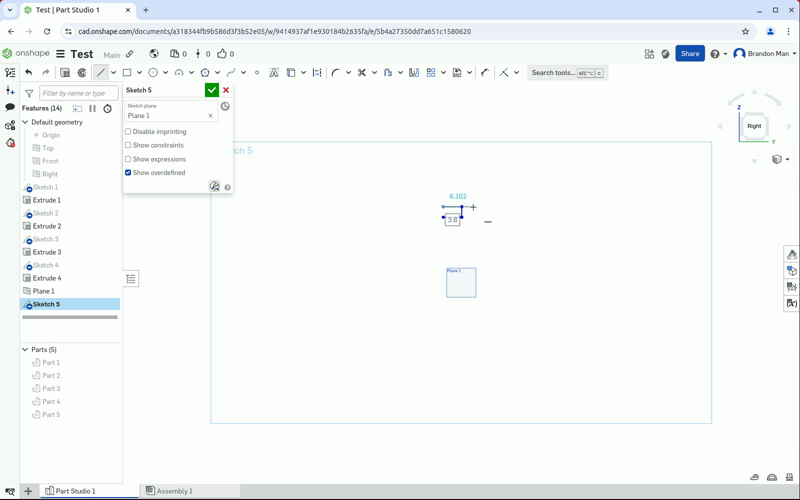
key_down(shift)
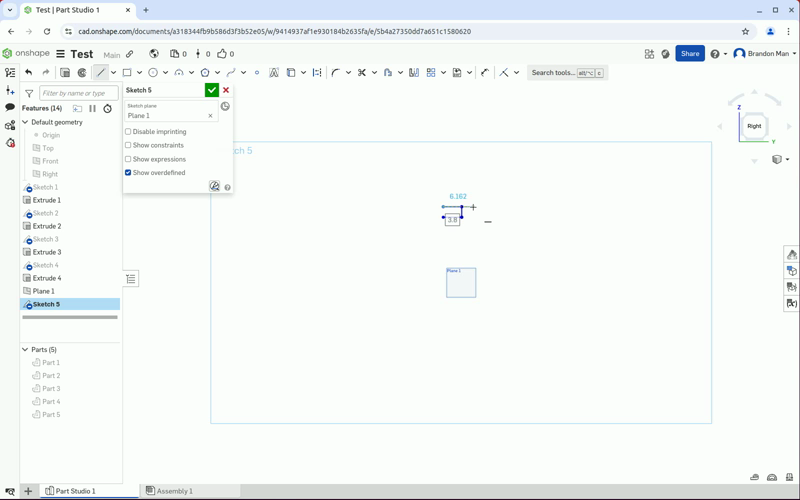
mouse_move(443, 217)
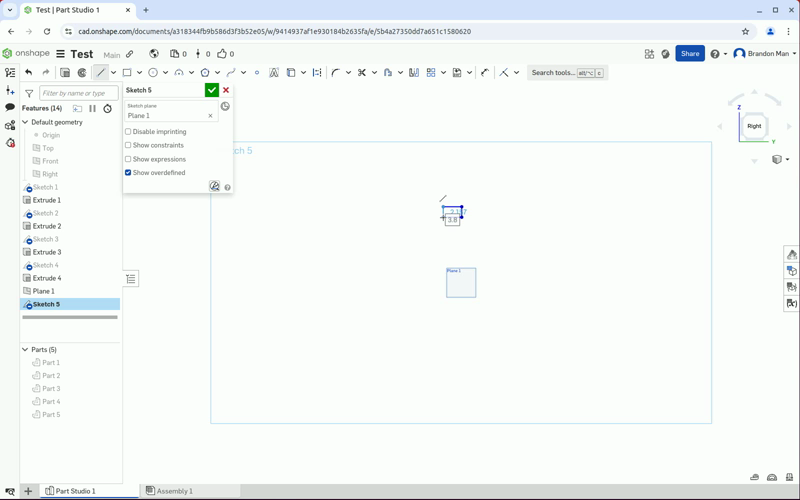
key_up(shift)
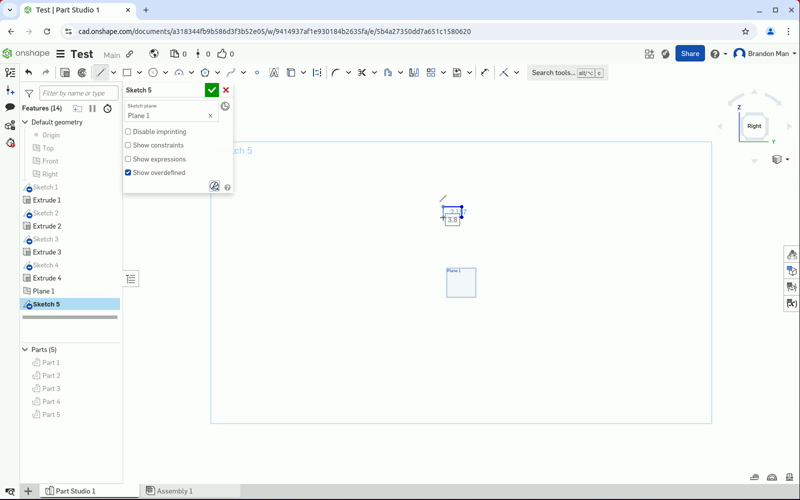
click(443, 217)
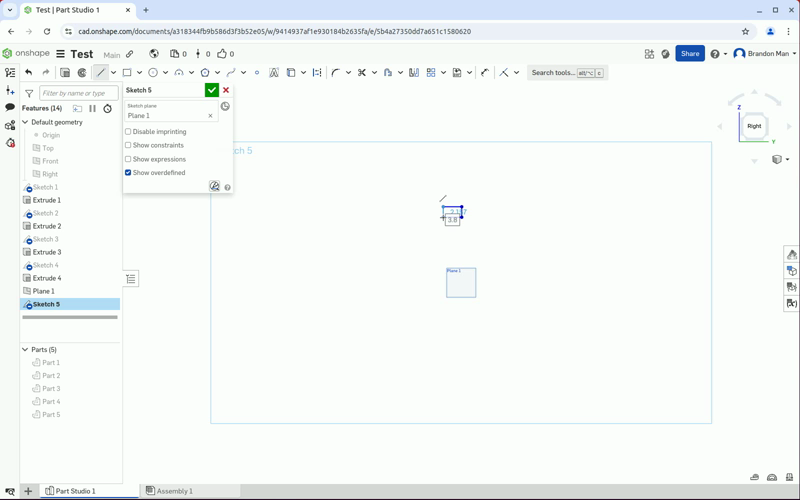
key(esc)
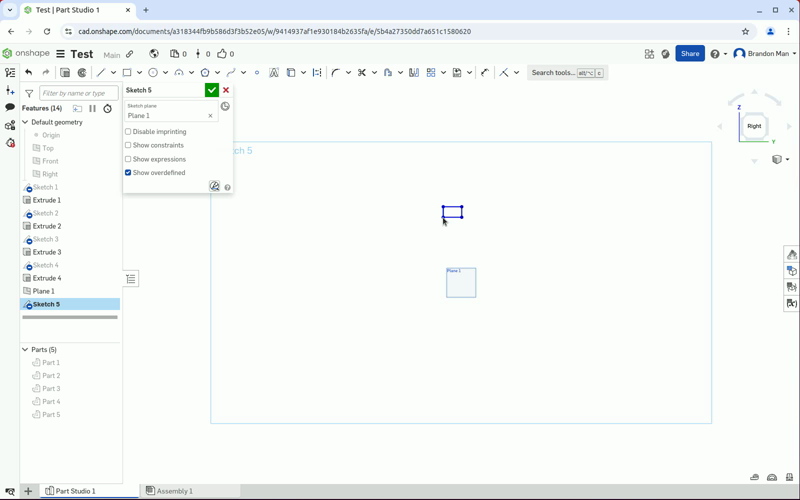
mouse_move(451, 212)
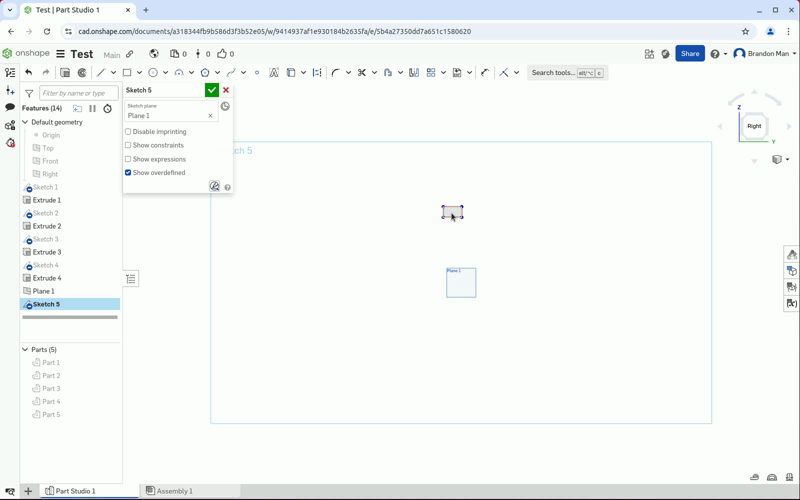
scroll(6)
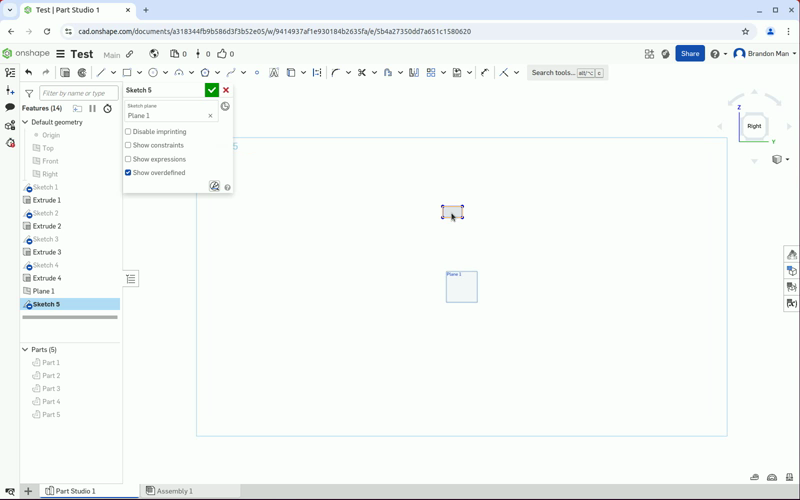
scroll(6)
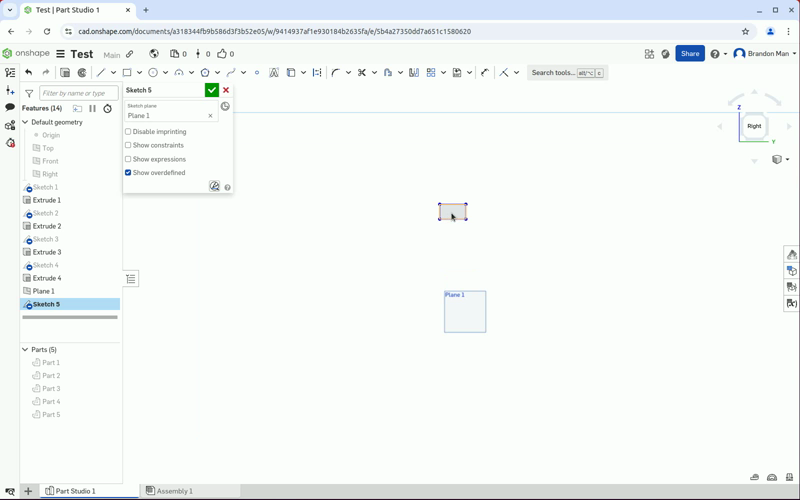
scroll(6)
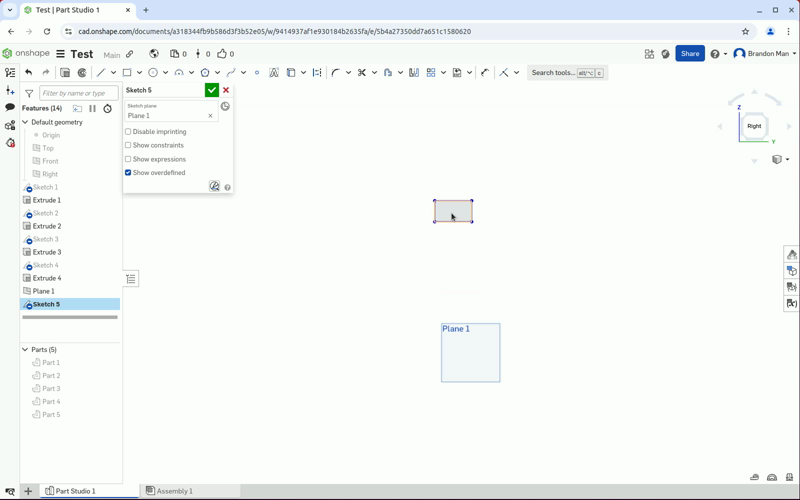
scroll(6)
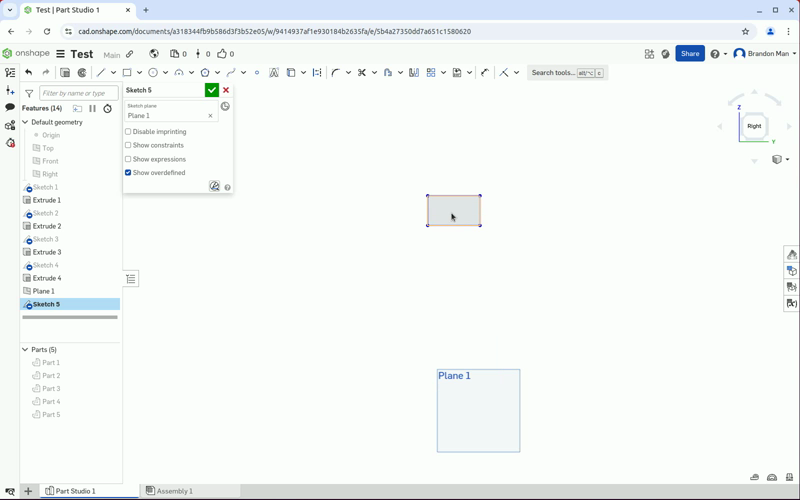
scroll(6)
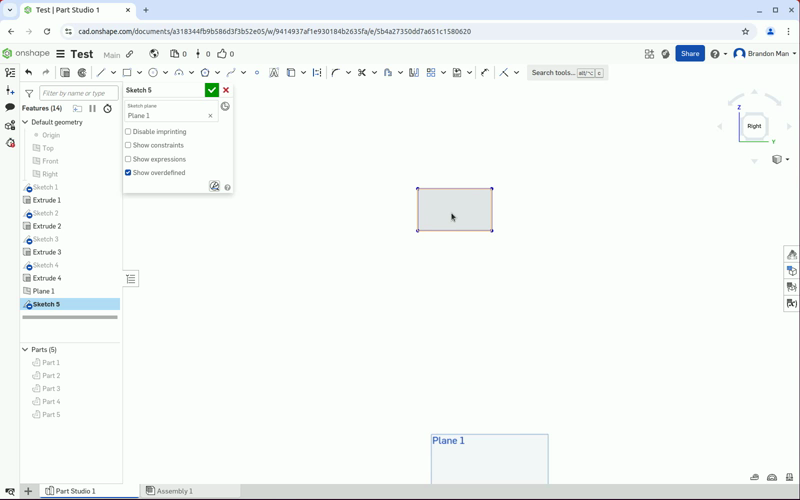
scroll(6)
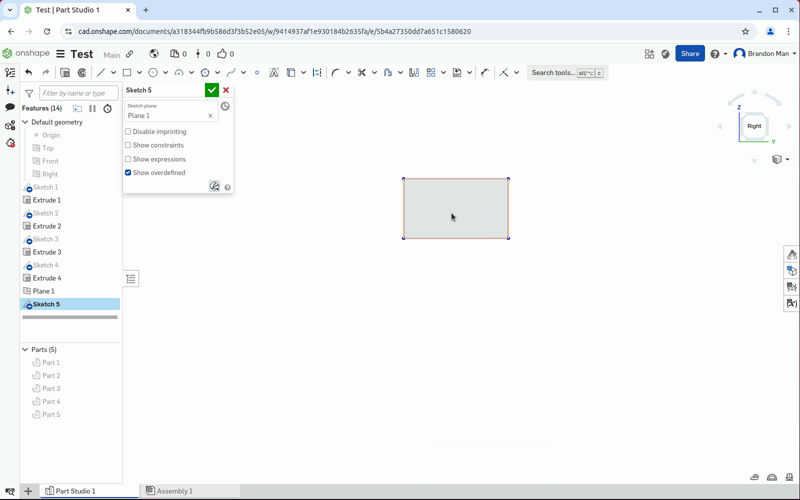
scroll(6)
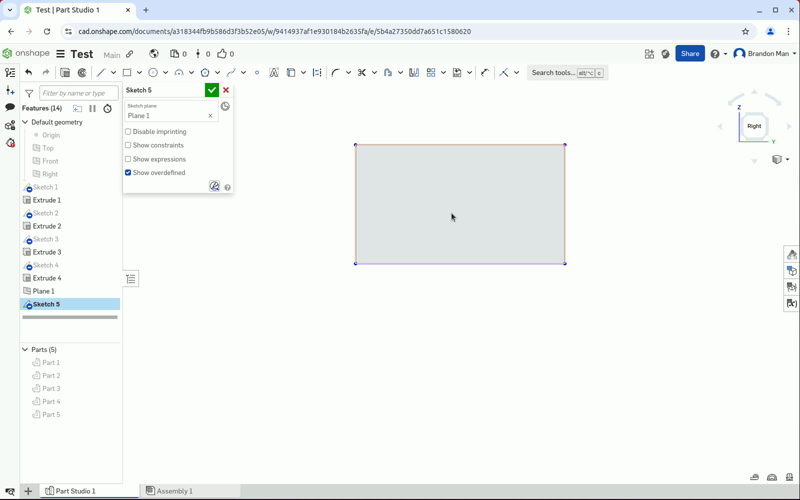
click(451, 212)
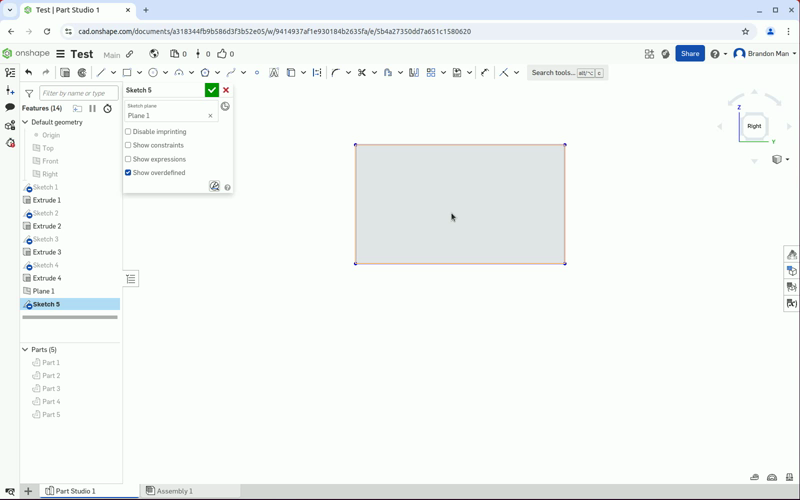
scroll(-6)
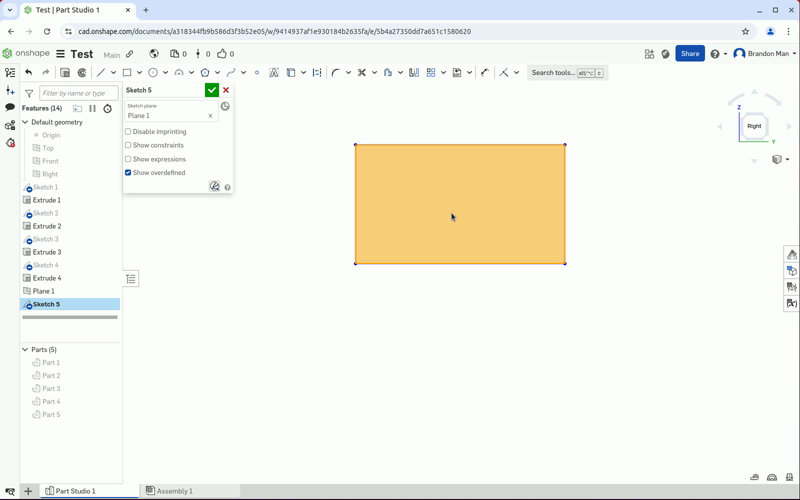
scroll(-6)
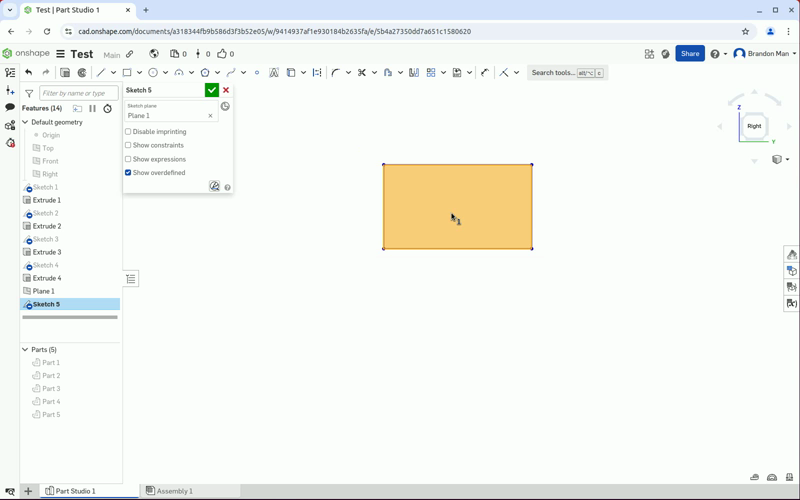
scroll(-6)
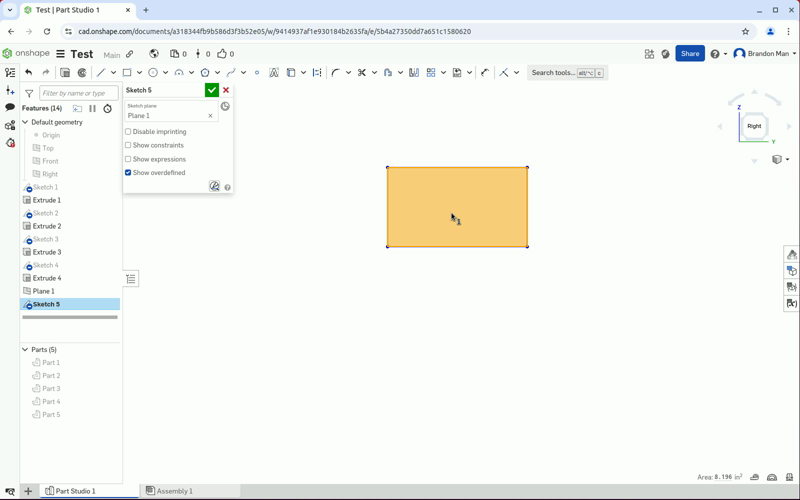
scroll(-6)
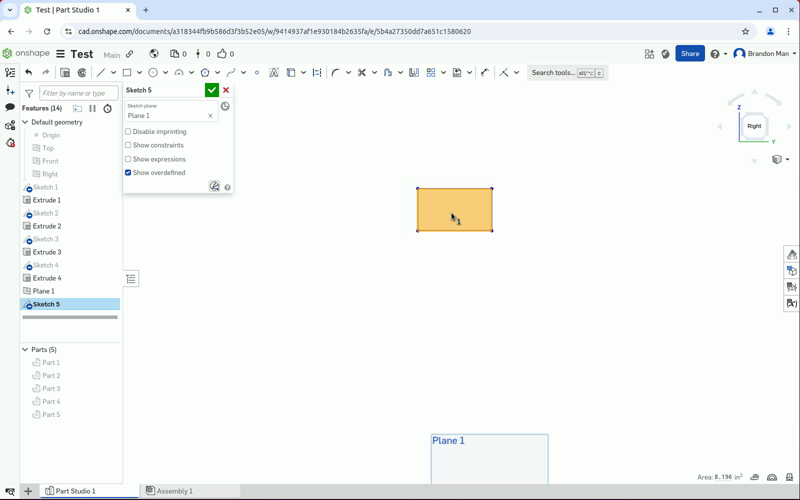
scroll(-6)
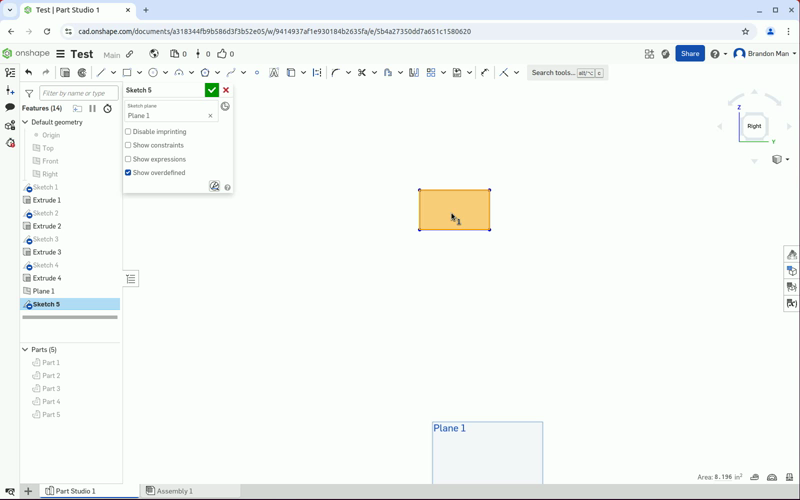
scroll(-6)
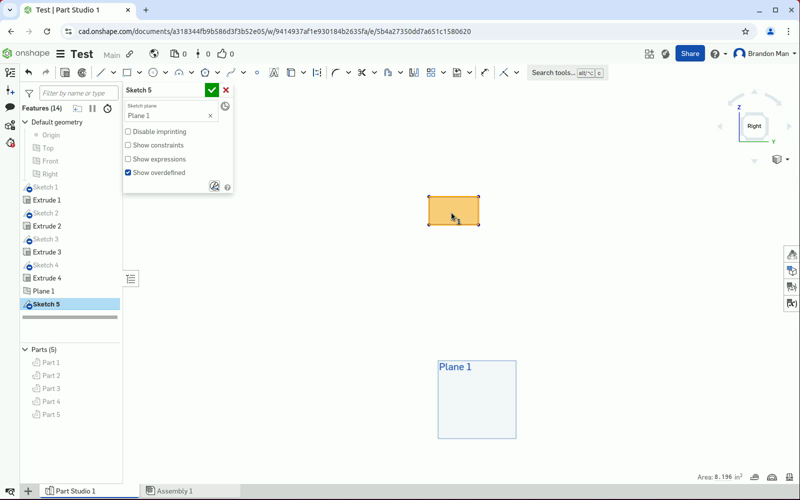
scroll(-6)
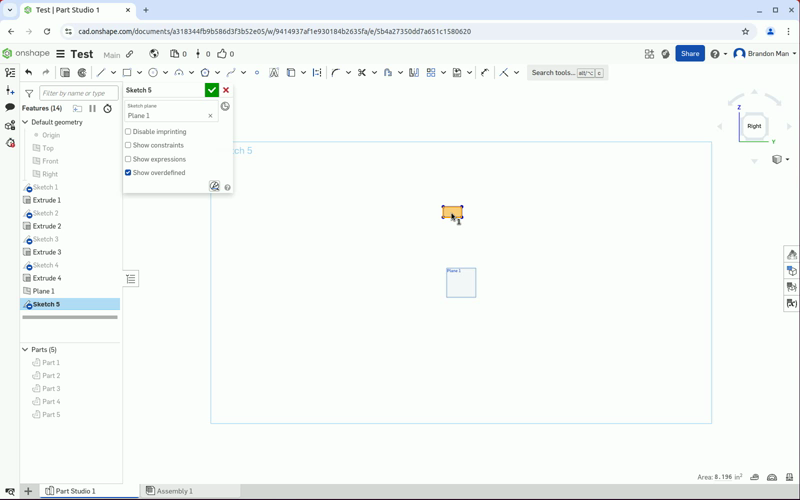
mouse_move(73, 352)
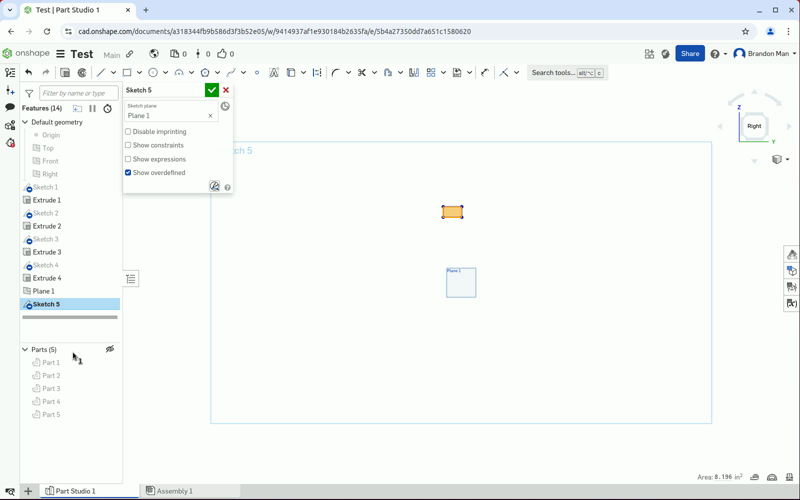
key(shift+y)
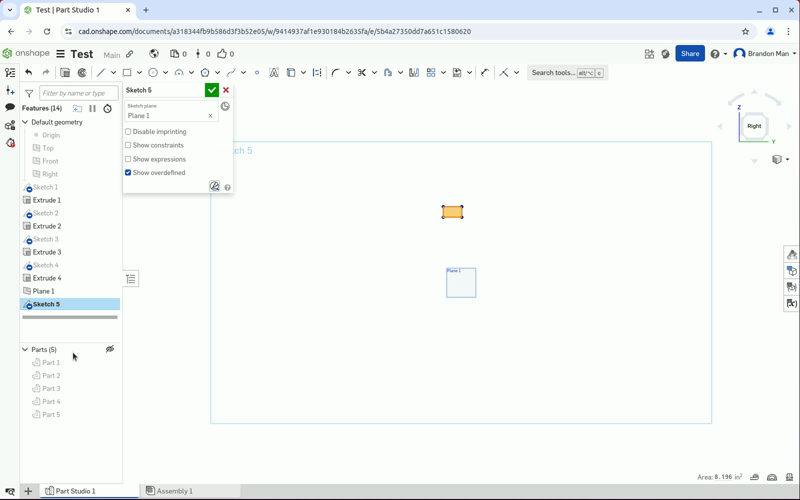
key(shift+e)
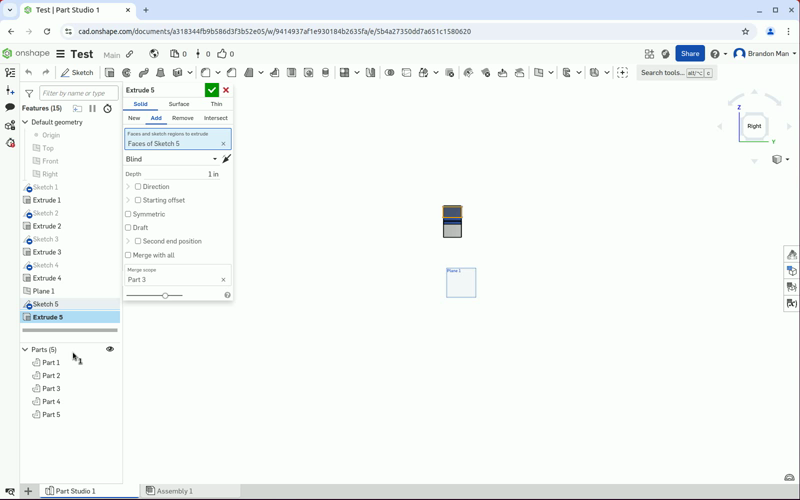
mouse_move(143, 106)
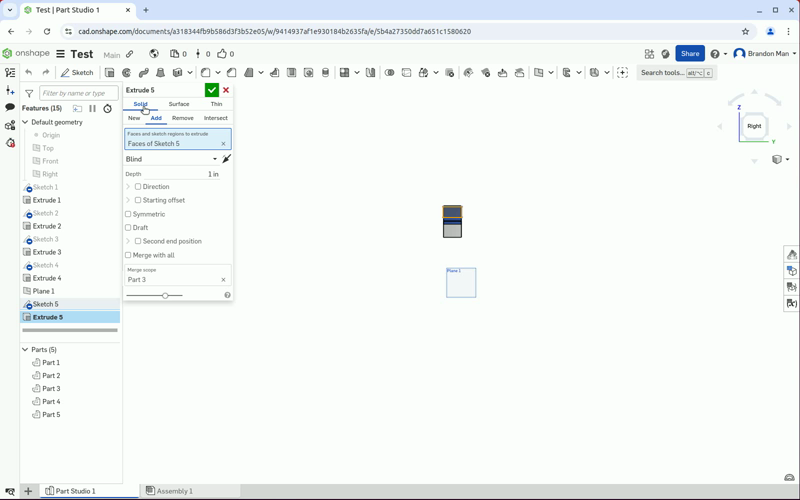
click(143, 106)
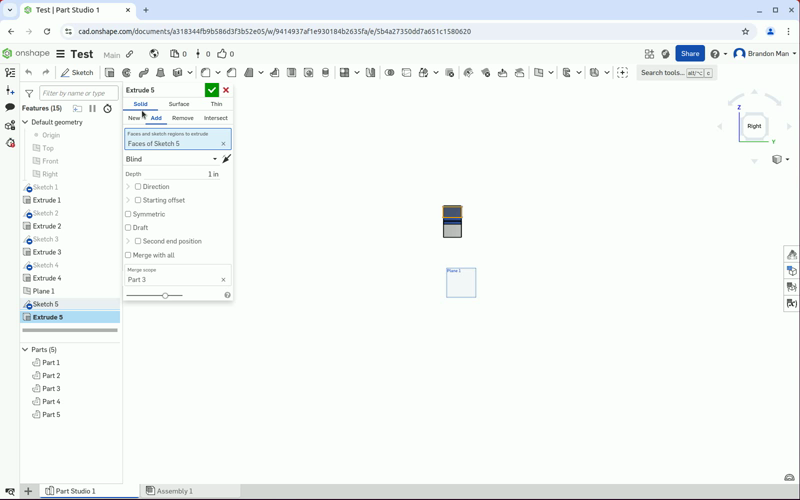
mouse_move(137, 120)
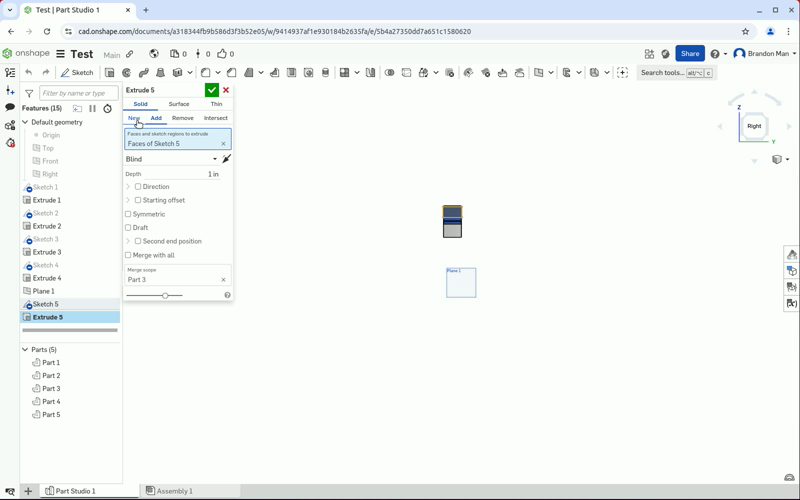
click(137, 120)
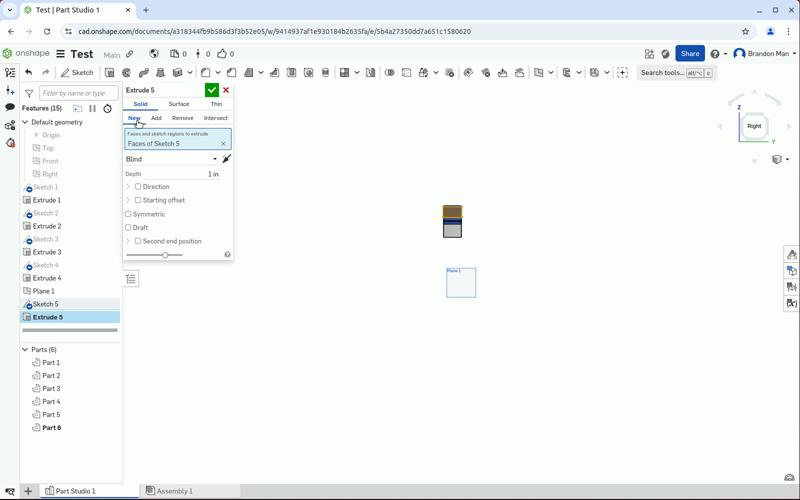
key(tab, 4)
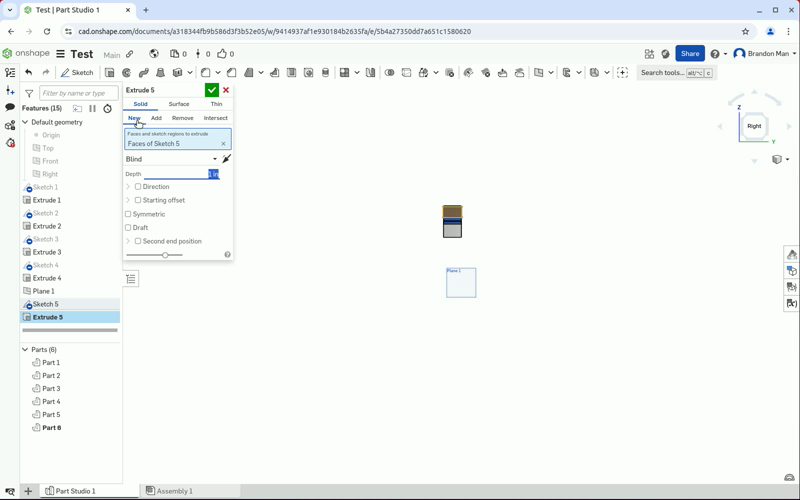
text(1.204)
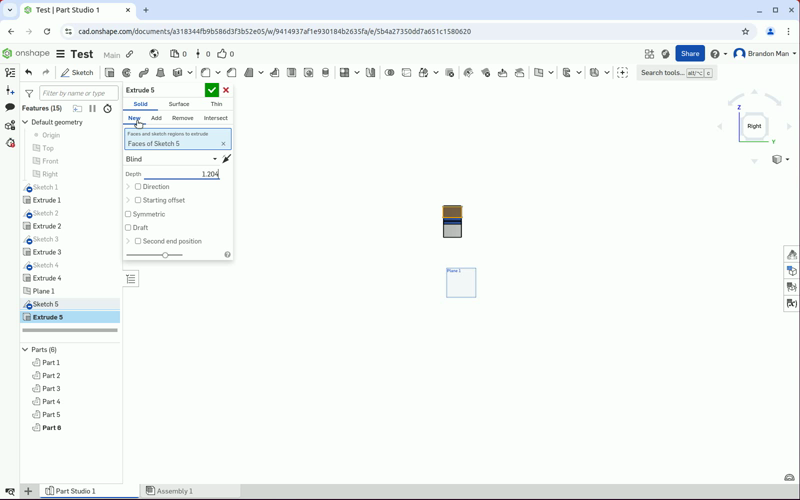
key(enter)
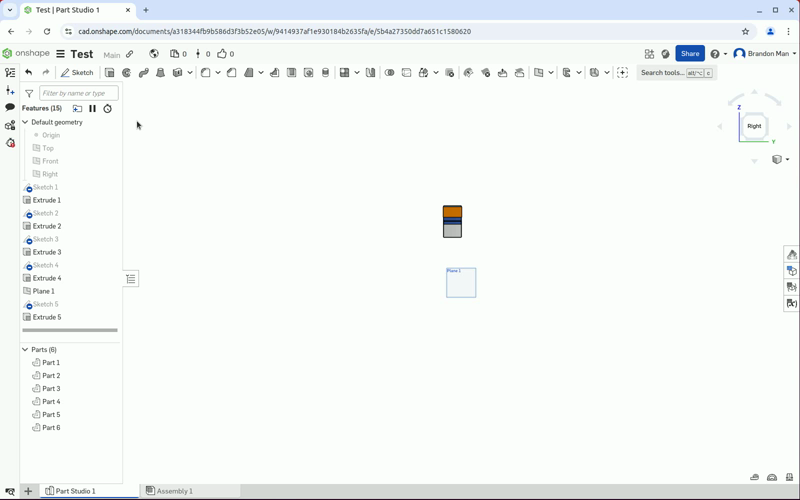
key(shift+h)
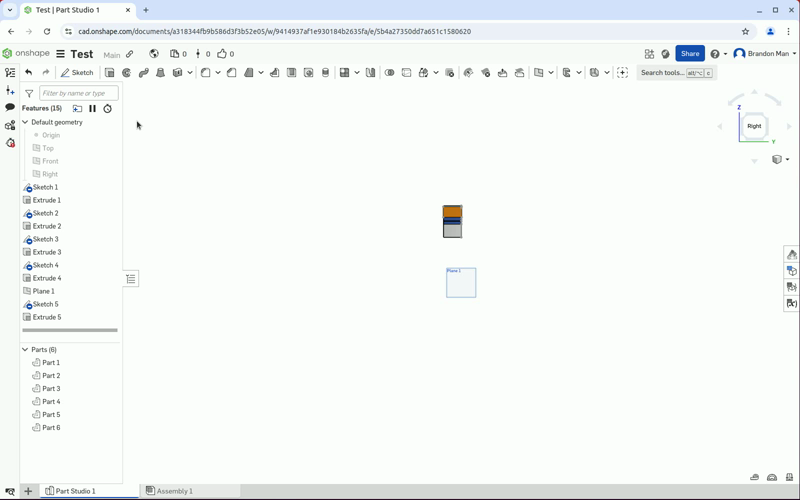
key(shift+h)
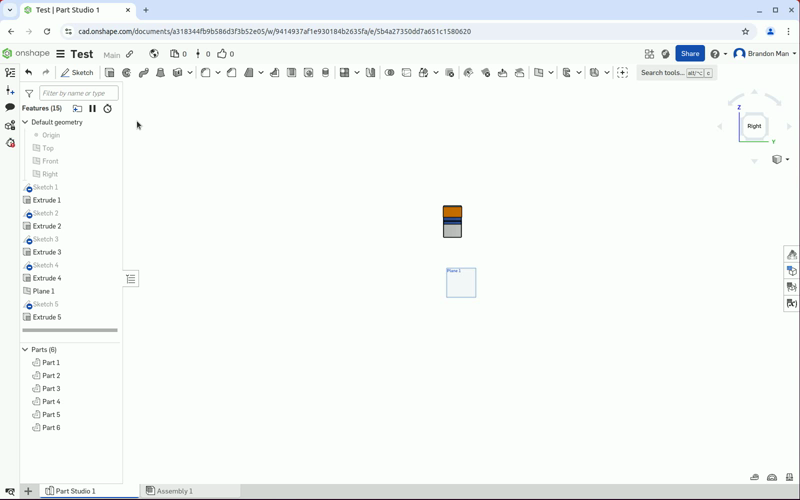
mouse_move(73, 189)
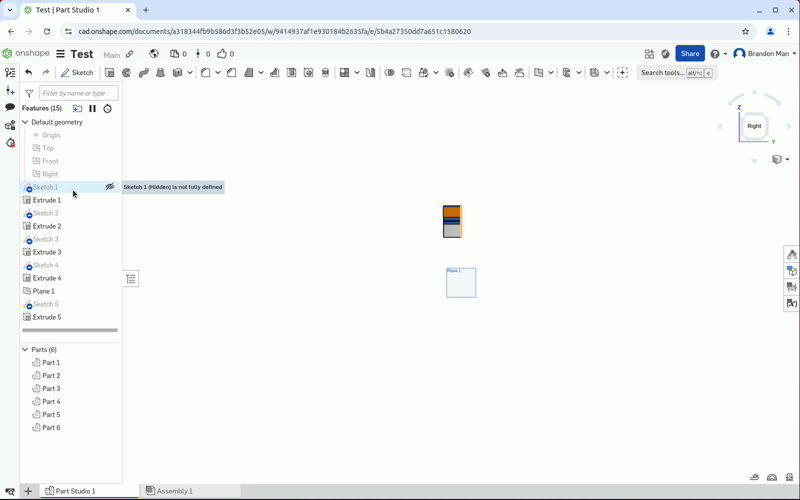
click(73, 189)
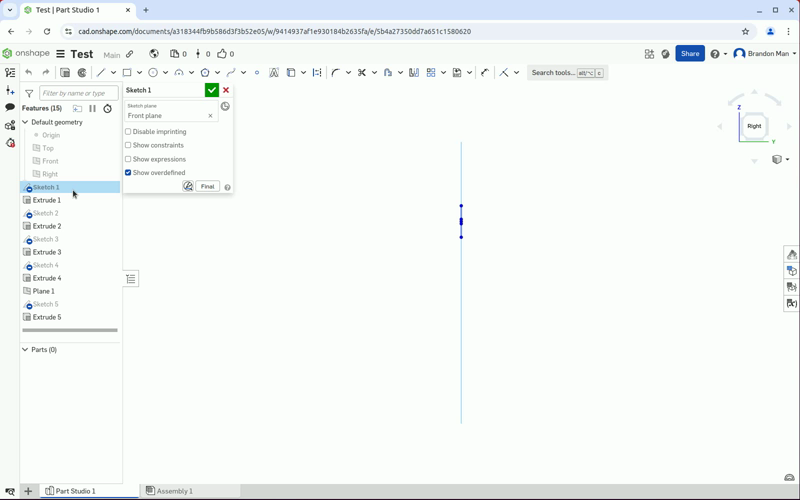
mouse_move(229, 92)
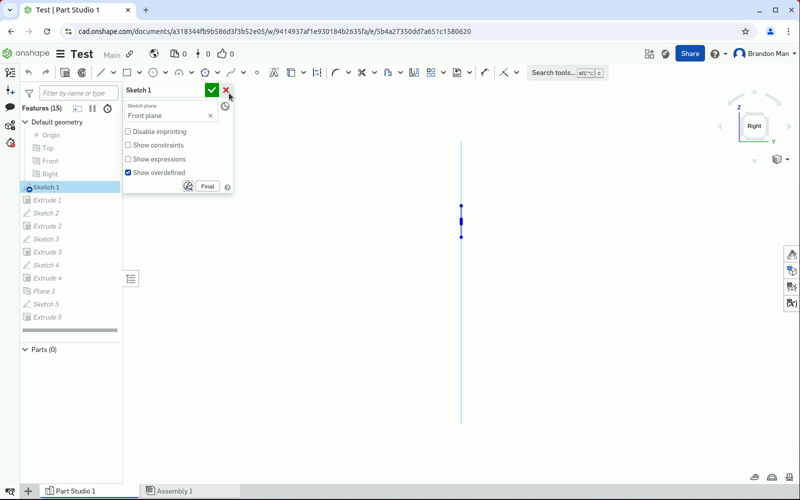
click(229, 92)
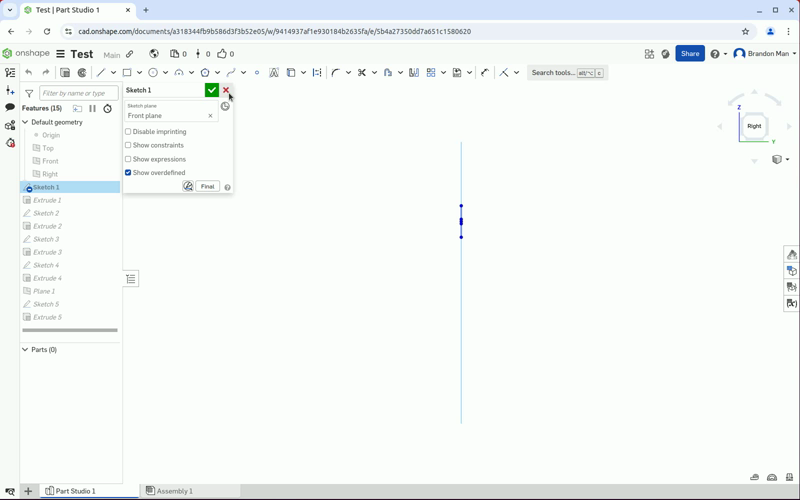
key(shift+s)
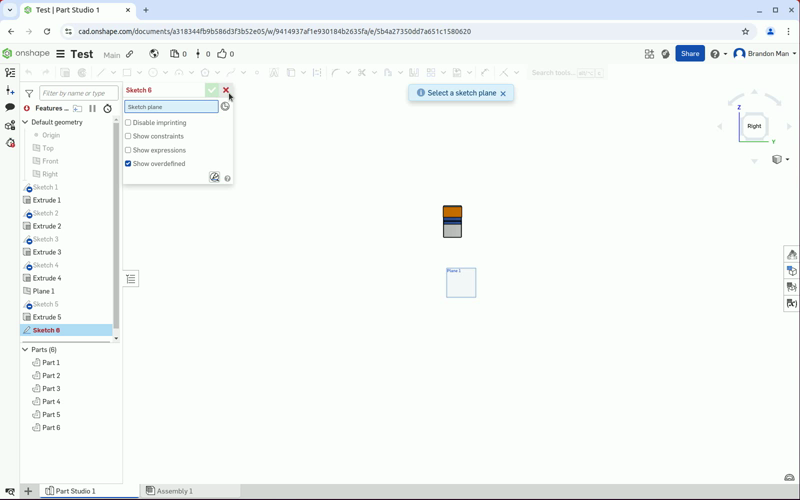
mouse_move(69, 293)
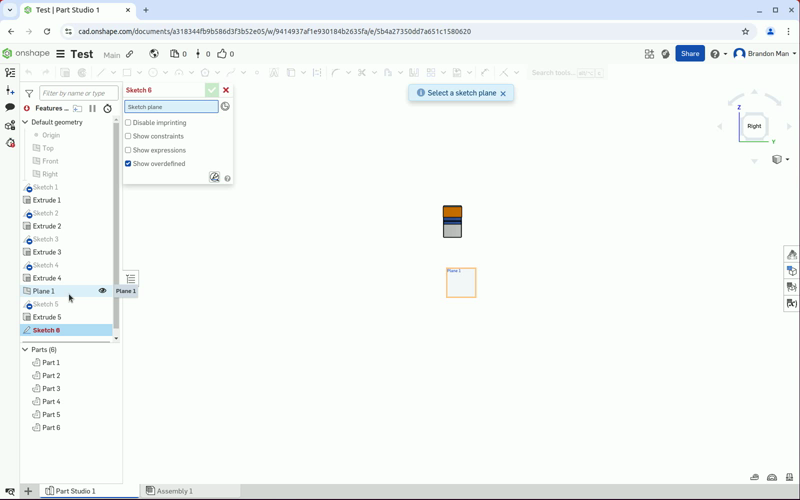
click(69, 293)
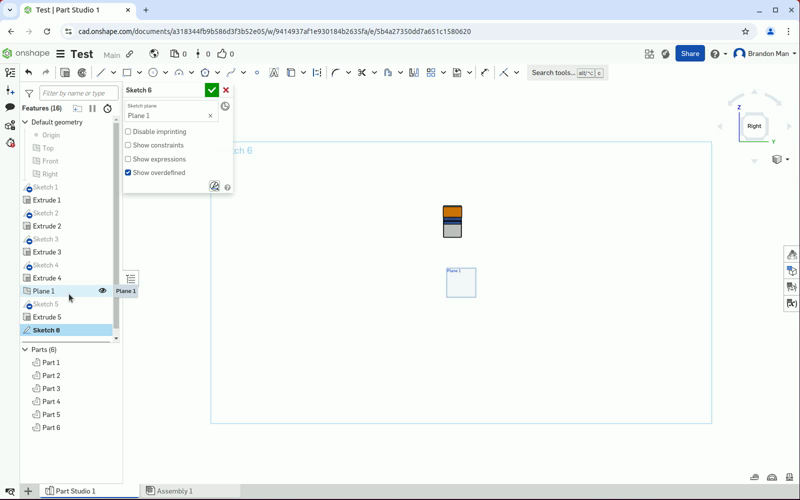
mouse_move(73, 352)
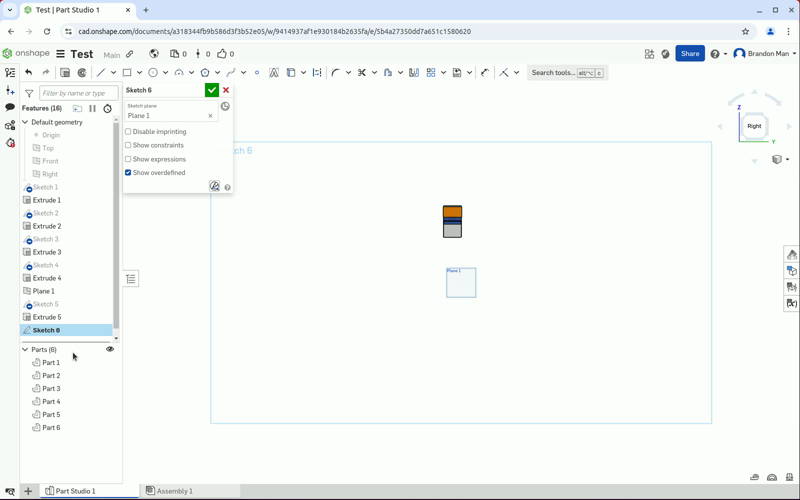
key(y)
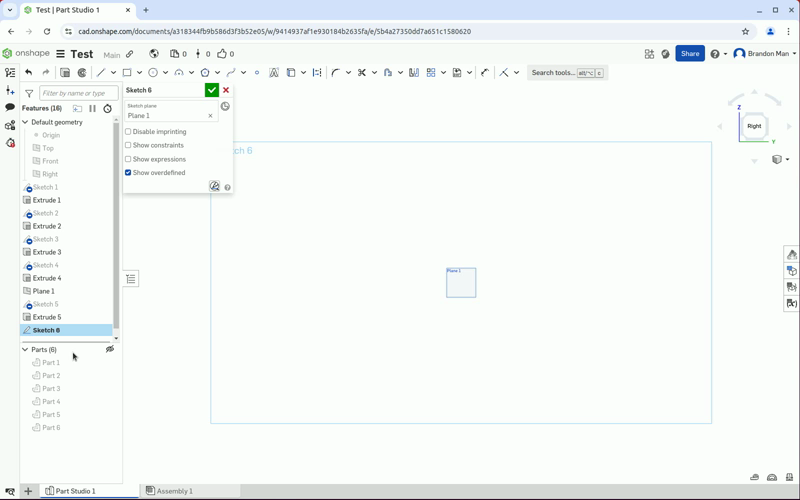
key(l)
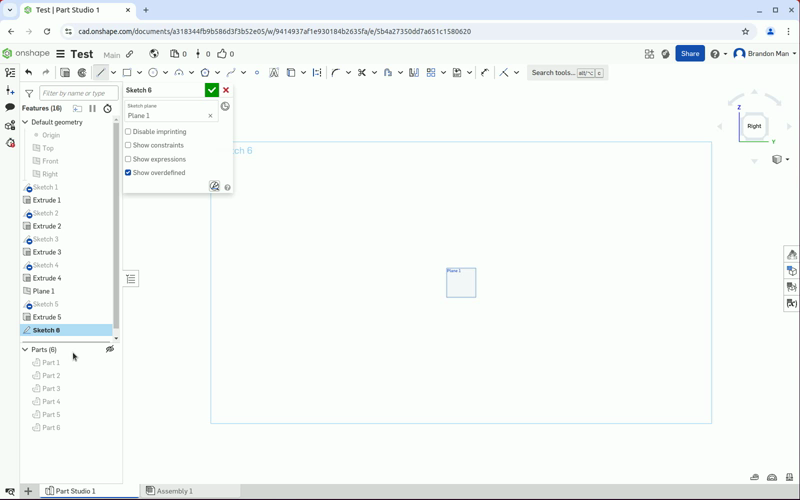
key_down(shift)
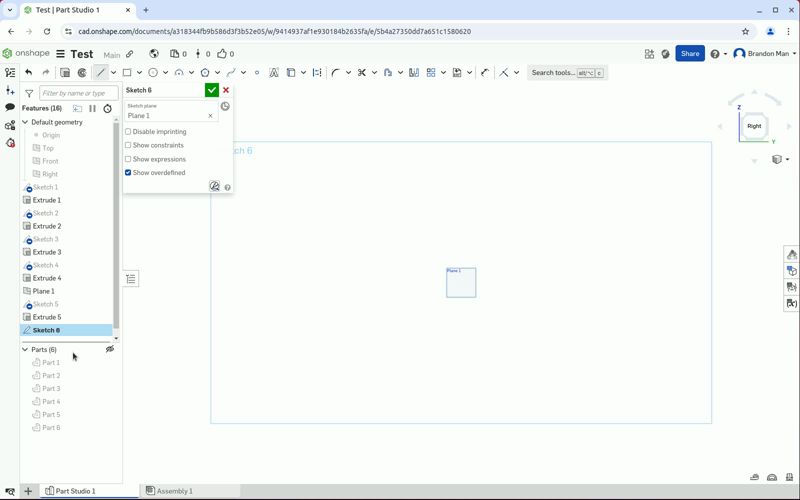
mouse_move(443, 237)
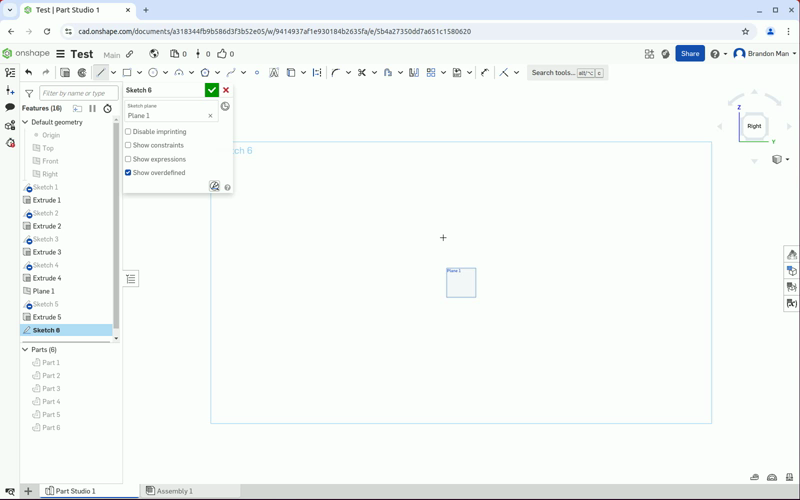
click(443, 237)
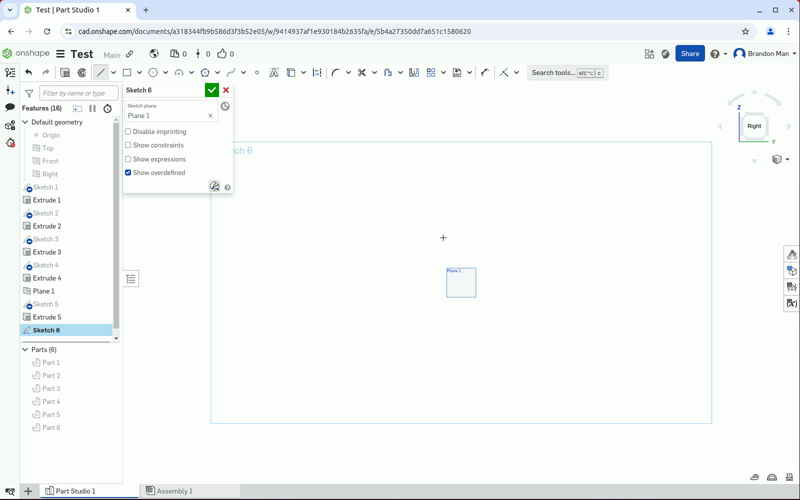
key_up(shift)
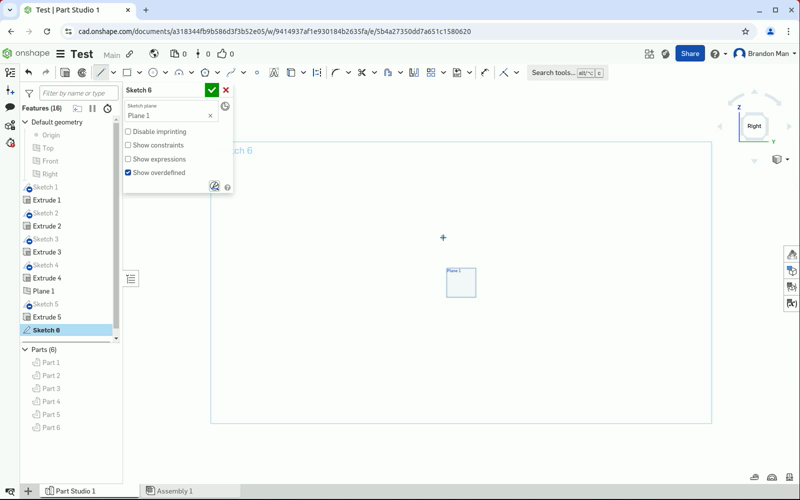
key_down(shift)
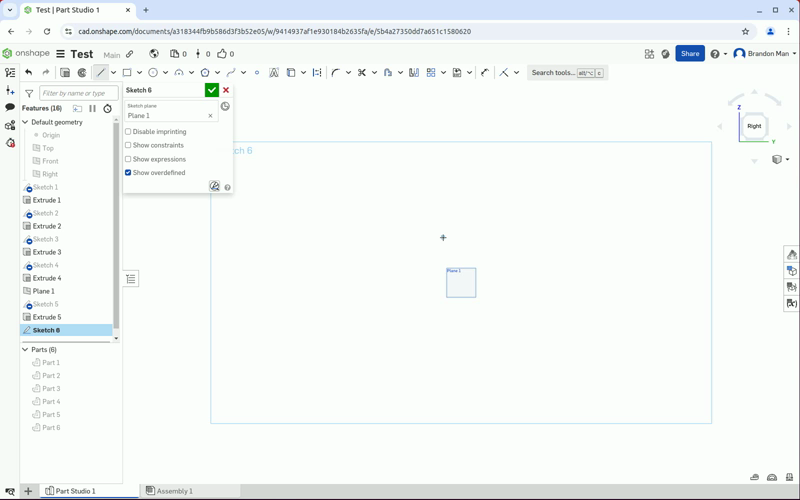
mouse_move(473, 237)
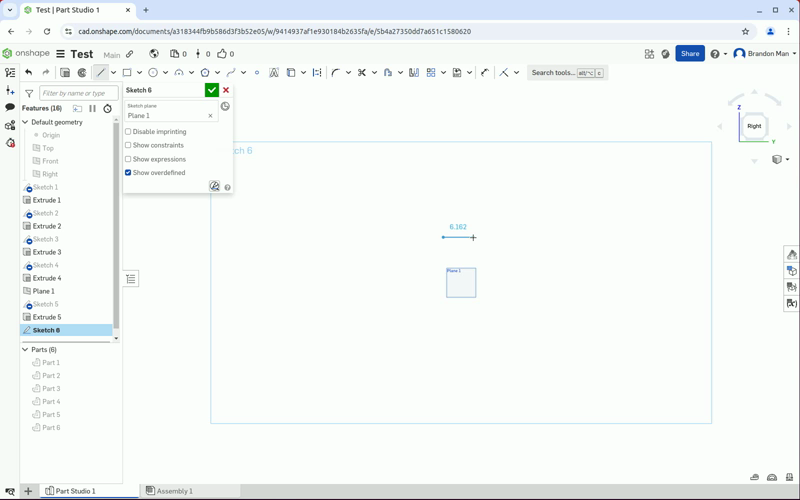
mouse_move(461, 237)
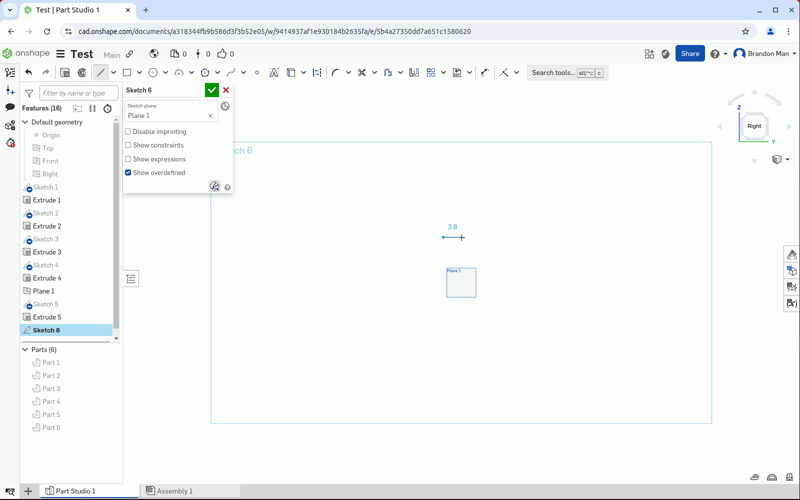
click(461, 237)
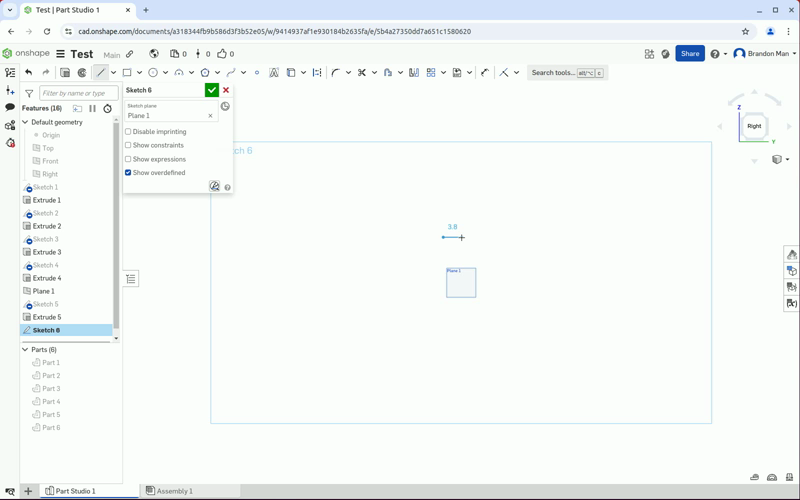
key_up(shift)
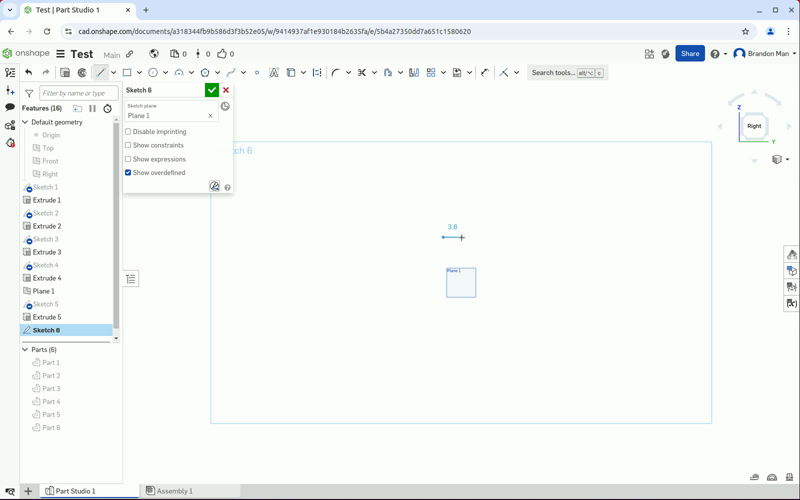
key_down(shift)
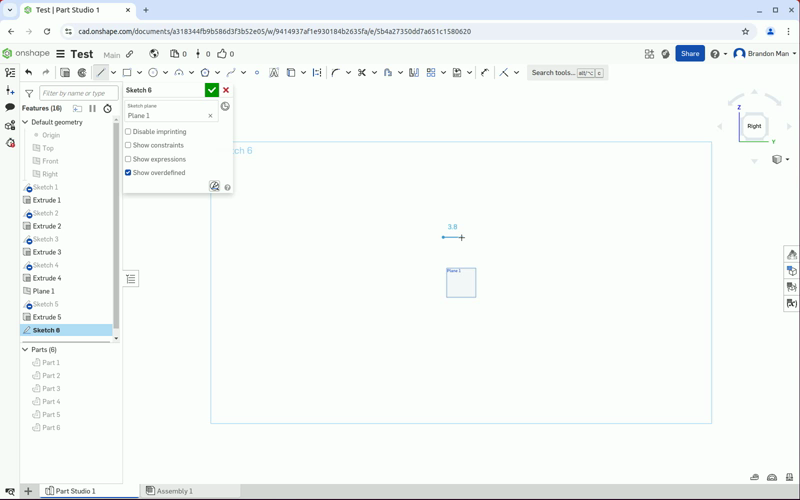
mouse_move(491, 237)
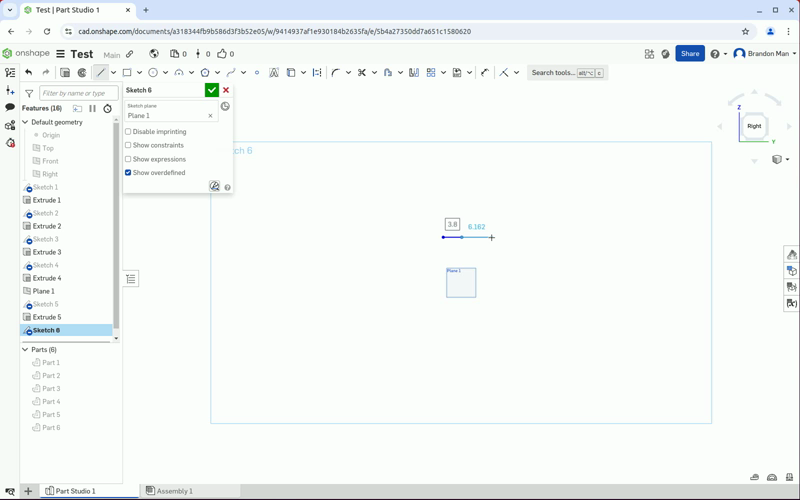
mouse_move(461, 226)
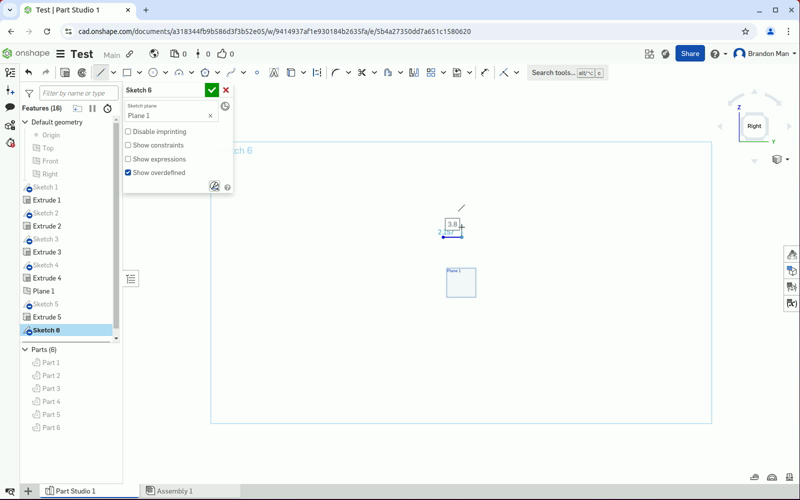
click(461, 226)
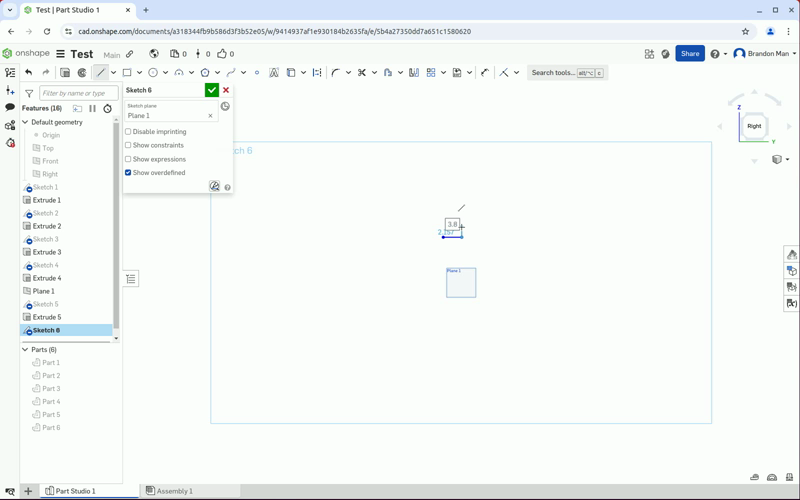
key_up(shift)
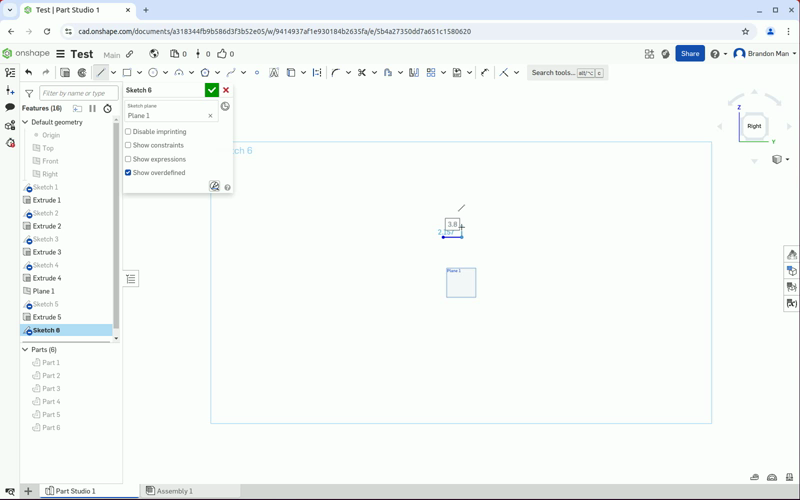
key_down(shift)
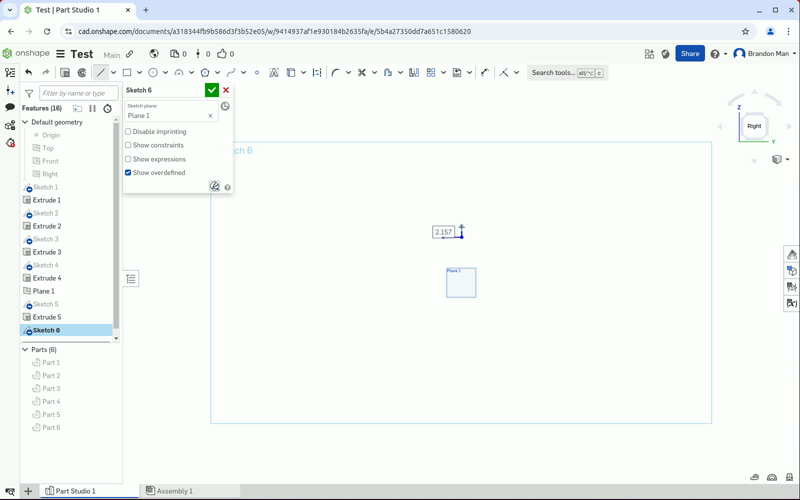
mouse_move(491, 226)
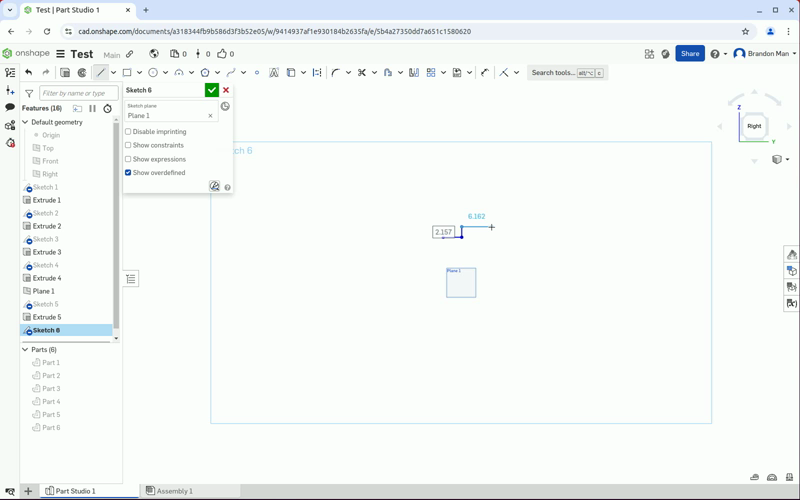
mouse_move(443, 226)
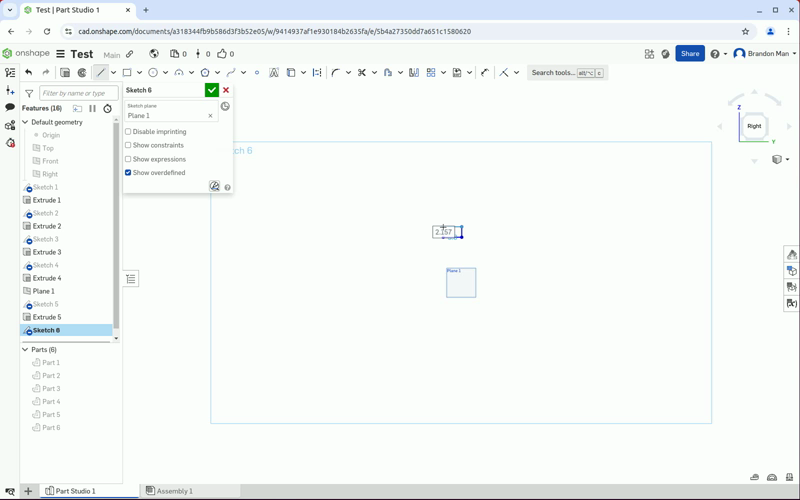
click(443, 226)
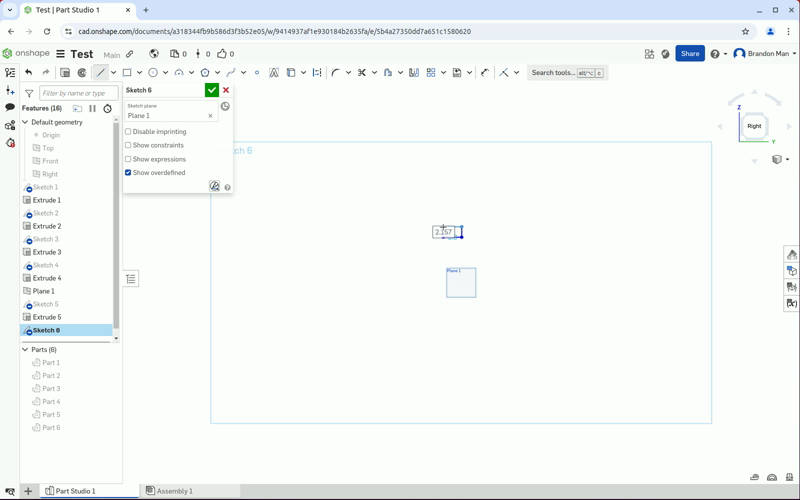
key_up(shift)
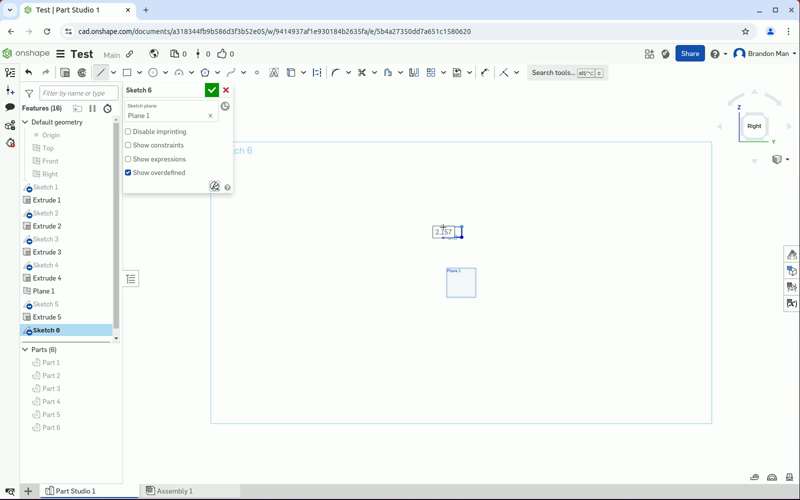
mouse_move(473, 226)
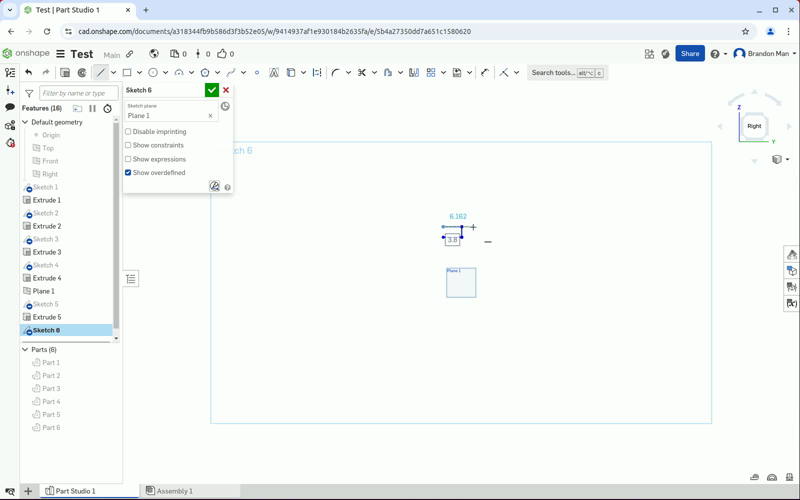
key_down(shift)
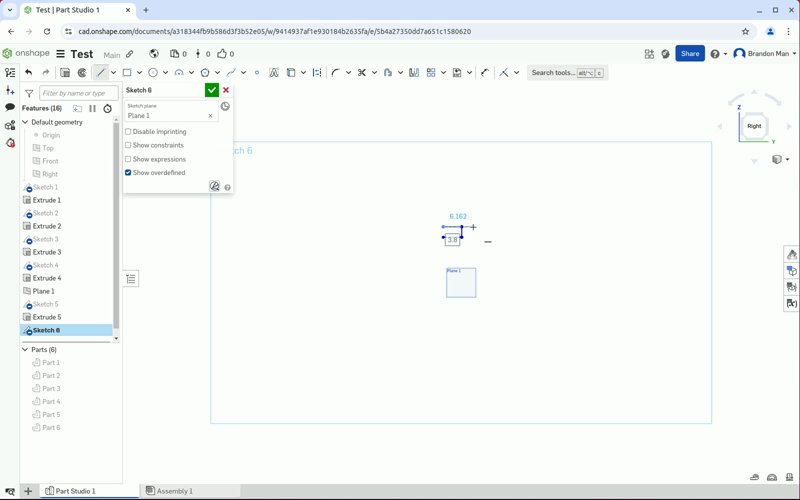
mouse_move(443, 237)
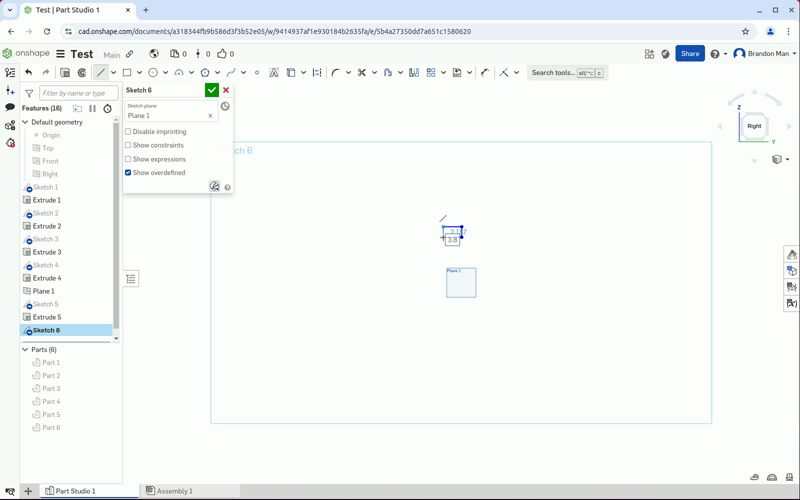
key_up(shift)
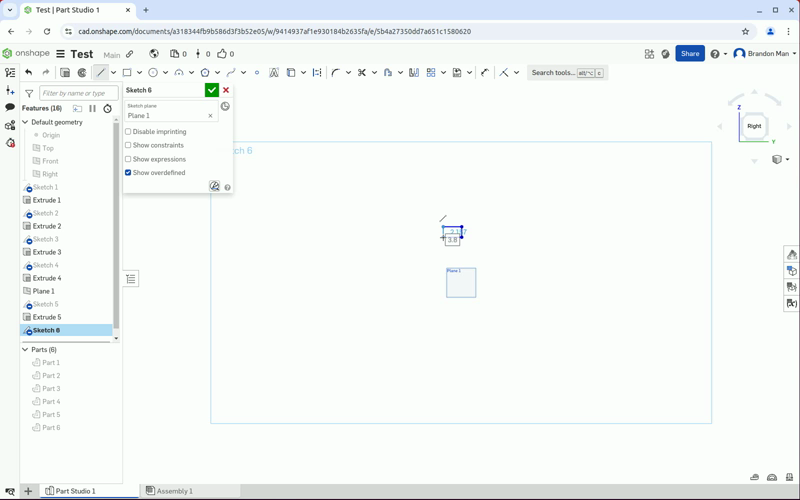
click(443, 237)
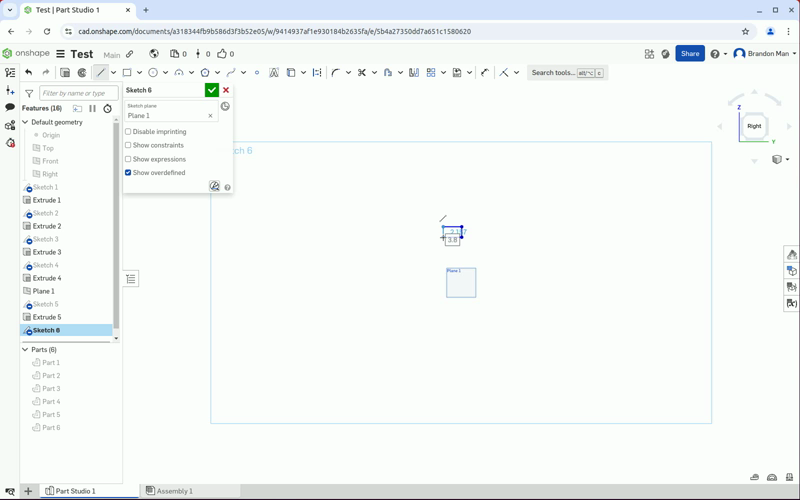
key(esc)
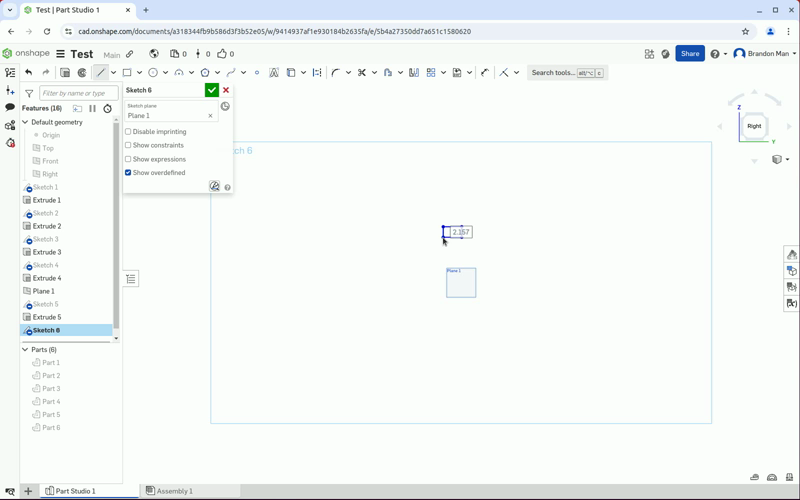
mouse_move(457, 229)
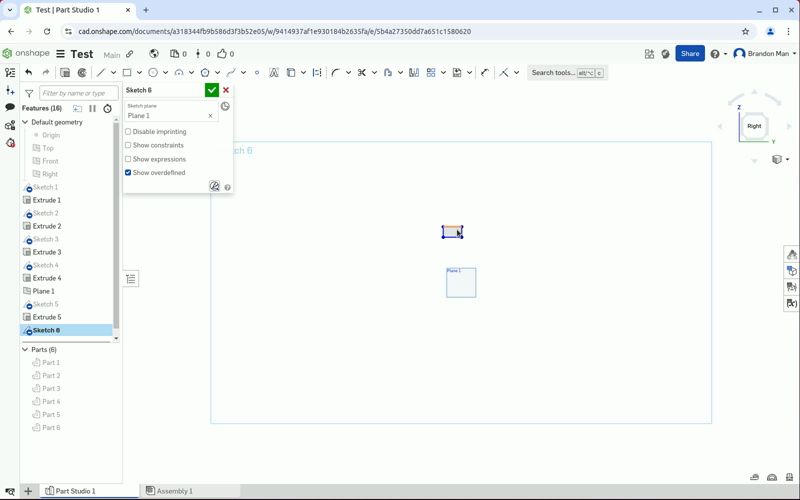
scroll(6)
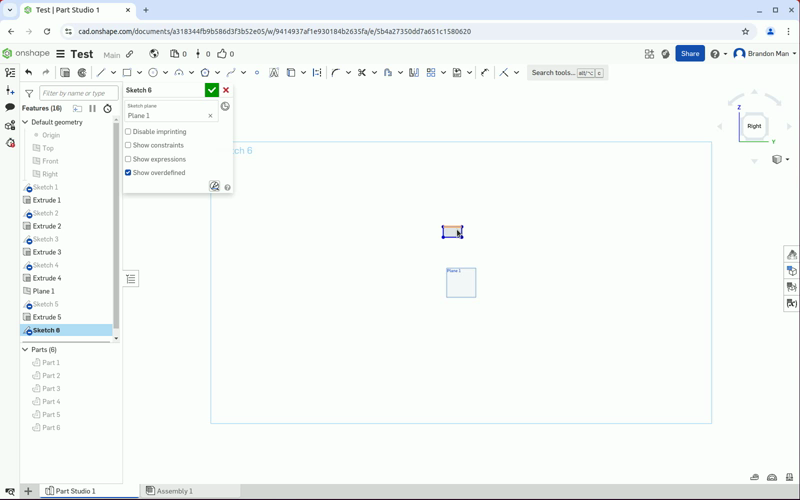
scroll(6)
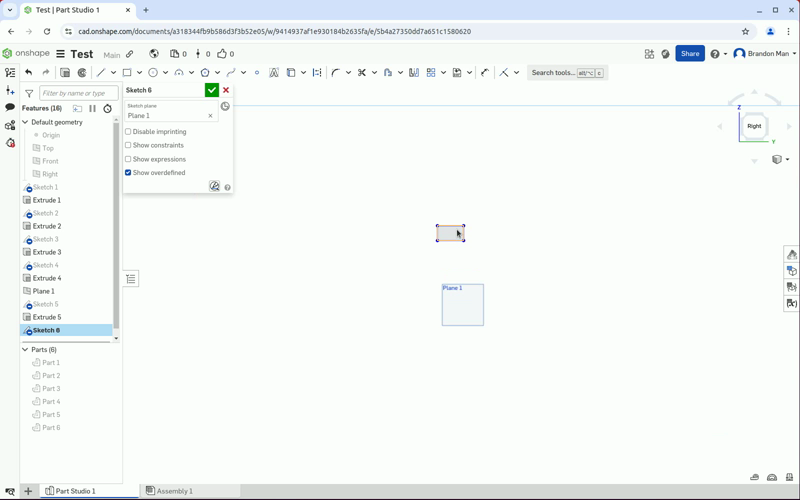
scroll(6)
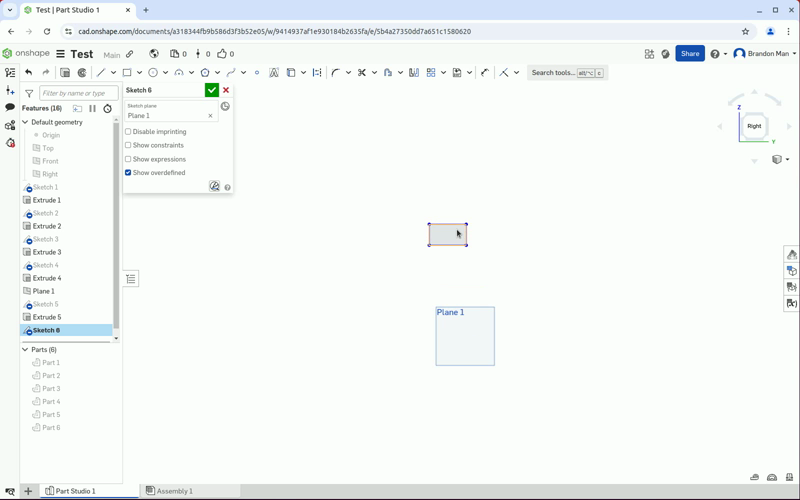
scroll(6)
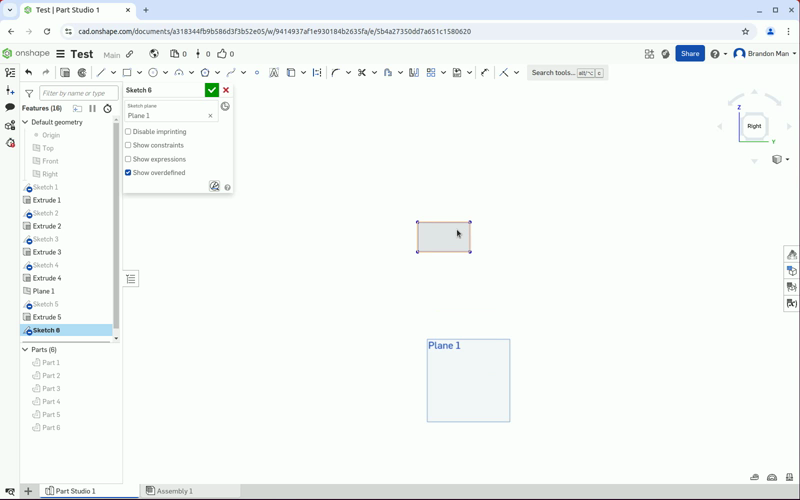
scroll(6)
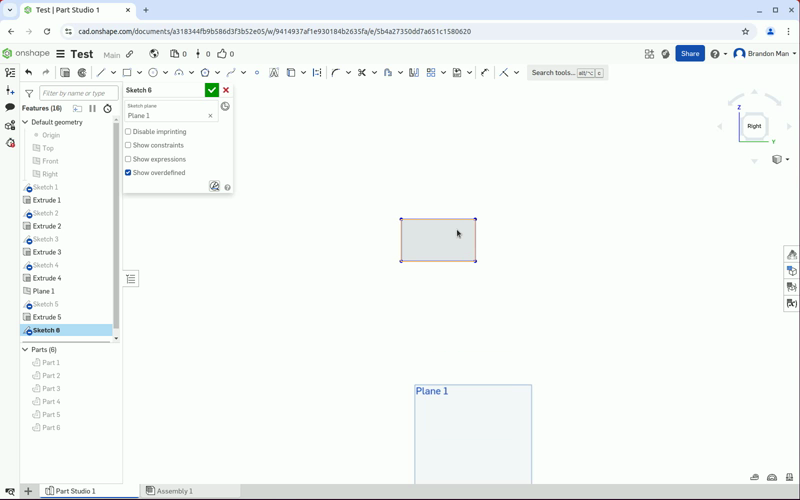
scroll(6)
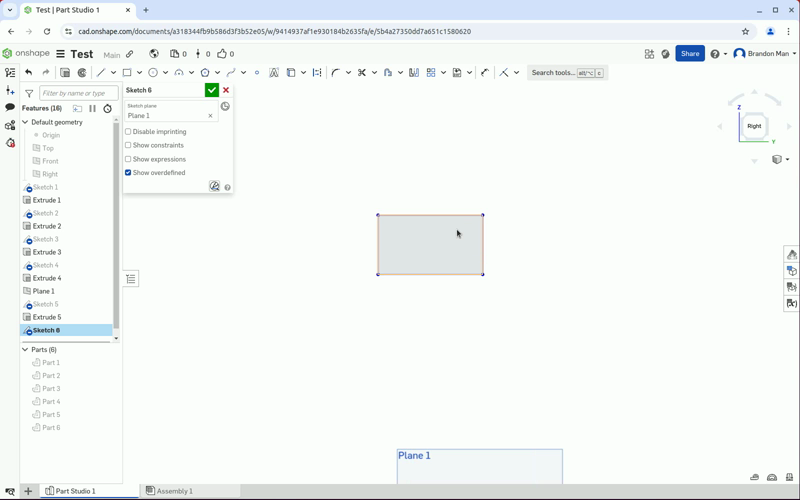
scroll(6)
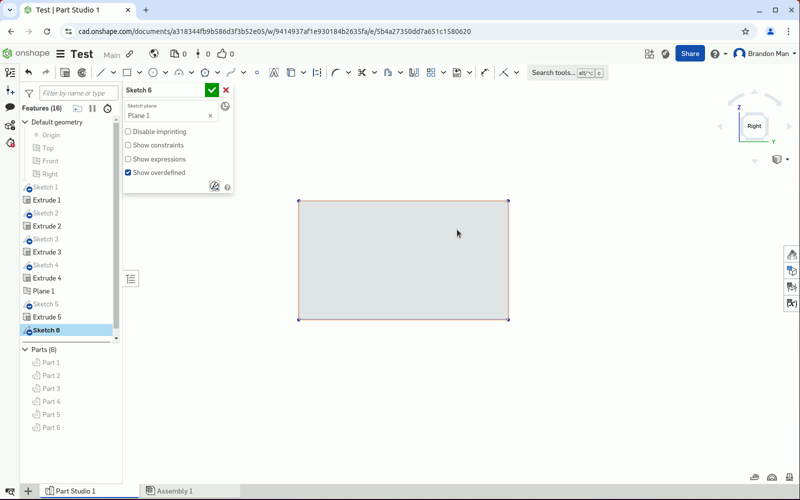
click(457, 229)
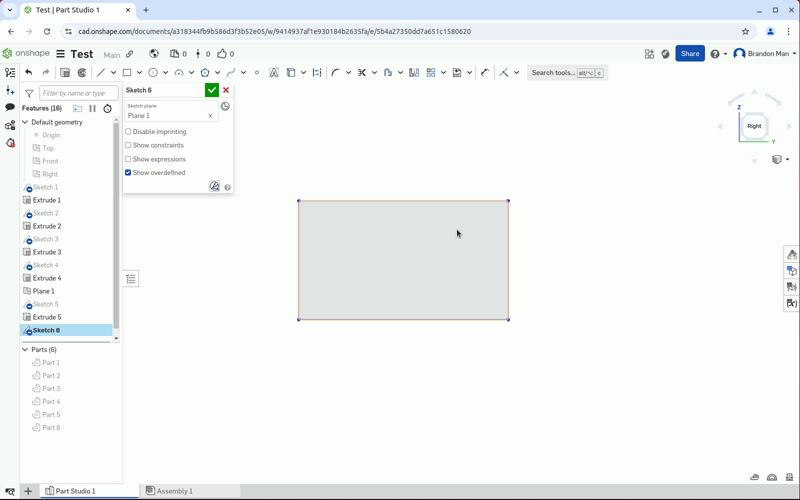
scroll(-6)
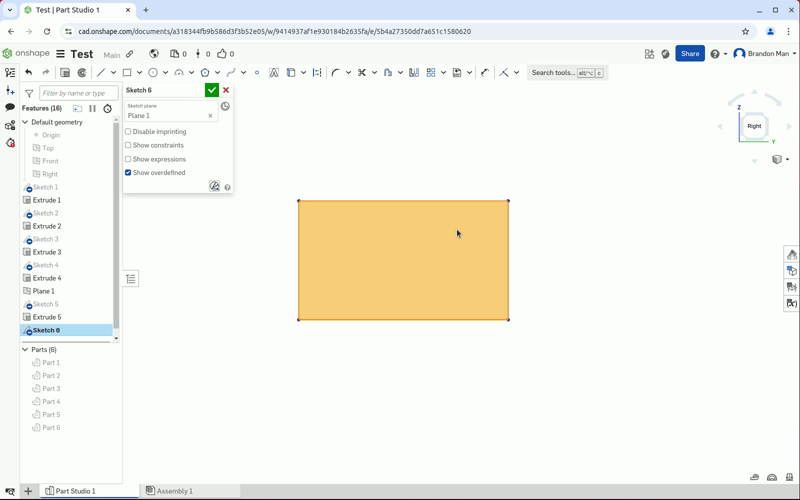
scroll(-6)
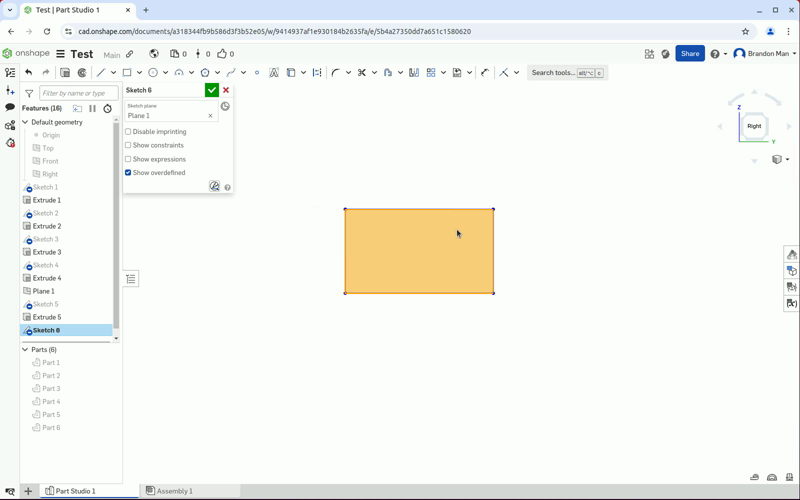
scroll(-6)
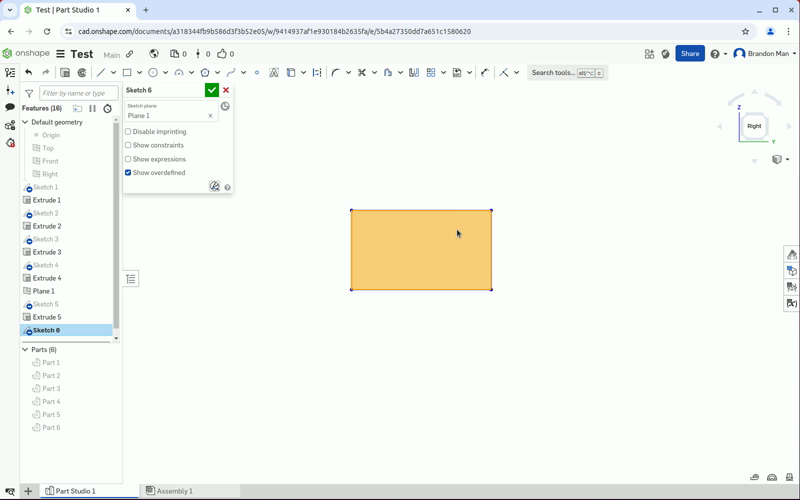
scroll(-6)
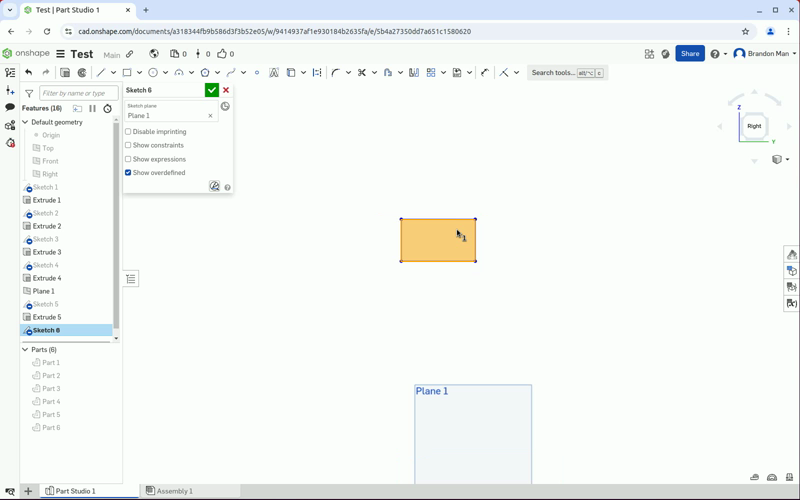
scroll(-6)
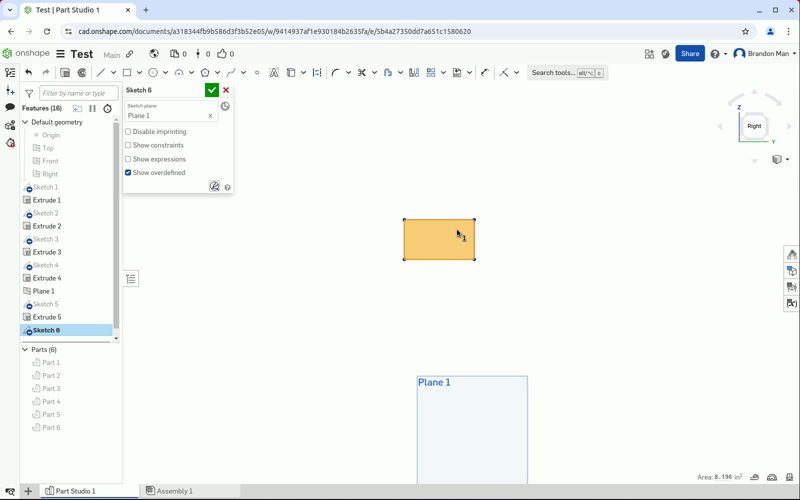
scroll(-6)
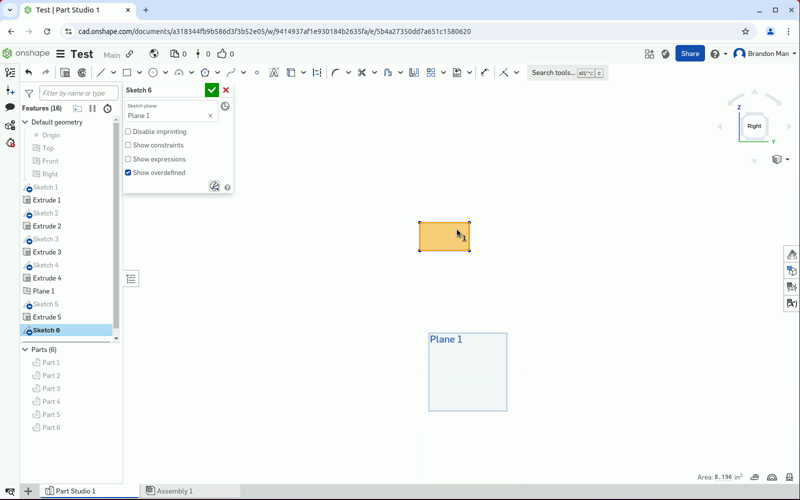
scroll(-6)
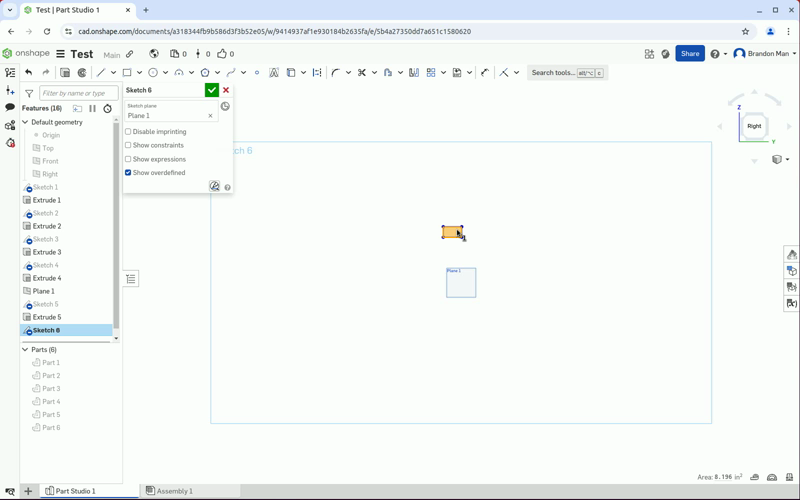
mouse_move(73, 352)
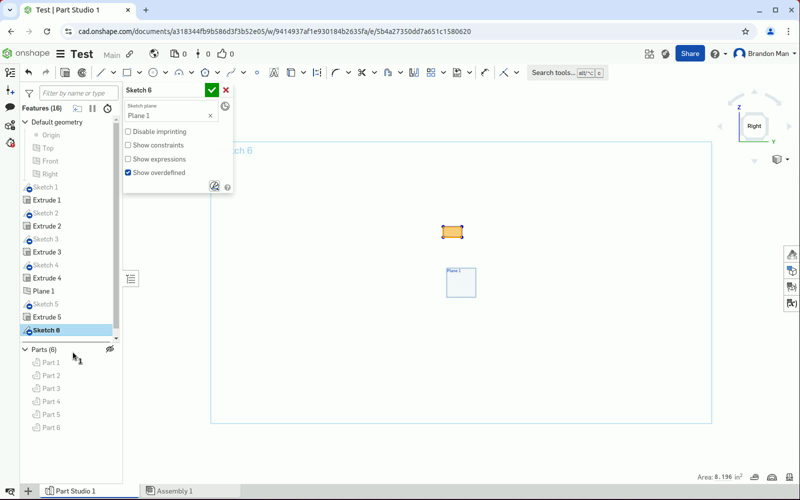
key(shift+y)
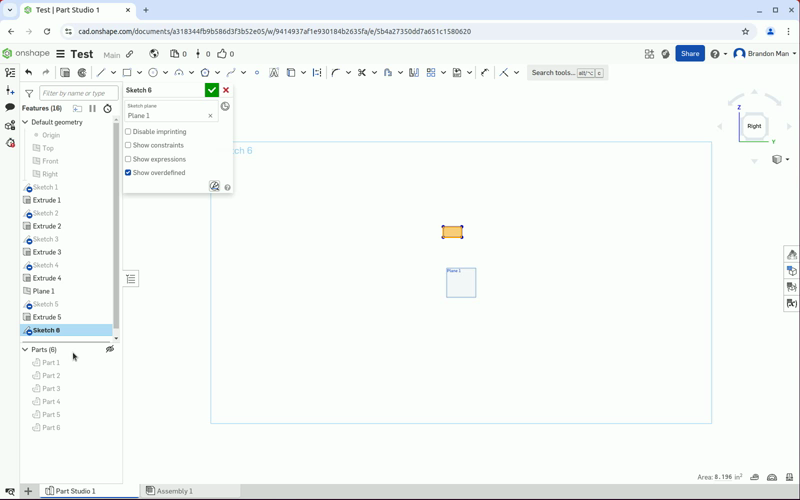
key(shift+e)
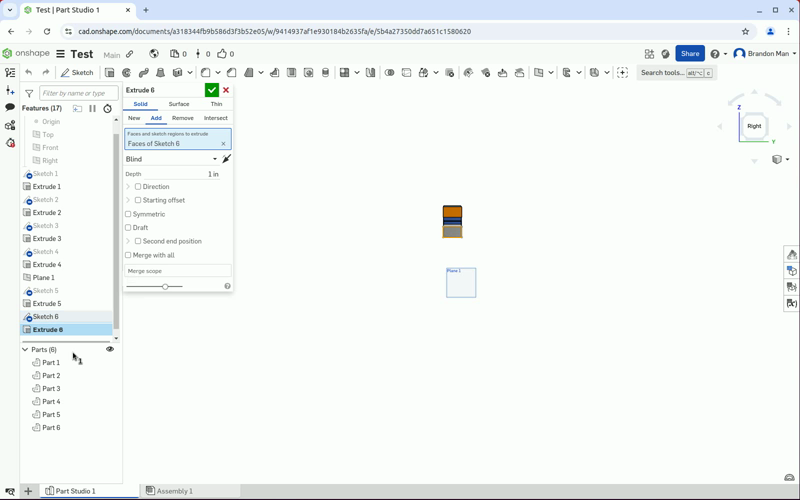
mouse_move(143, 106)
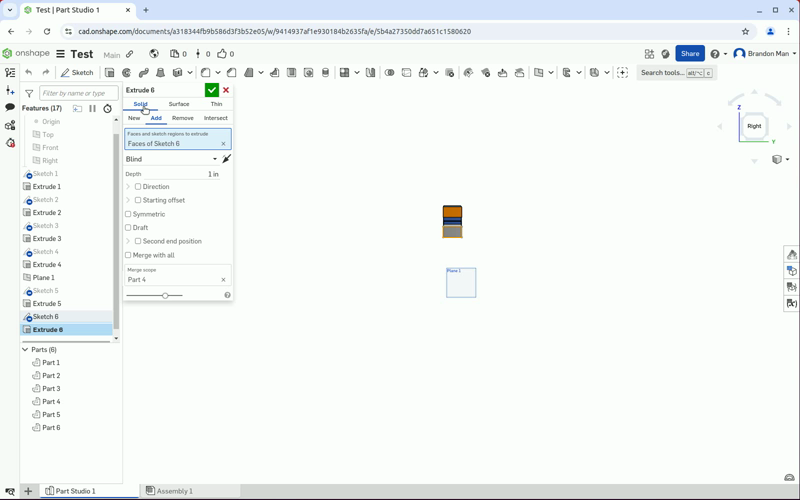
click(143, 106)
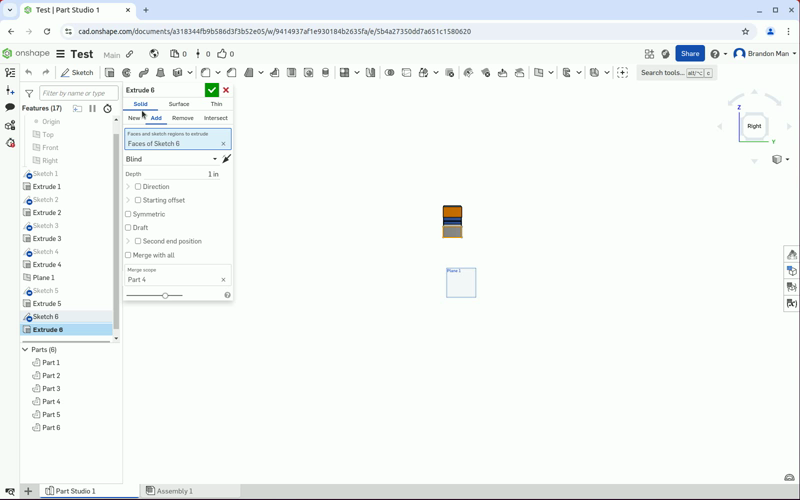
mouse_move(137, 120)
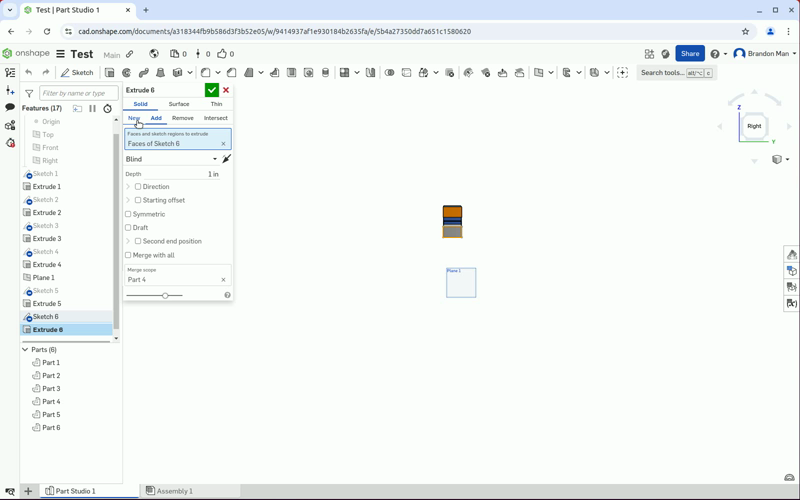
click(137, 120)
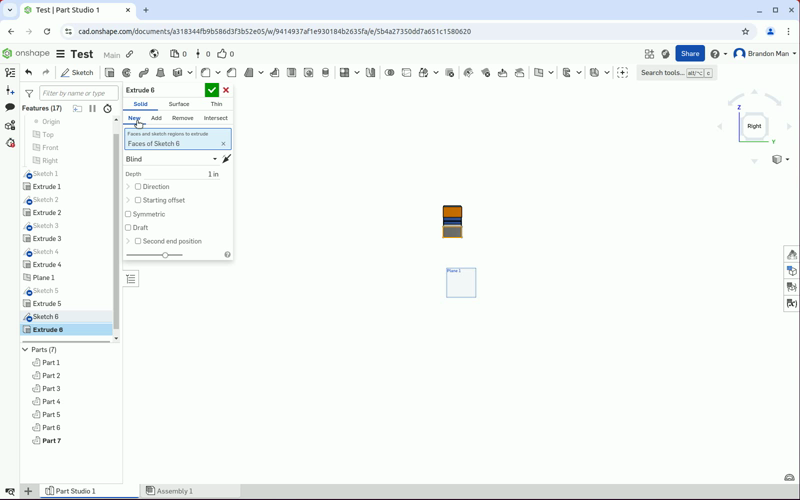
key(tab, 4)
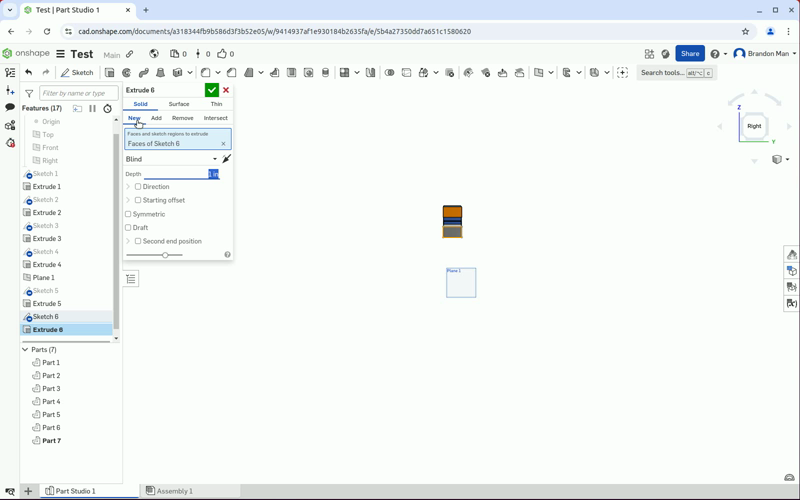
text(1.204)
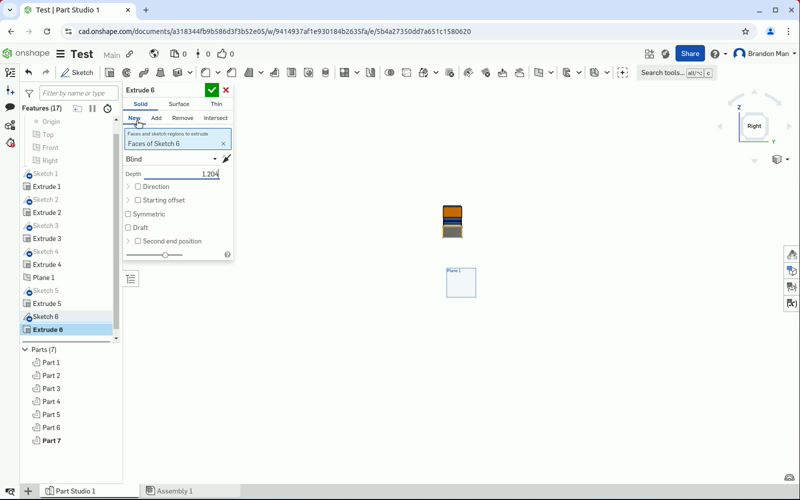
key(enter)
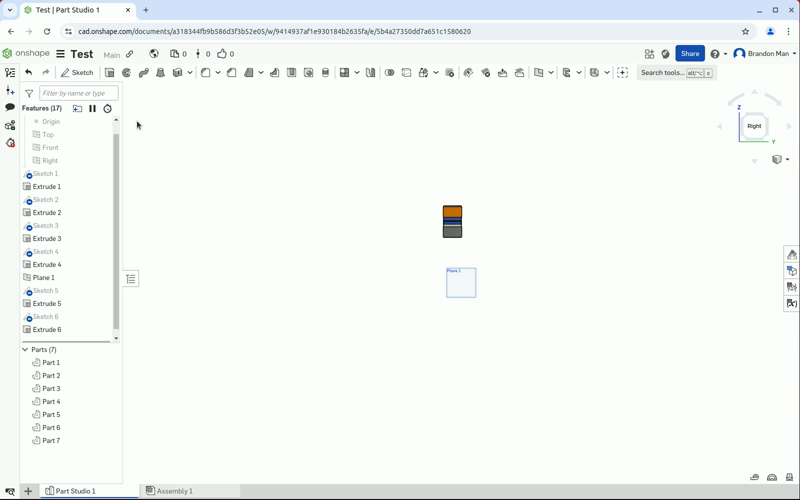
key(shift+h)
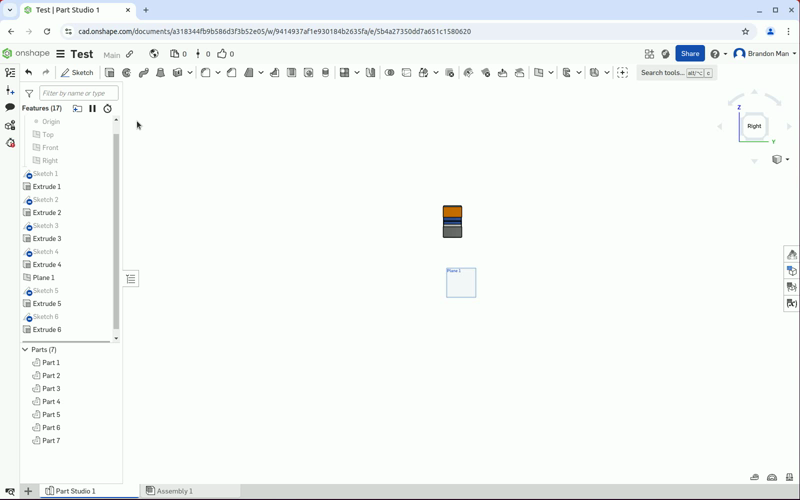
key(shift+h)
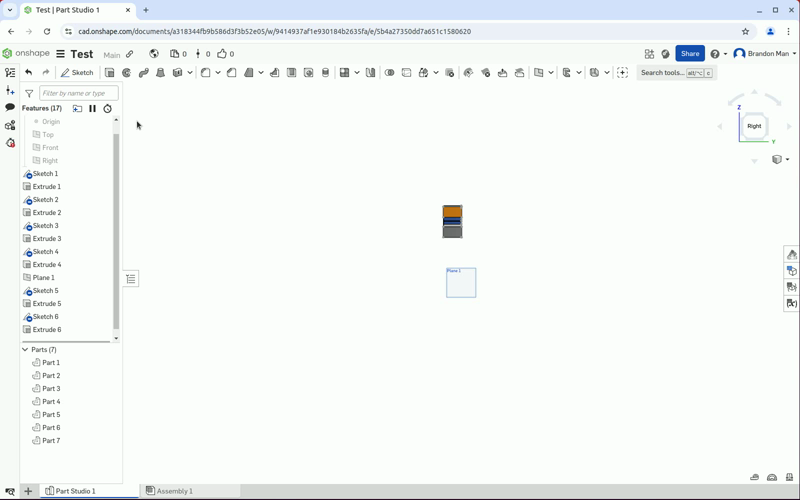
key(shift+7)
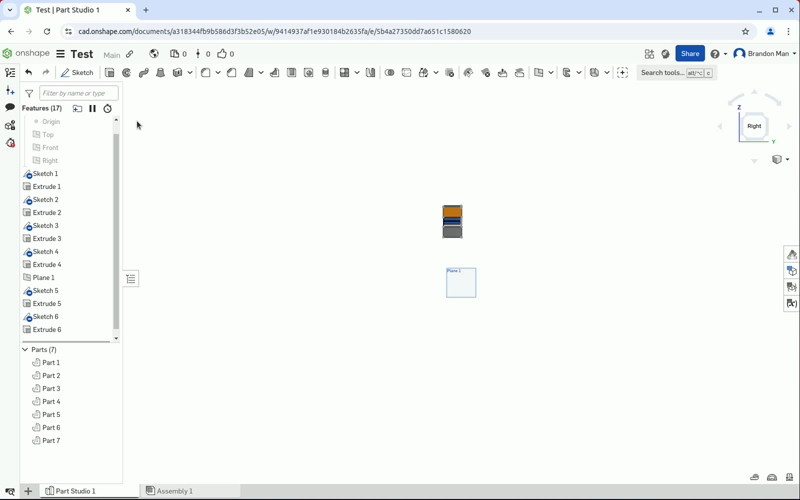
key(right, 2)
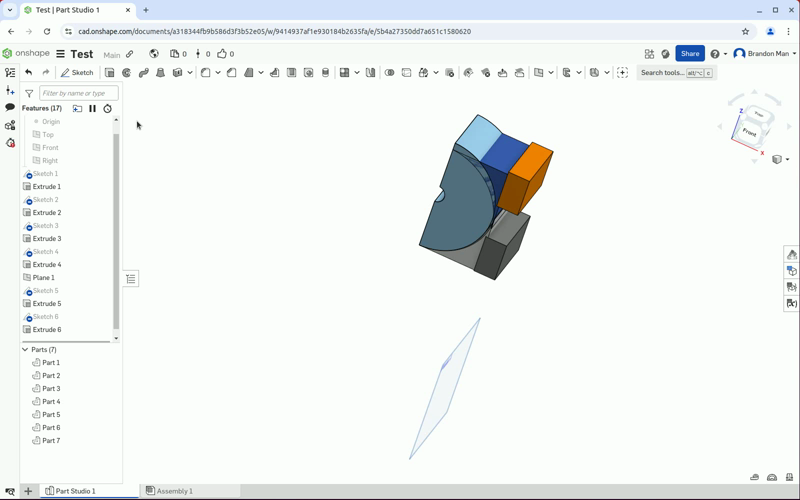
key(down, 2)
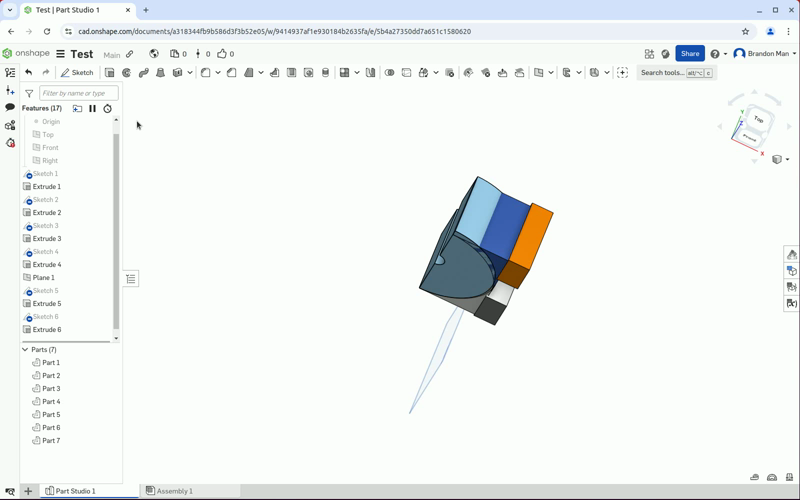
key(up, 2)
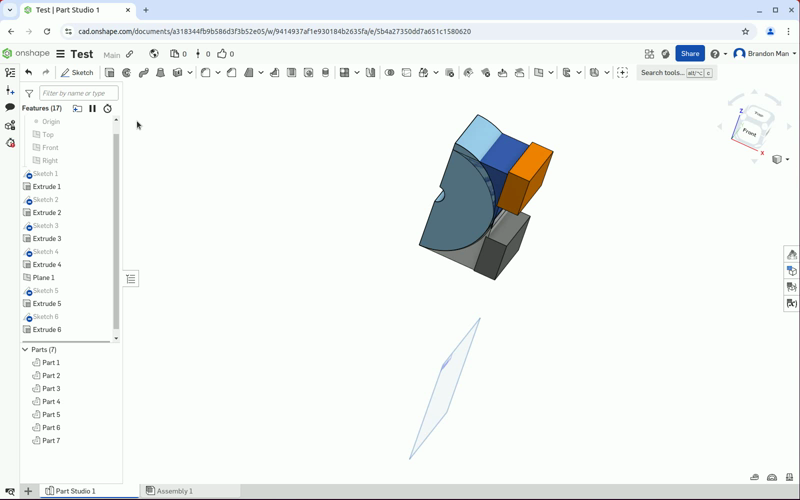
key(left, 2)
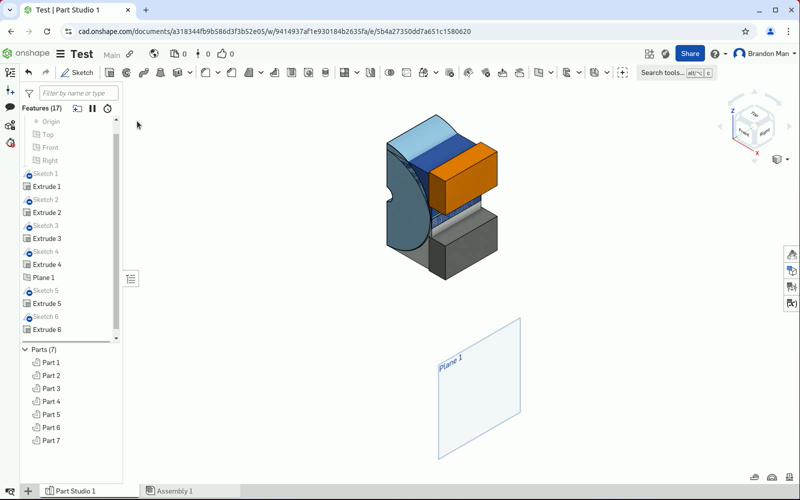
mouse_move(69, 176)
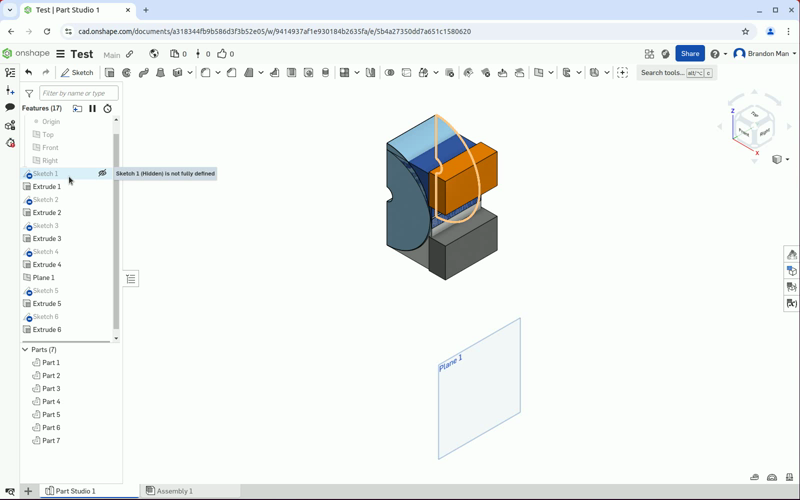
click(69, 176)